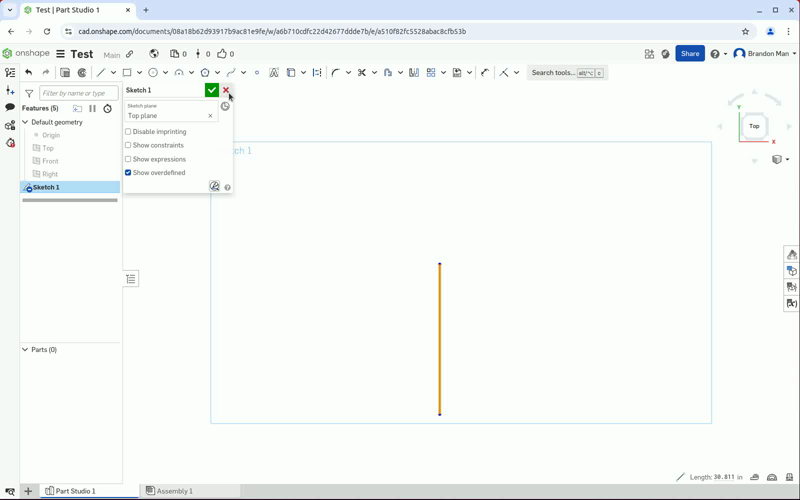
key(shift+h)
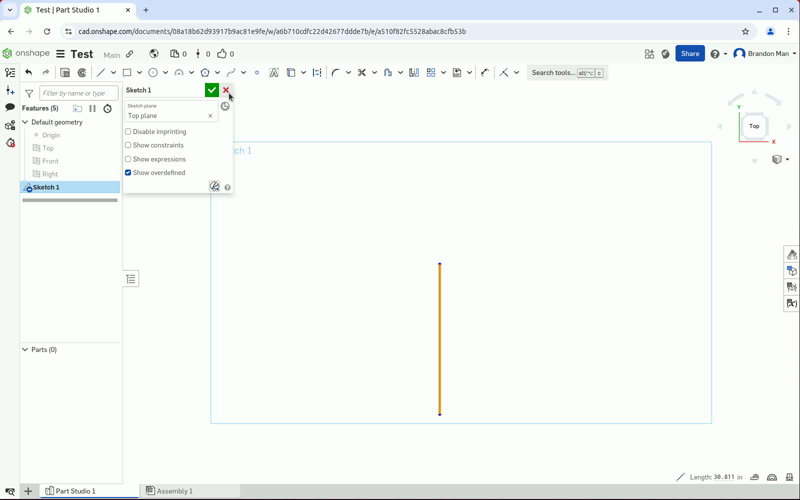
key(shift+s)
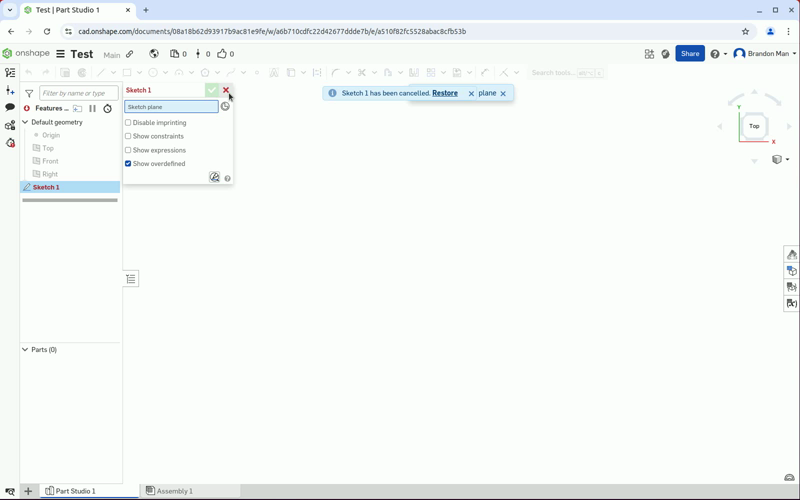
mouse_move(73, 150)
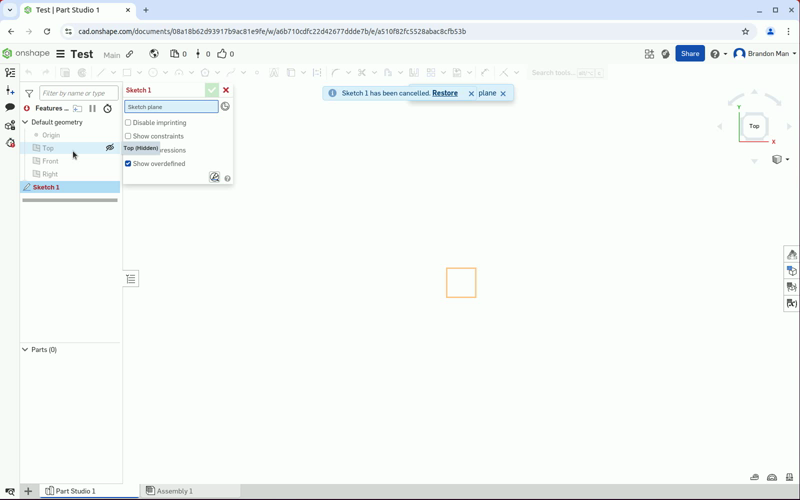
click(73, 150)
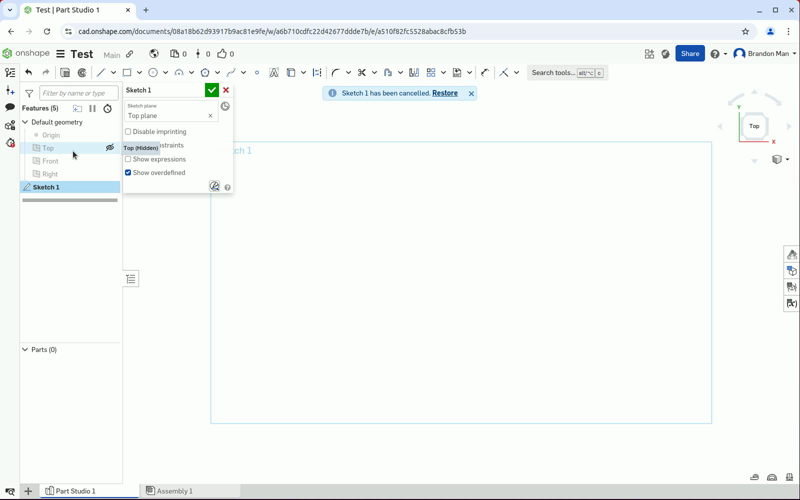
mouse_move(73, 352)
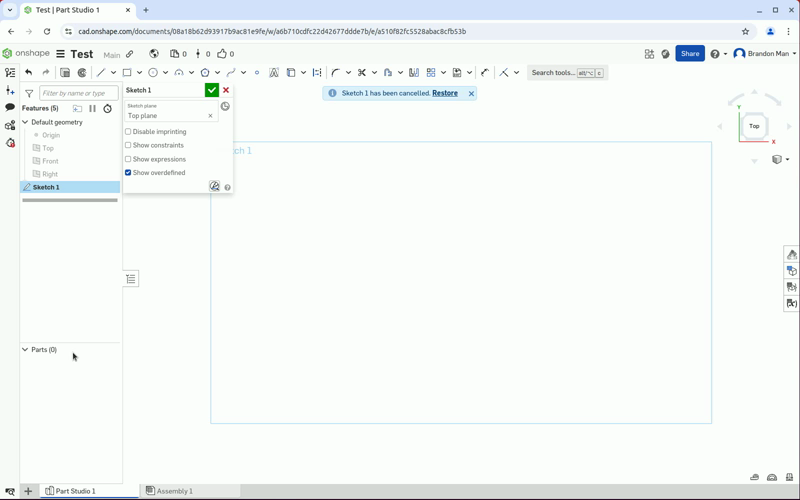
key(y)
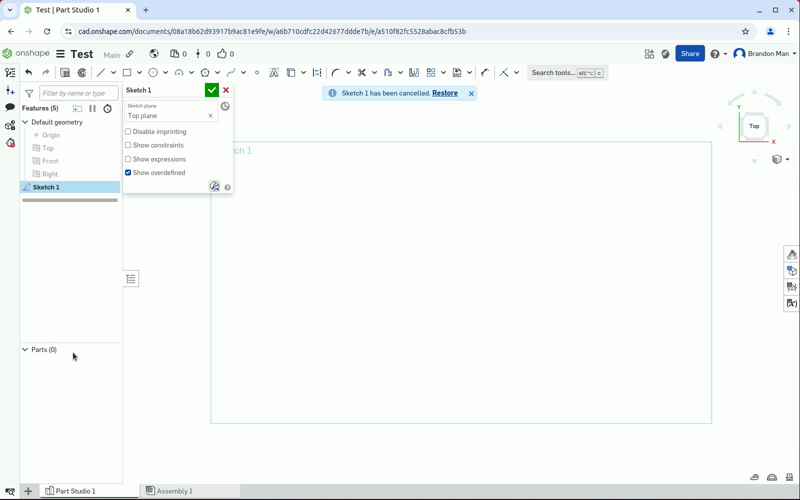
key(l)
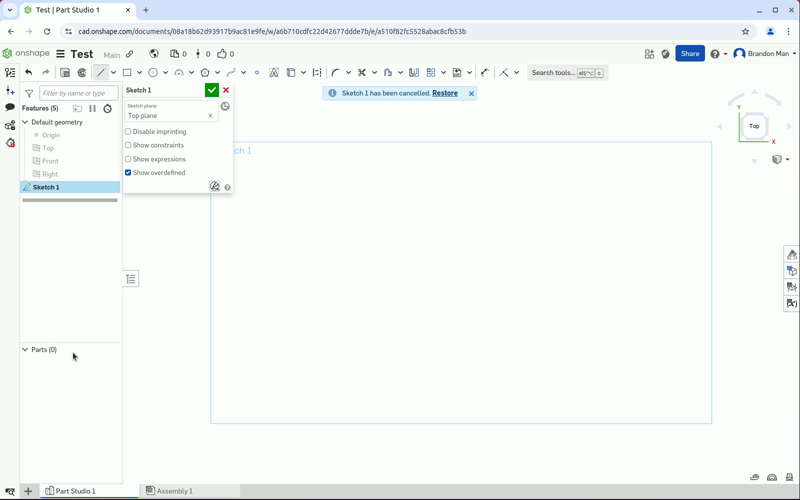
key_down(shift)
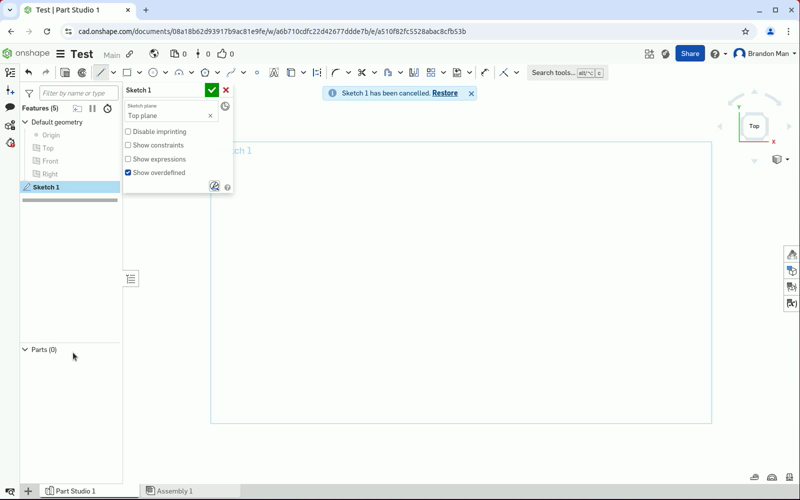
mouse_move(348, 395)
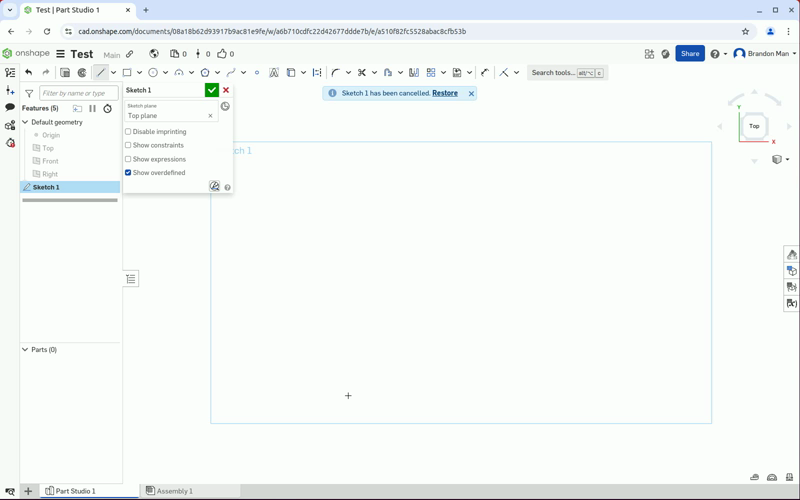
click(348, 395)
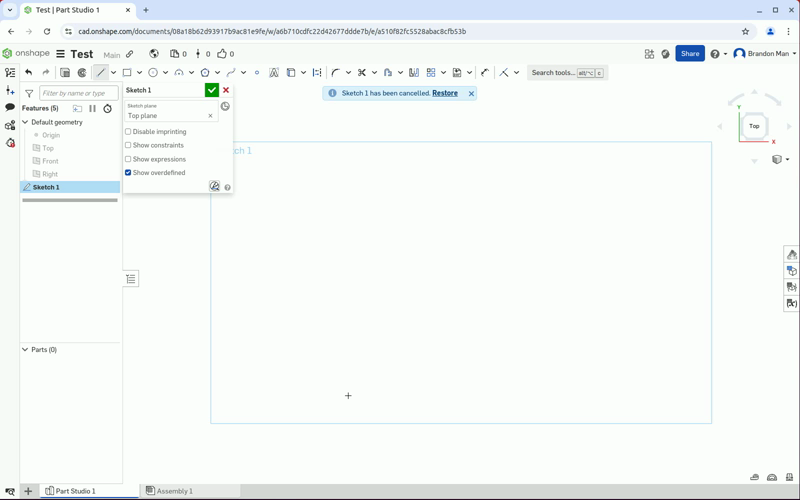
key_up(shift)
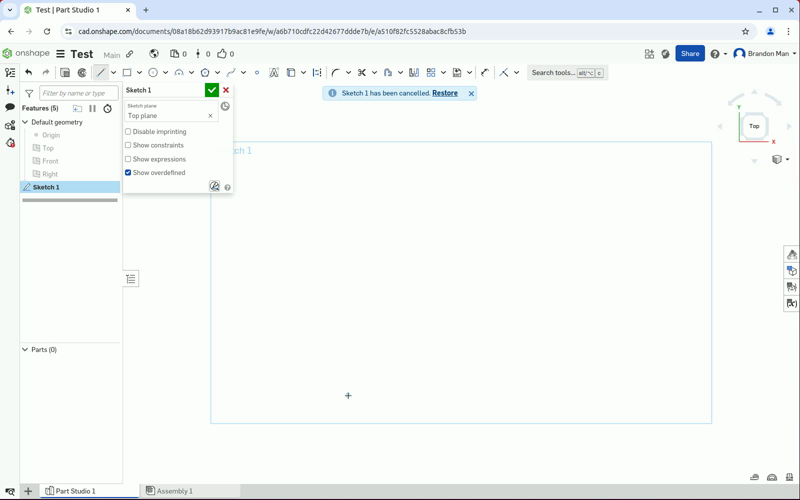
key_down(shift)
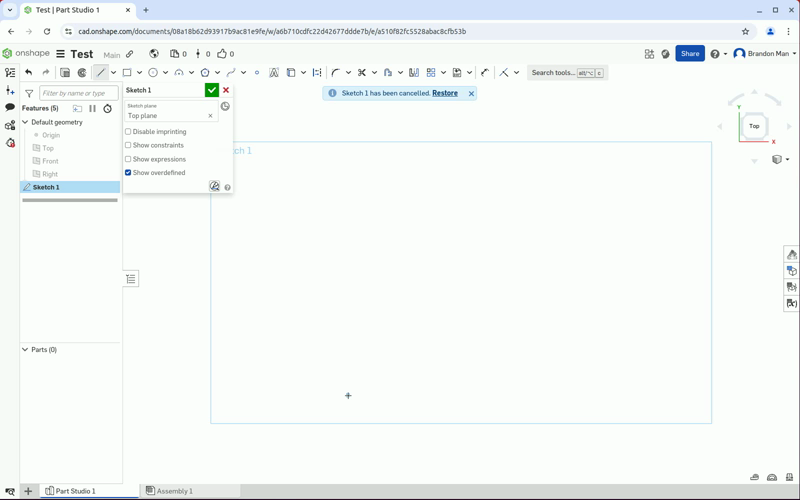
mouse_move(572, 395)
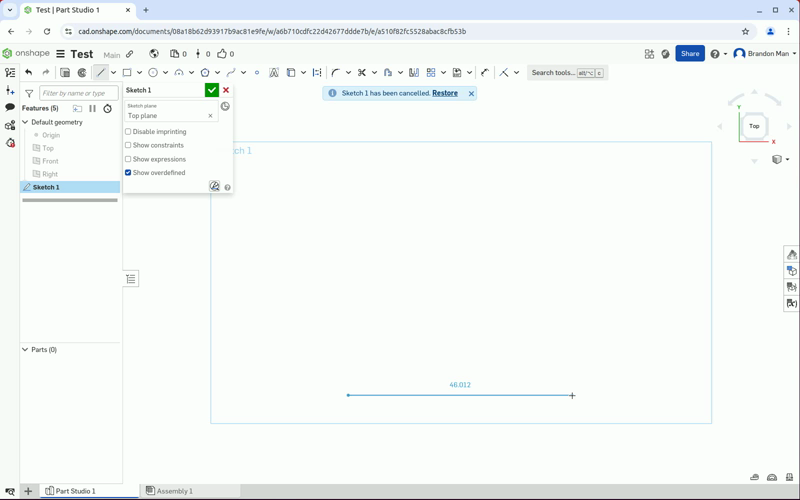
click(572, 395)
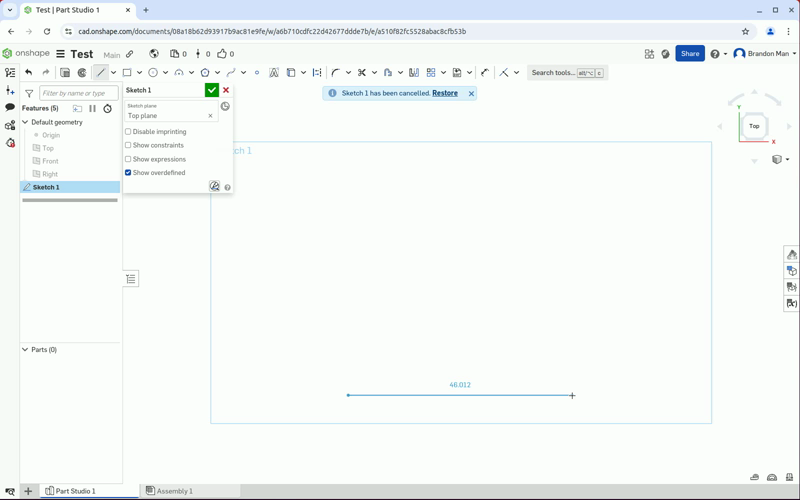
key_up(shift)
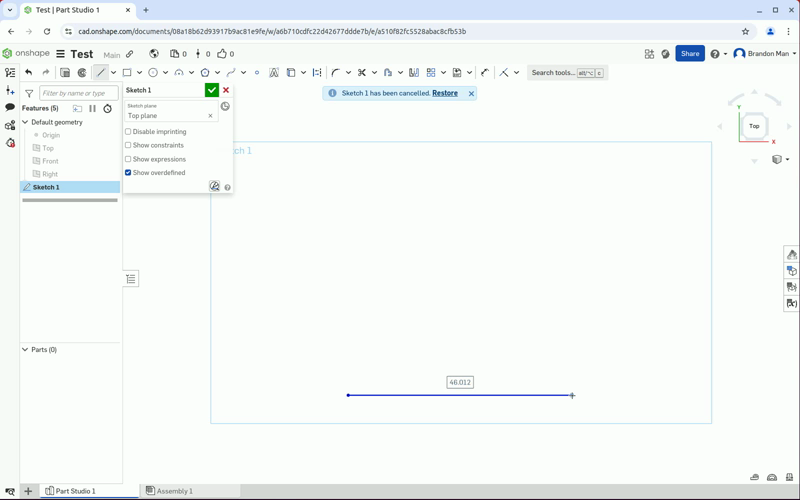
key_down(shift)
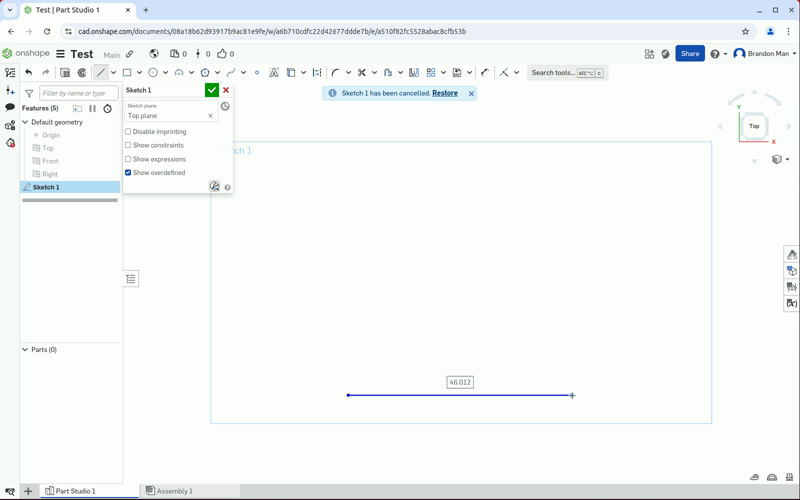
mouse_move(572, 171)
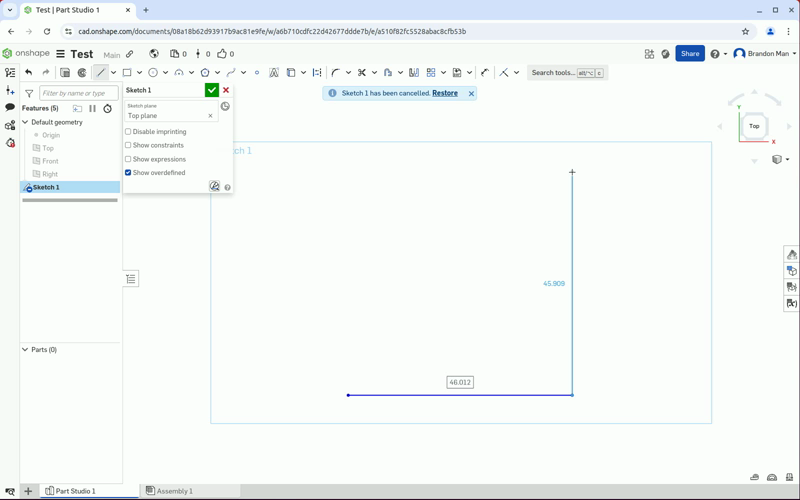
click(572, 171)
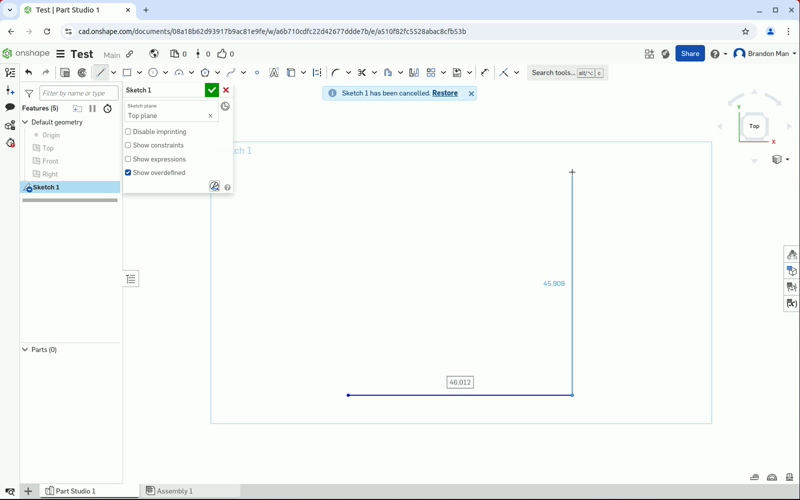
key_up(shift)
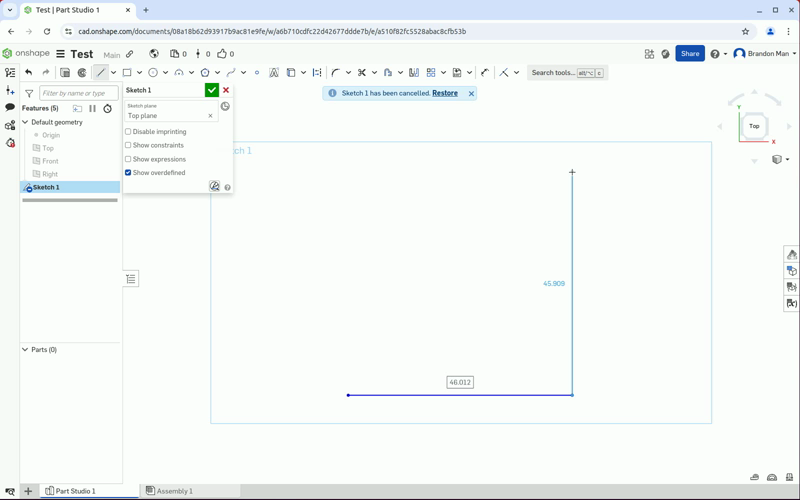
key_down(shift)
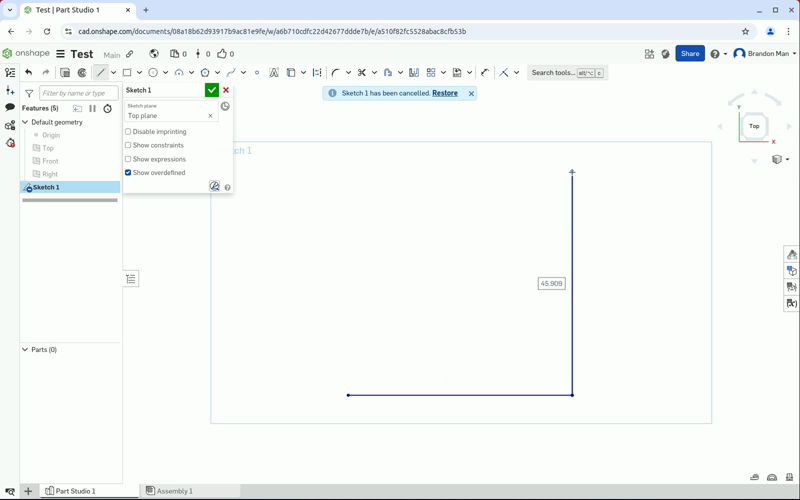
mouse_move(348, 171)
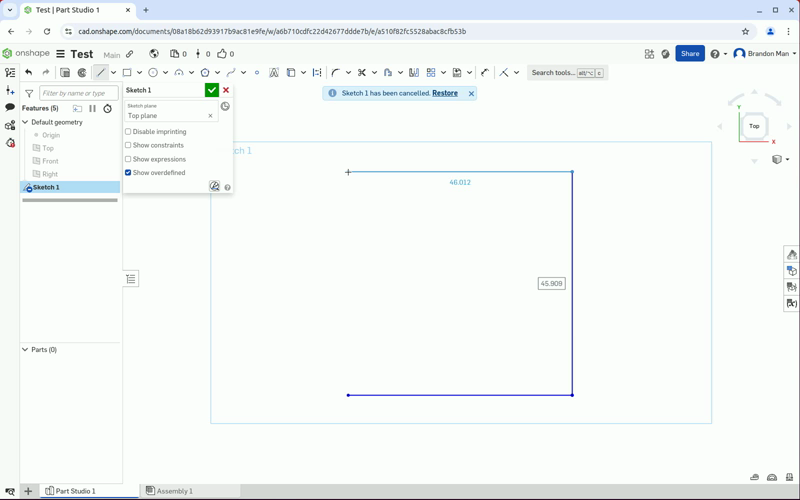
click(348, 171)
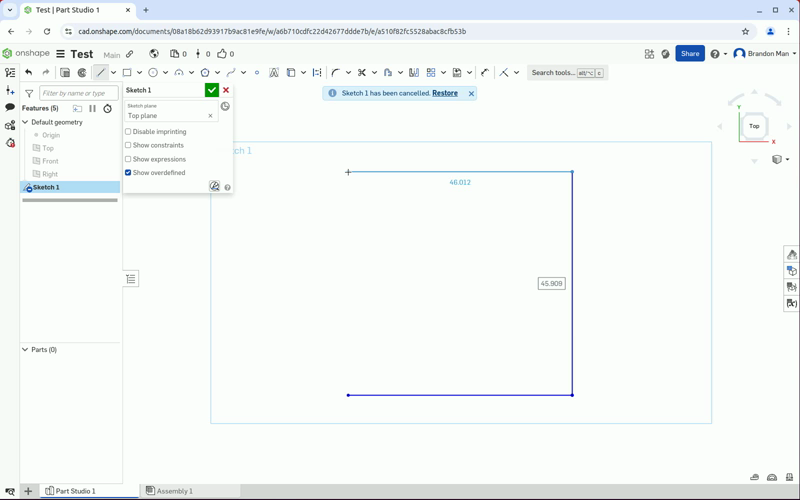
key_up(shift)
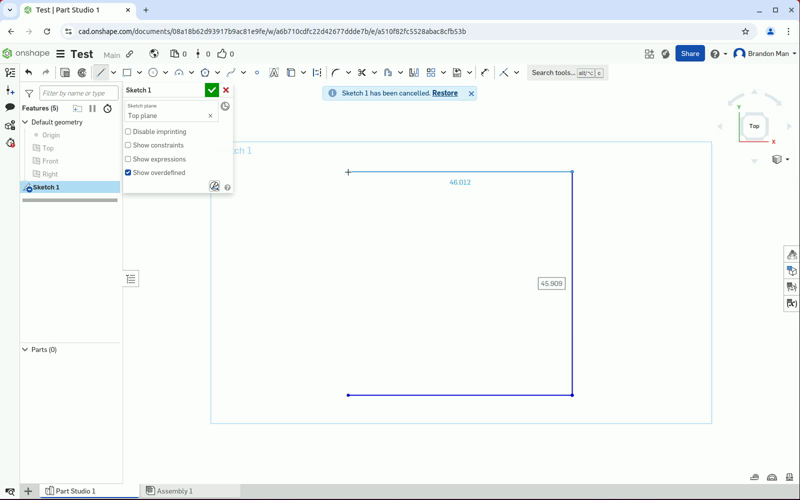
key_down(shift)
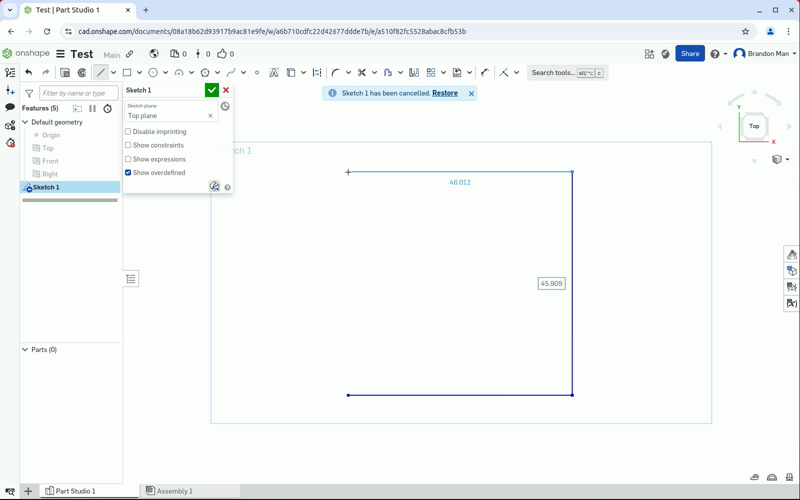
mouse_move(348, 395)
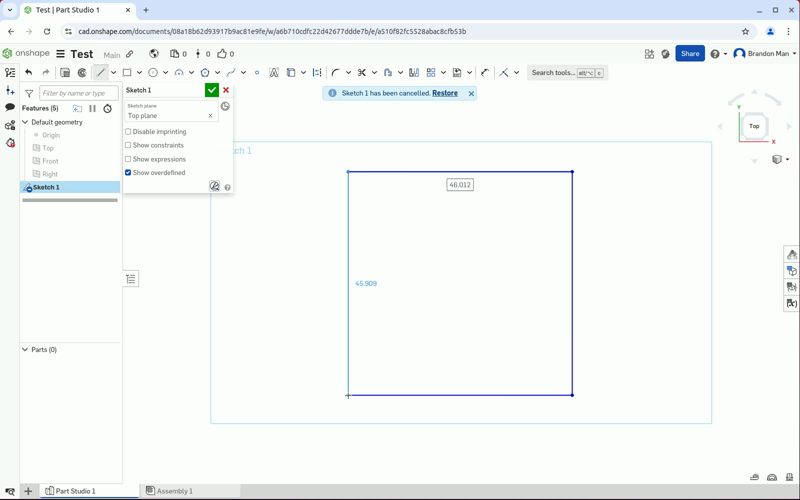
key_up(shift)
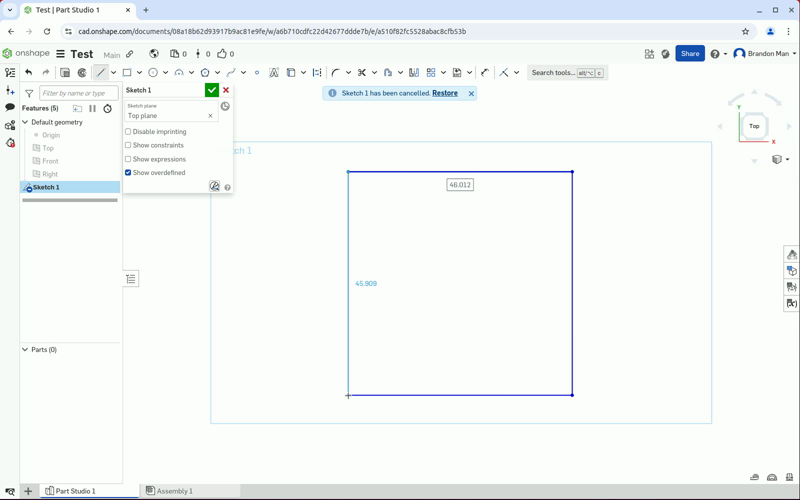
click(348, 395)
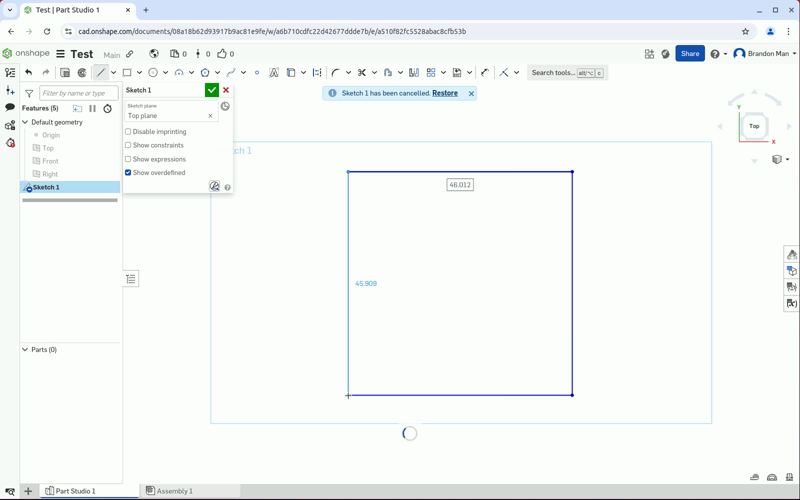
key(esc)
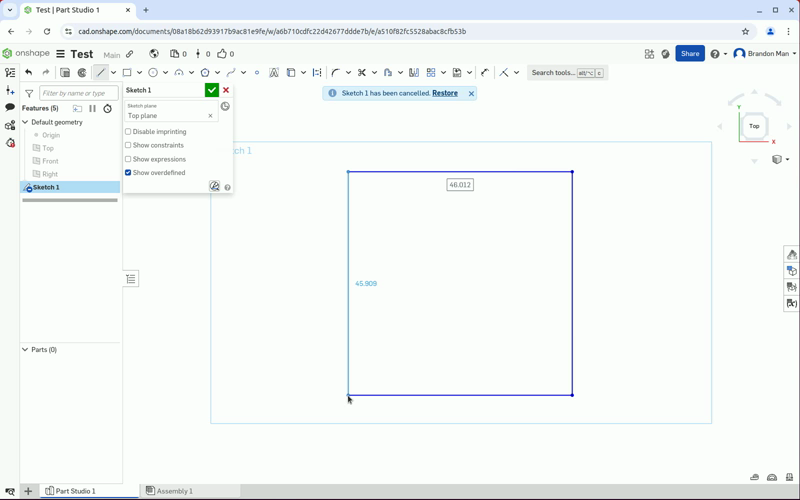
key(a)
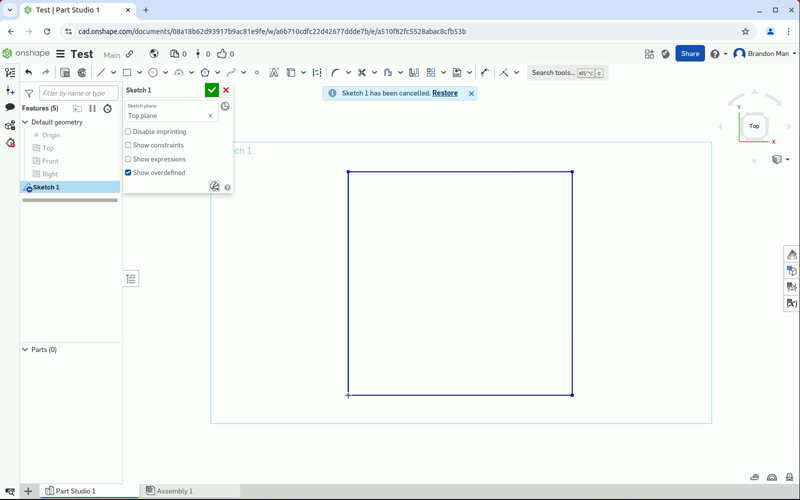
key_down(shift)
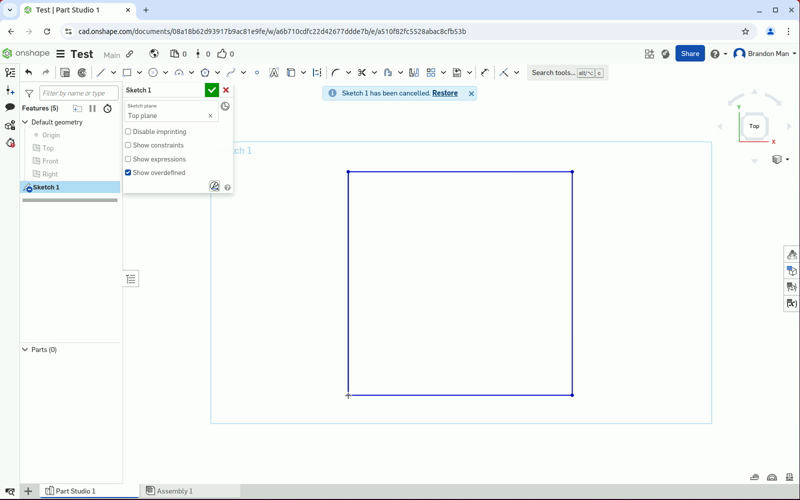
mouse_move(355, 383)
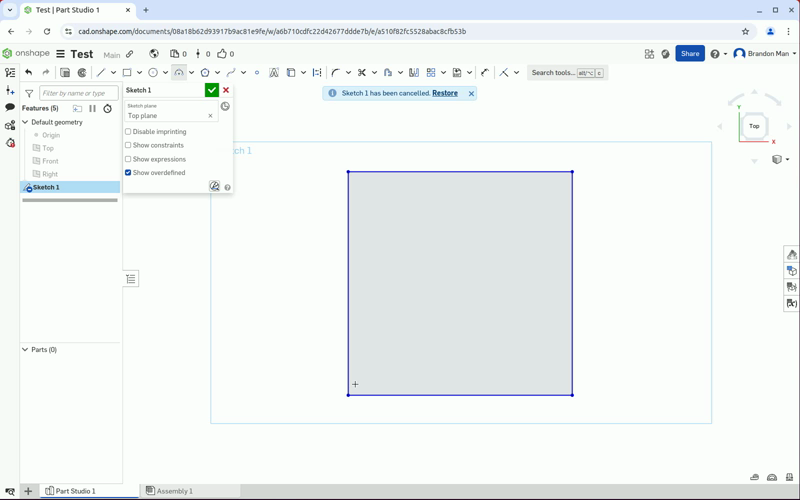
click(355, 383)
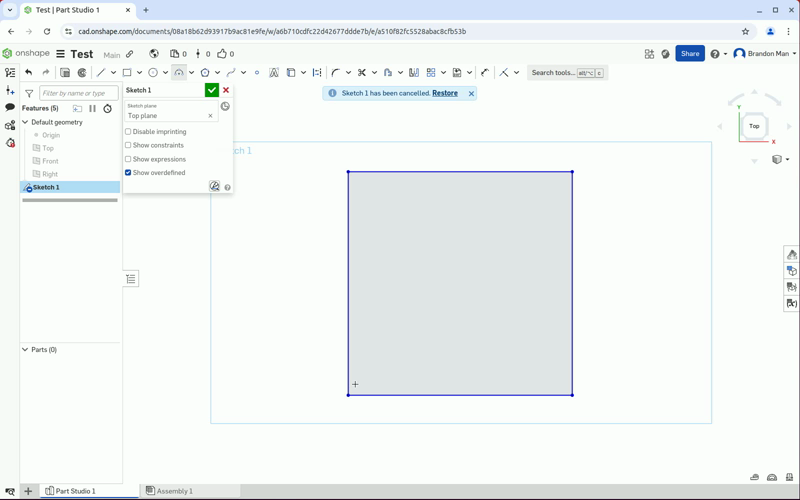
key_up(shift)
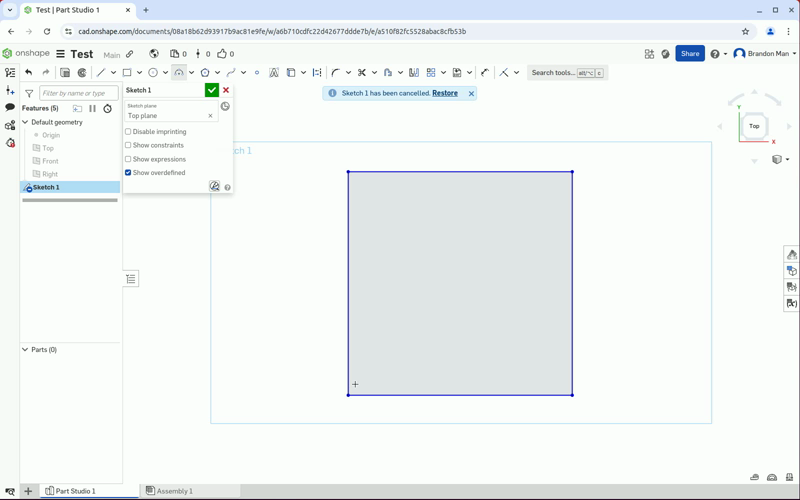
key_down(shift)
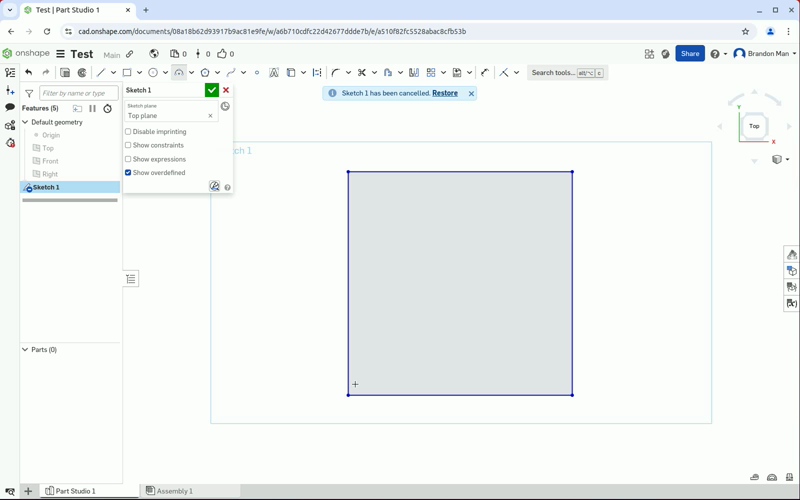
mouse_move(359, 388)
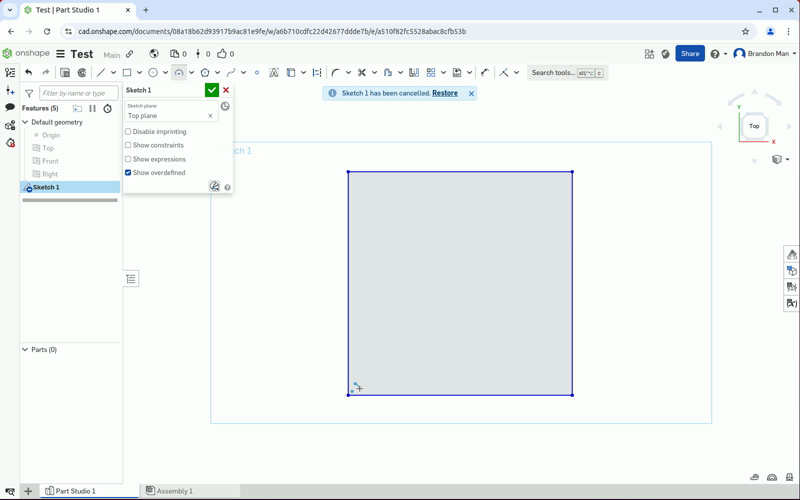
scroll(6)
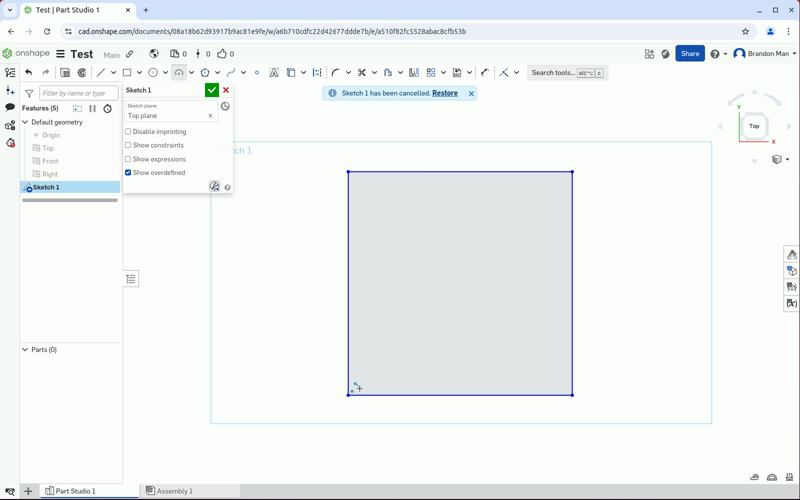
scroll(6)
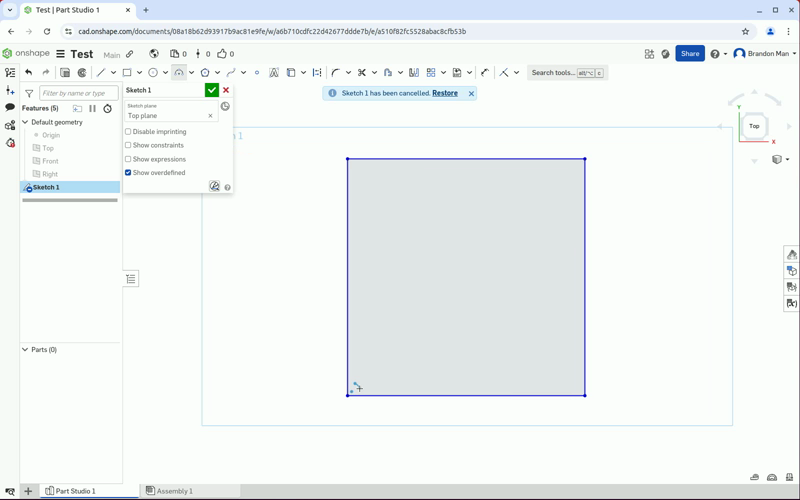
scroll(6)
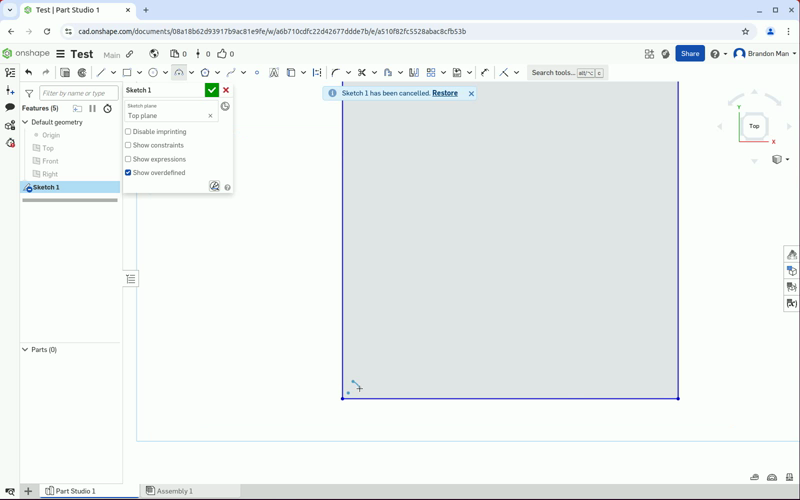
scroll(6)
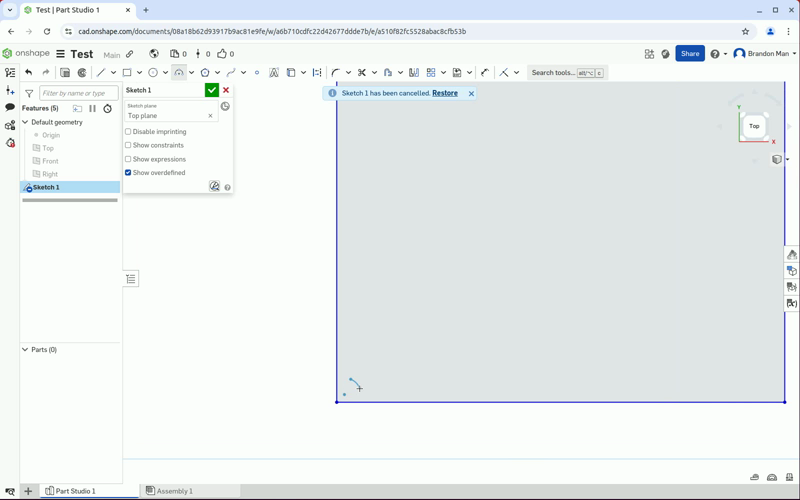
scroll(6)
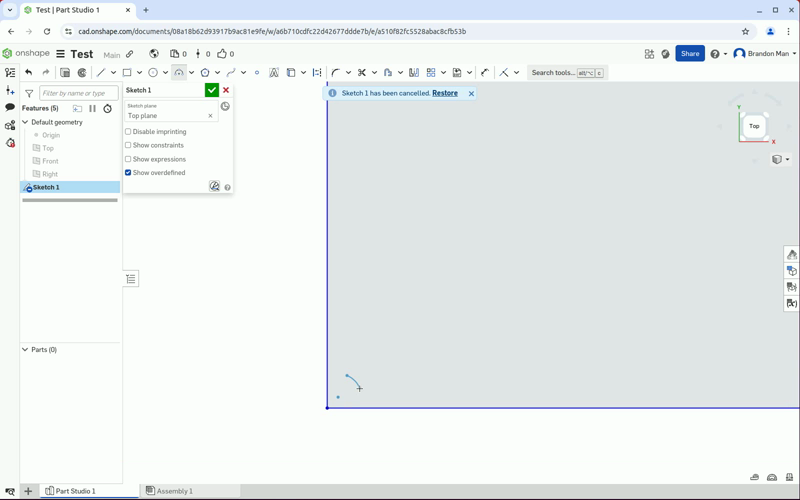
scroll(6)
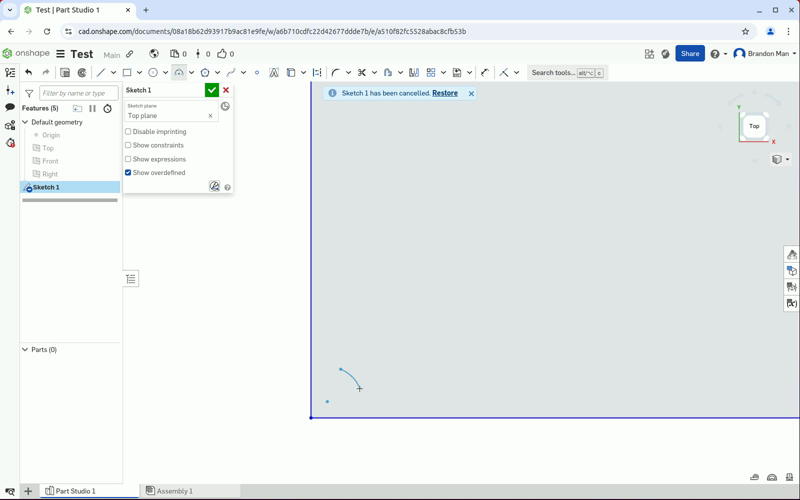
scroll(6)
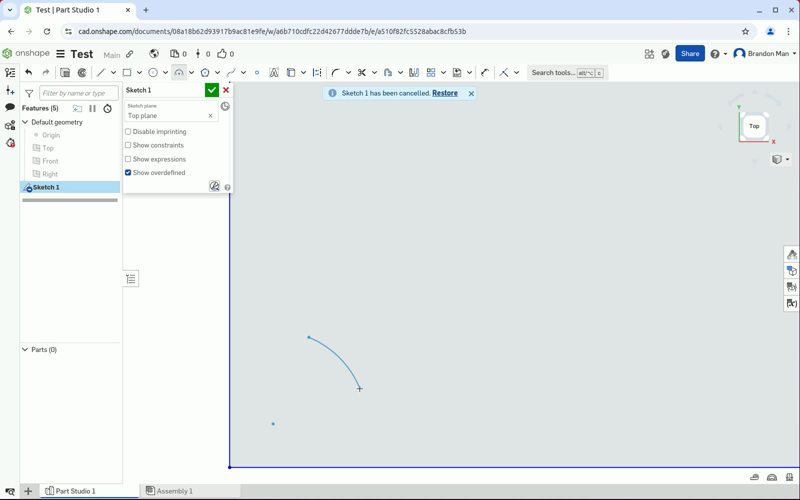
click(359, 388)
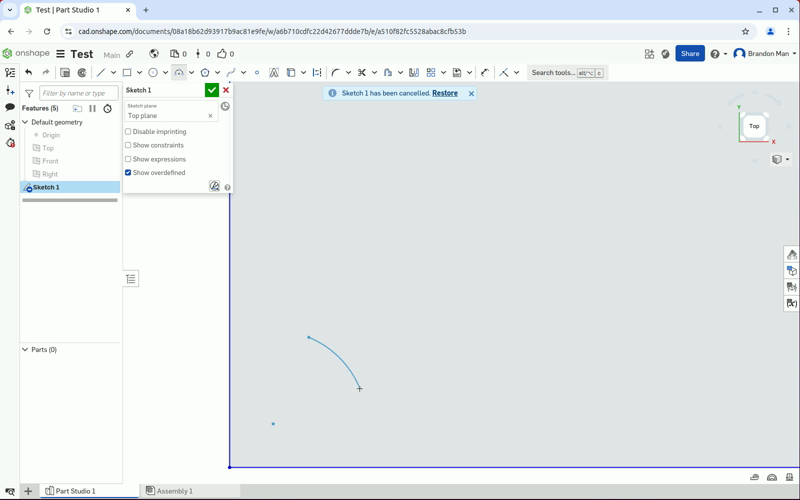
scroll(-6)
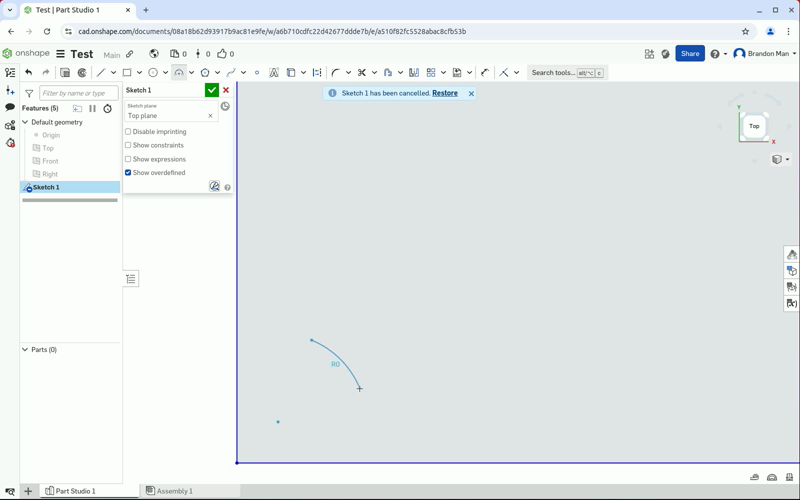
scroll(-6)
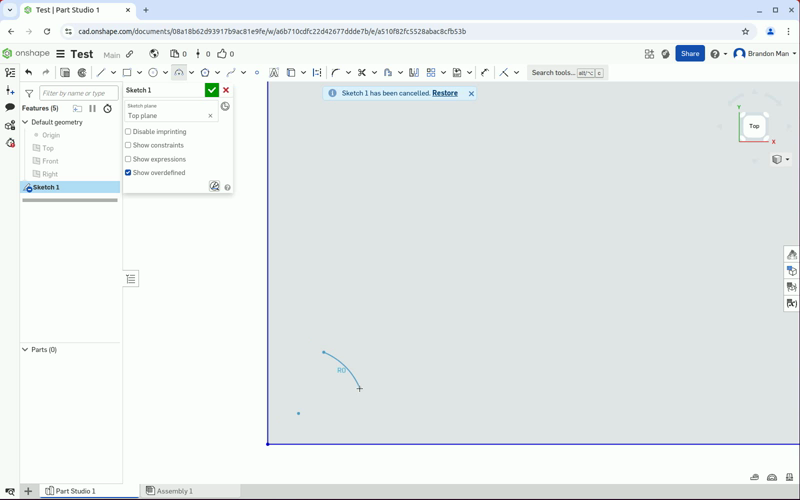
scroll(-6)
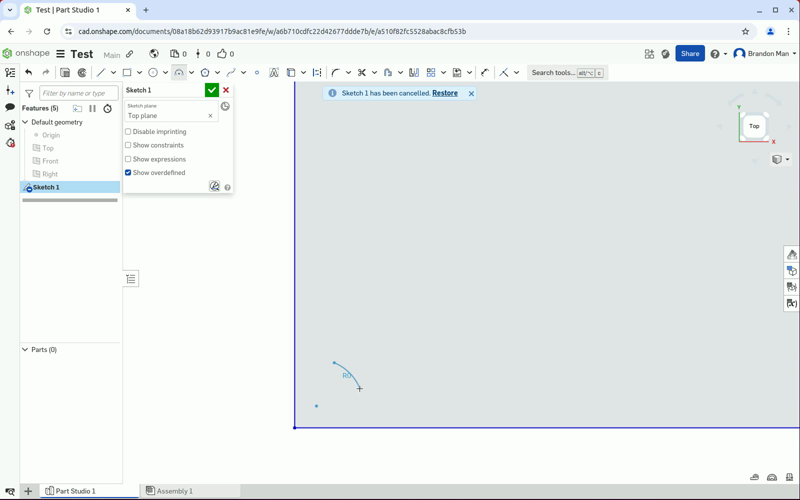
scroll(-6)
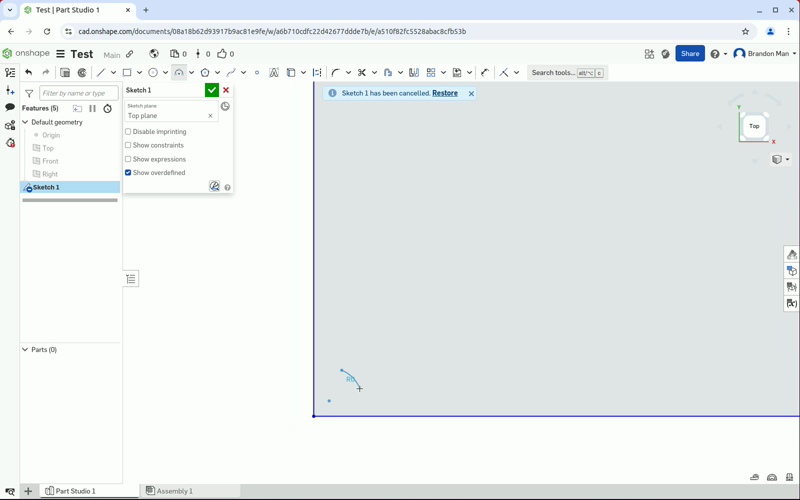
scroll(-6)
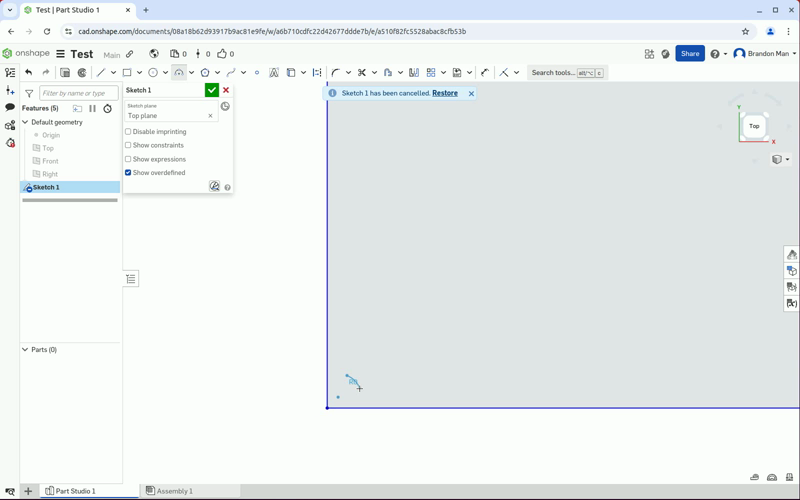
scroll(-6)
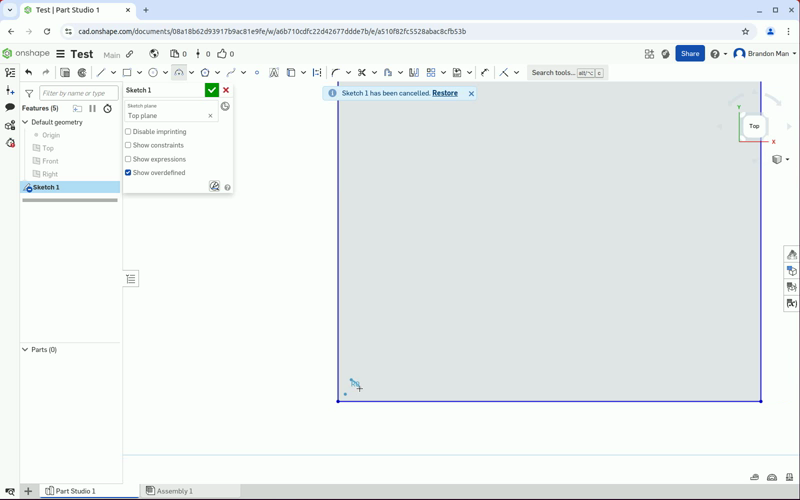
scroll(-6)
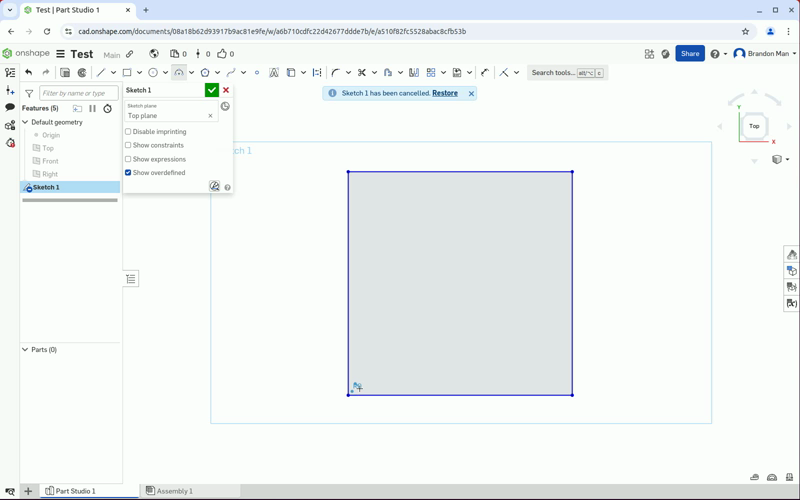
mouse_move(356, 387)
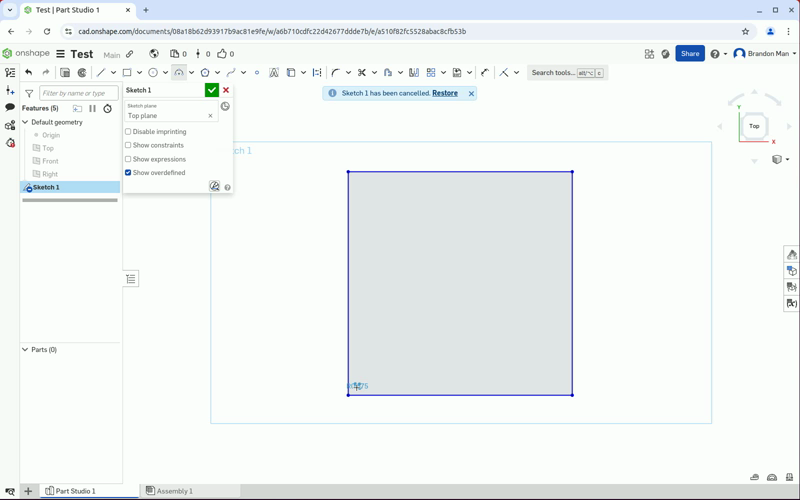
scroll(6)
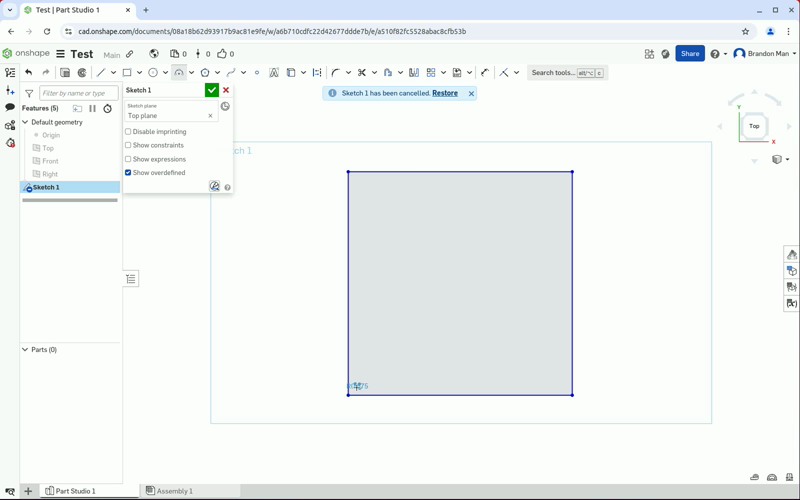
scroll(6)
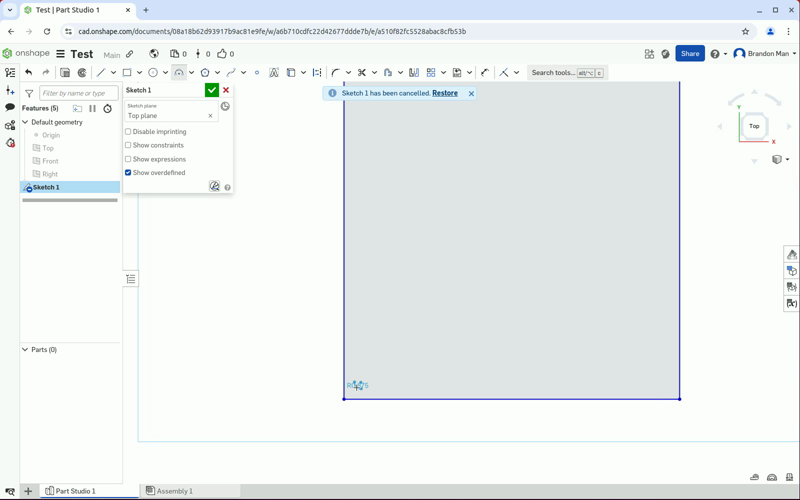
scroll(6)
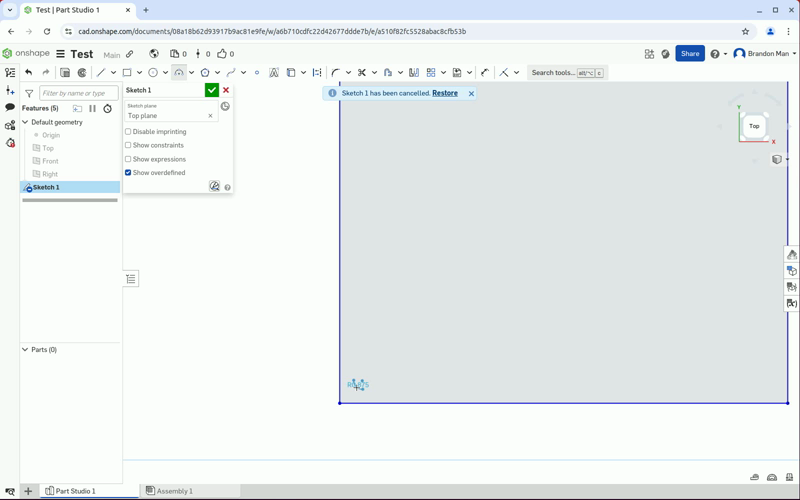
scroll(6)
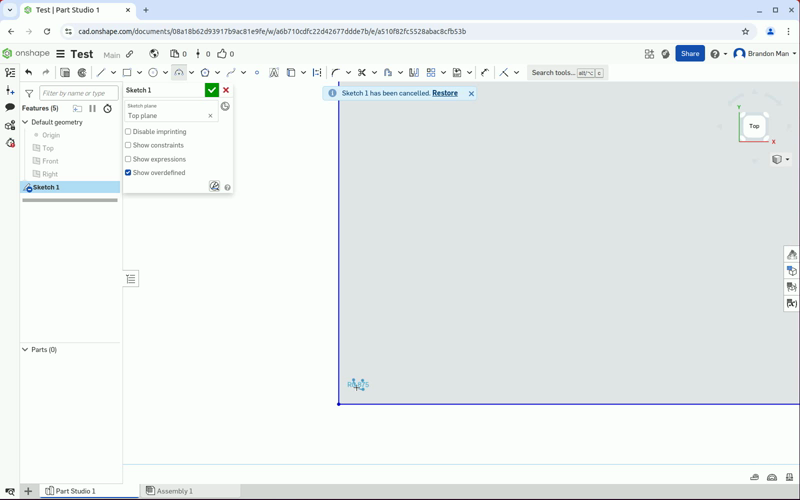
scroll(6)
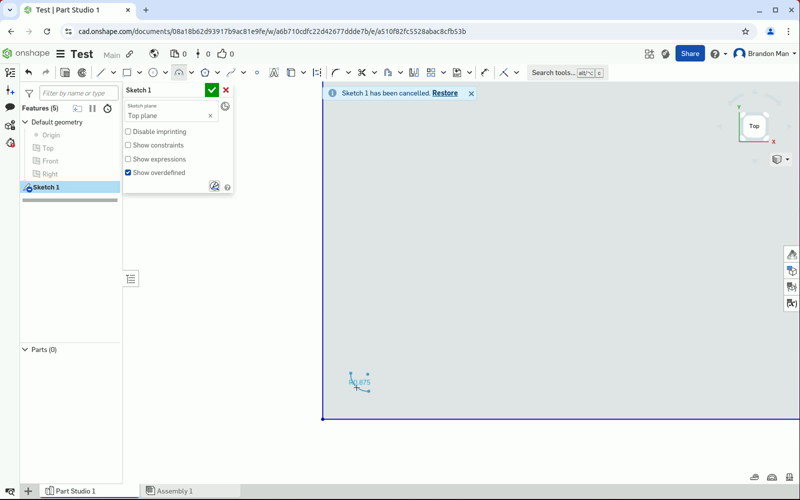
scroll(6)
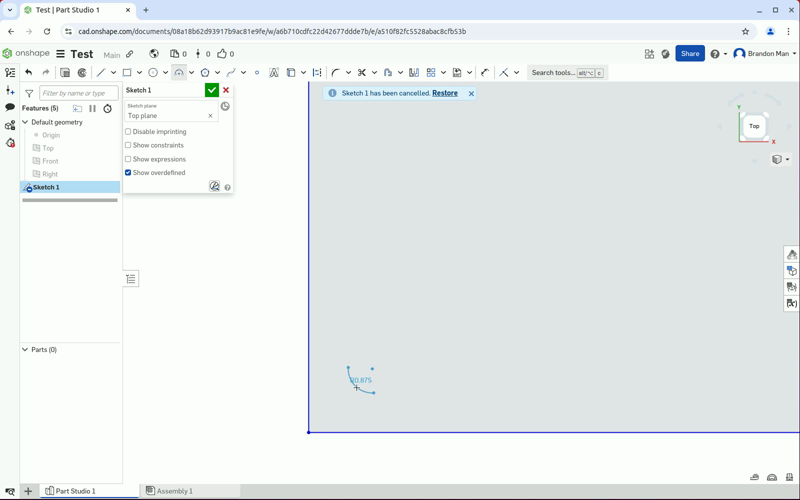
scroll(6)
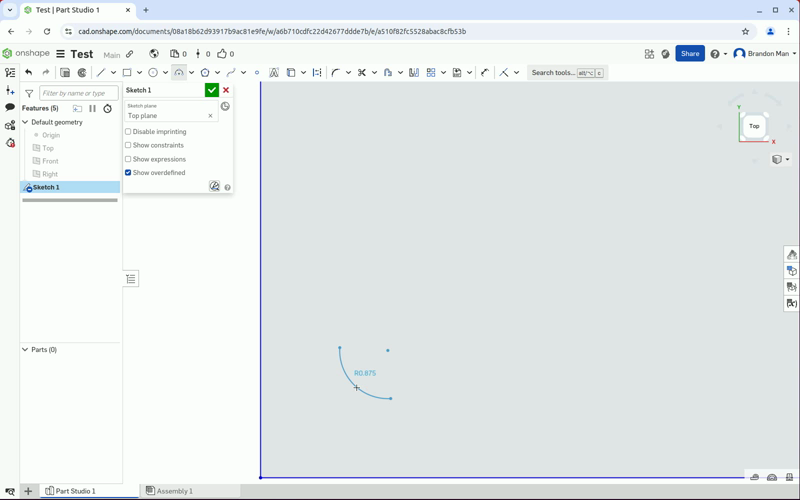
click(356, 387)
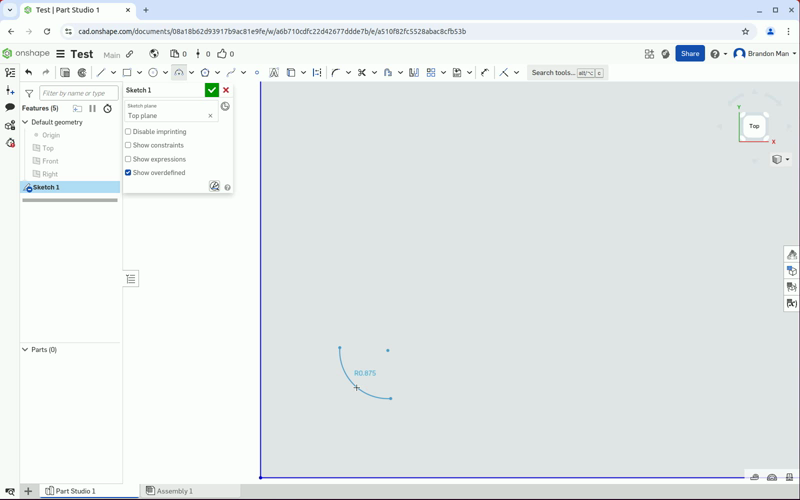
scroll(-6)
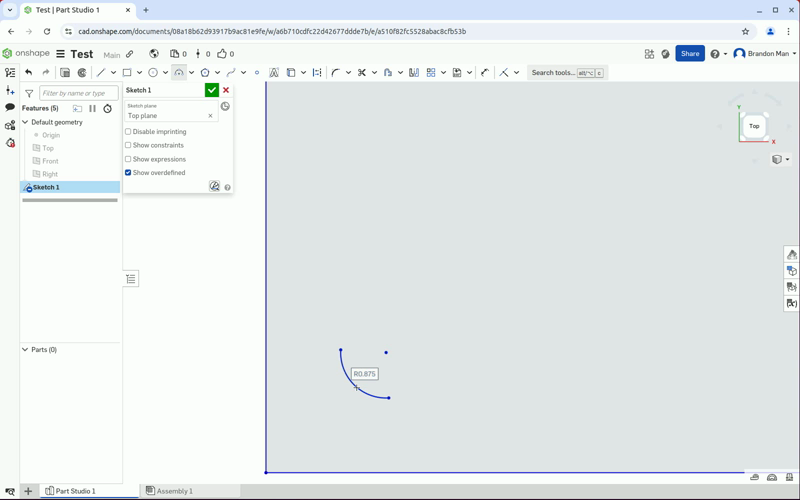
scroll(-6)
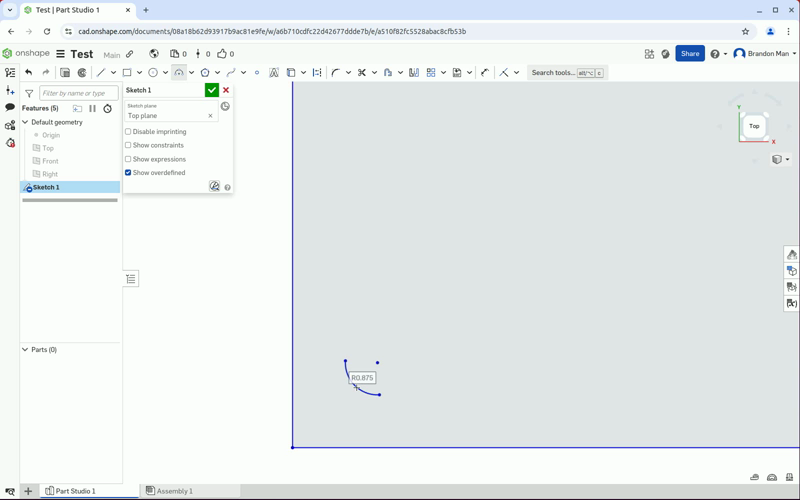
scroll(-6)
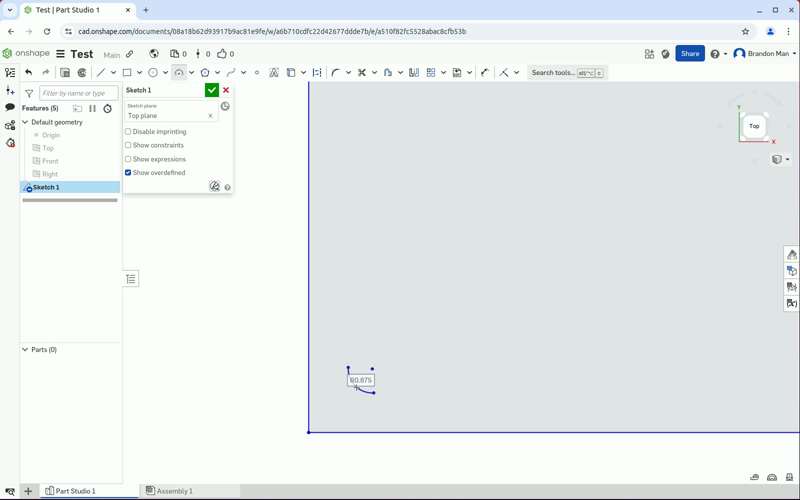
scroll(-6)
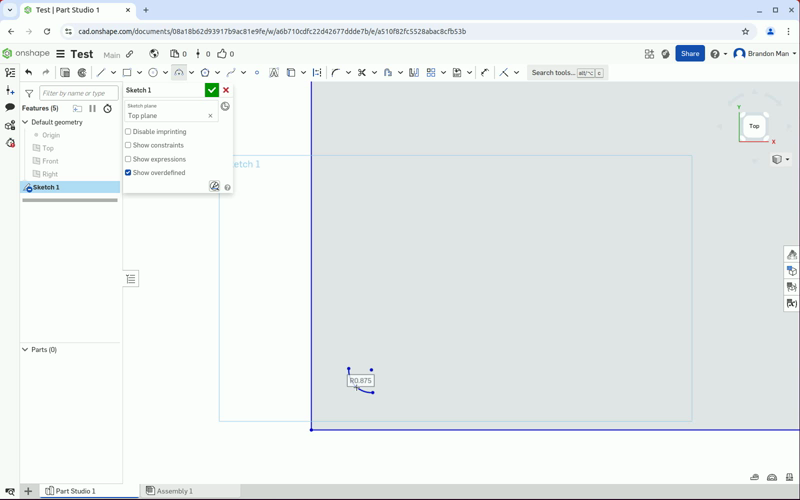
scroll(-6)
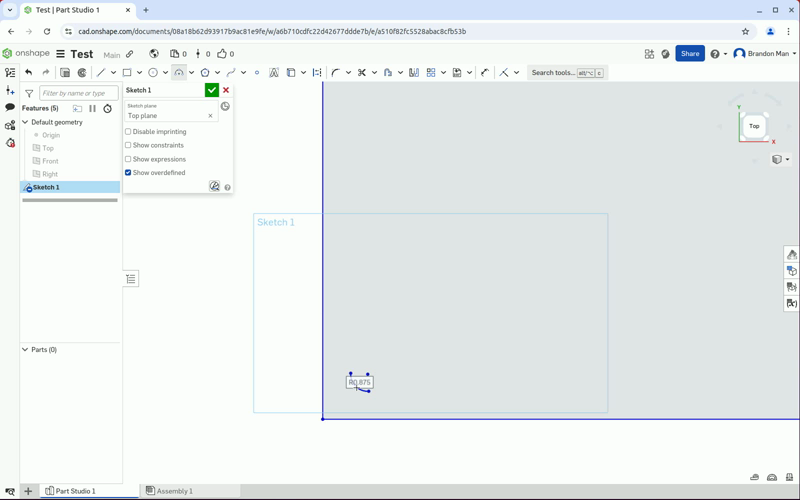
scroll(-6)
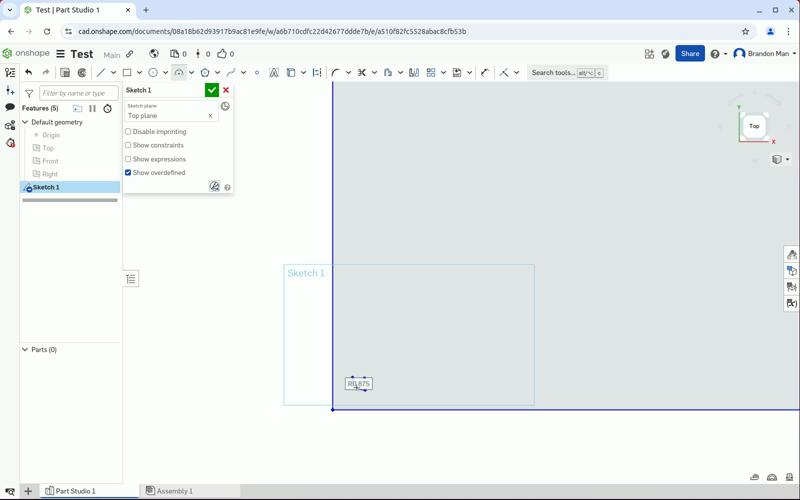
scroll(-6)
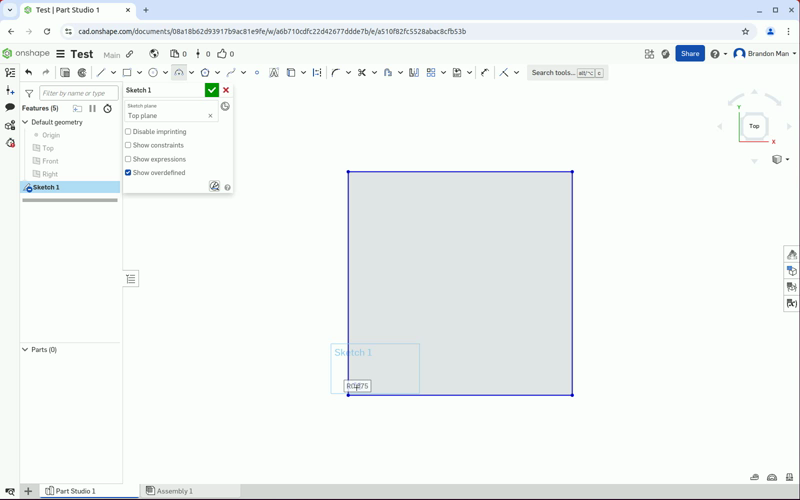
key_up(shift)
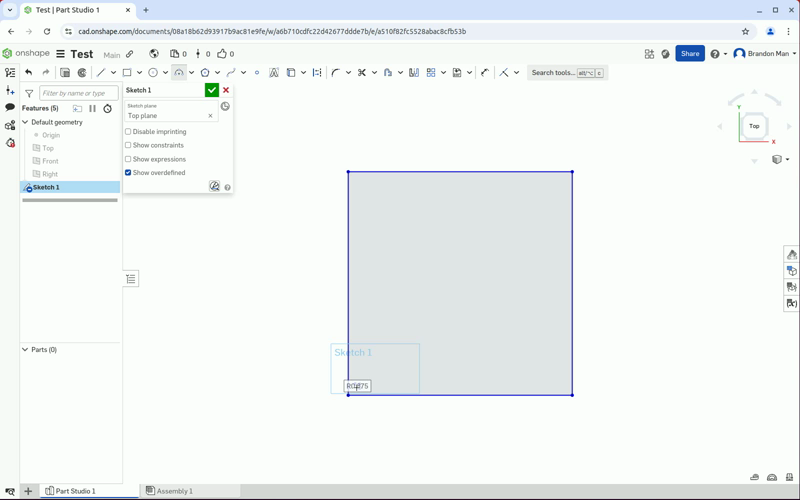
key(esc)
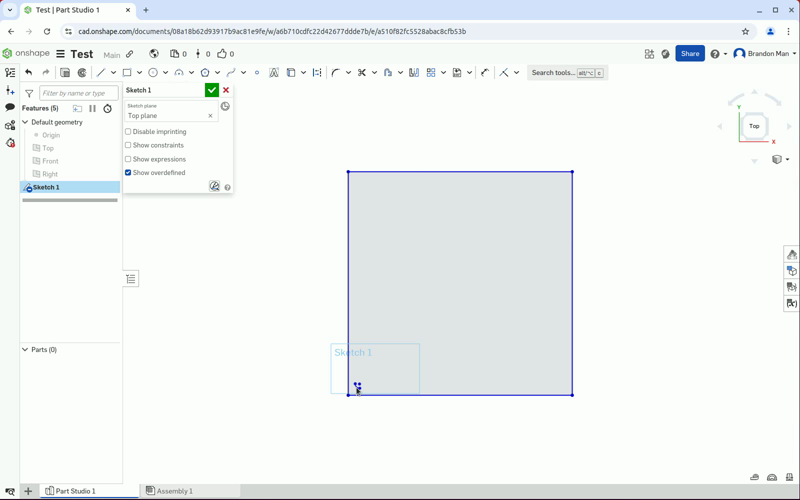
key(l)
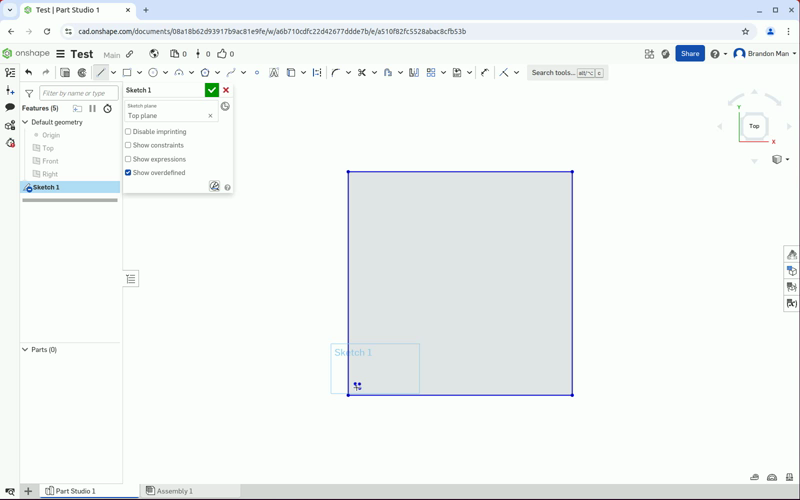
mouse_move(359, 388)
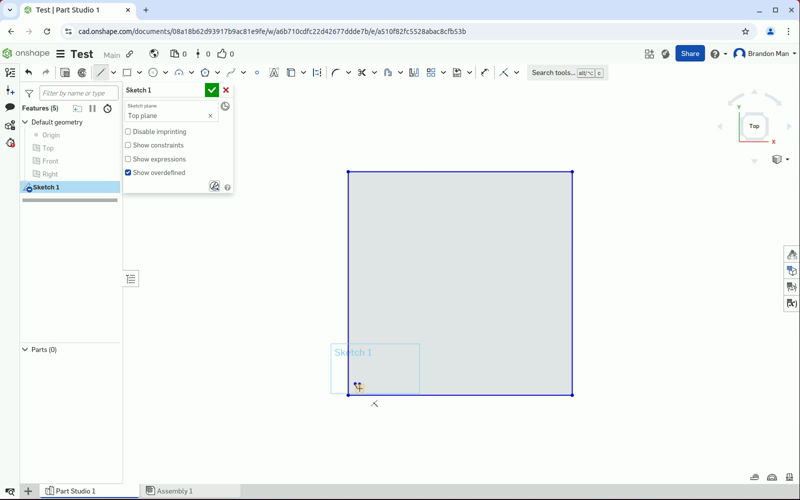
scroll(6)
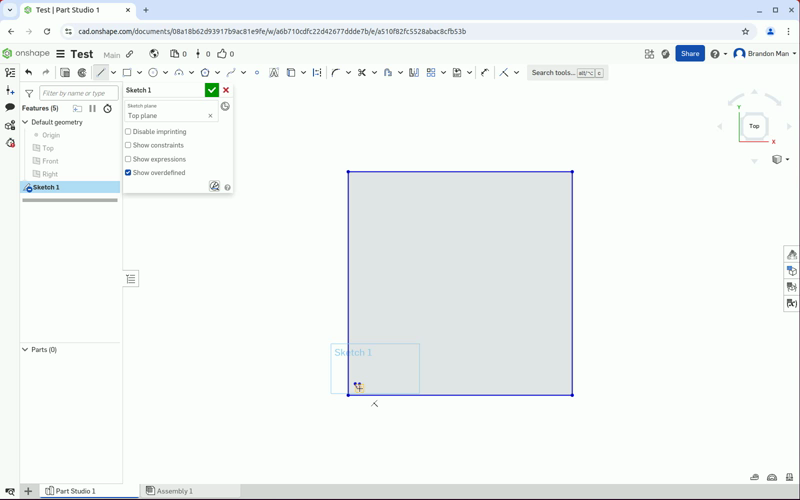
scroll(6)
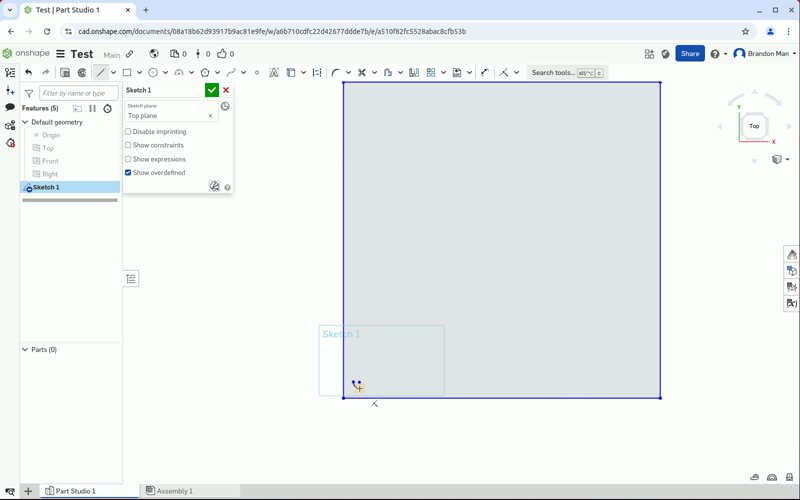
scroll(6)
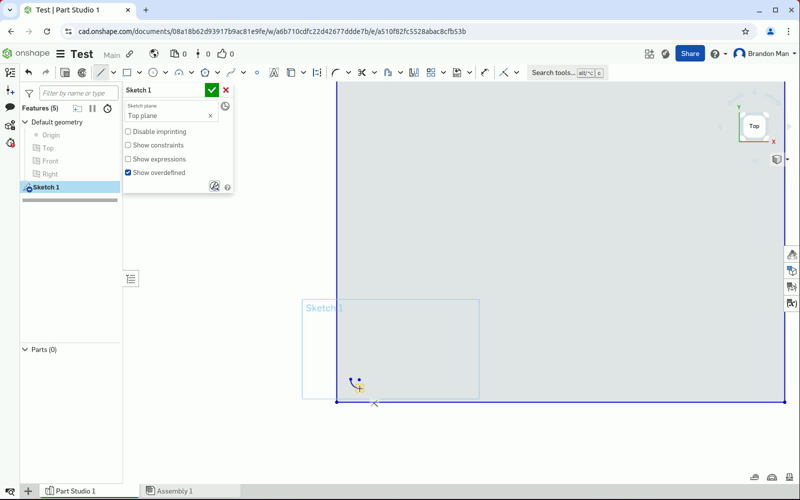
scroll(6)
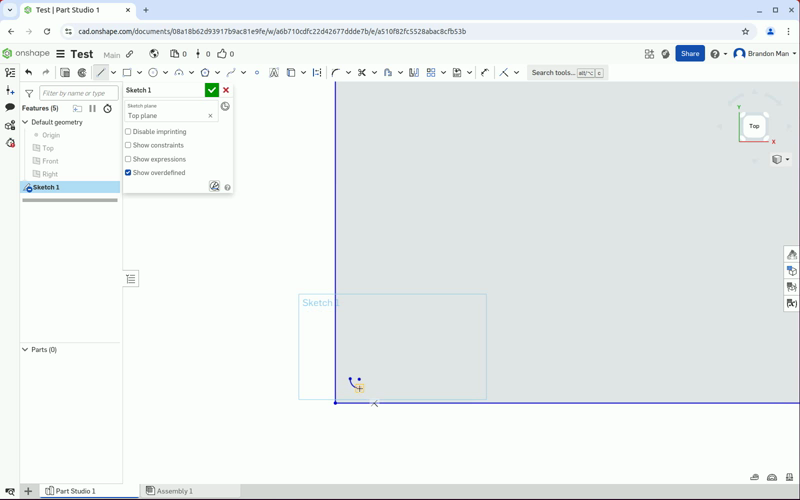
scroll(6)
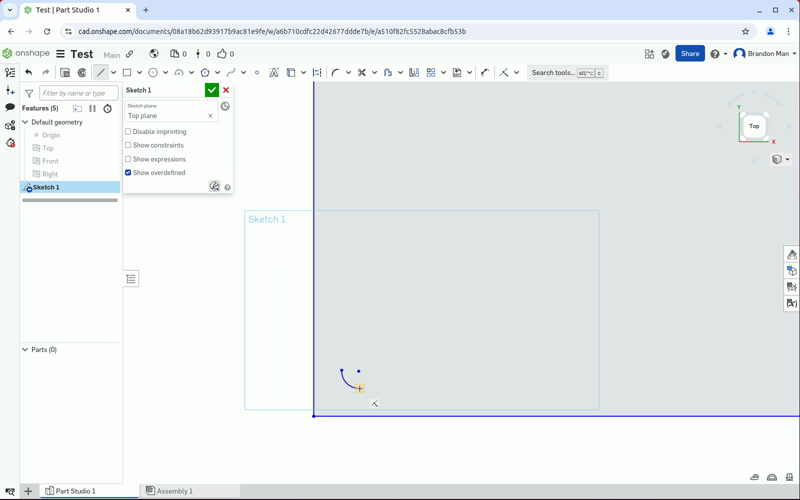
scroll(6)
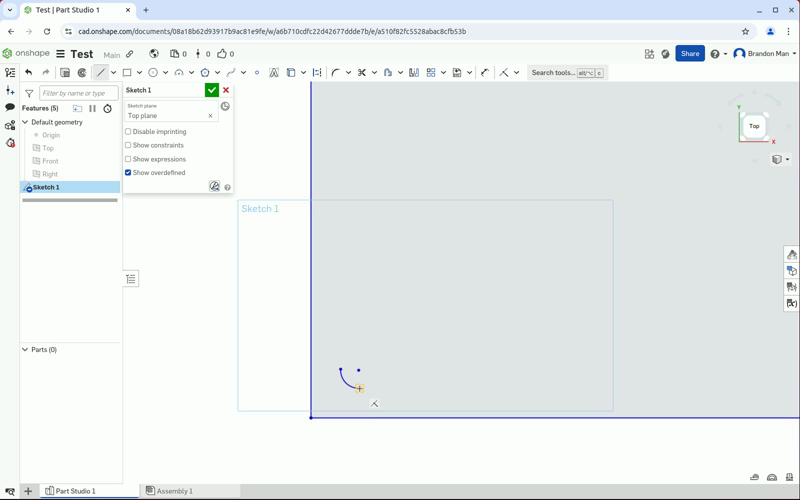
scroll(6)
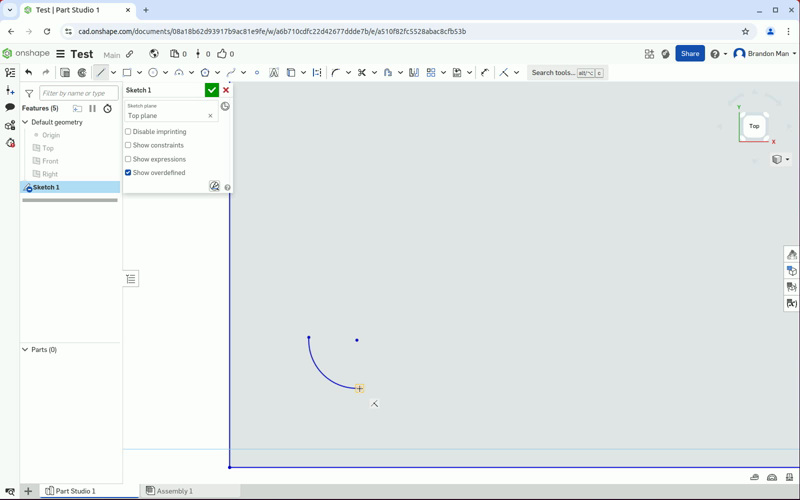
click(359, 388)
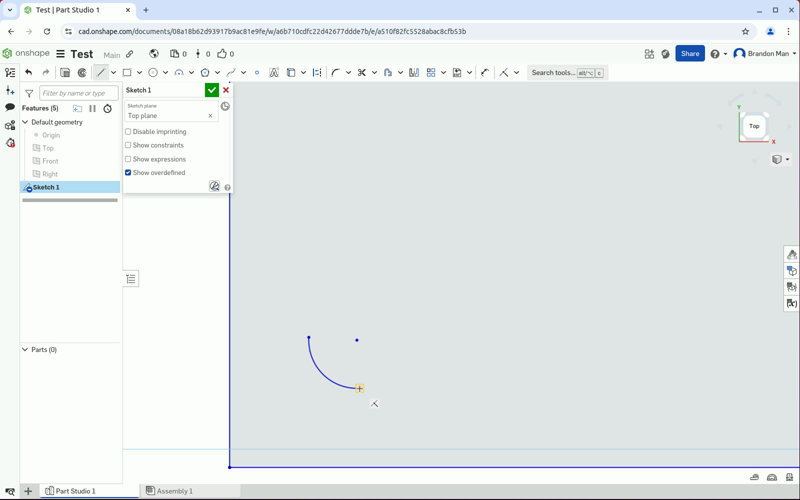
scroll(-6)
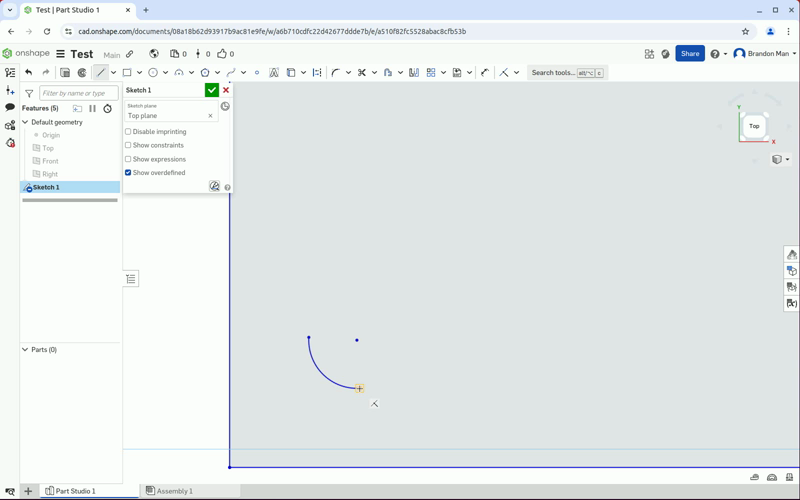
scroll(-6)
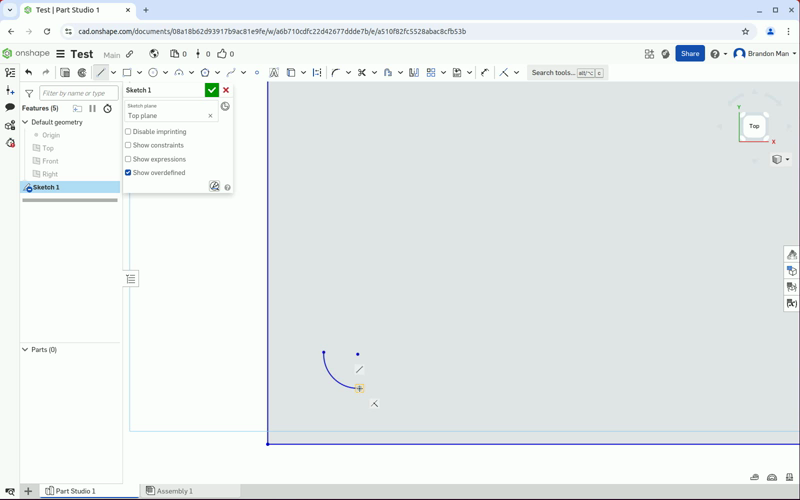
scroll(-6)
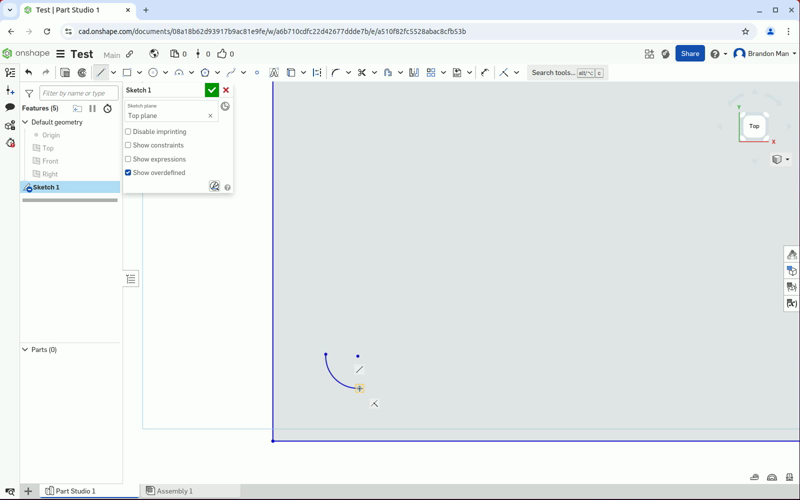
scroll(-6)
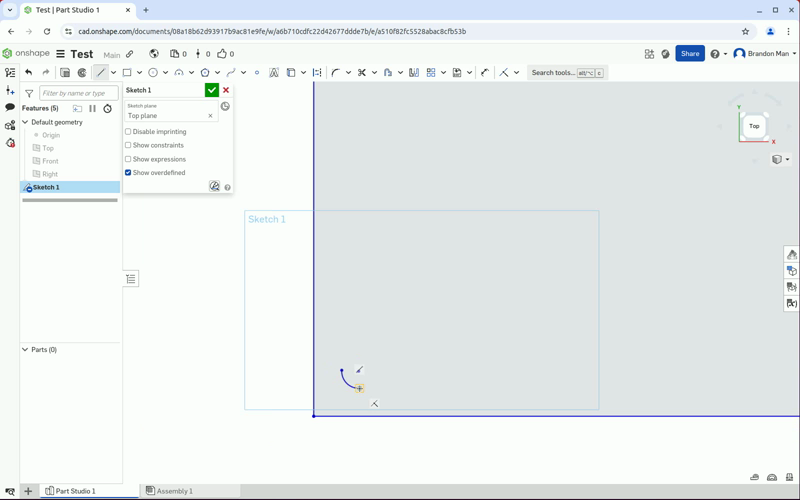
scroll(-6)
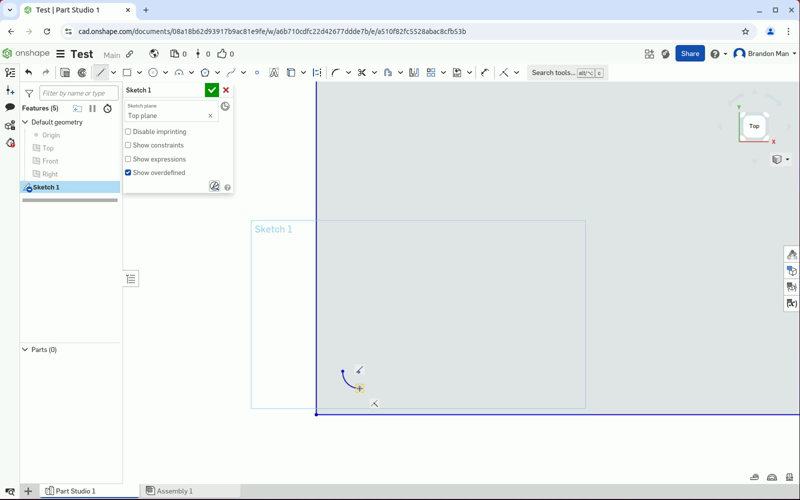
scroll(-6)
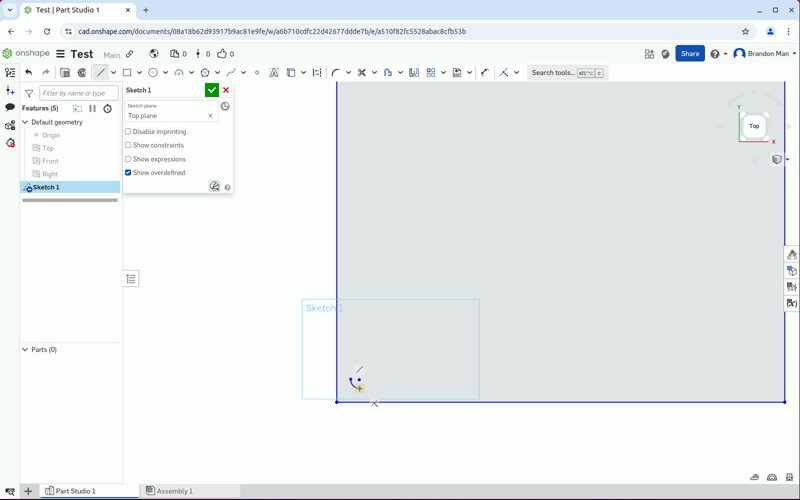
scroll(-6)
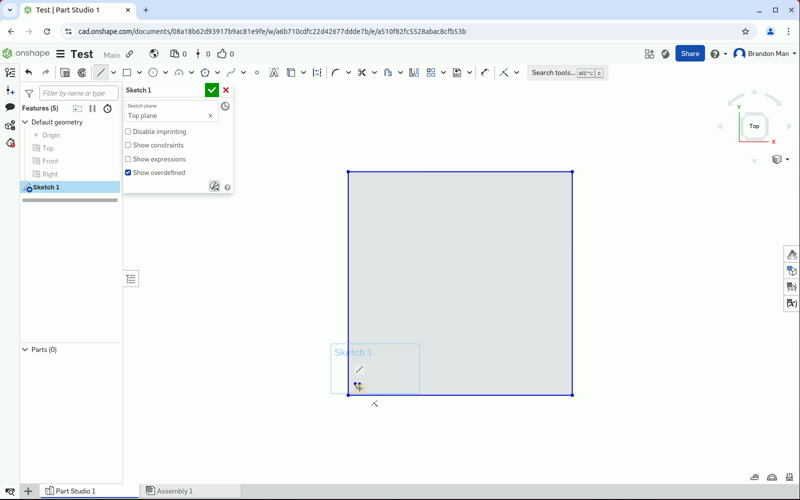
key_down(shift)
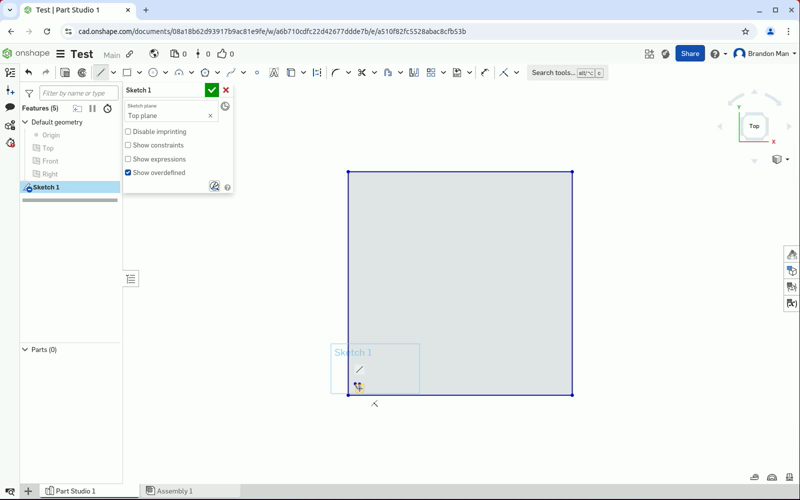
mouse_move(560, 388)
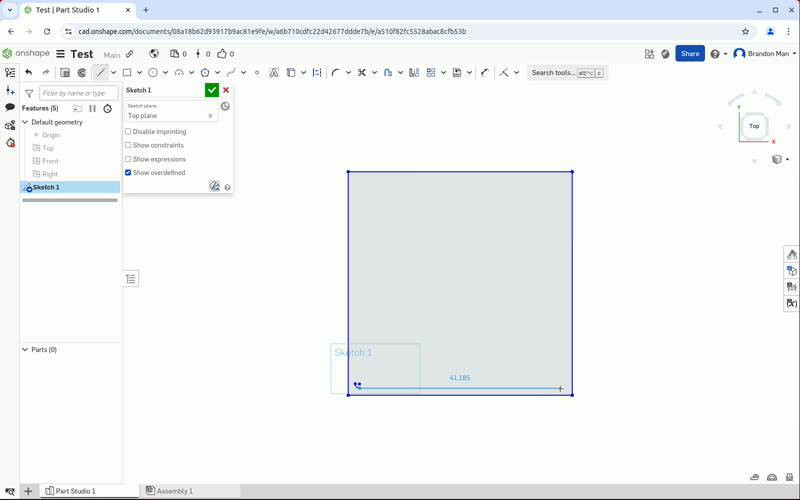
click(560, 388)
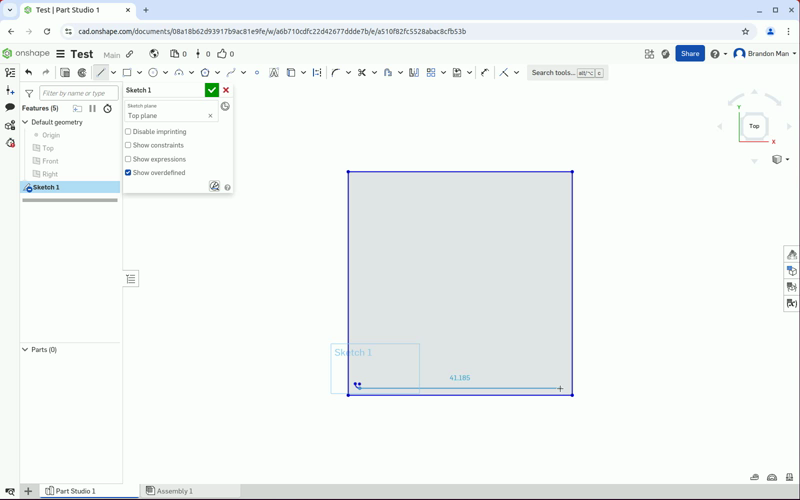
key_up(shift)
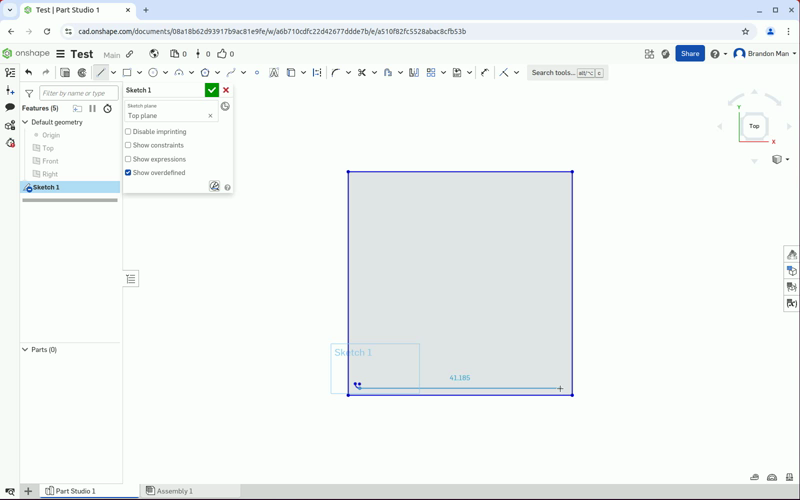
key(esc)
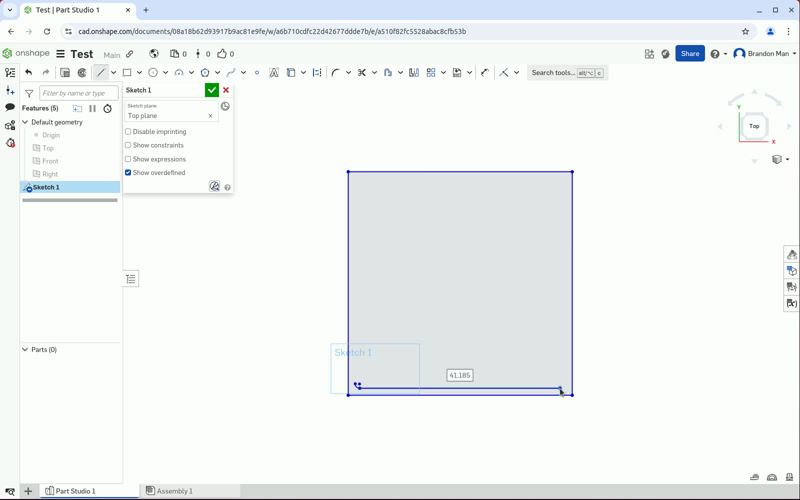
key(a)
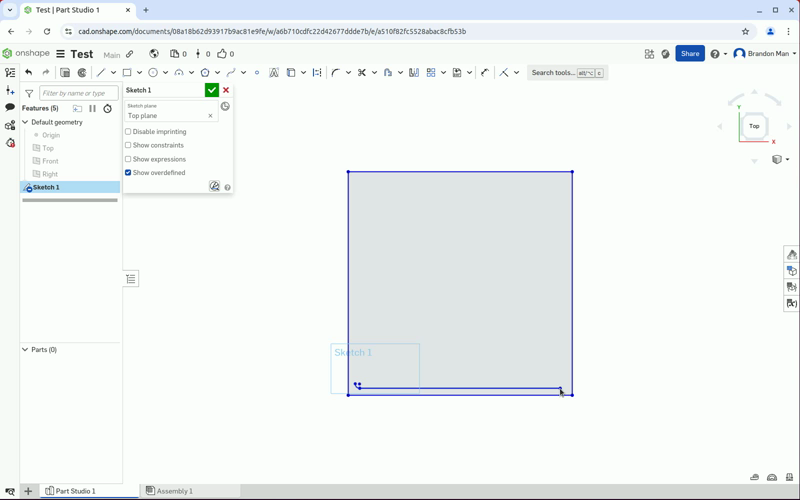
mouse_move(560, 388)
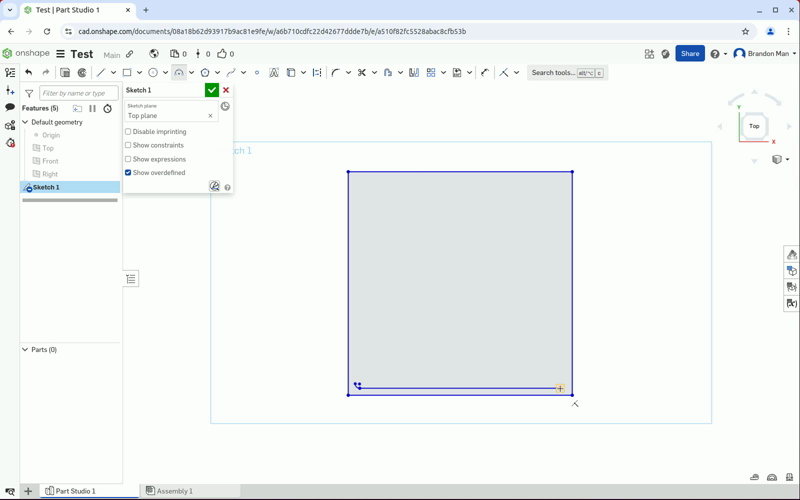
click(560, 388)
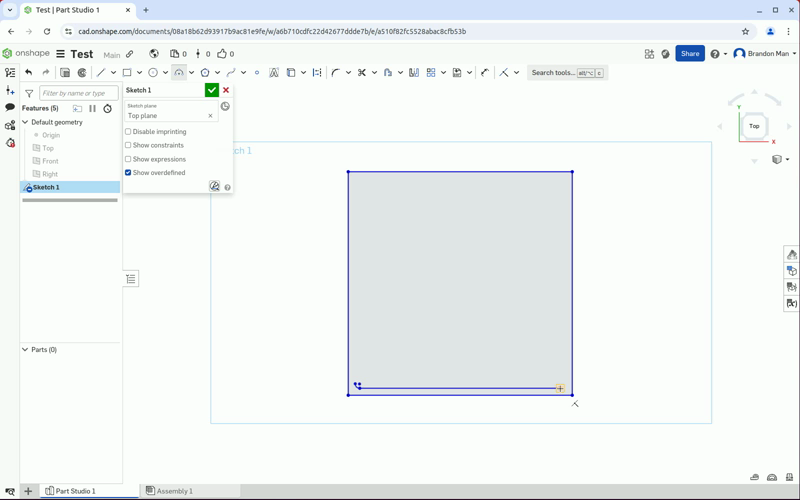
key_down(shift)
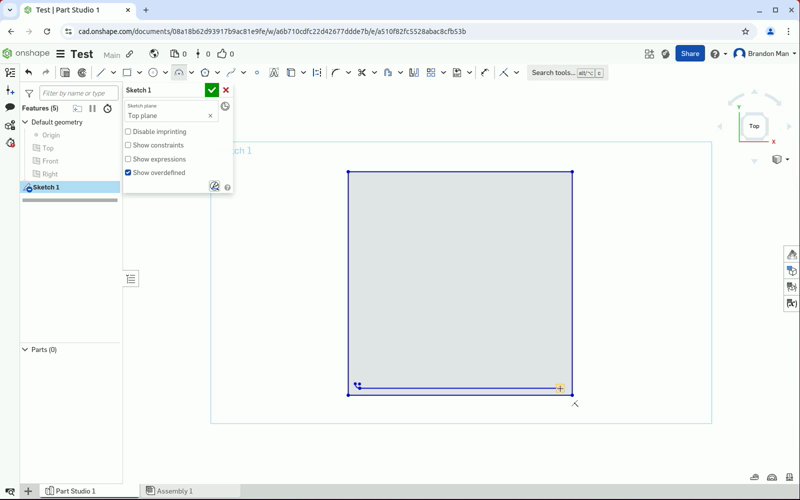
mouse_move(564, 383)
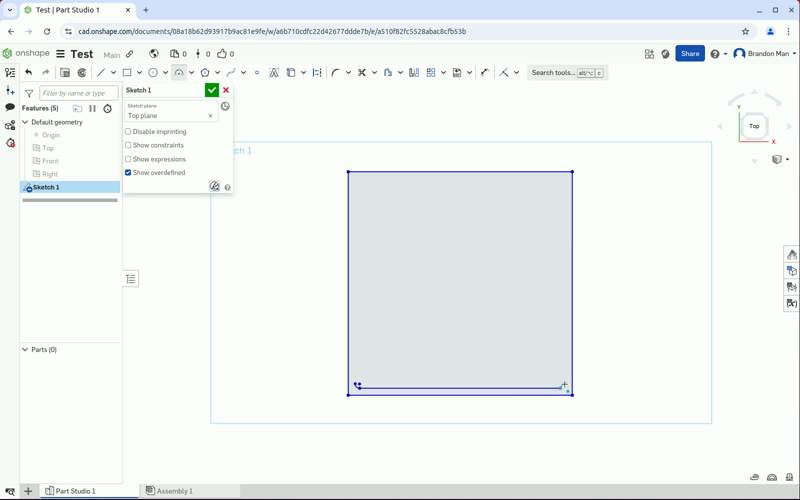
scroll(6)
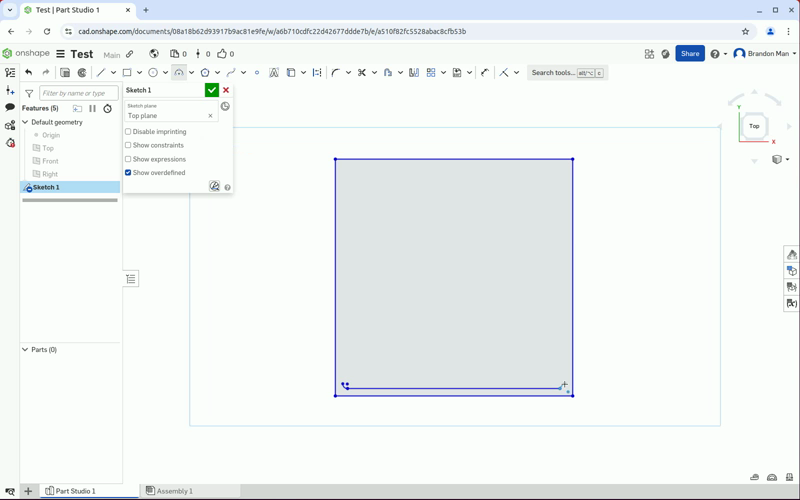
scroll(6)
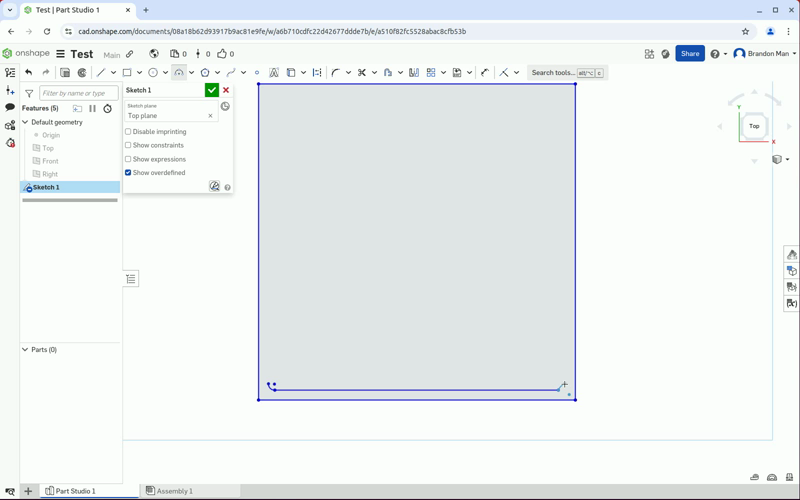
scroll(6)
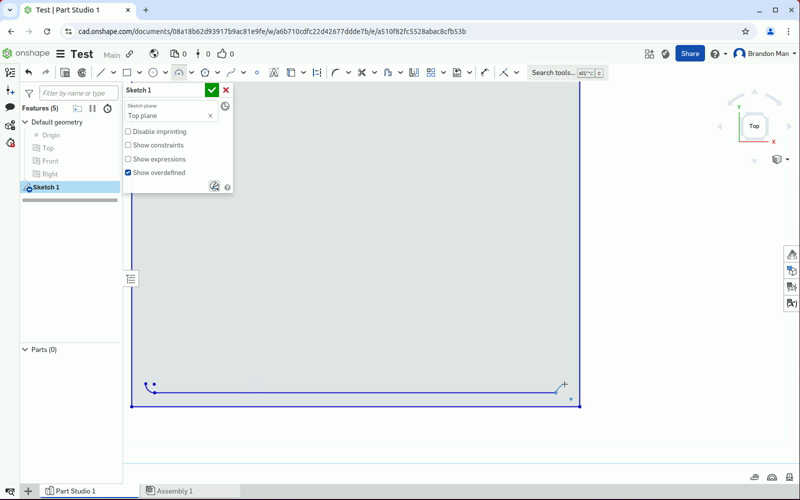
scroll(6)
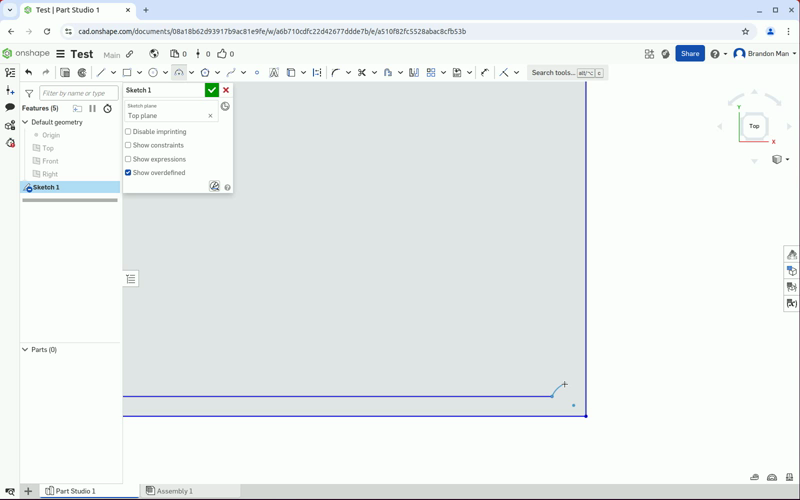
scroll(6)
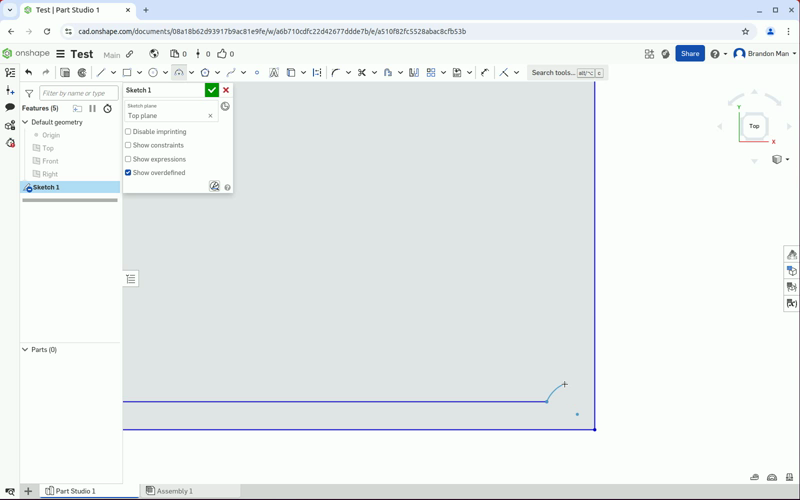
scroll(6)
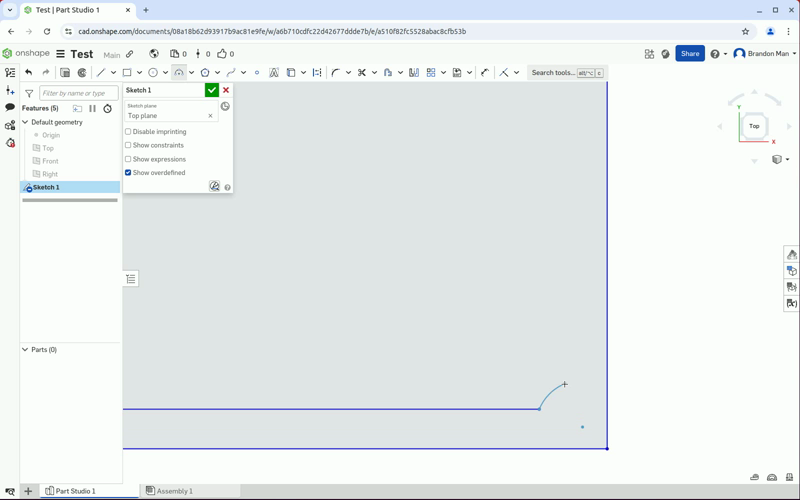
scroll(6)
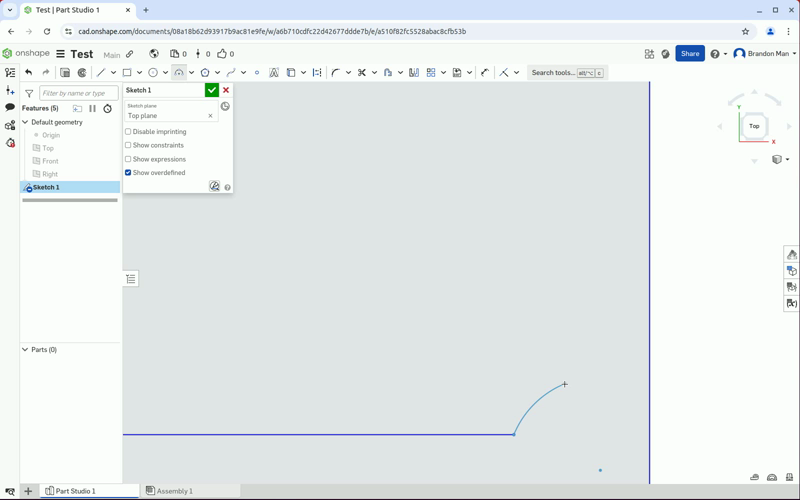
click(564, 383)
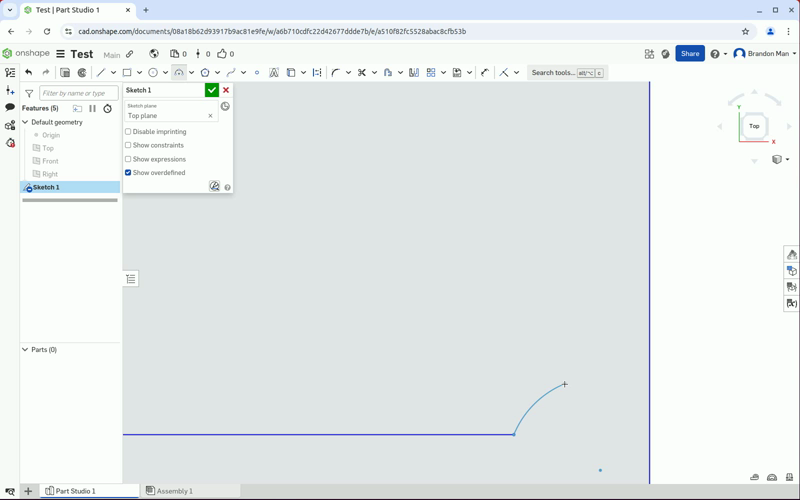
scroll(-6)
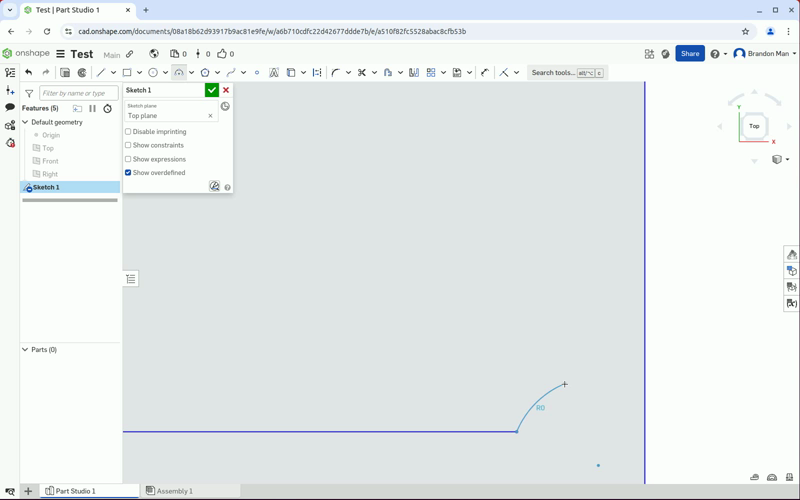
scroll(-6)
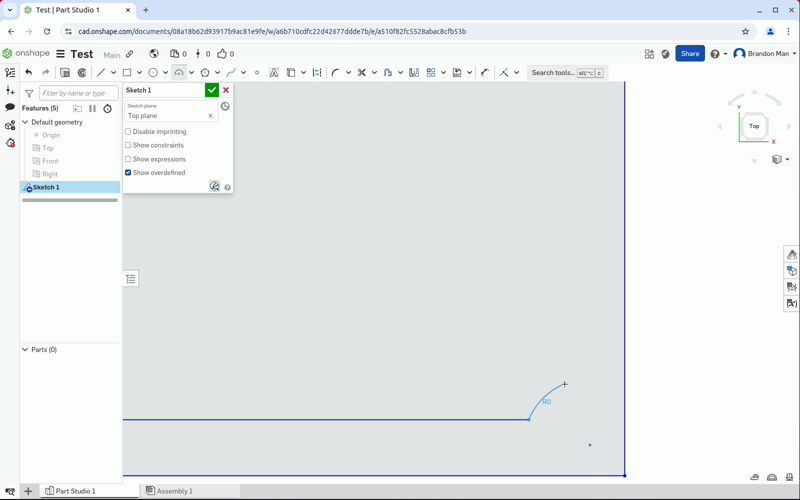
scroll(-6)
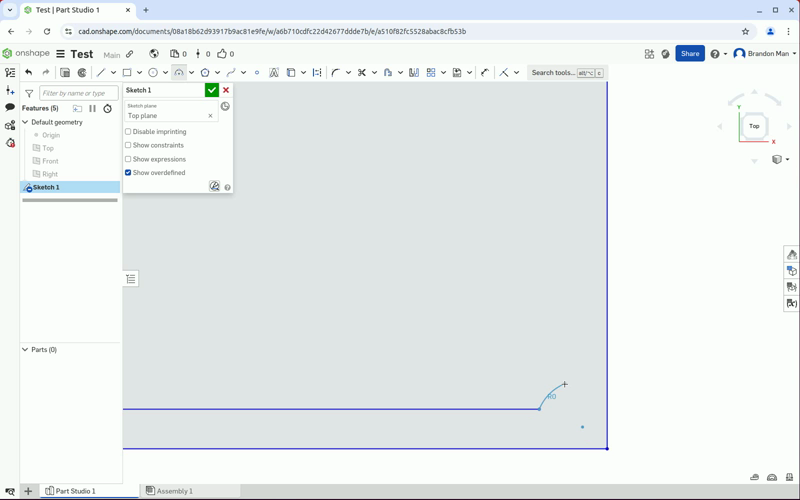
scroll(-6)
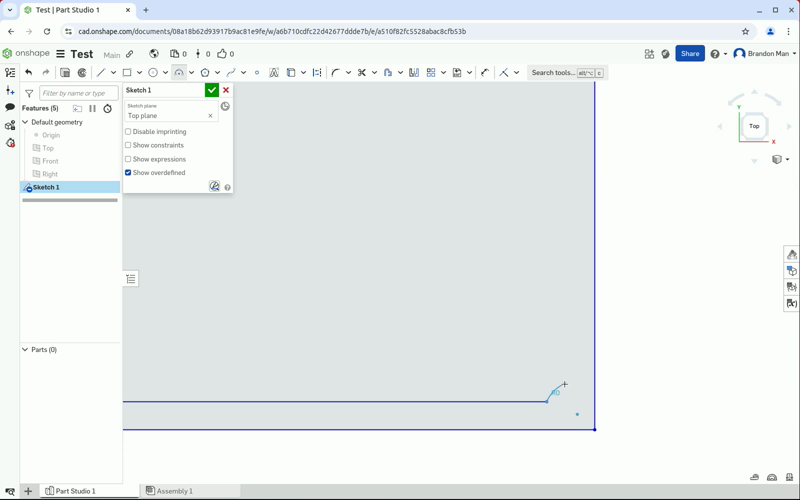
scroll(-6)
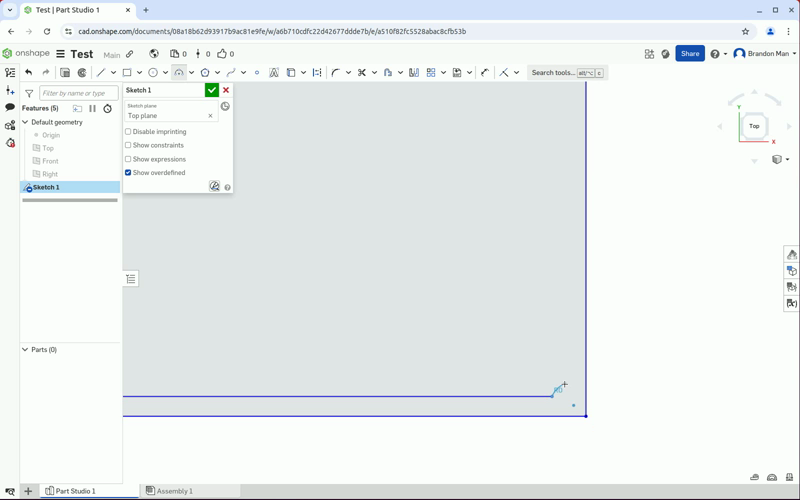
scroll(-6)
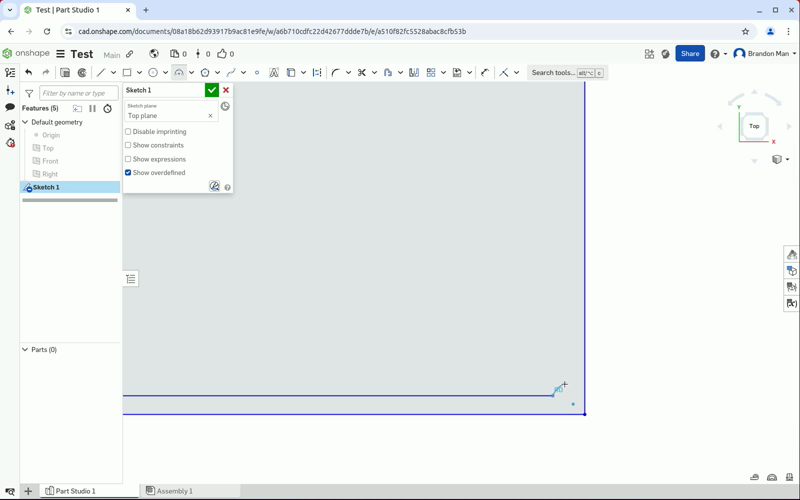
scroll(-6)
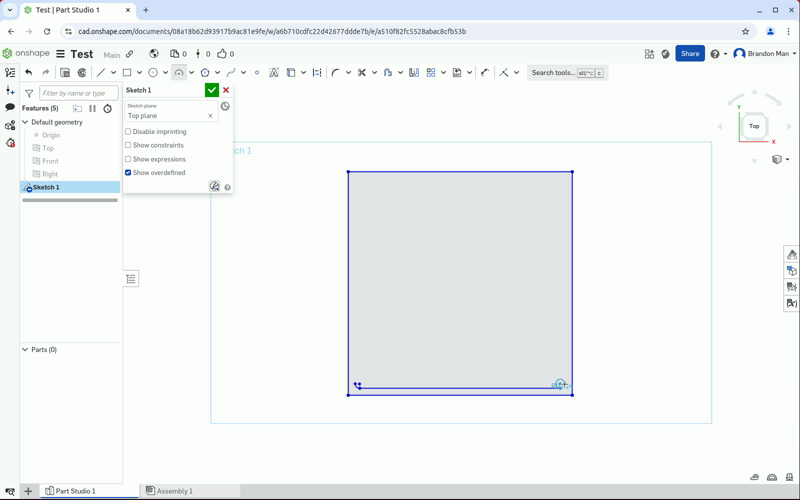
mouse_move(563, 387)
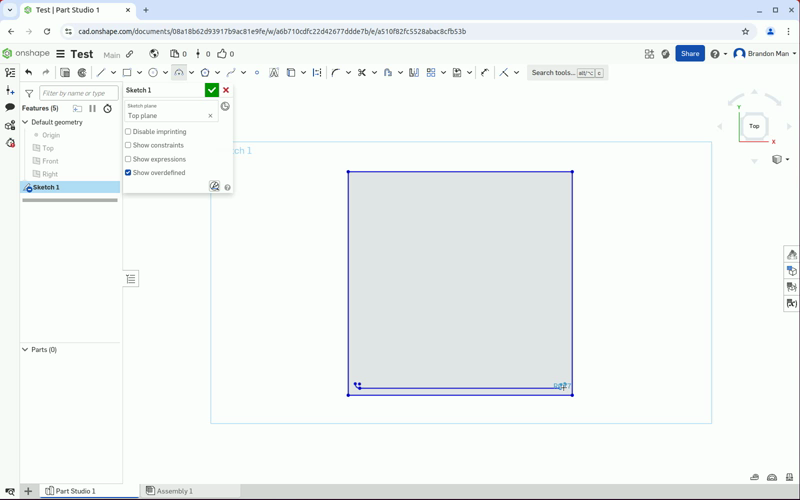
scroll(6)
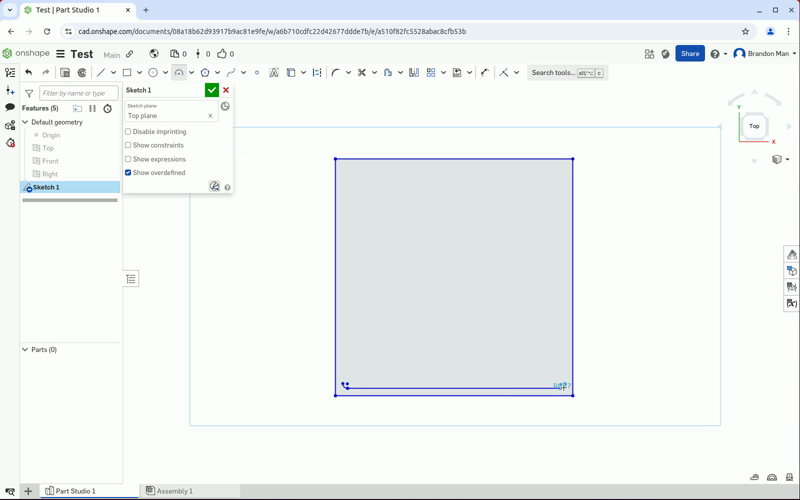
scroll(6)
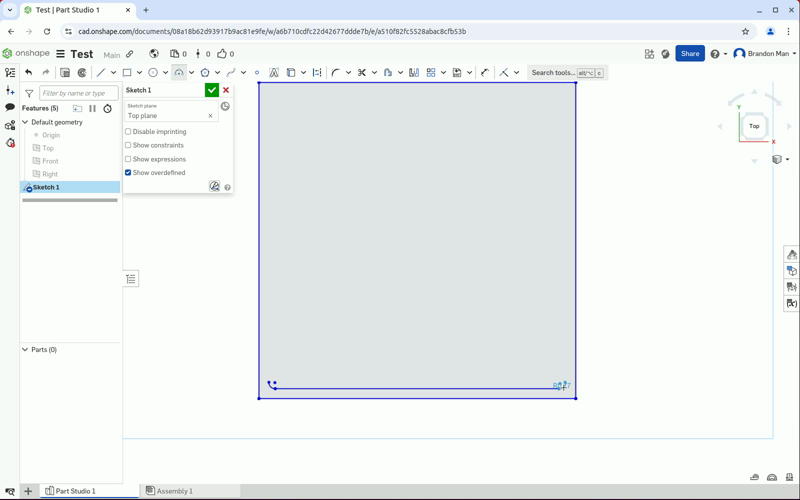
scroll(6)
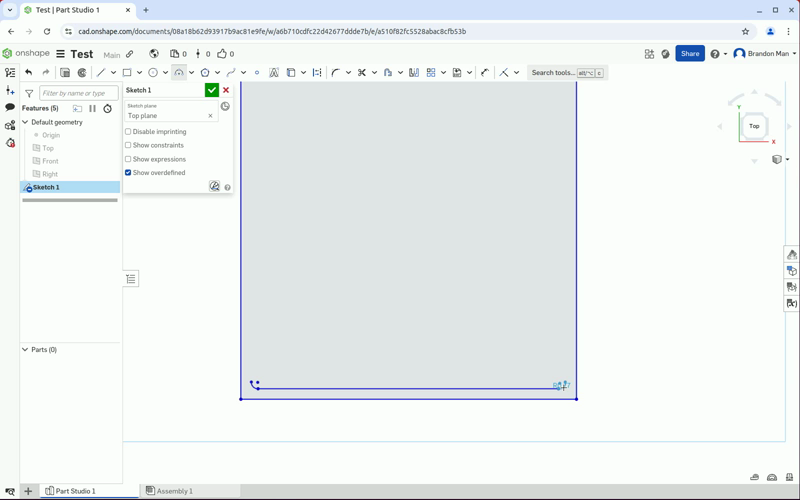
scroll(6)
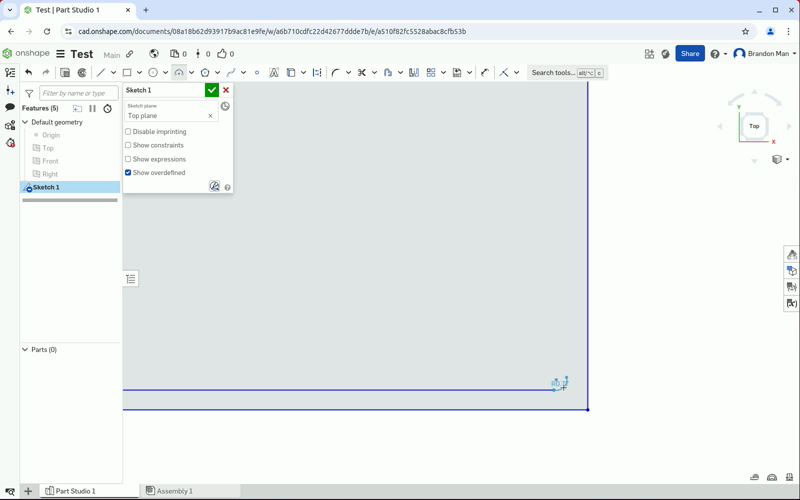
scroll(6)
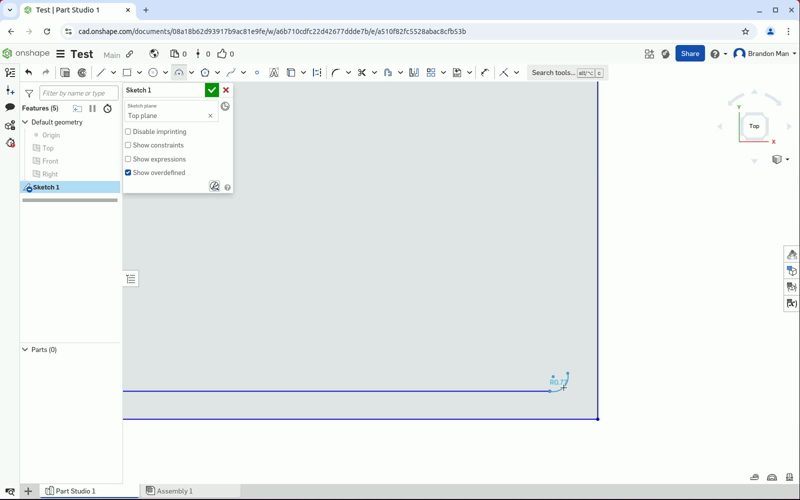
scroll(6)
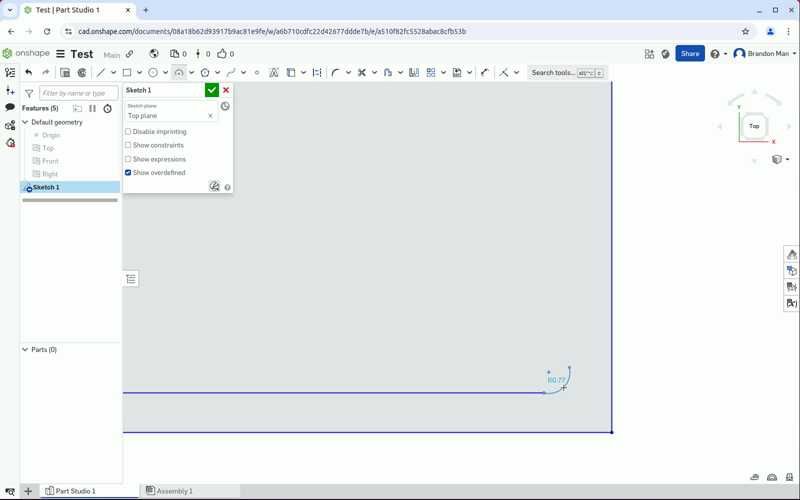
scroll(6)
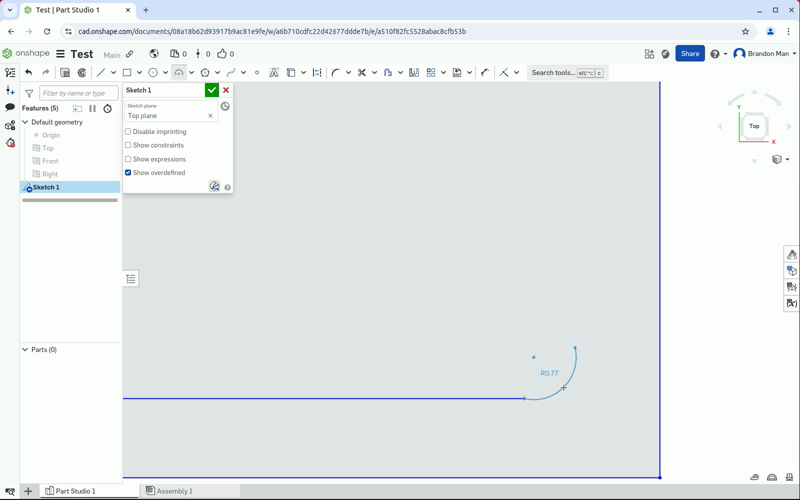
click(563, 387)
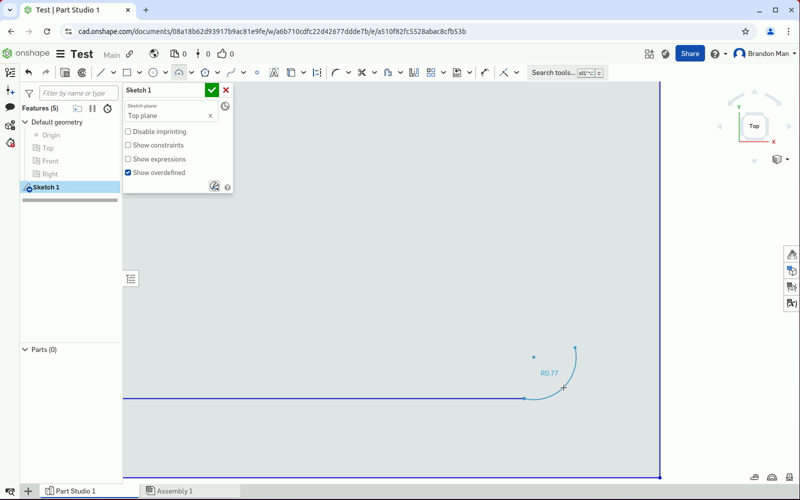
scroll(-6)
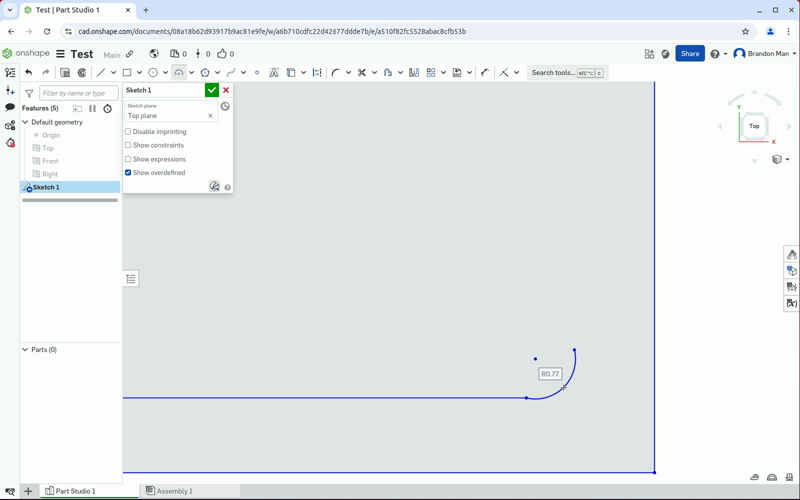
scroll(-6)
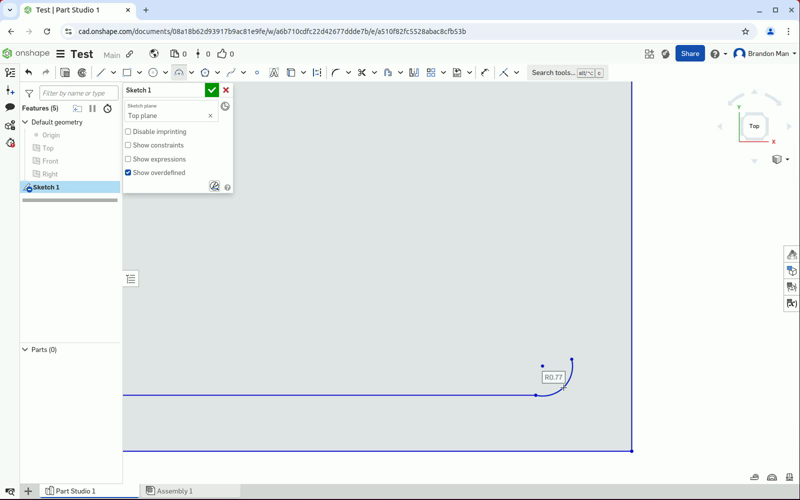
scroll(-6)
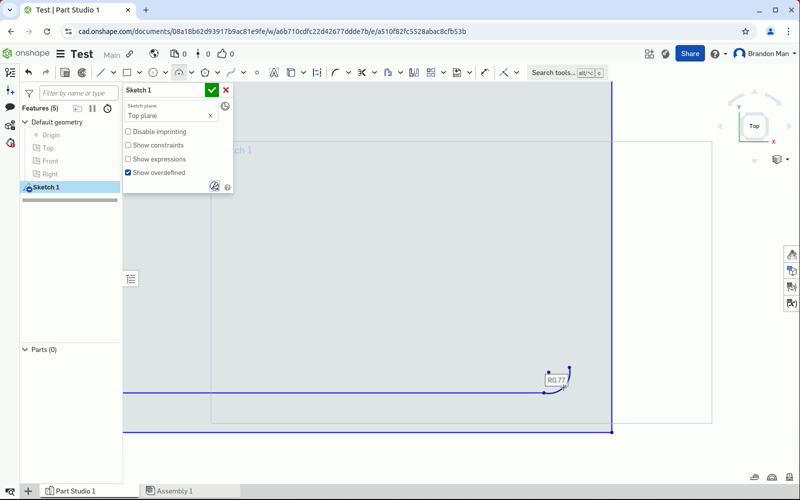
scroll(-6)
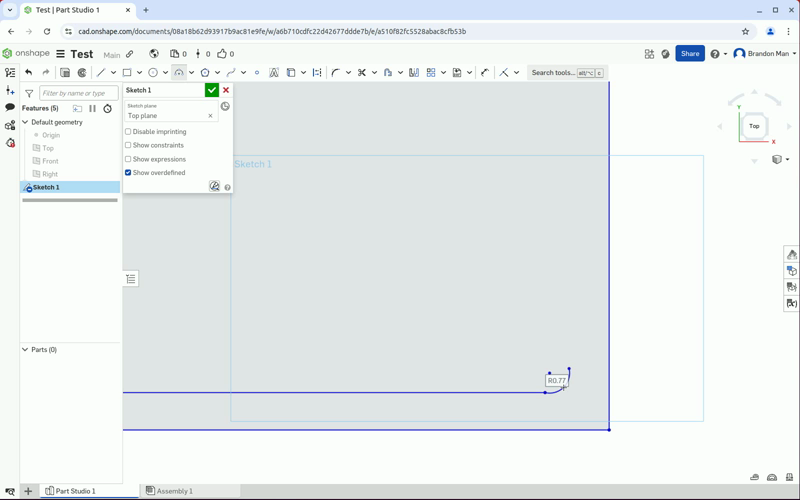
scroll(-6)
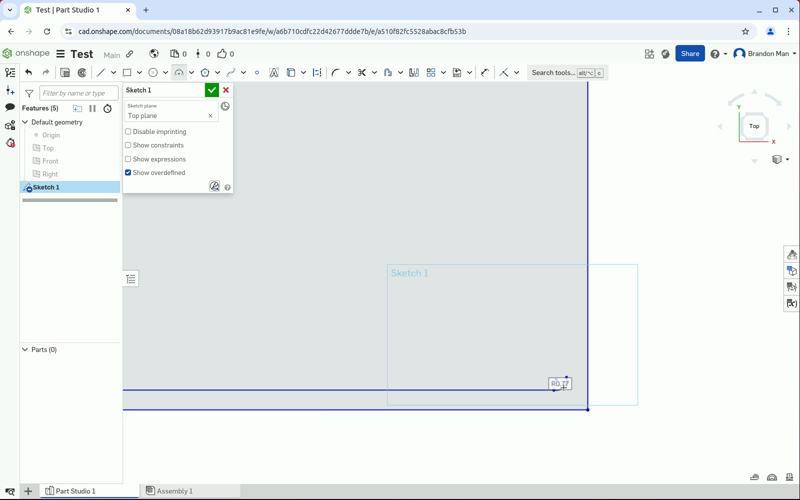
scroll(-6)
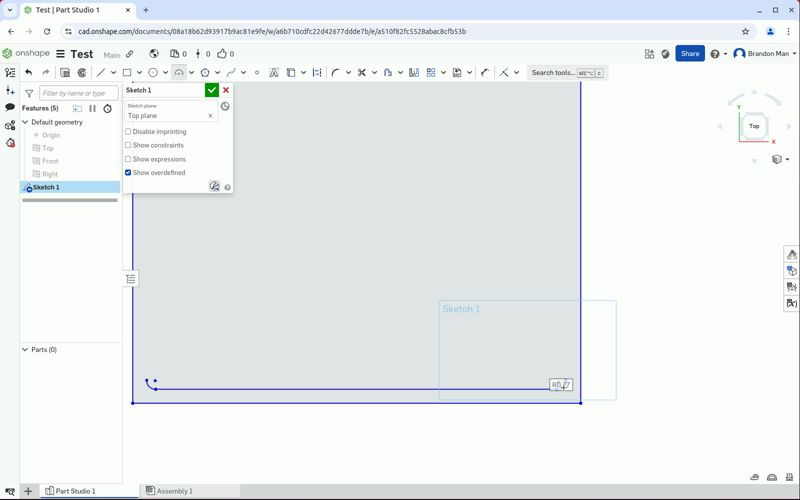
scroll(-6)
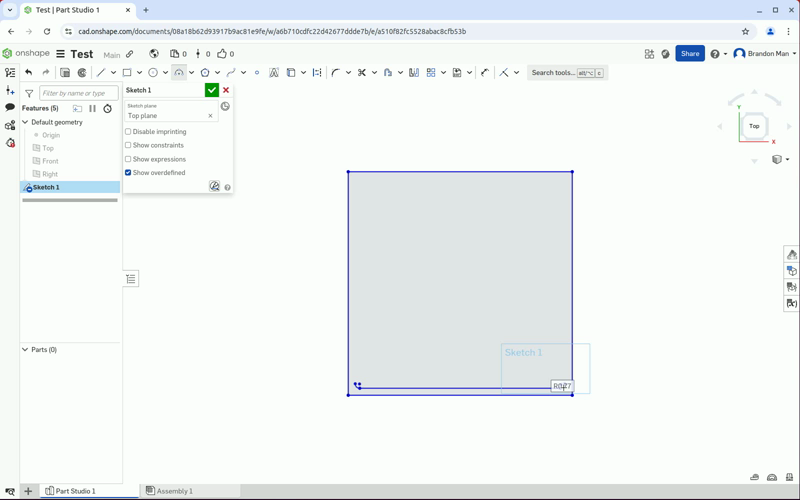
key_up(shift)
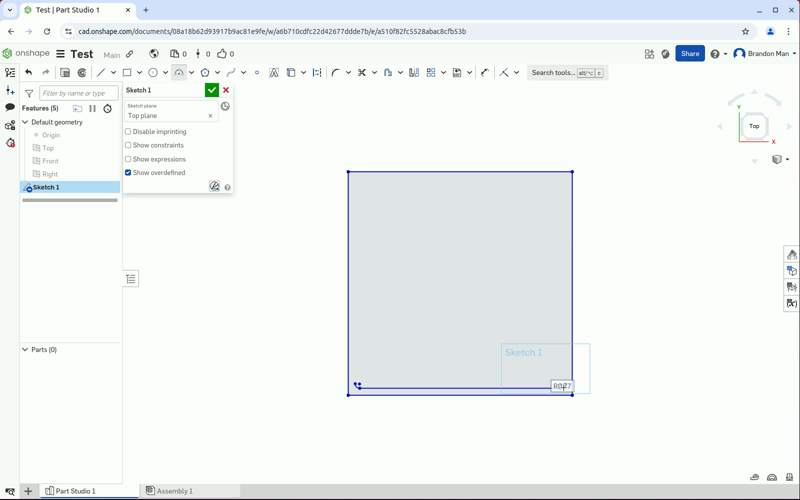
key(esc)
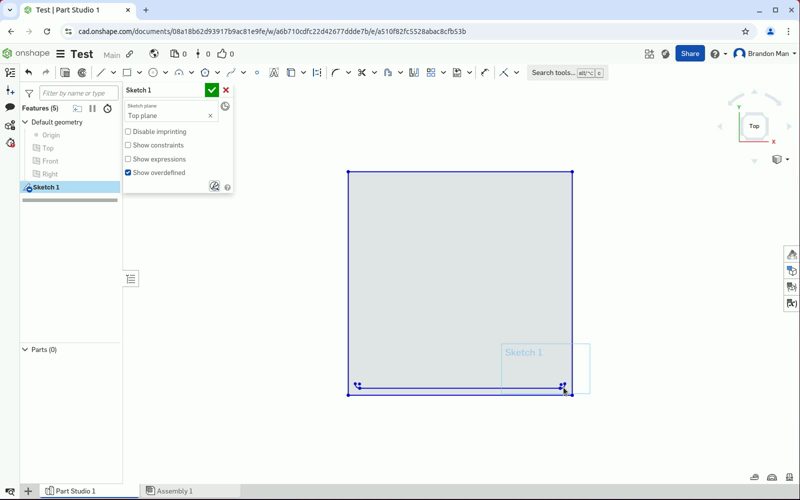
key(l)
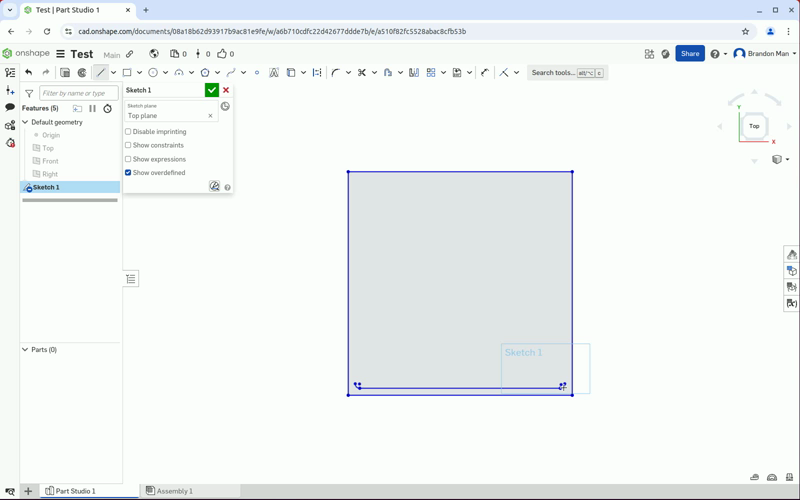
mouse_move(564, 383)
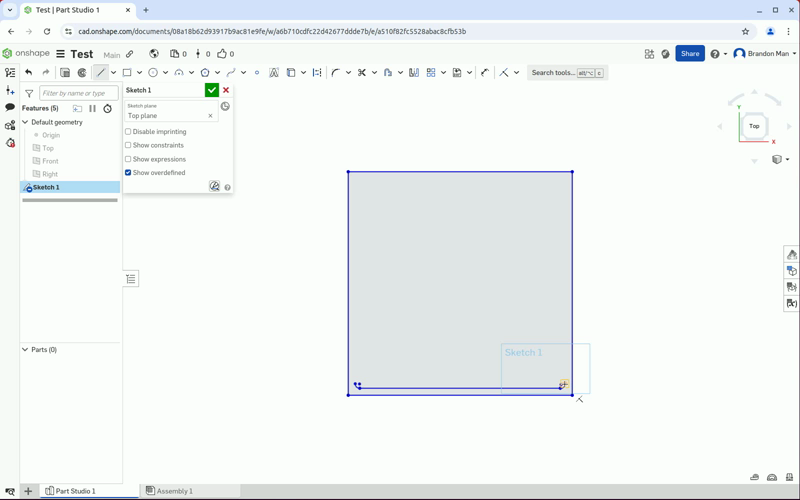
scroll(6)
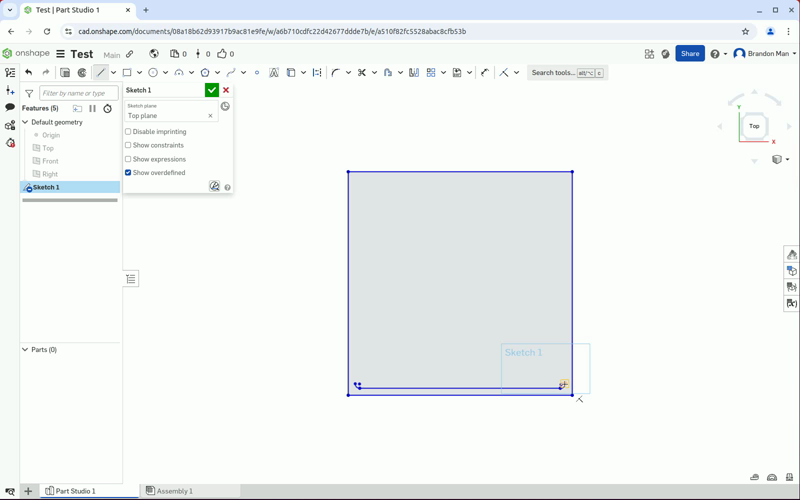
scroll(6)
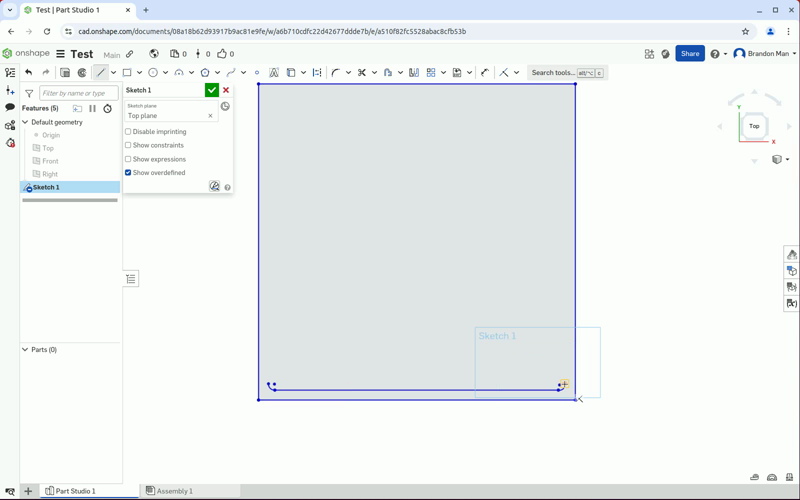
scroll(6)
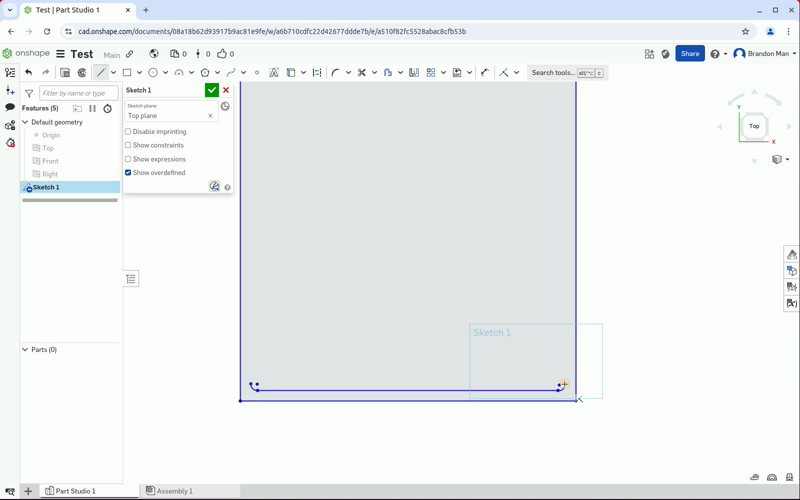
scroll(6)
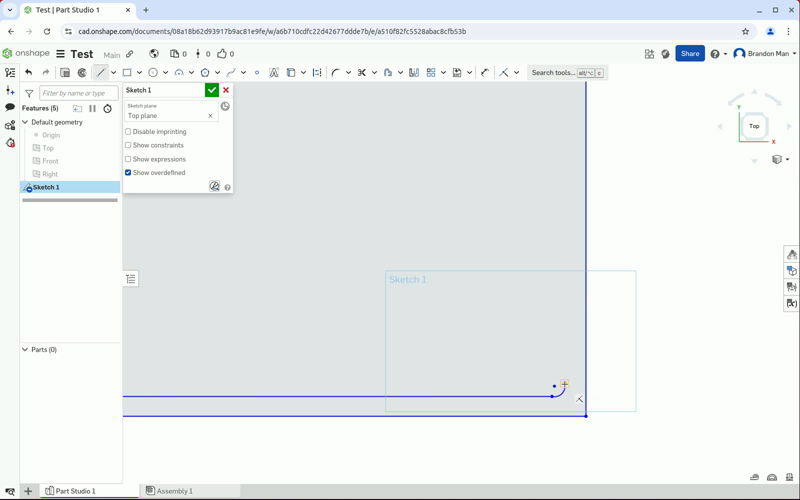
scroll(6)
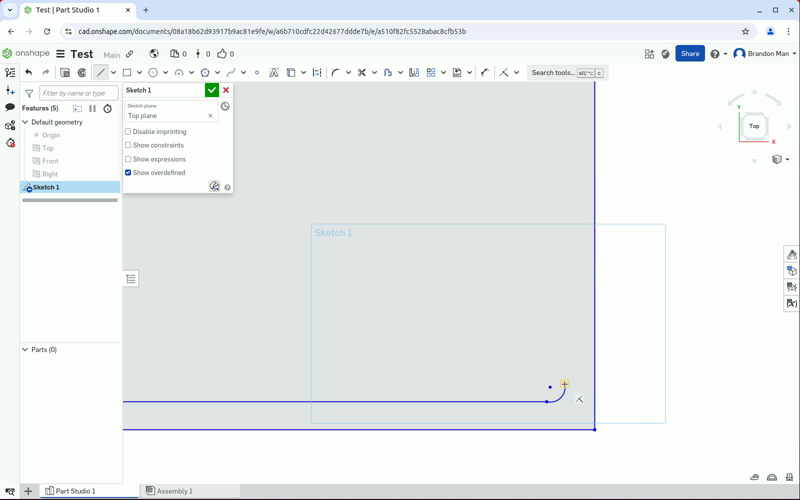
scroll(6)
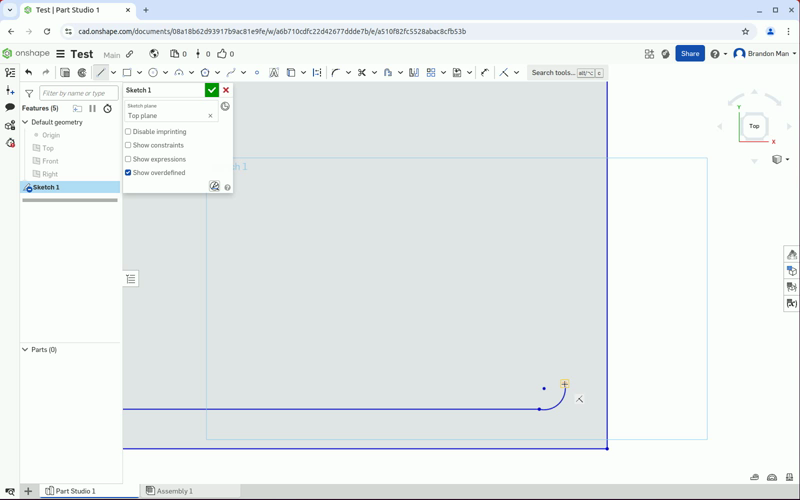
scroll(6)
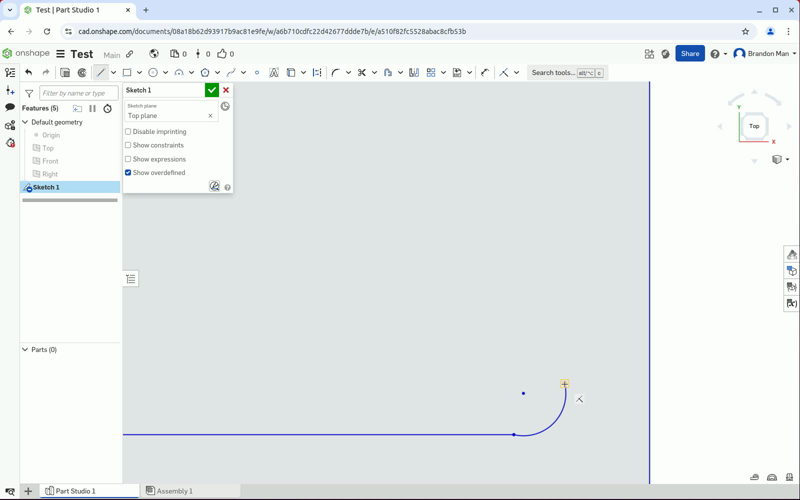
click(564, 383)
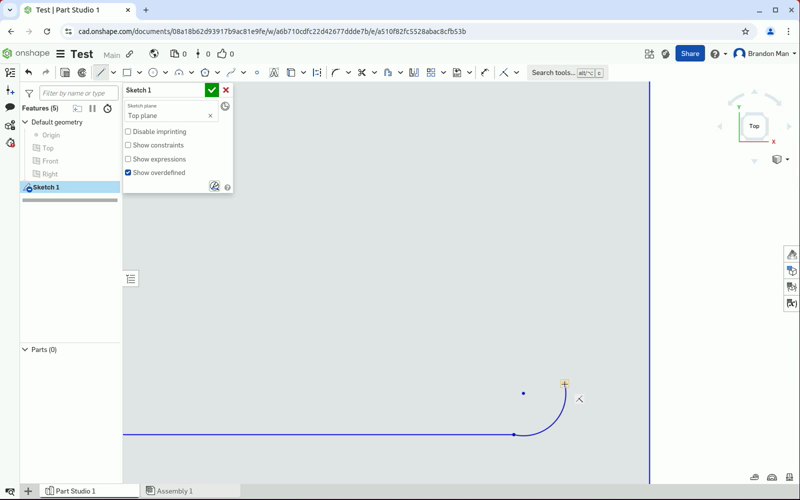
scroll(-6)
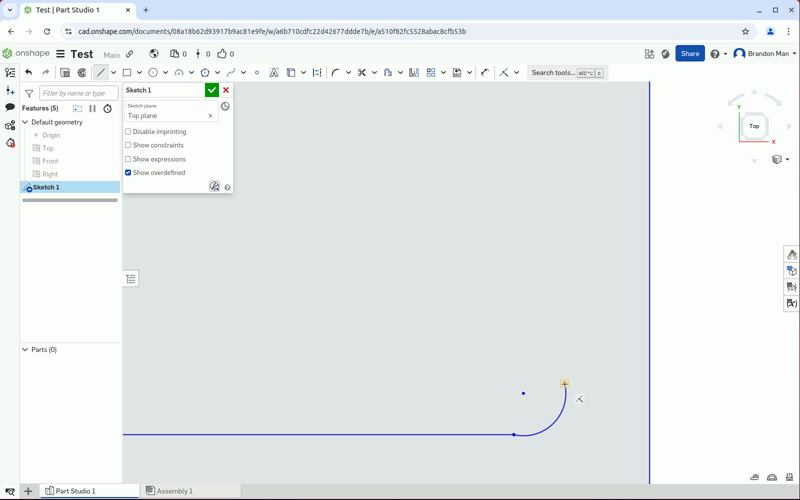
scroll(-6)
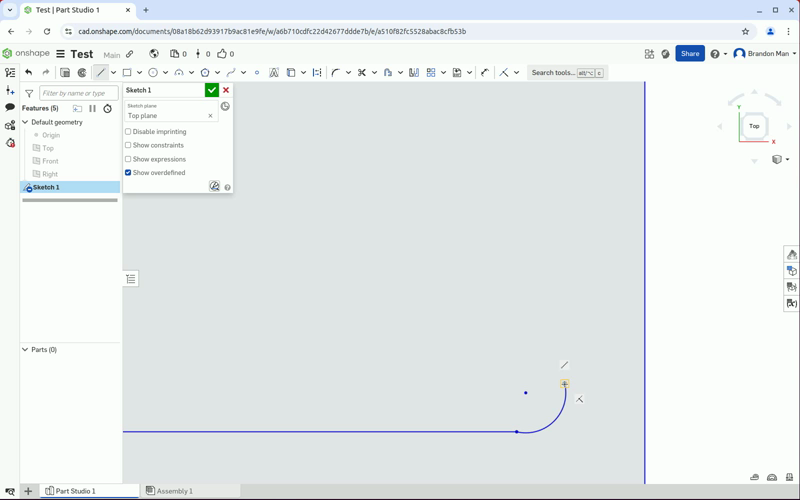
scroll(-6)
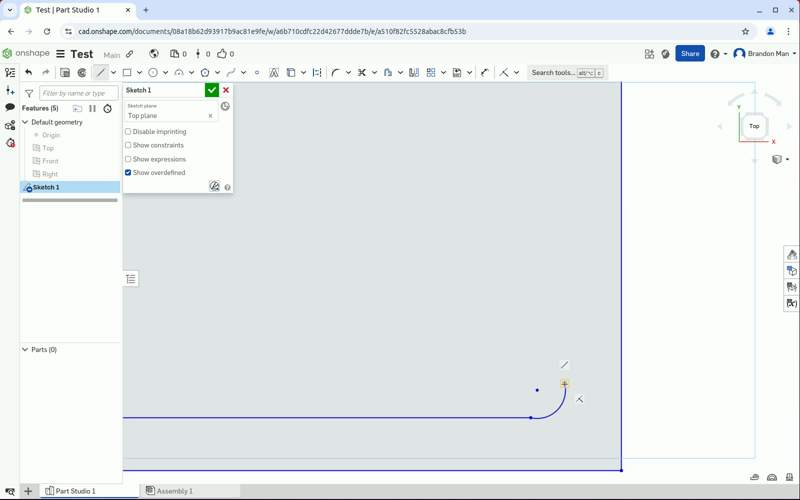
scroll(-6)
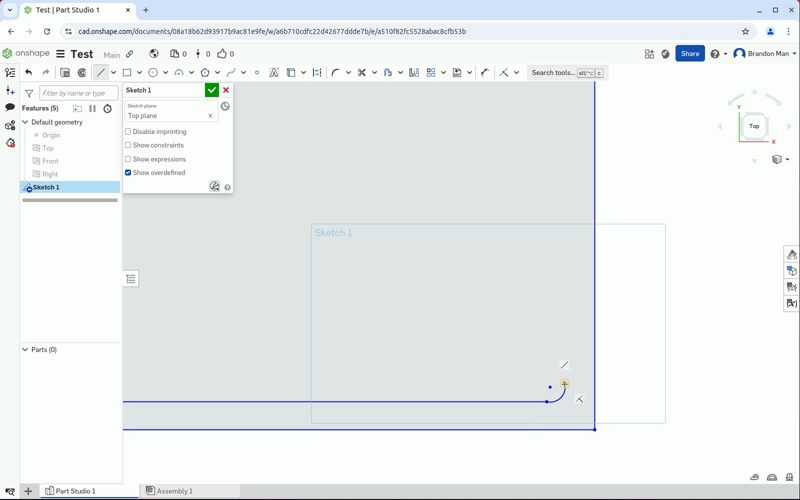
scroll(-6)
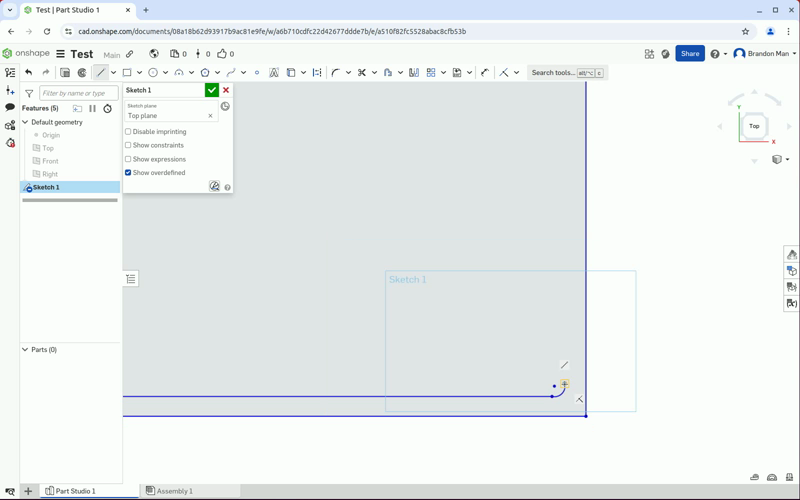
scroll(-6)
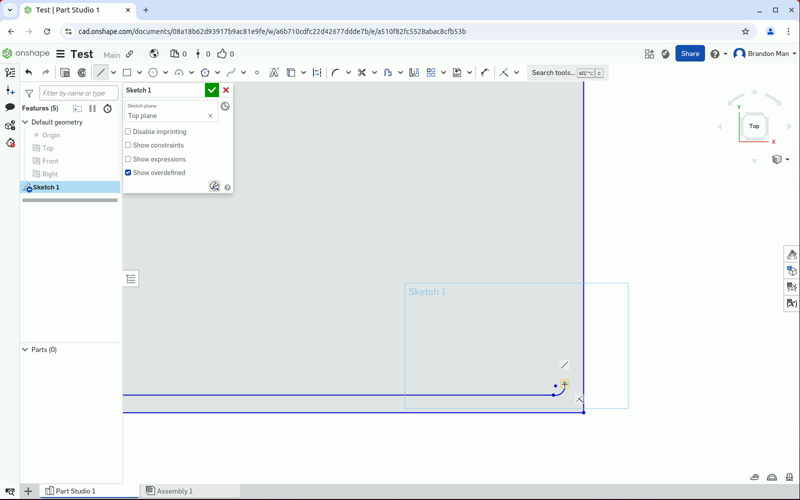
scroll(-6)
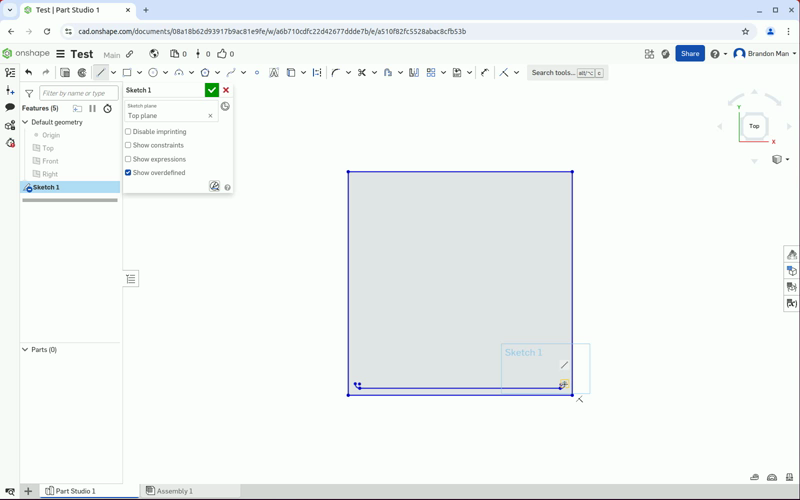
key_down(shift)
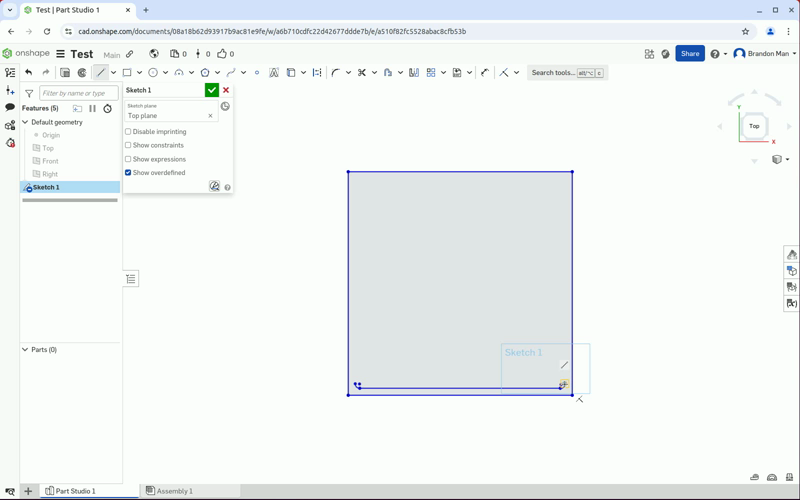
mouse_move(564, 183)
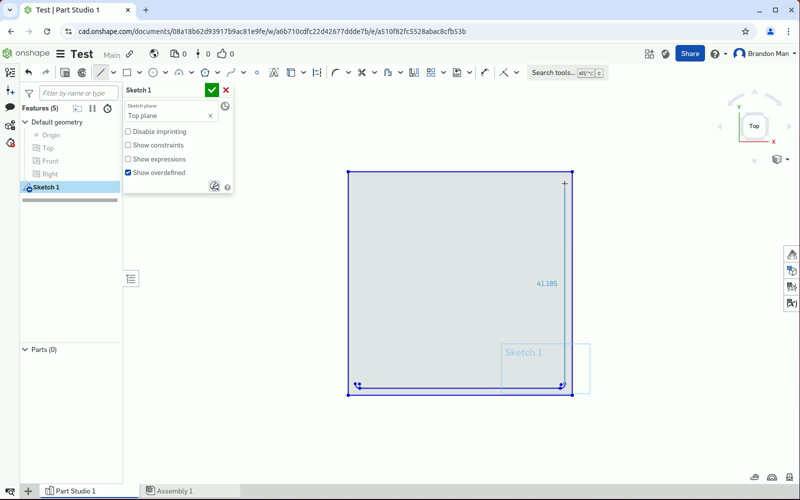
click(564, 183)
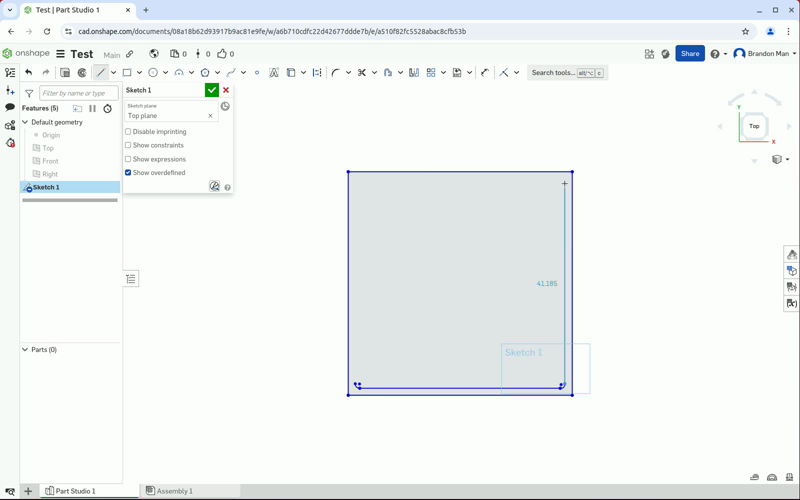
key_up(shift)
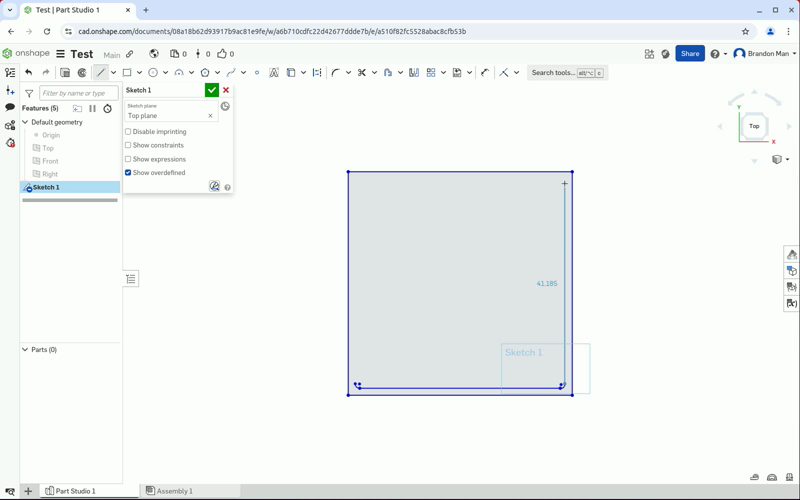
key(esc)
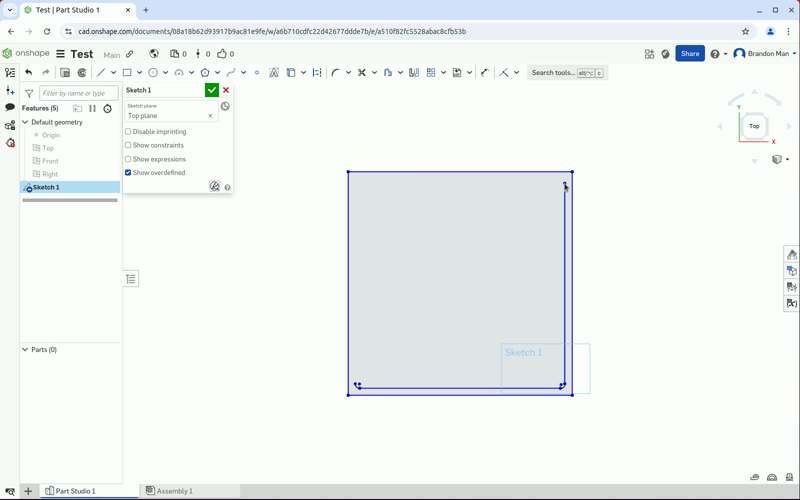
key(a)
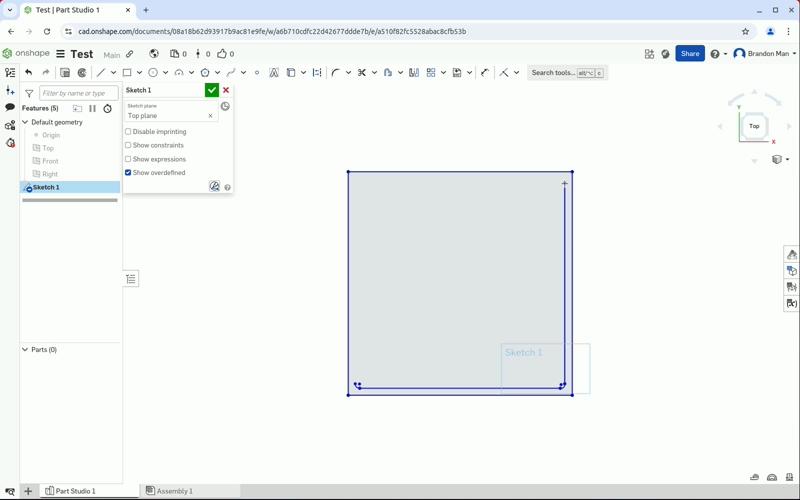
mouse_move(564, 183)
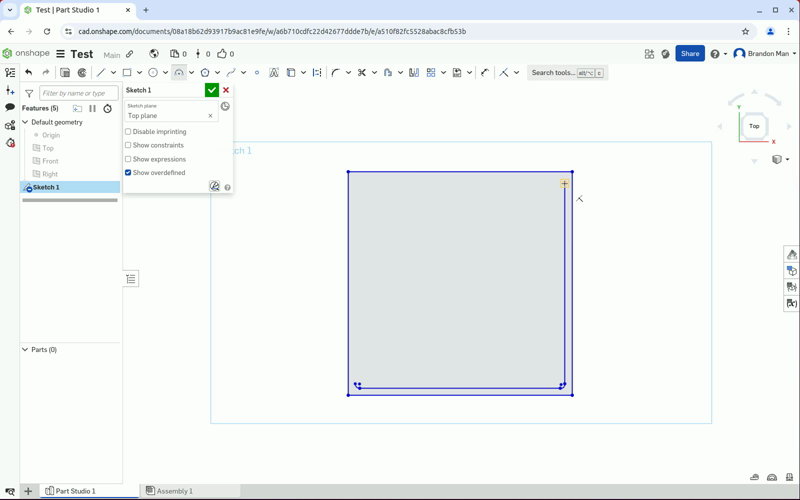
click(564, 183)
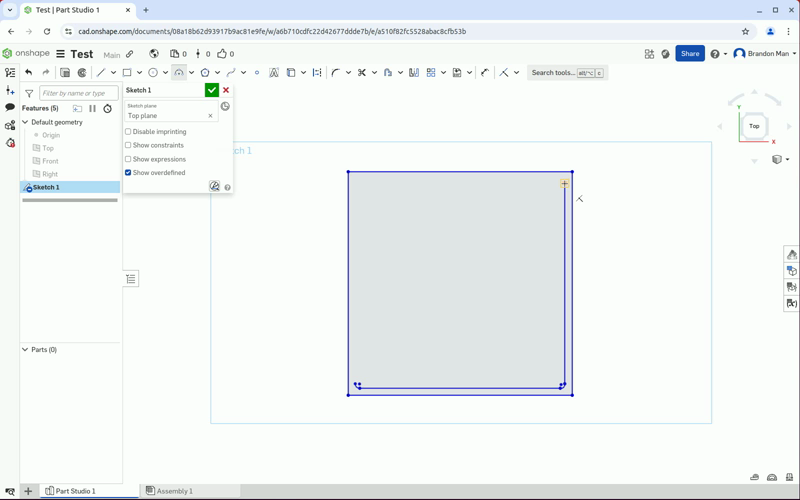
key_down(shift)
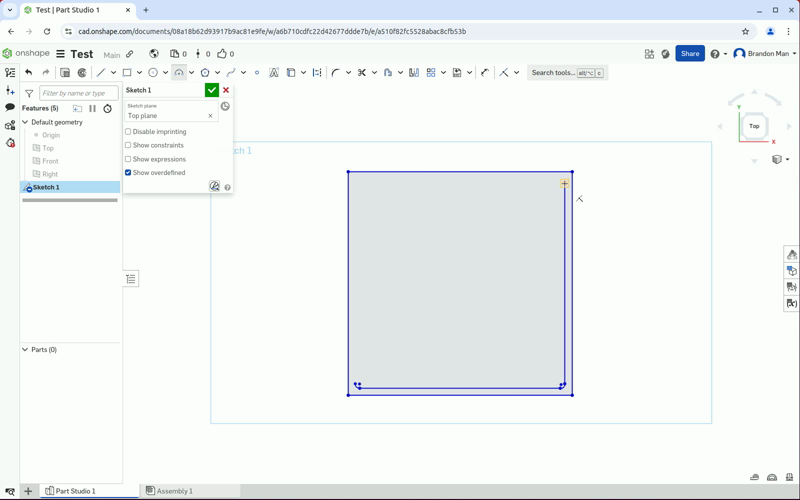
mouse_move(560, 178)
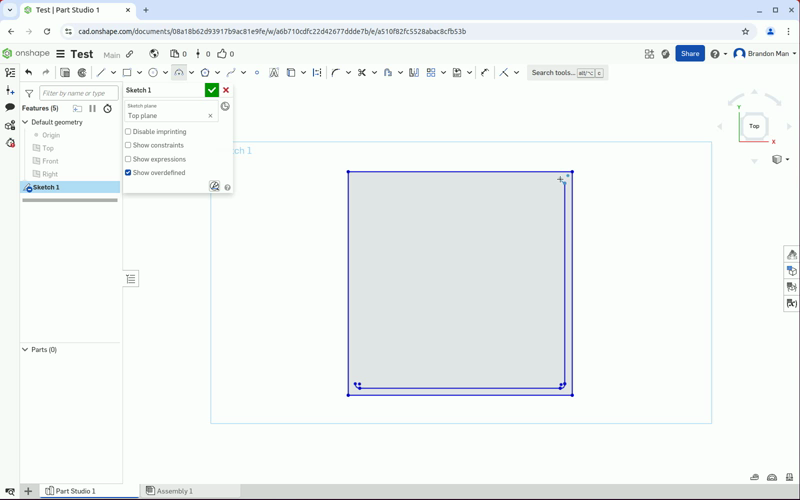
scroll(6)
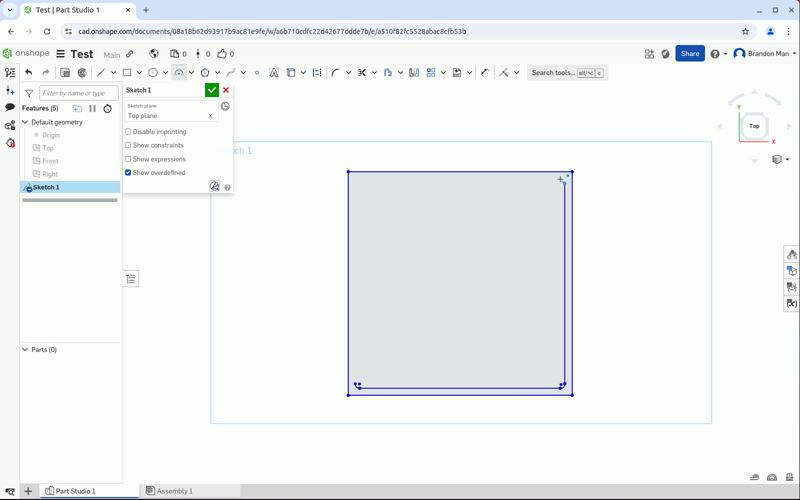
scroll(6)
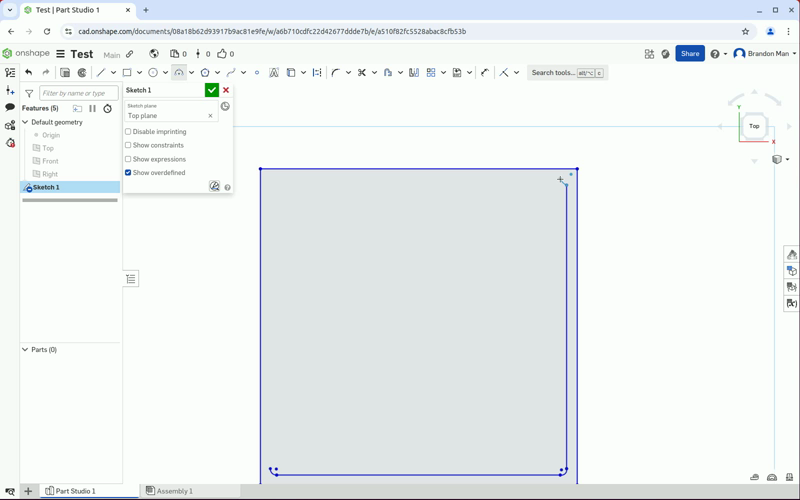
scroll(6)
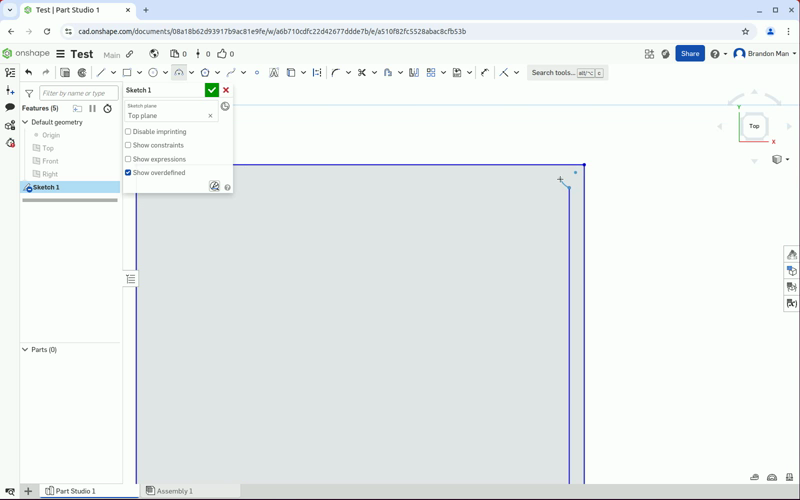
scroll(6)
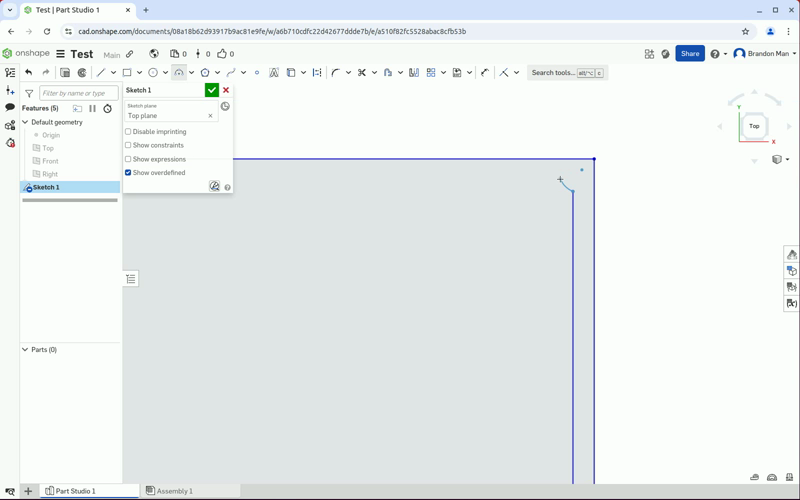
scroll(6)
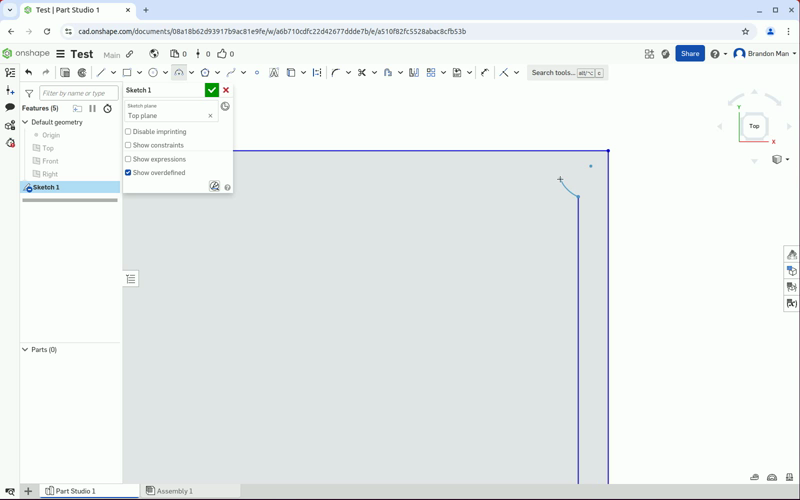
scroll(6)
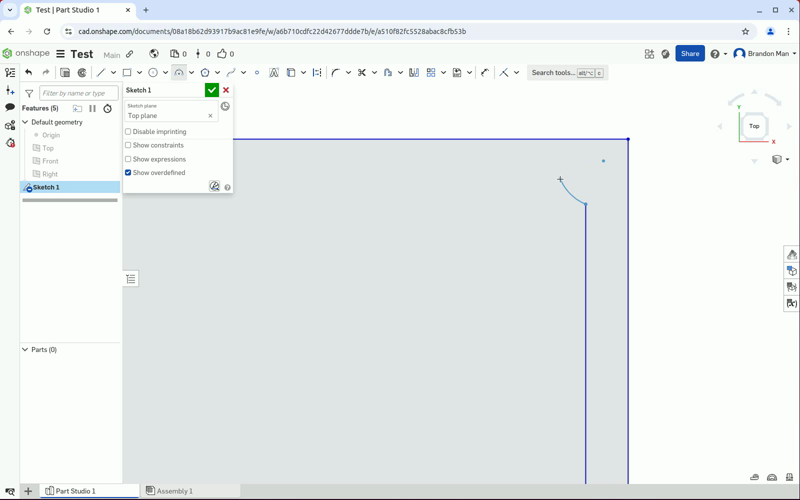
scroll(6)
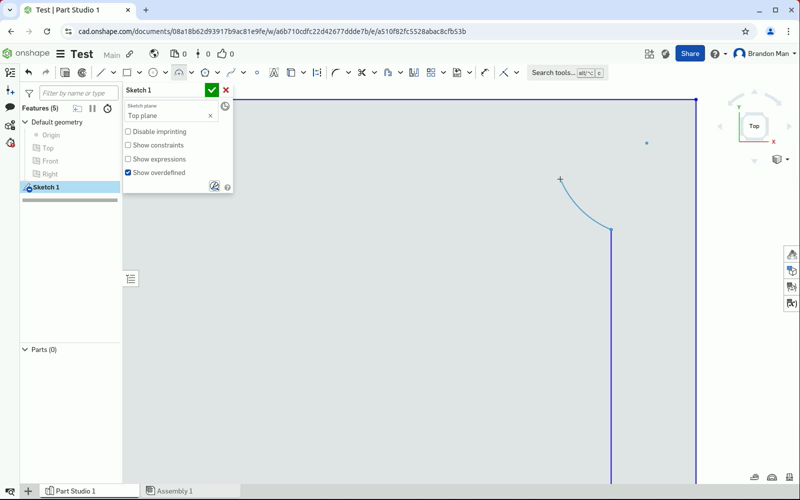
click(560, 178)
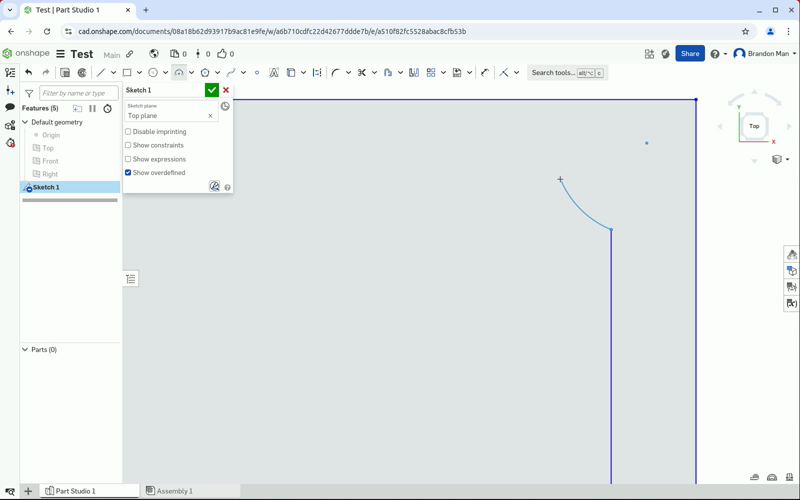
scroll(-6)
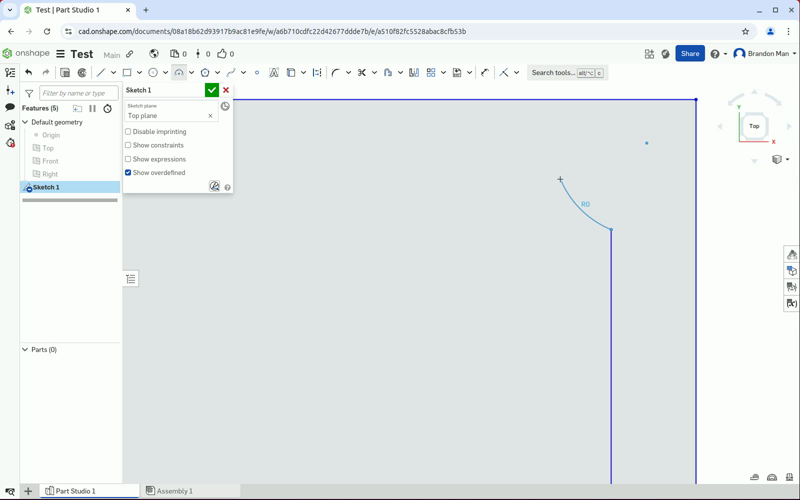
scroll(-6)
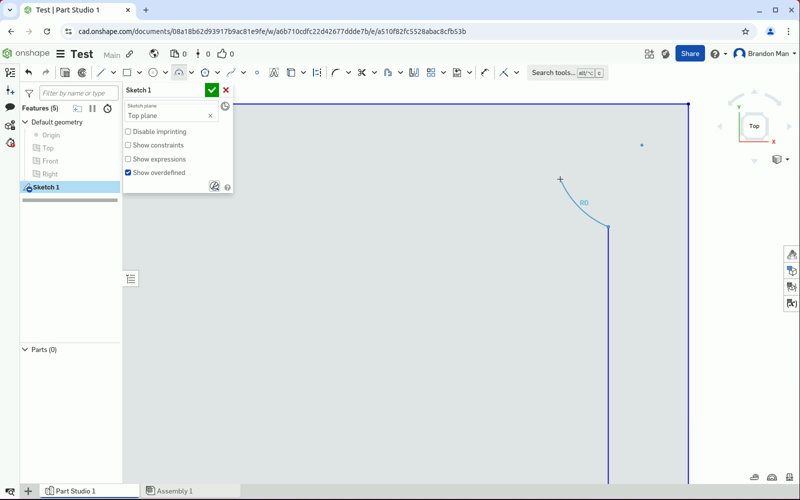
scroll(-6)
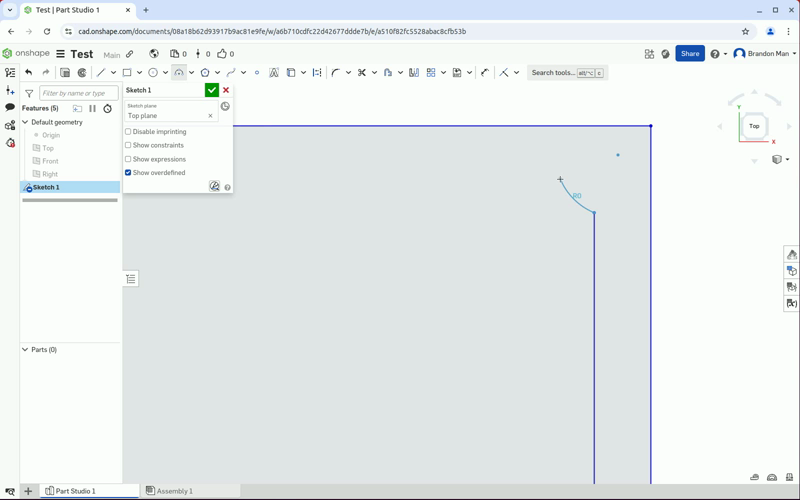
scroll(-6)
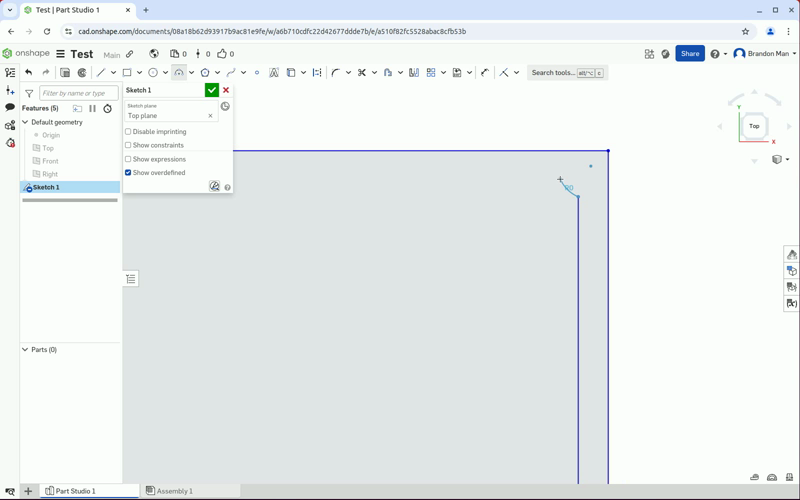
scroll(-6)
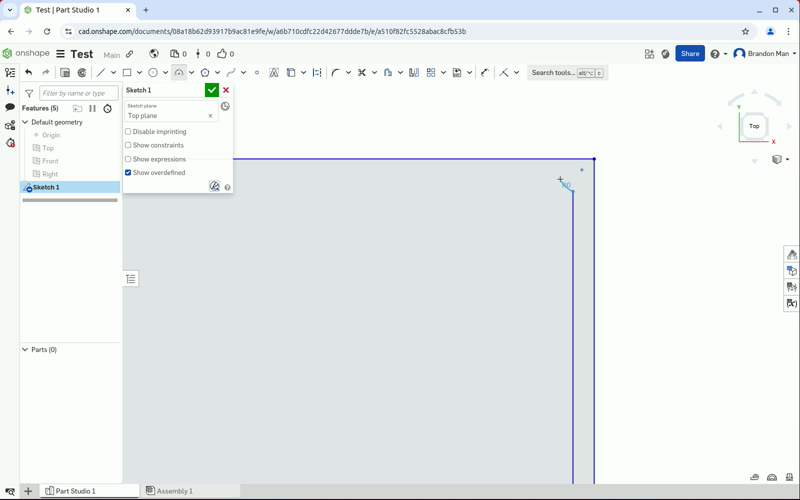
scroll(-6)
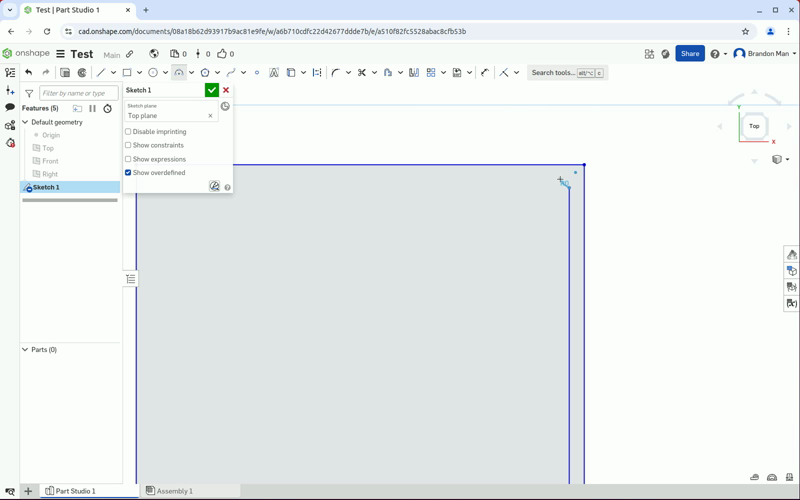
scroll(-6)
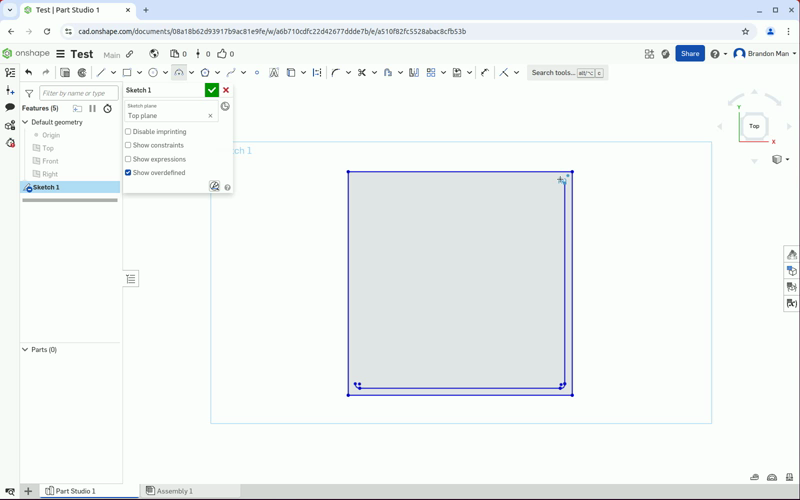
mouse_move(563, 180)
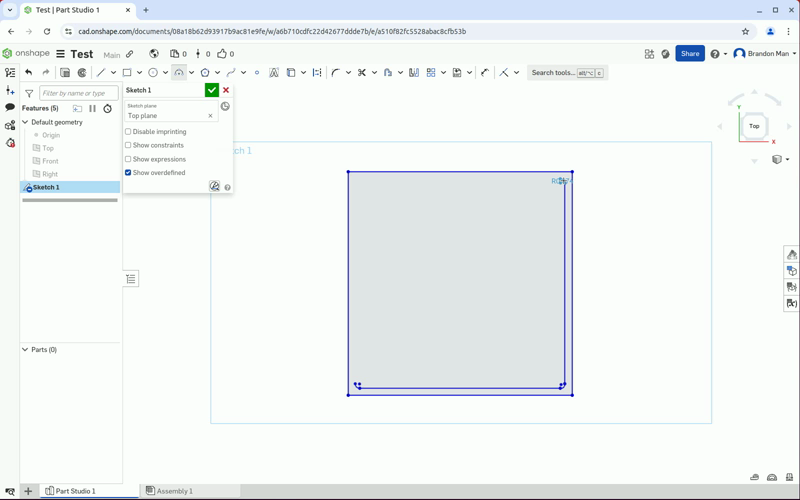
scroll(6)
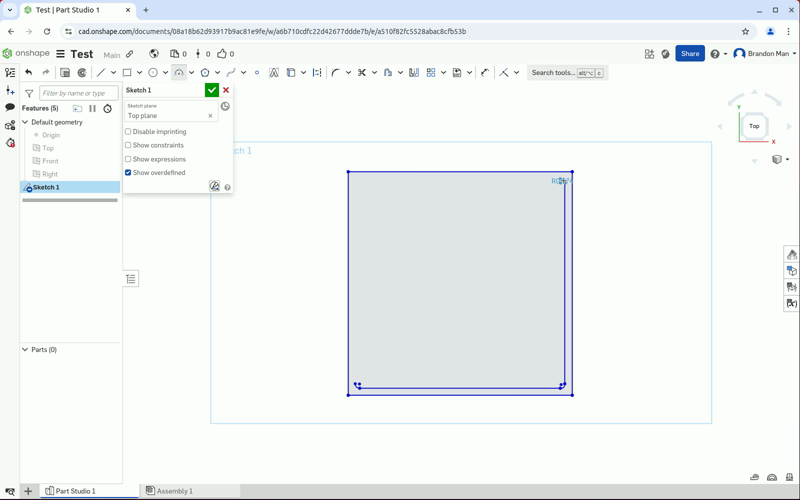
scroll(6)
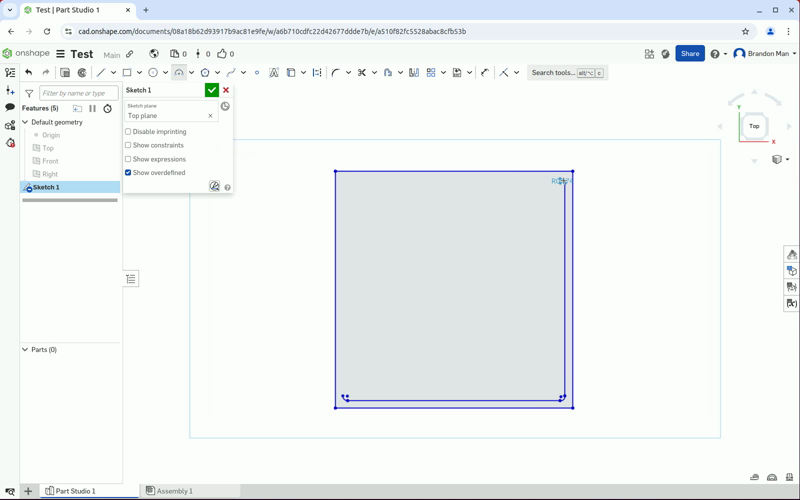
scroll(6)
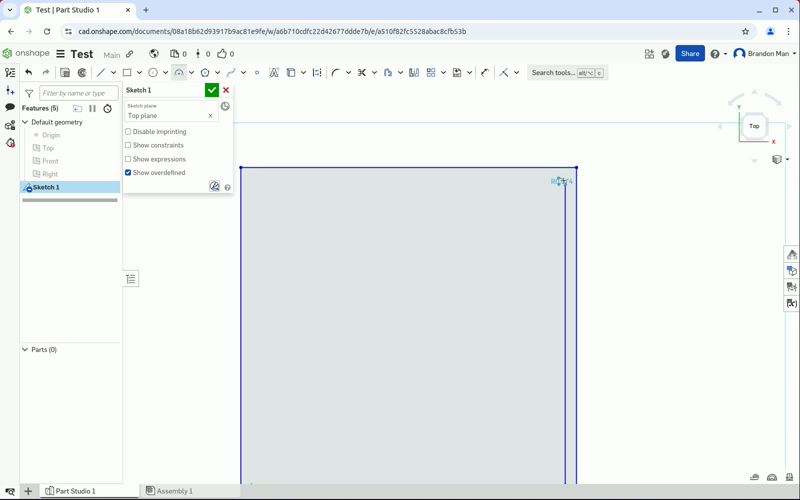
scroll(6)
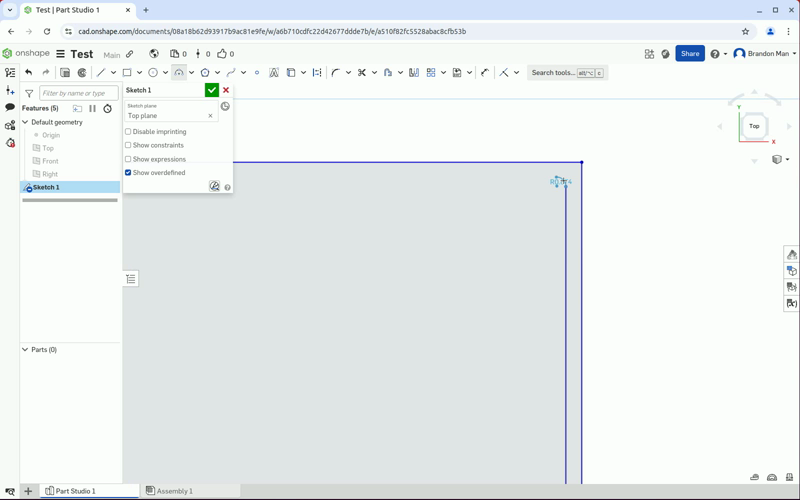
scroll(6)
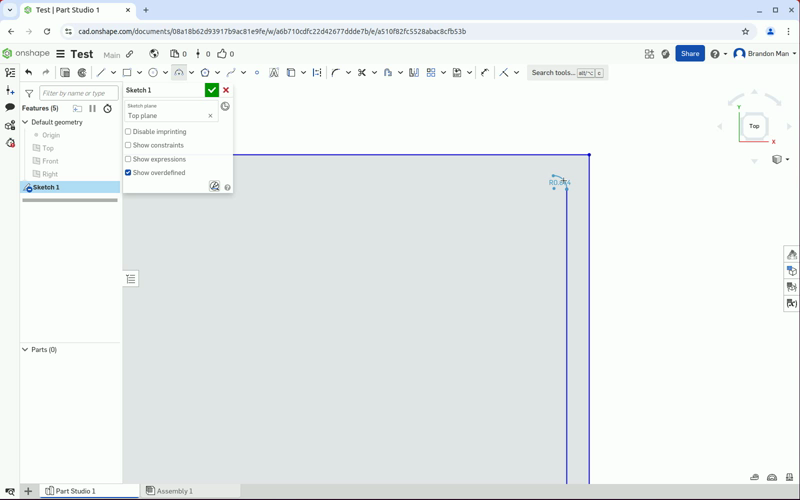
scroll(6)
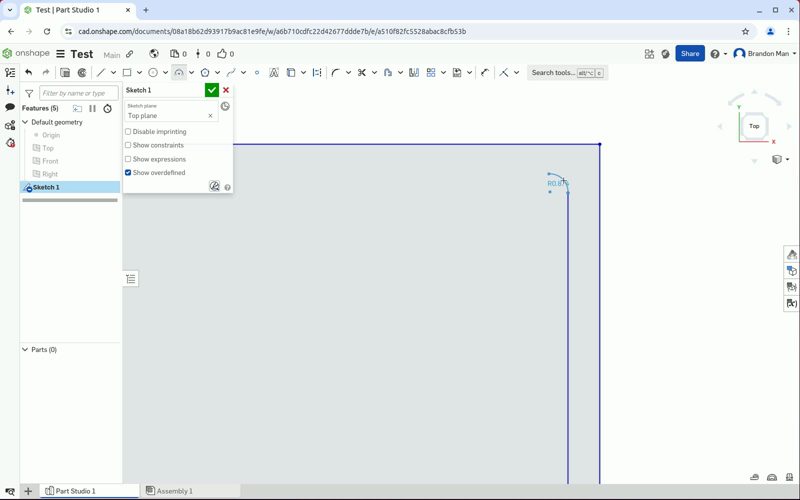
scroll(6)
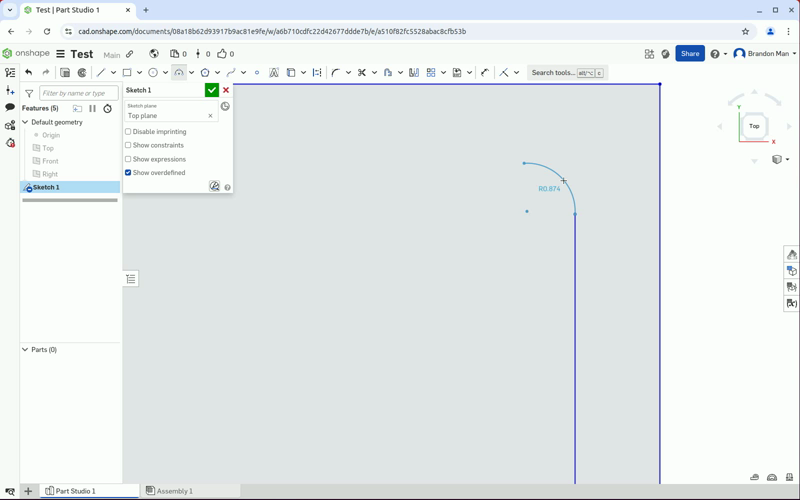
click(563, 180)
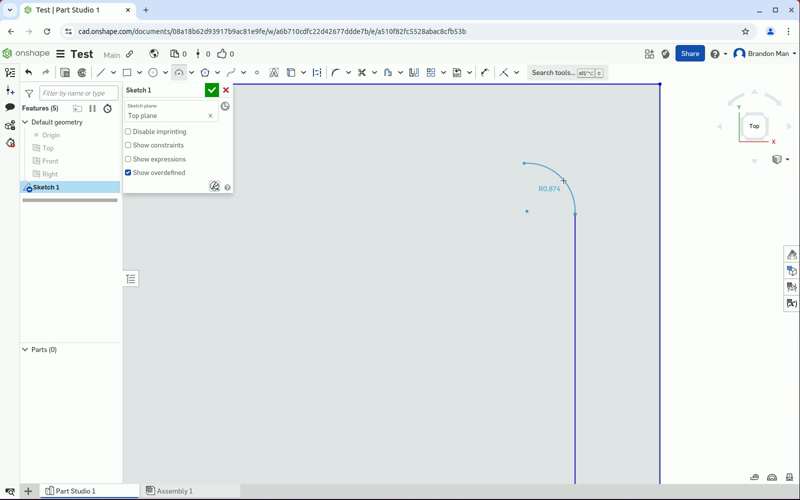
scroll(-6)
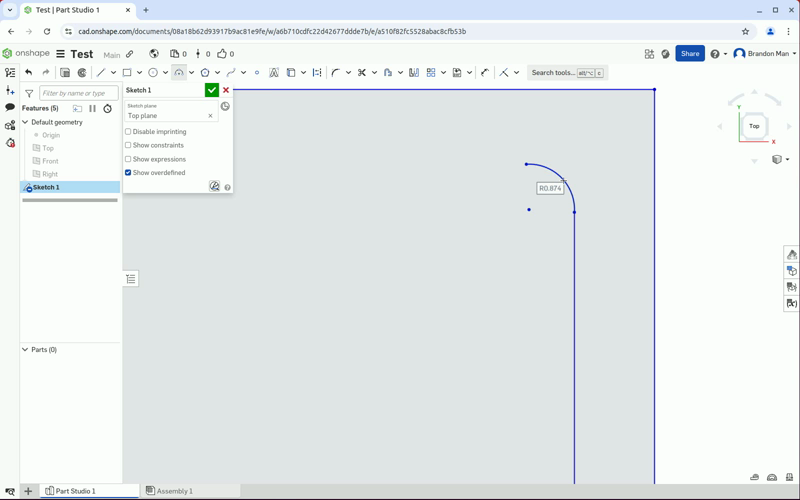
scroll(-6)
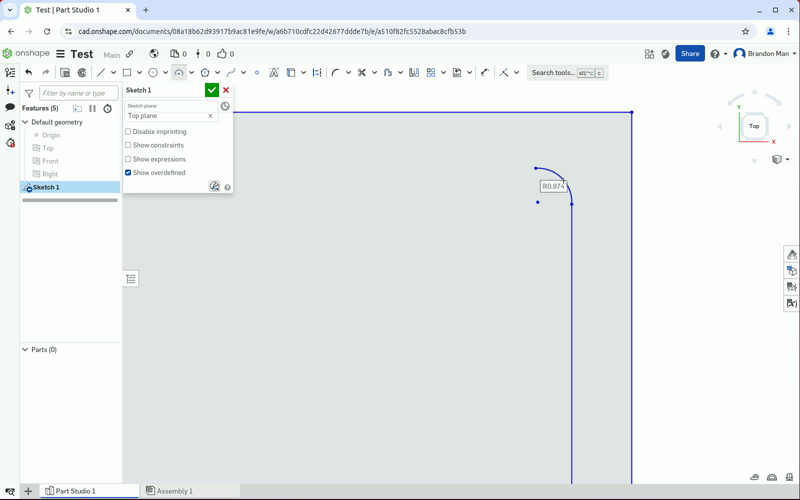
scroll(-6)
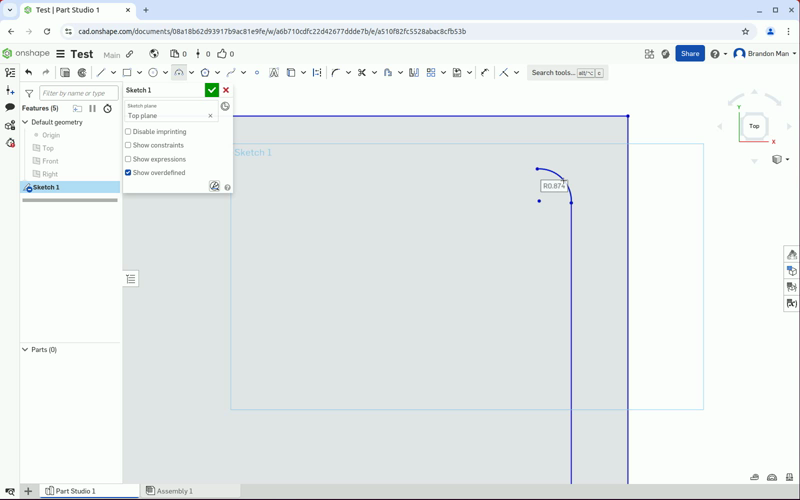
scroll(-6)
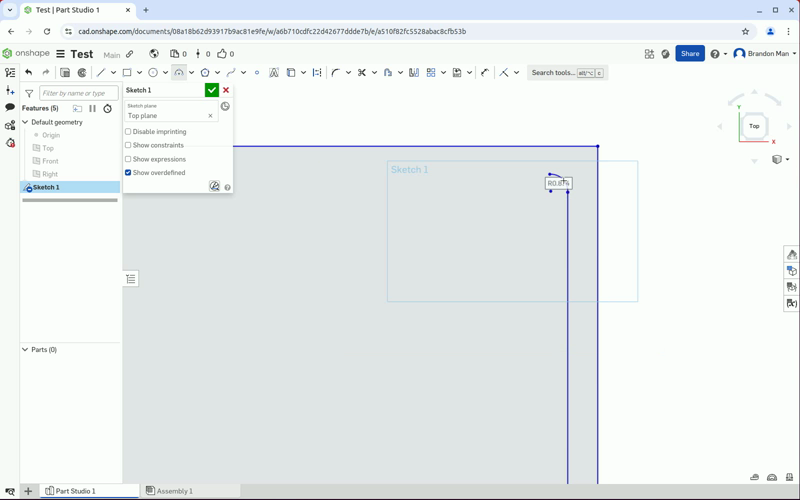
scroll(-6)
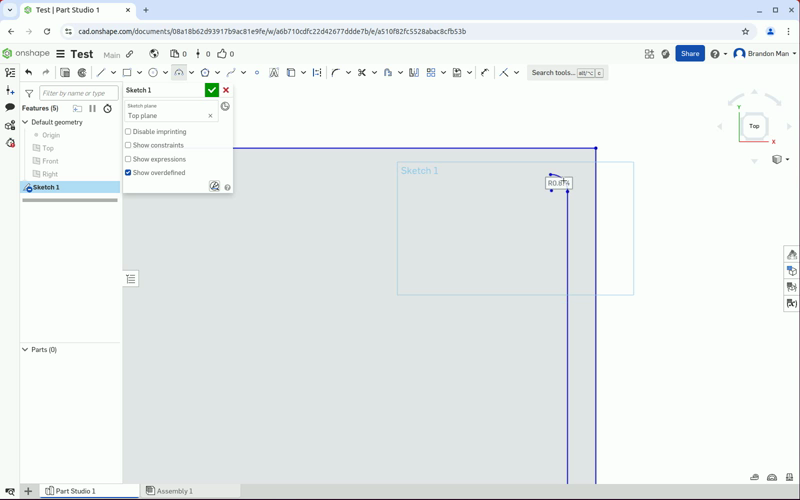
scroll(-6)
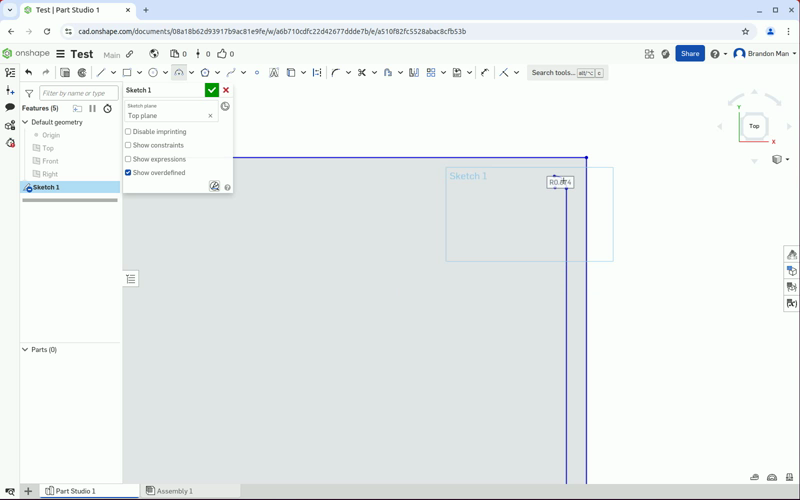
scroll(-6)
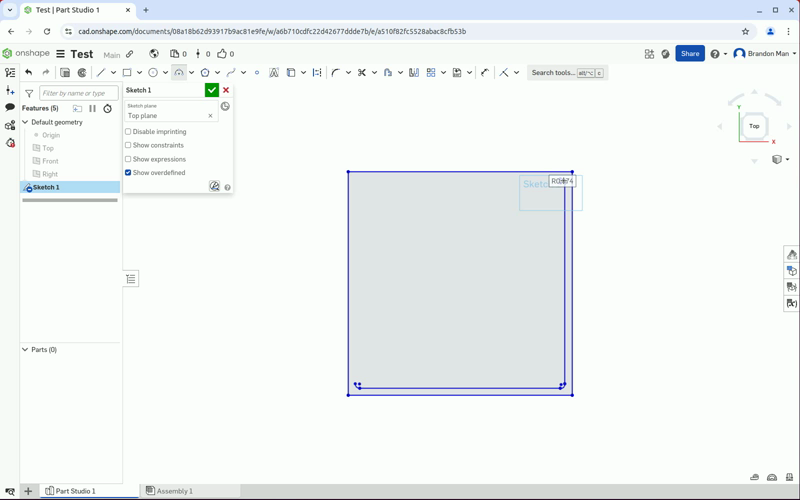
key_up(shift)
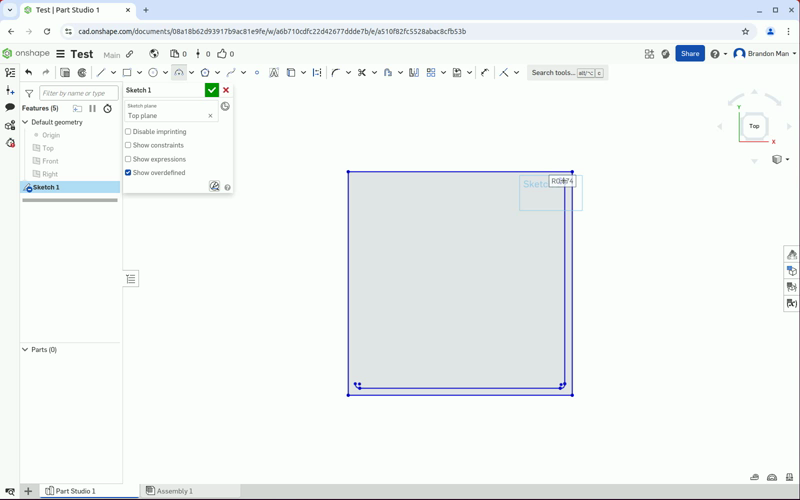
key(esc)
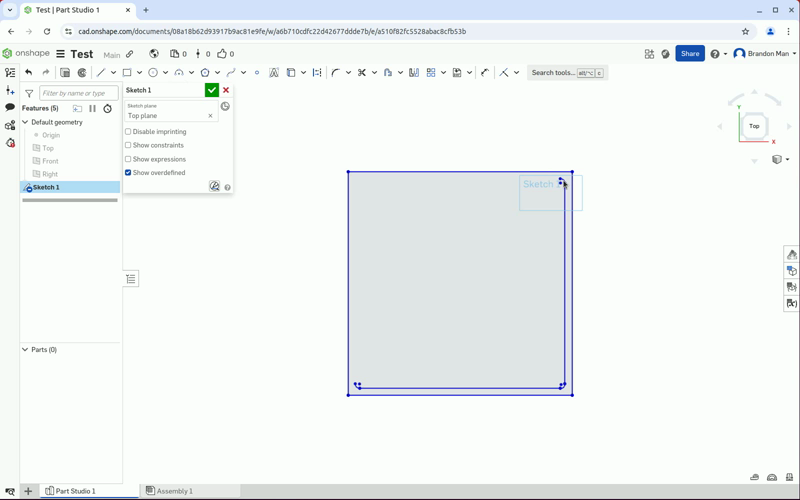
key(l)
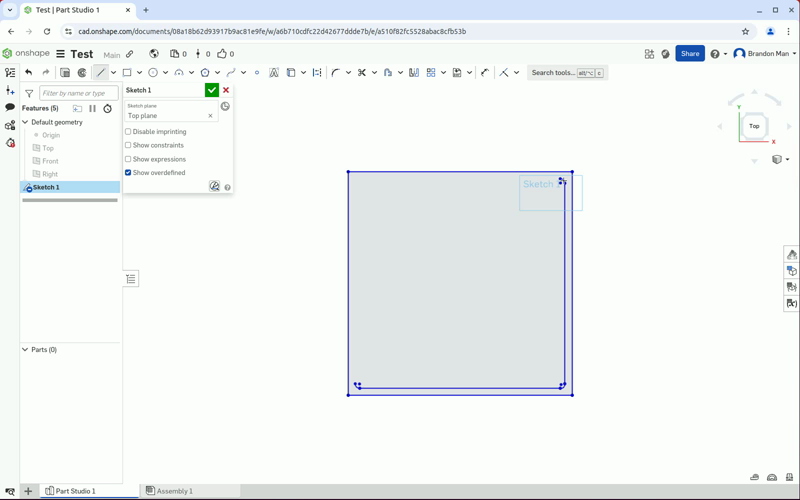
mouse_move(560, 178)
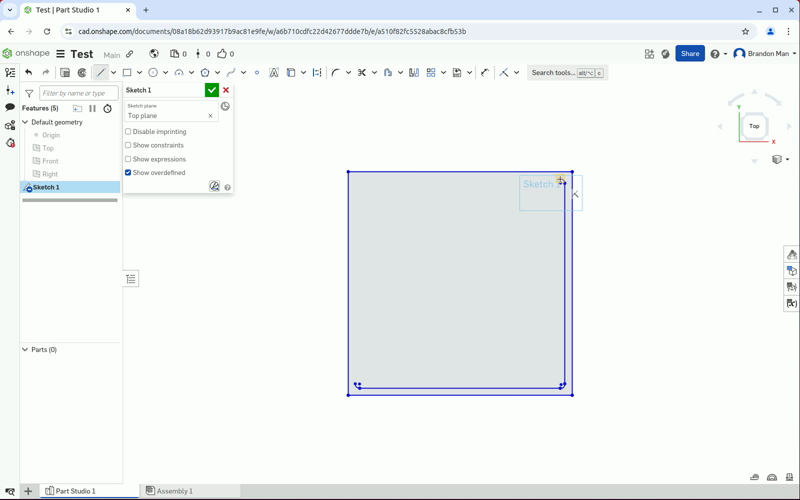
scroll(6)
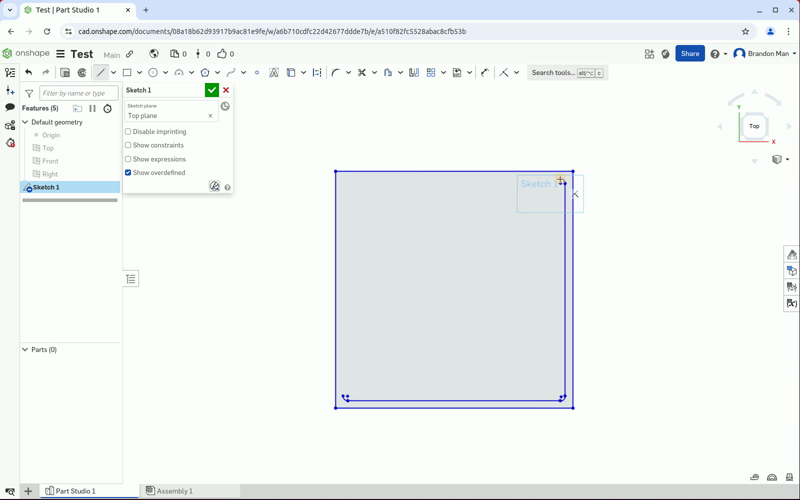
scroll(6)
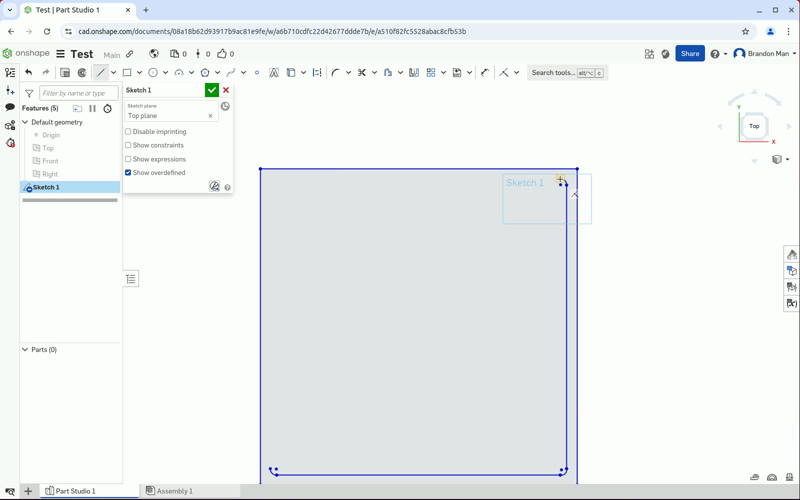
scroll(6)
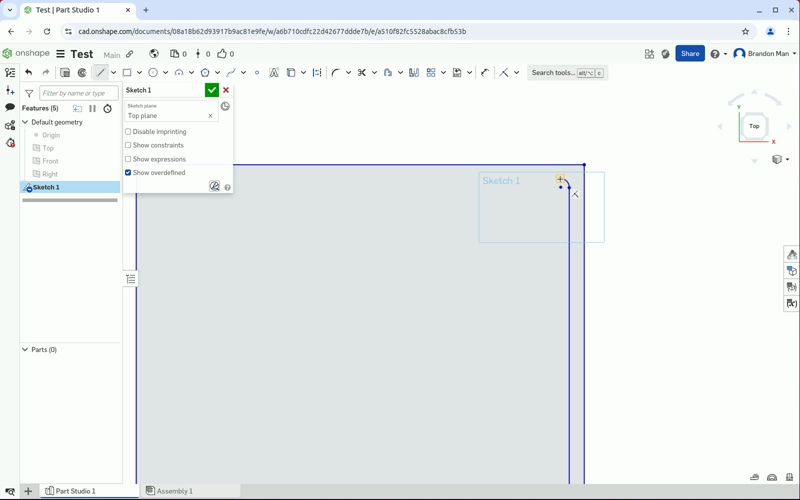
scroll(6)
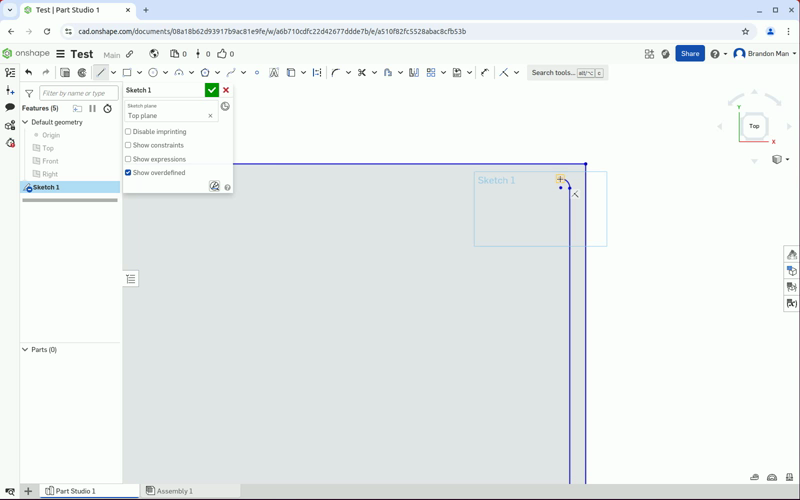
scroll(6)
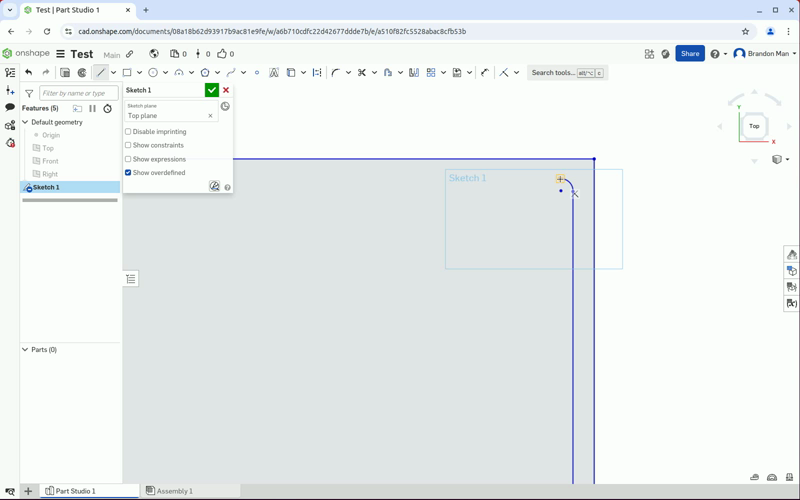
scroll(6)
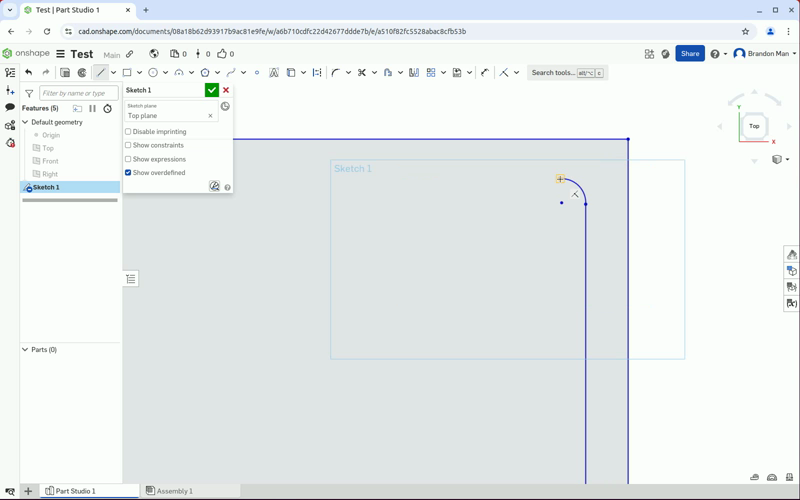
scroll(6)
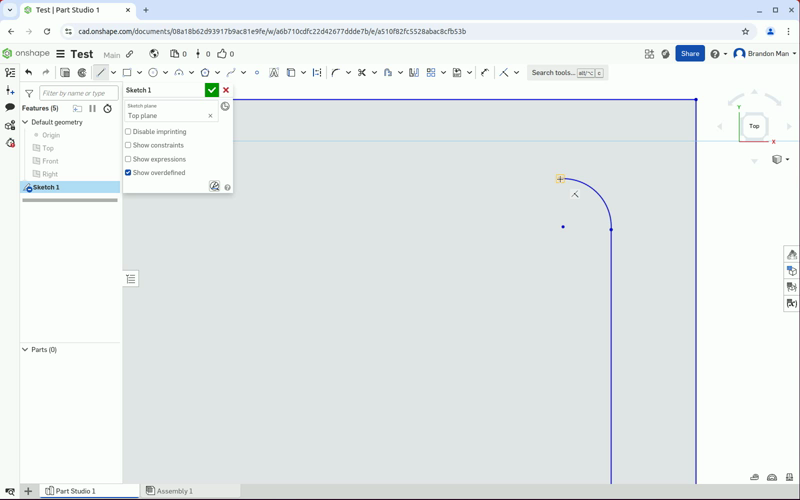
click(560, 178)
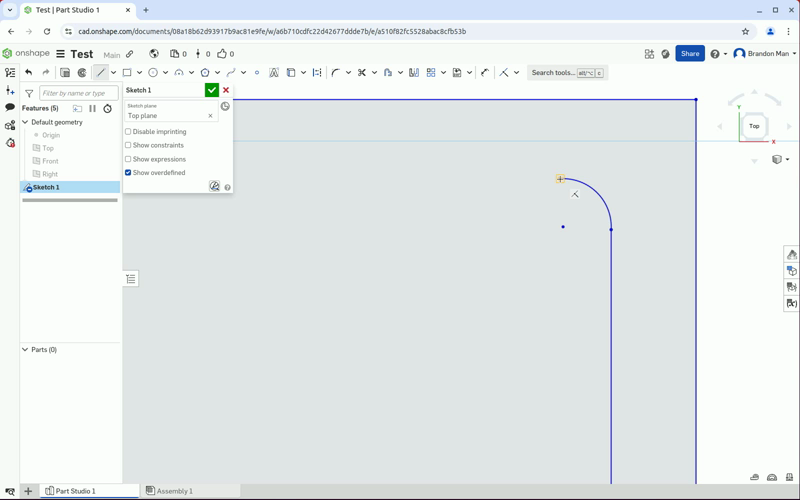
scroll(-6)
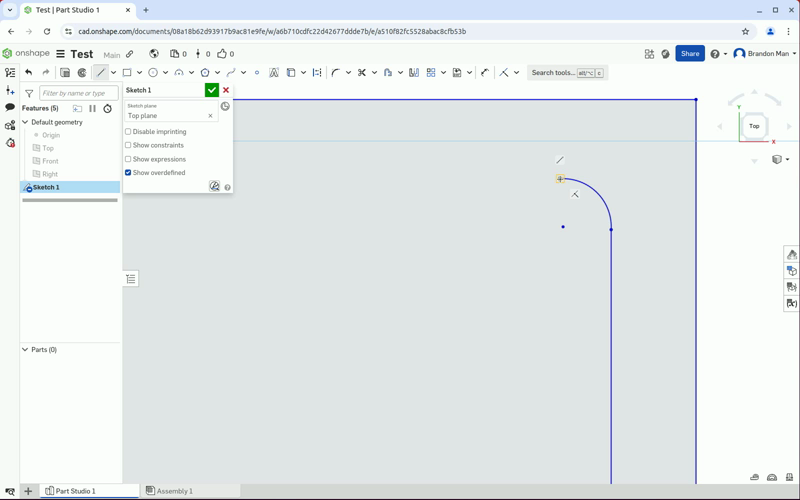
scroll(-6)
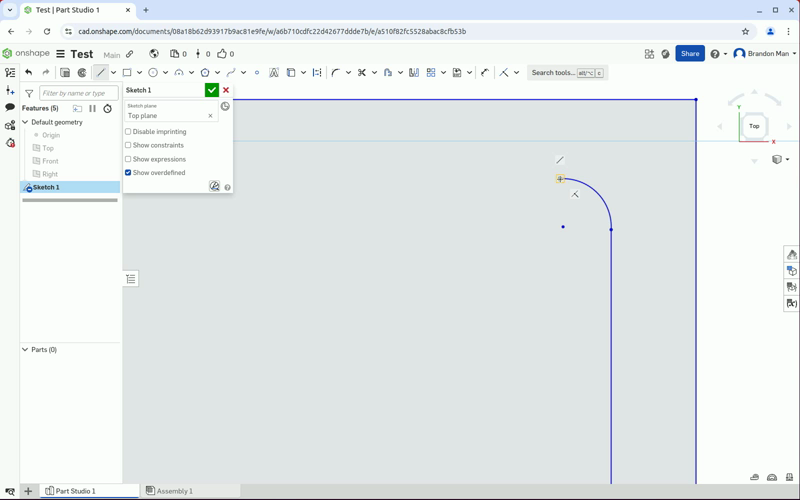
scroll(-6)
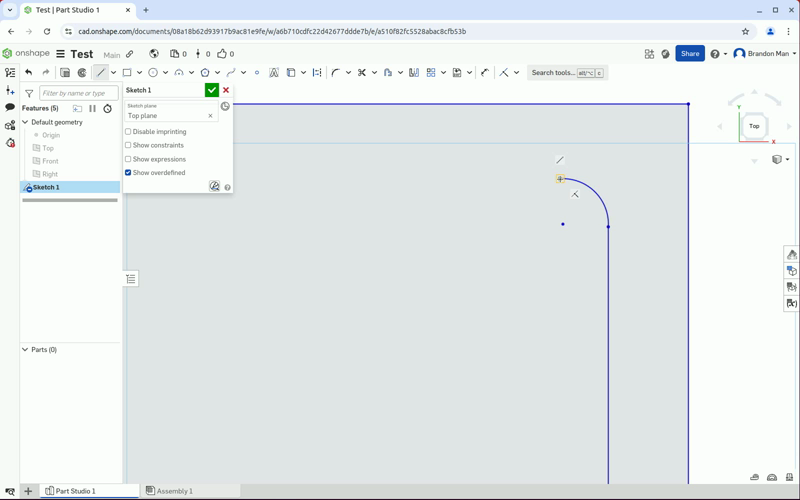
scroll(-6)
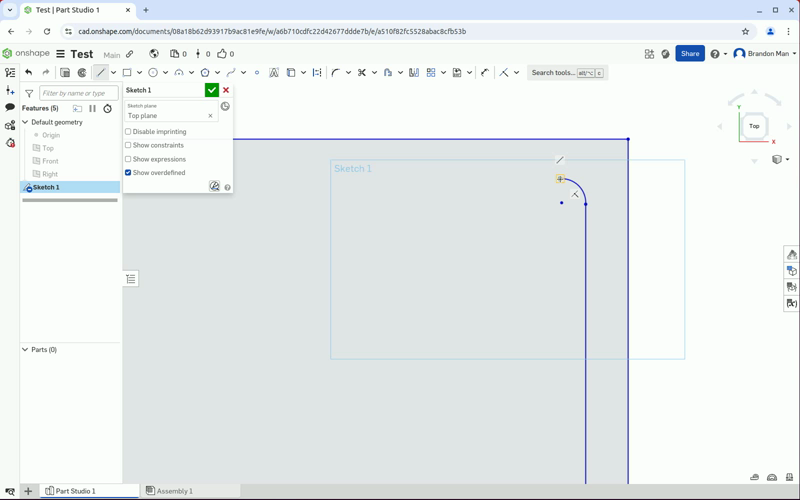
scroll(-6)
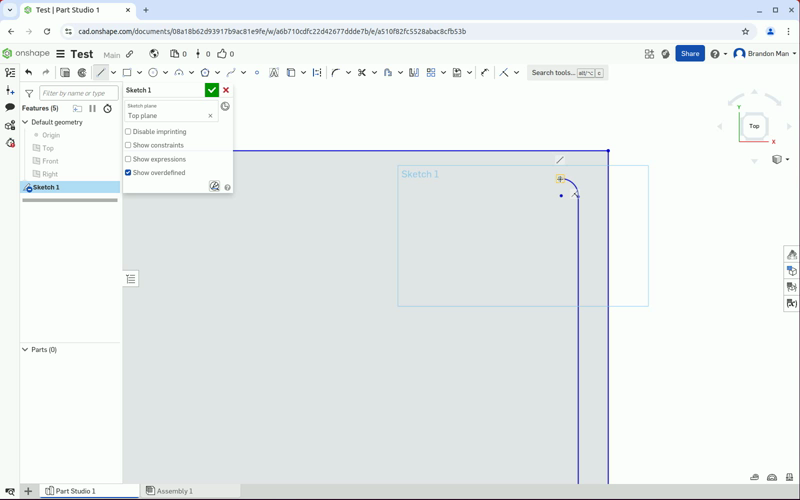
scroll(-6)
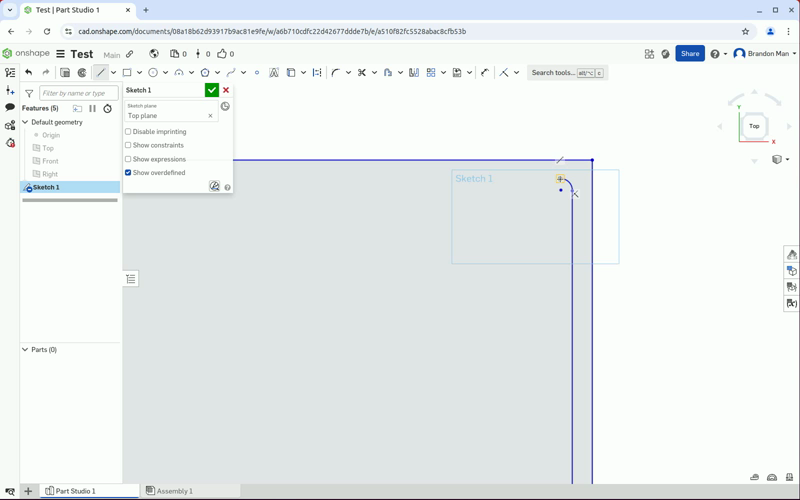
scroll(-6)
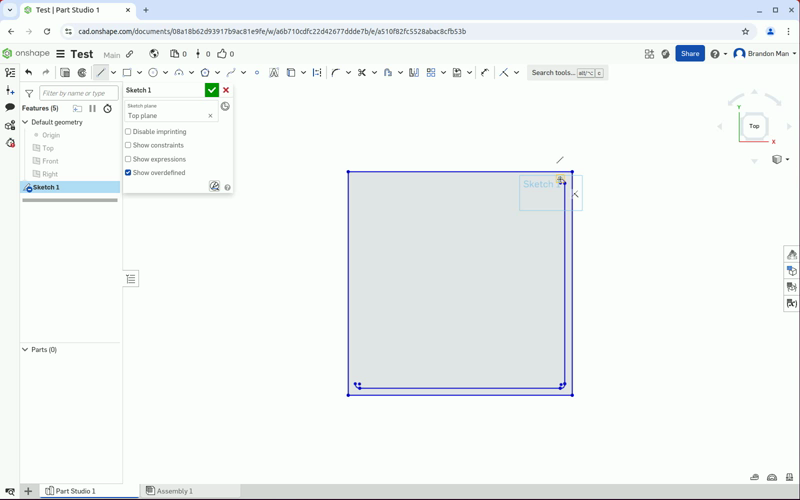
key_down(shift)
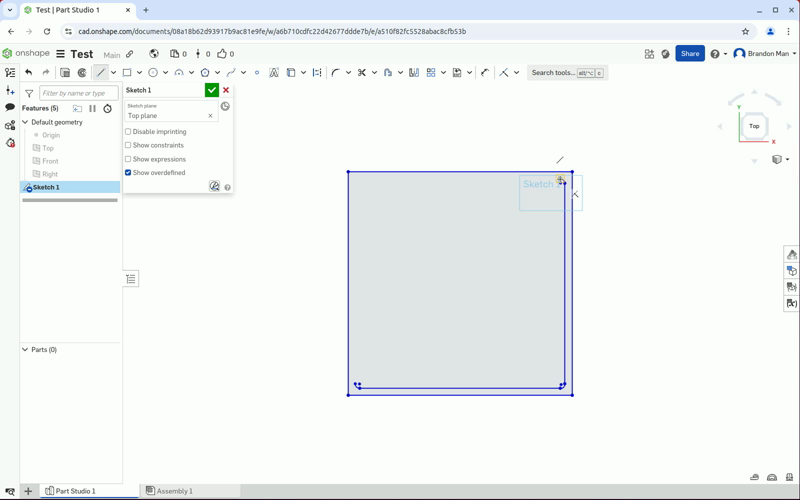
mouse_move(359, 178)
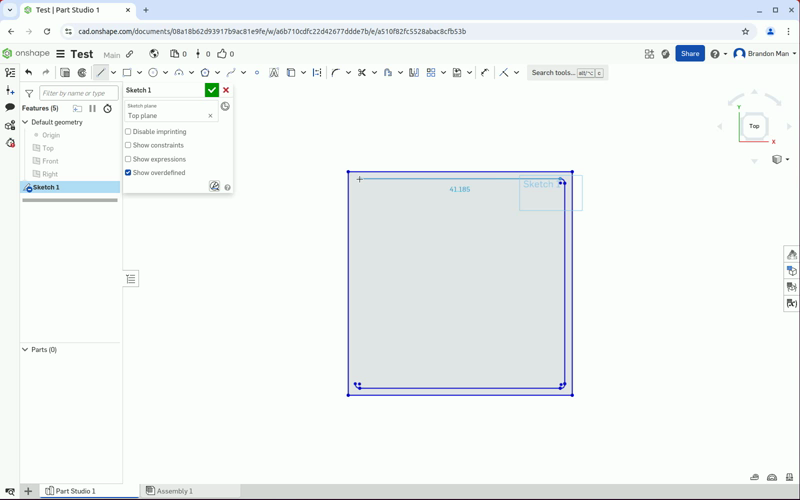
click(359, 178)
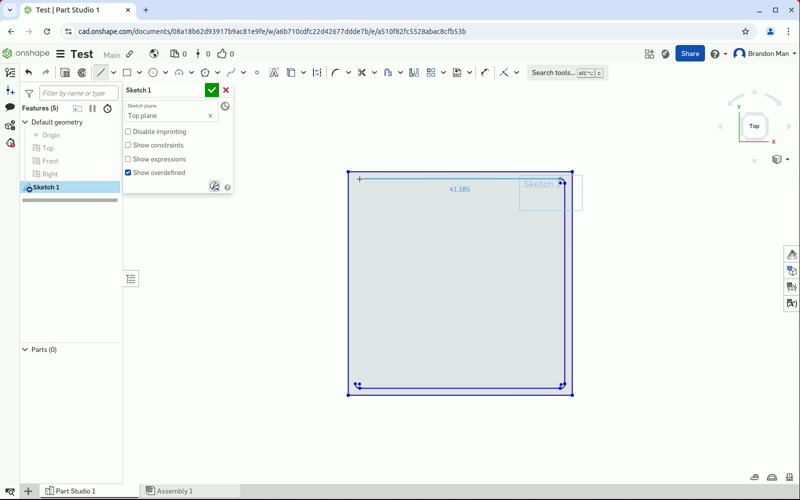
key_up(shift)
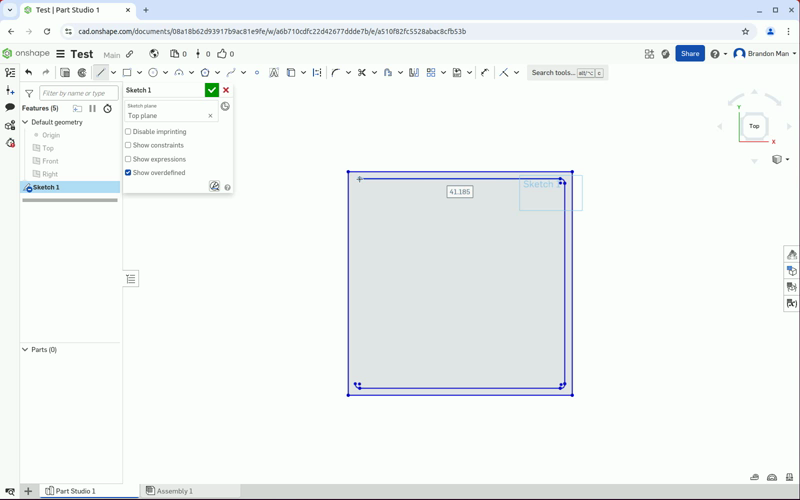
key(esc)
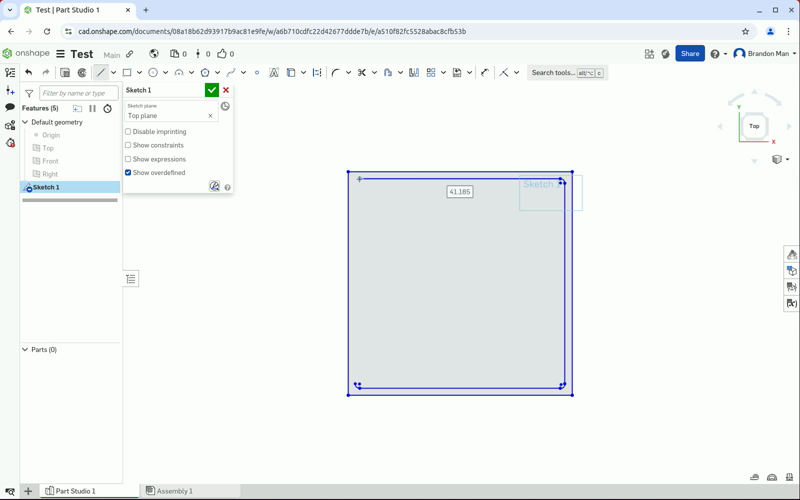
key(a)
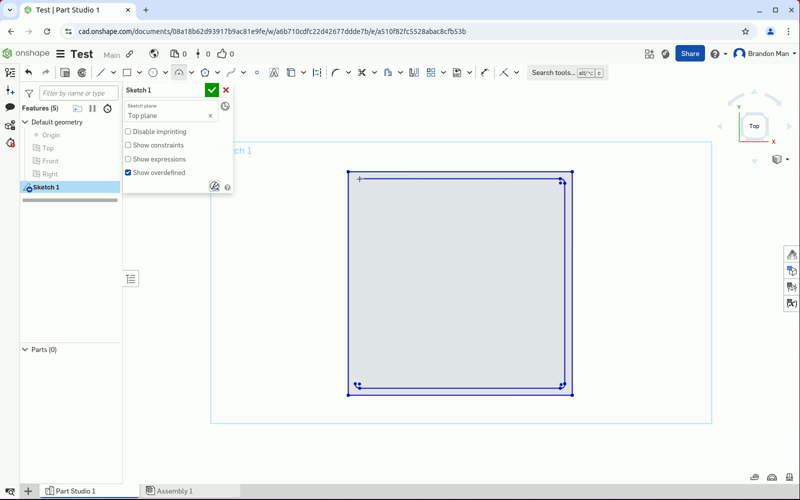
mouse_move(359, 178)
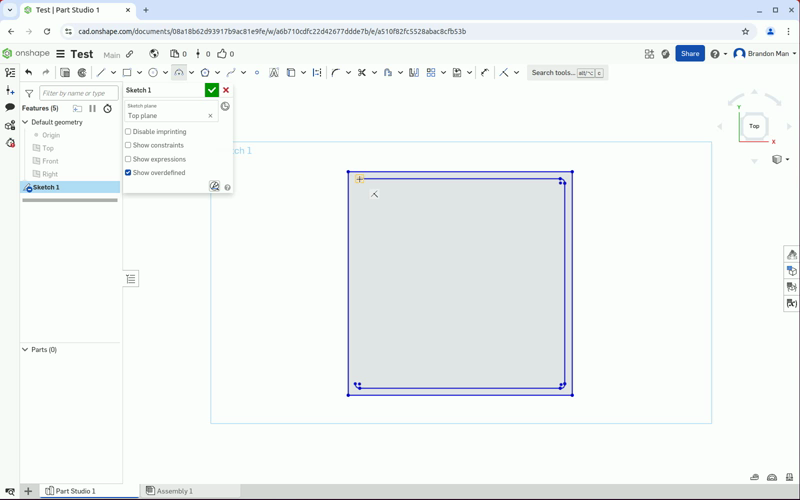
click(359, 178)
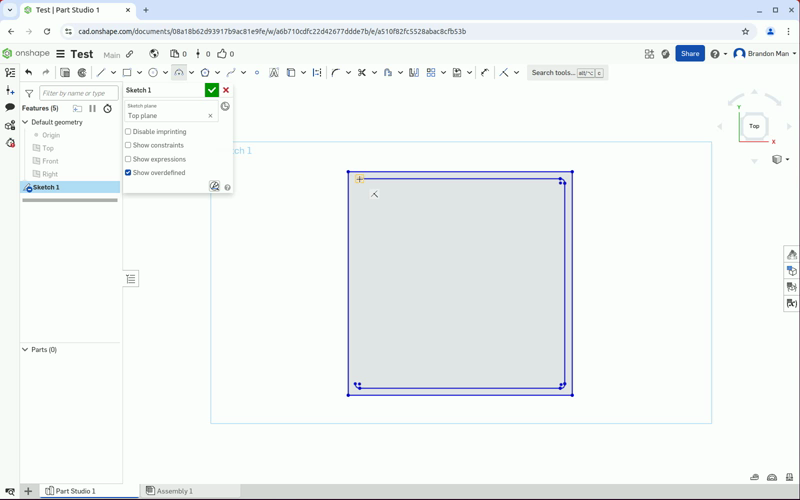
key_down(shift)
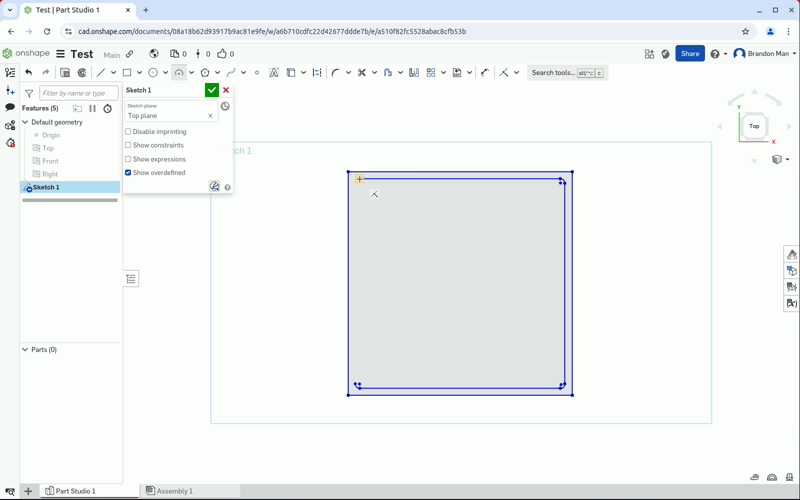
mouse_move(355, 183)
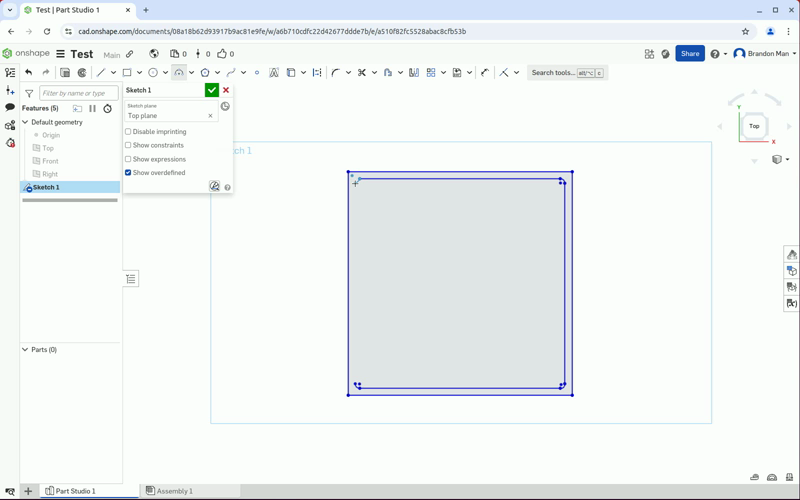
scroll(6)
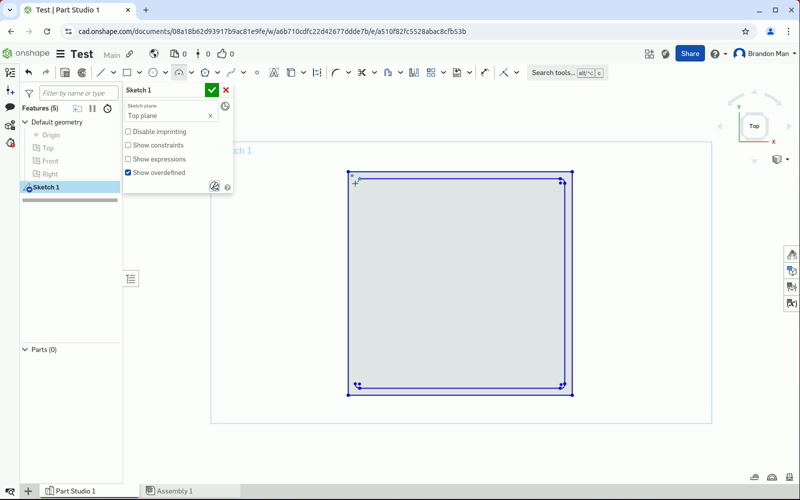
scroll(6)
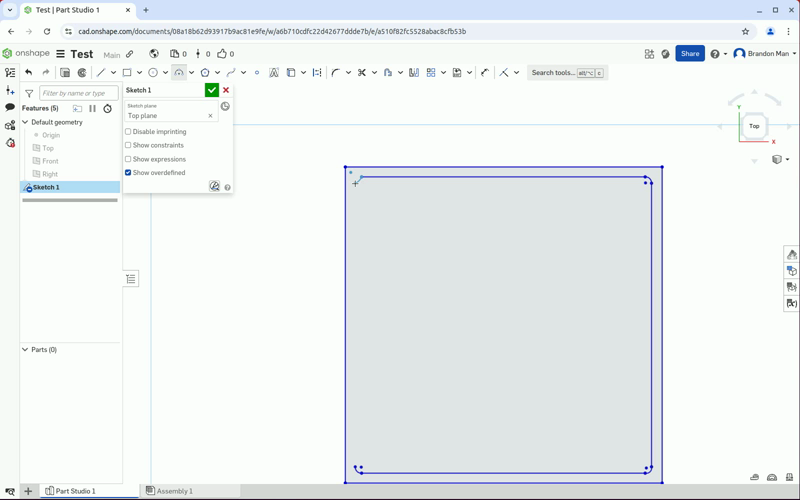
scroll(6)
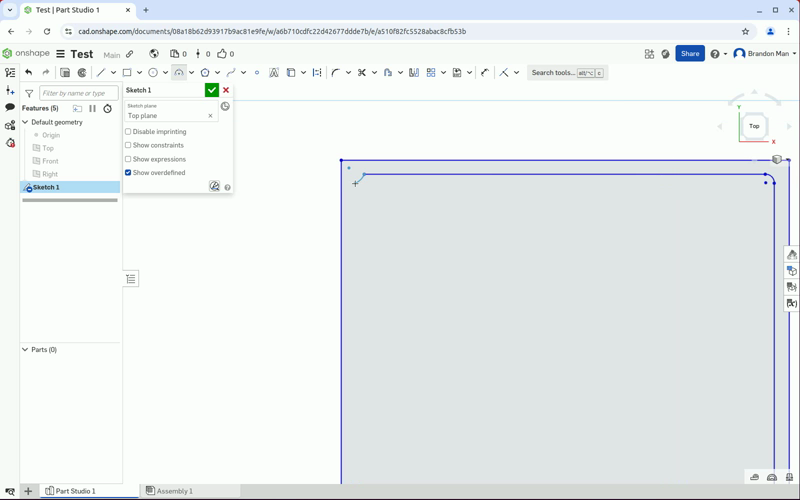
scroll(6)
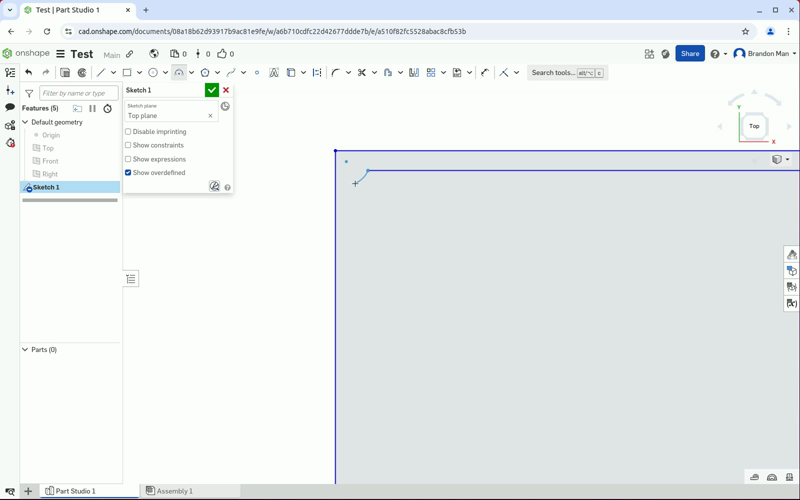
scroll(6)
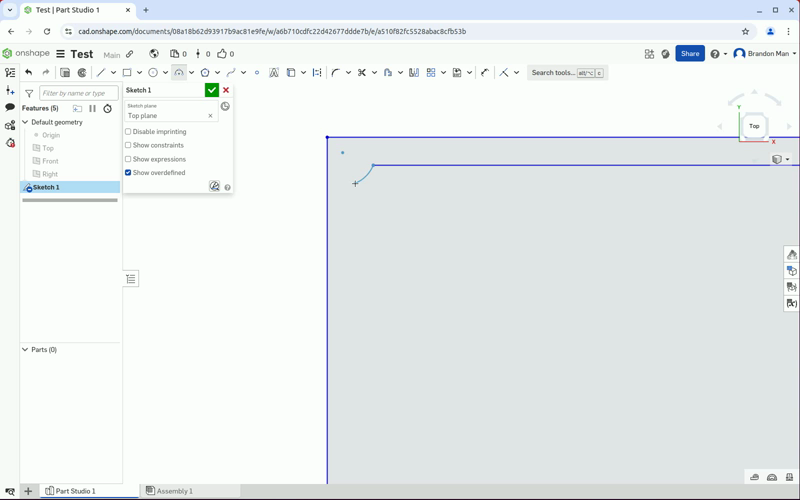
scroll(6)
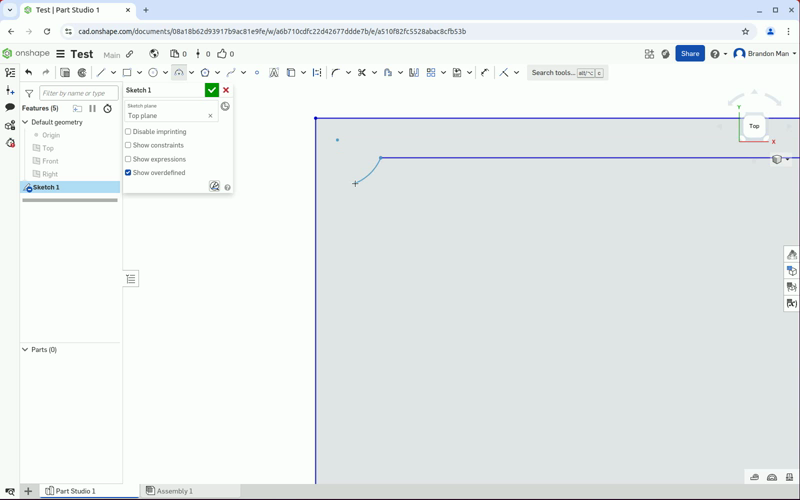
scroll(6)
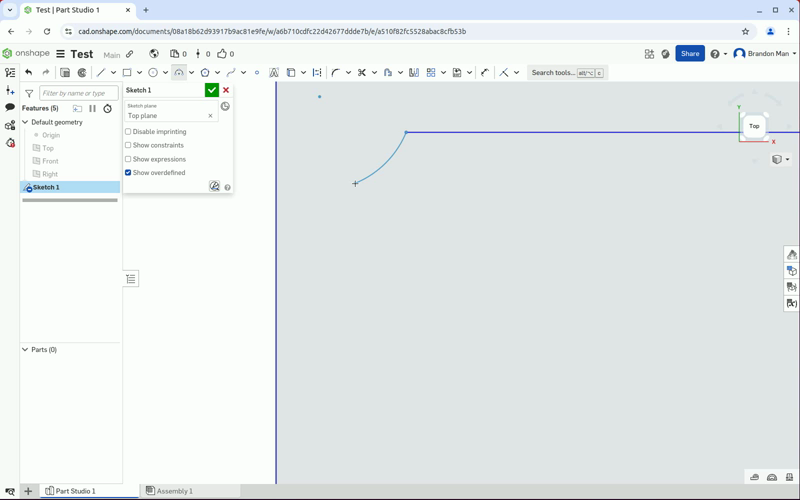
click(355, 183)
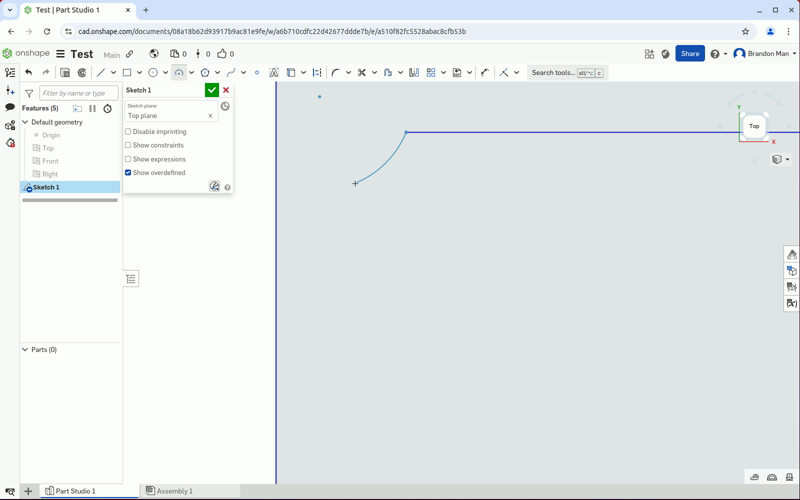
scroll(-6)
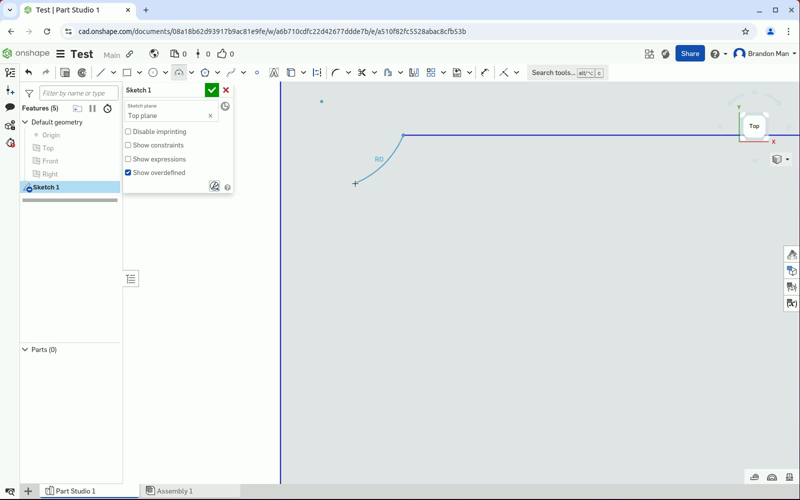
scroll(-6)
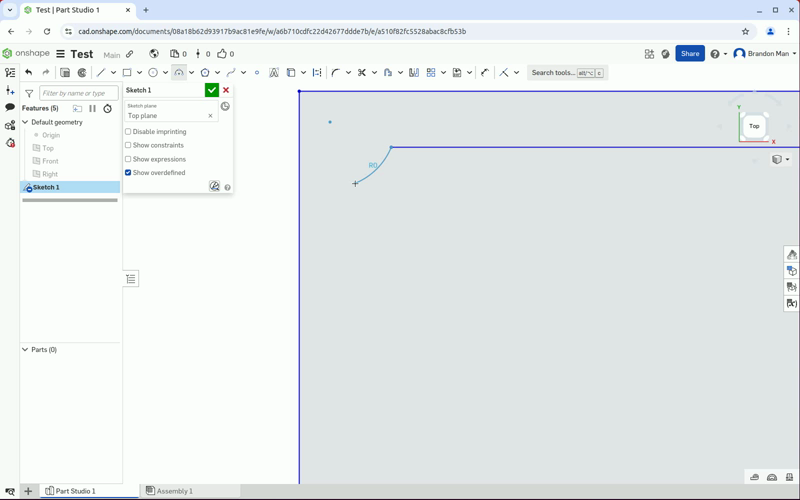
scroll(-6)
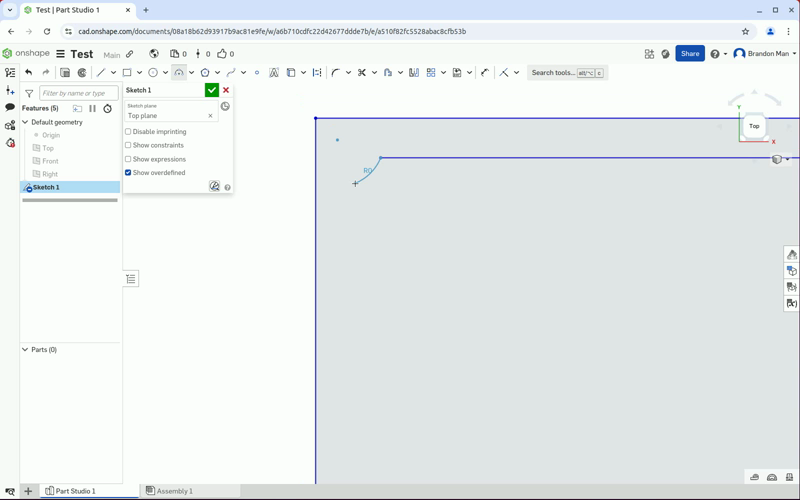
scroll(-6)
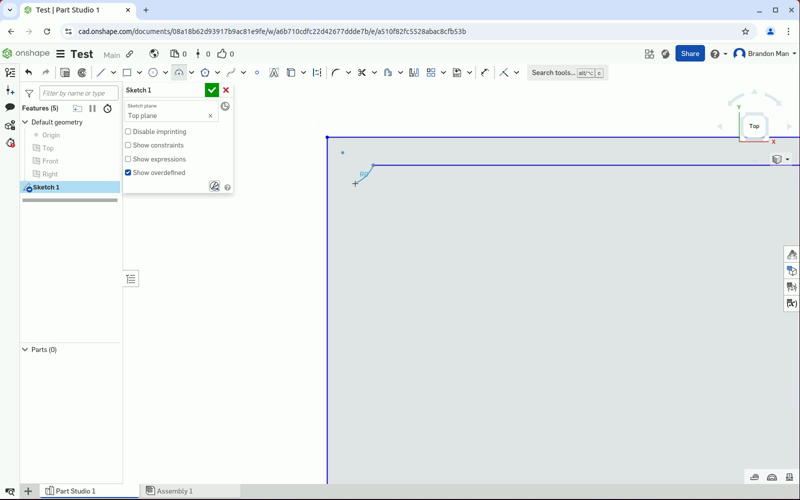
scroll(-6)
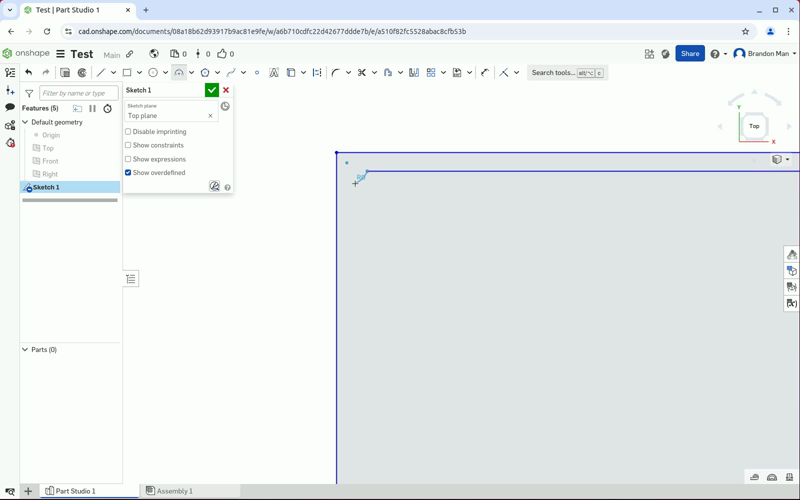
scroll(-6)
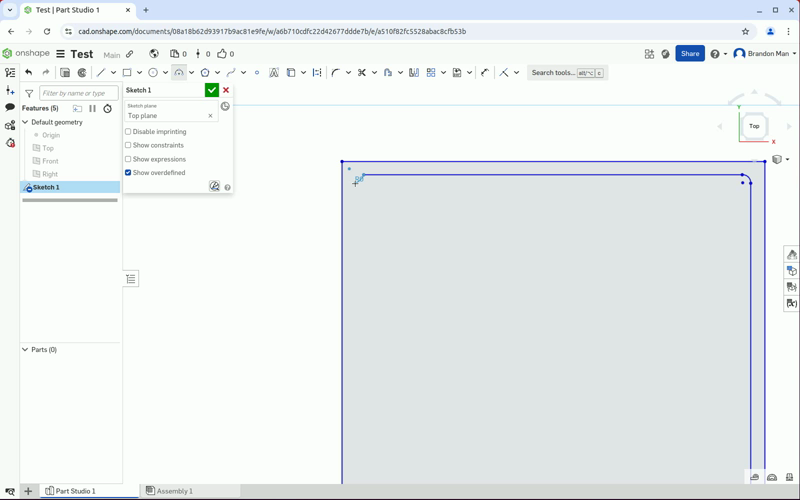
scroll(-6)
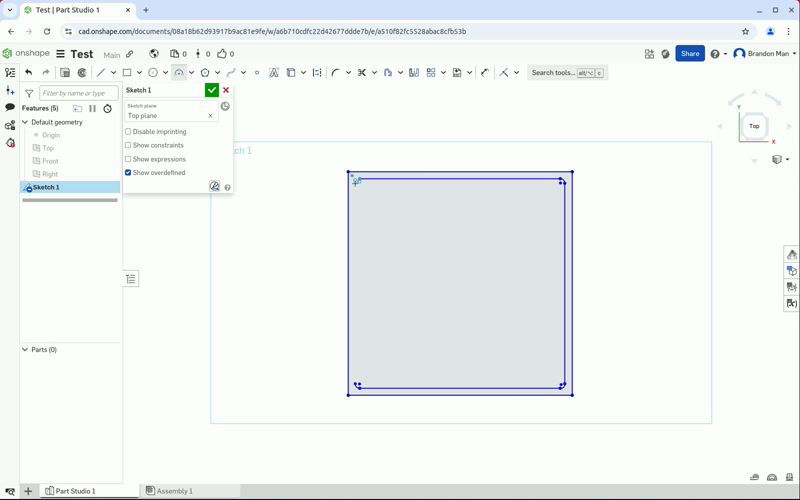
mouse_move(356, 180)
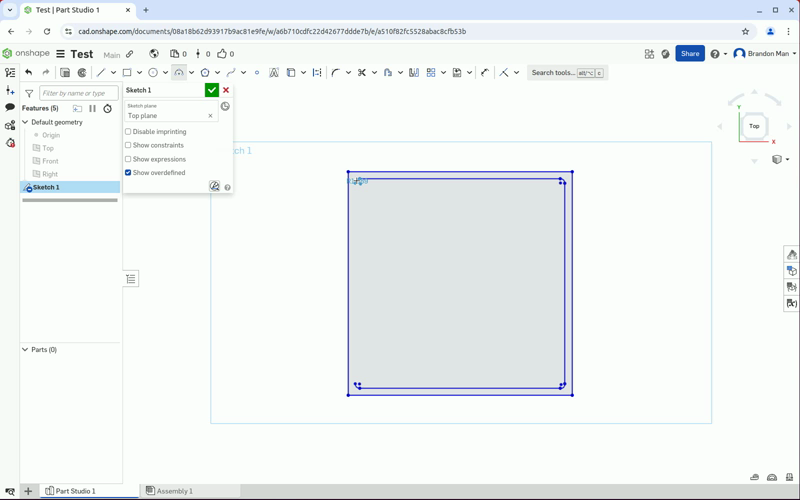
scroll(6)
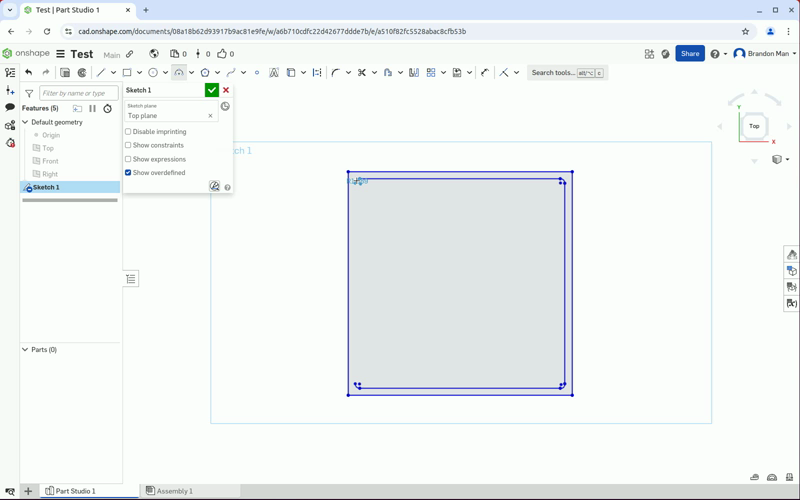
scroll(6)
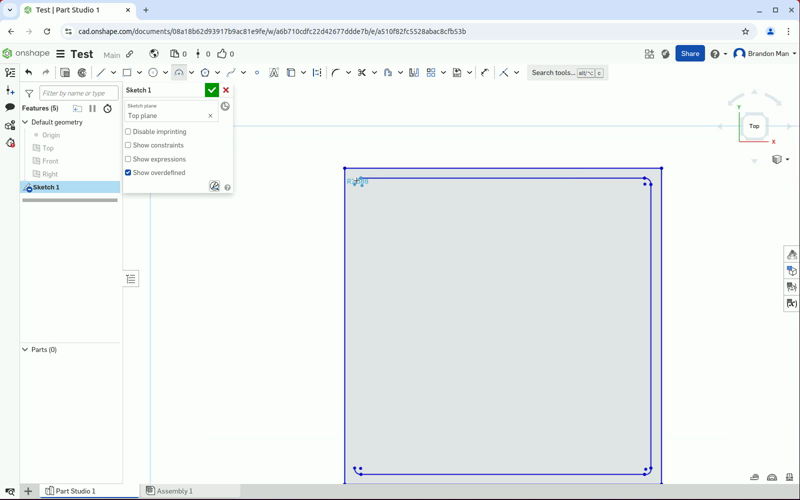
scroll(6)
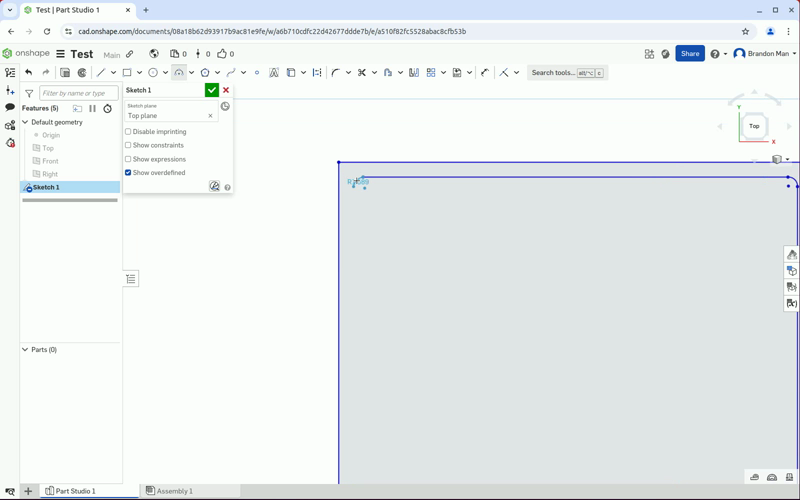
scroll(6)
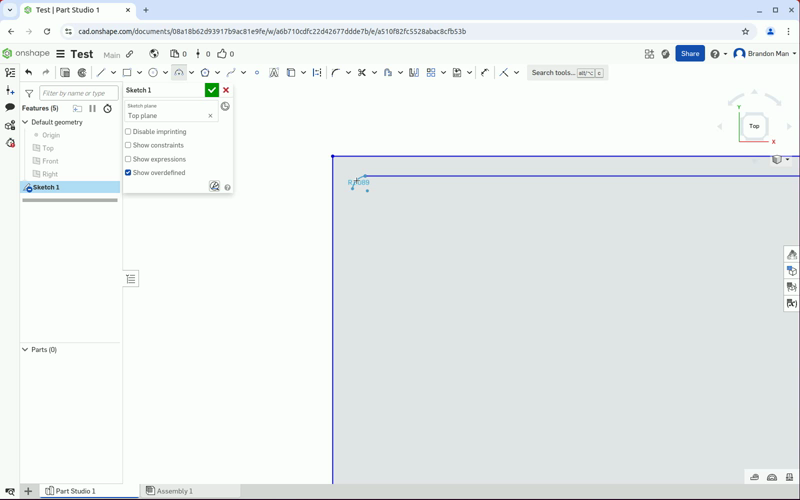
scroll(6)
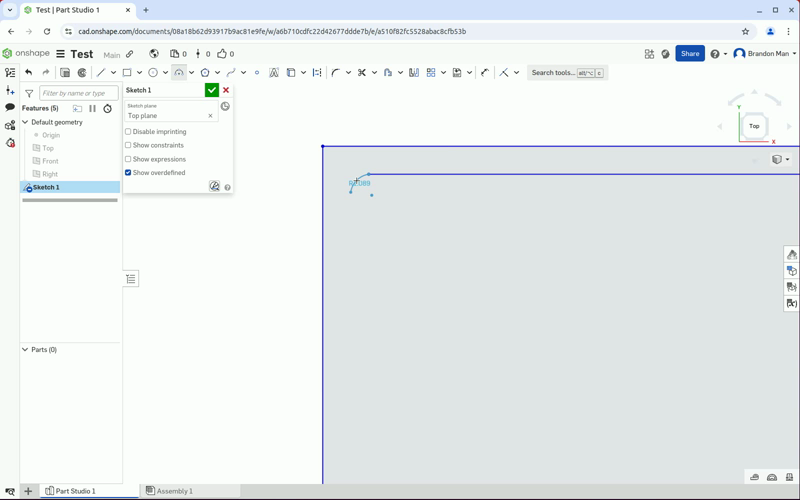
scroll(6)
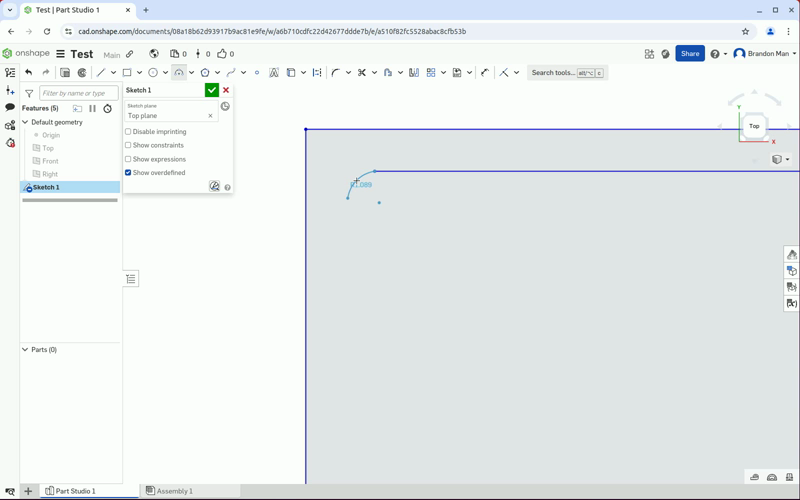
scroll(6)
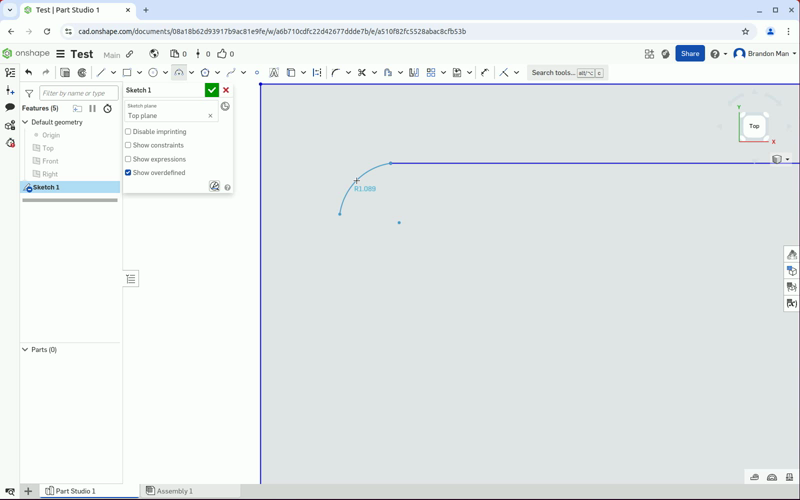
click(356, 180)
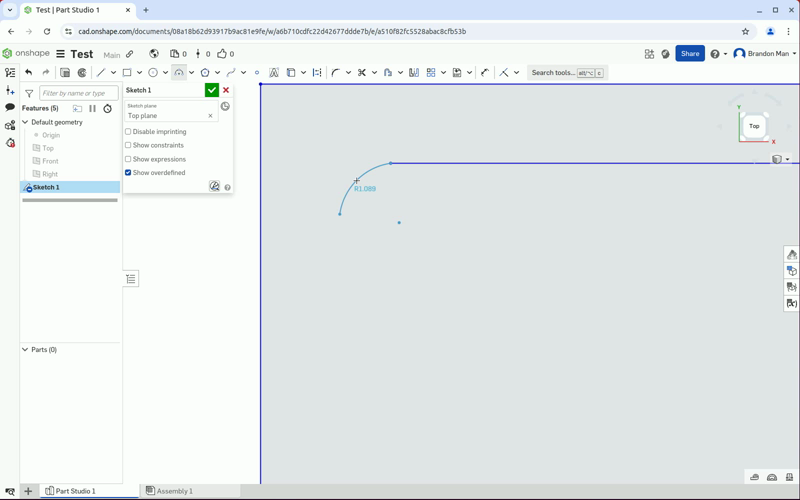
scroll(-6)
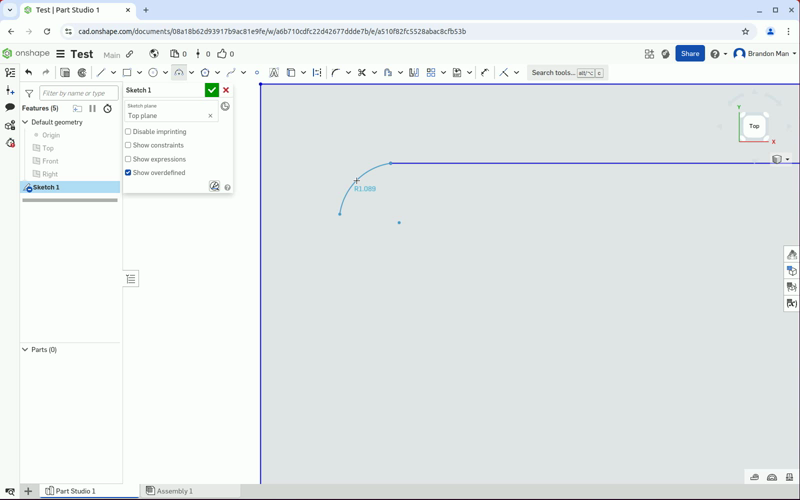
scroll(-6)
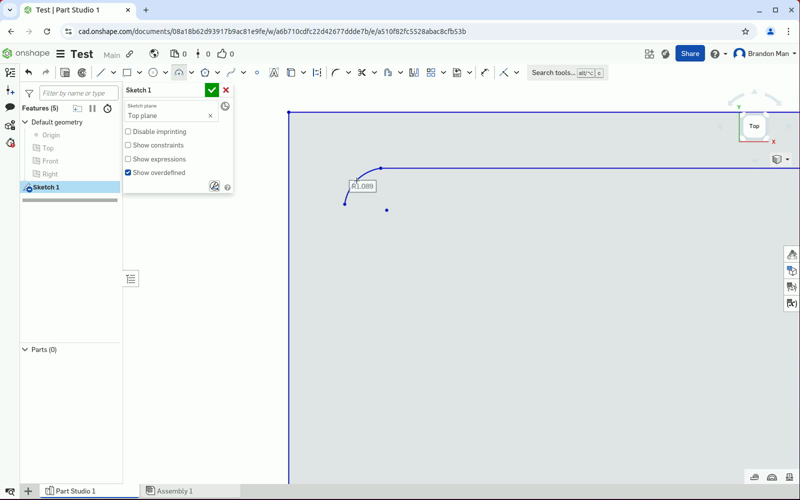
scroll(-6)
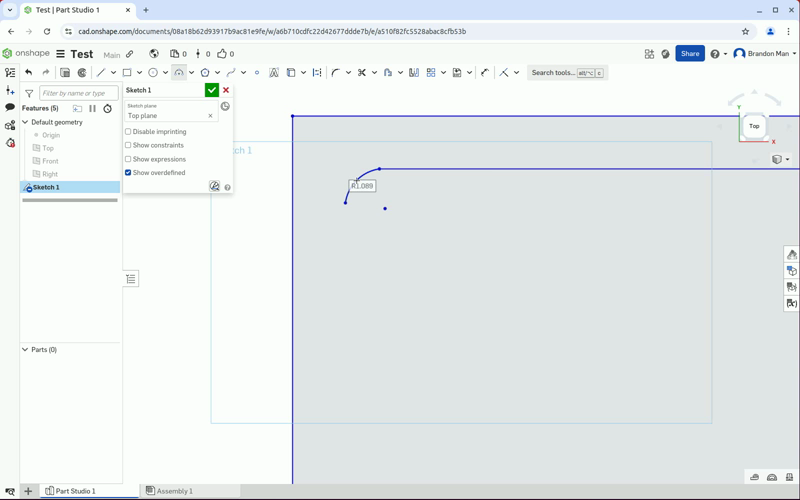
scroll(-6)
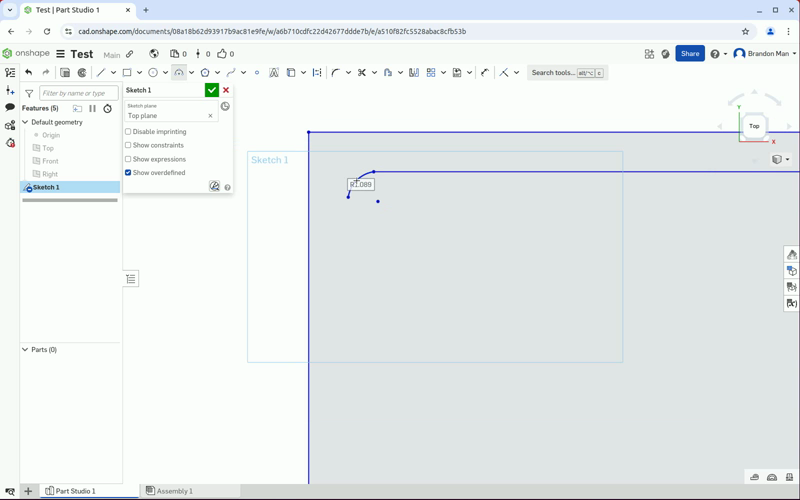
scroll(-6)
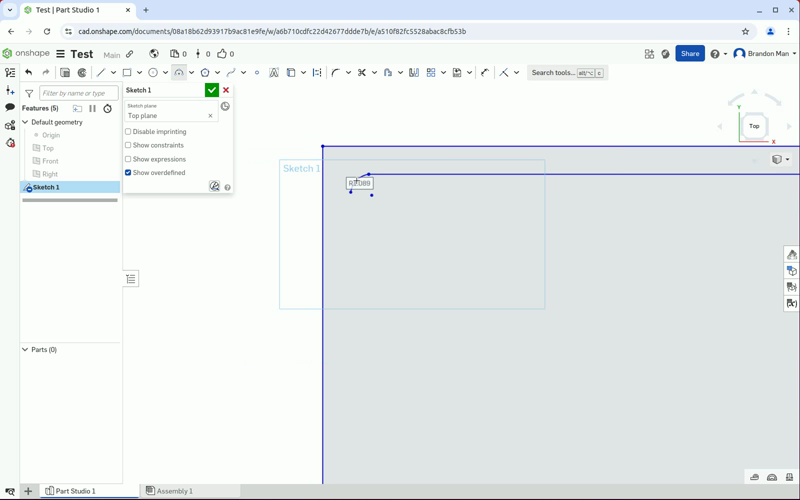
scroll(-6)
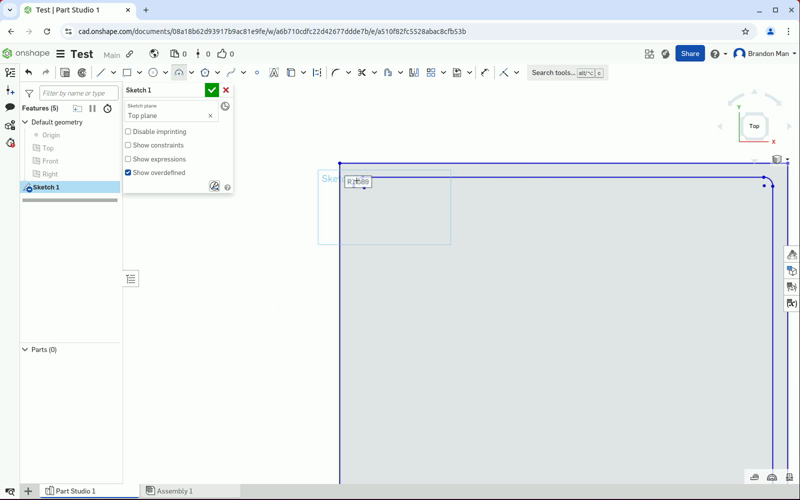
scroll(-6)
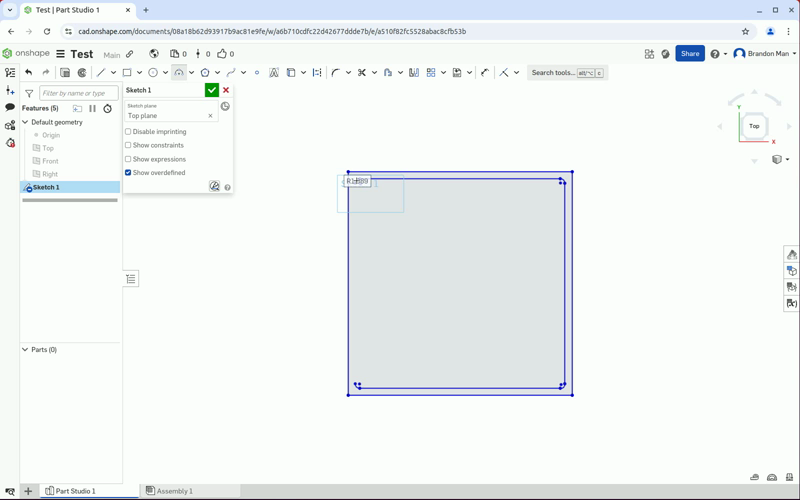
key_up(shift)
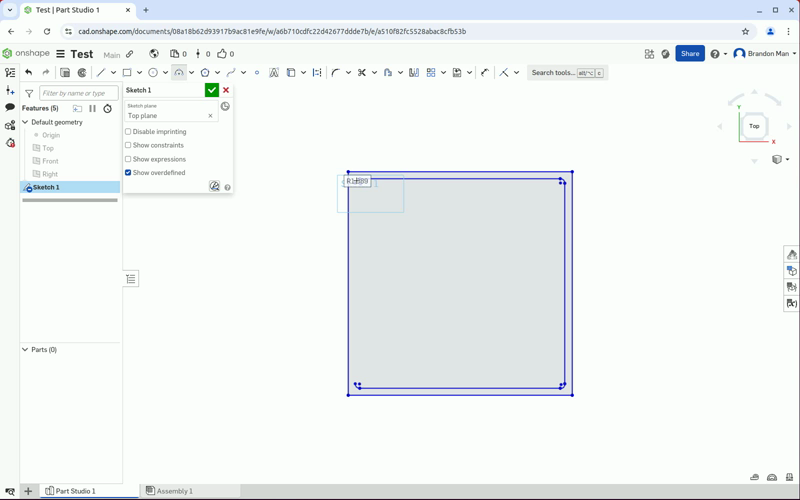
key(esc)
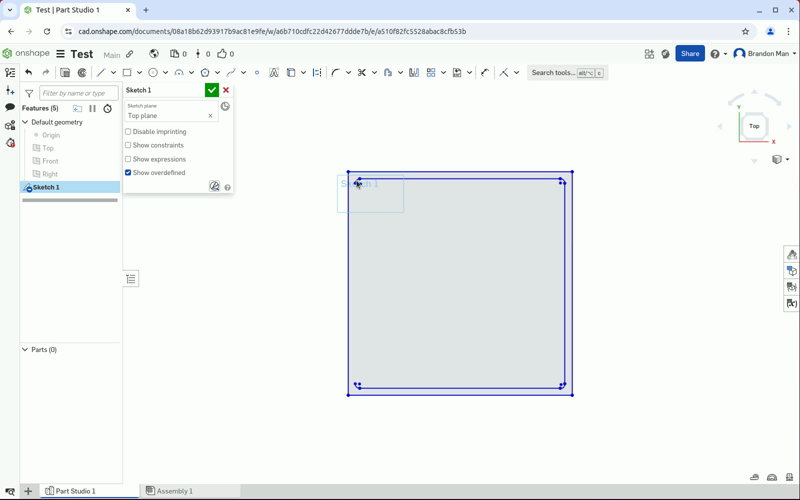
key(l)
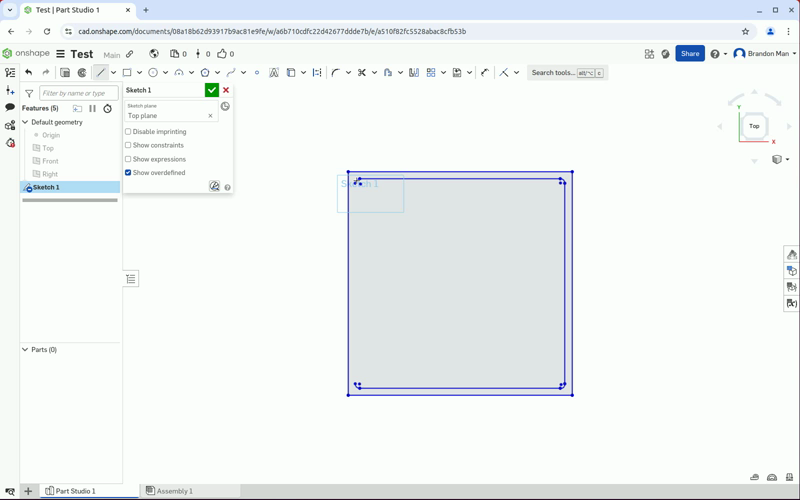
mouse_move(355, 183)
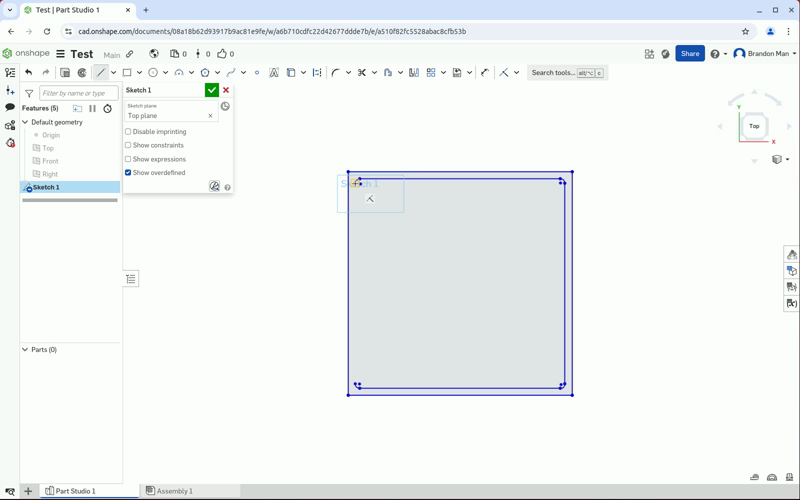
scroll(6)
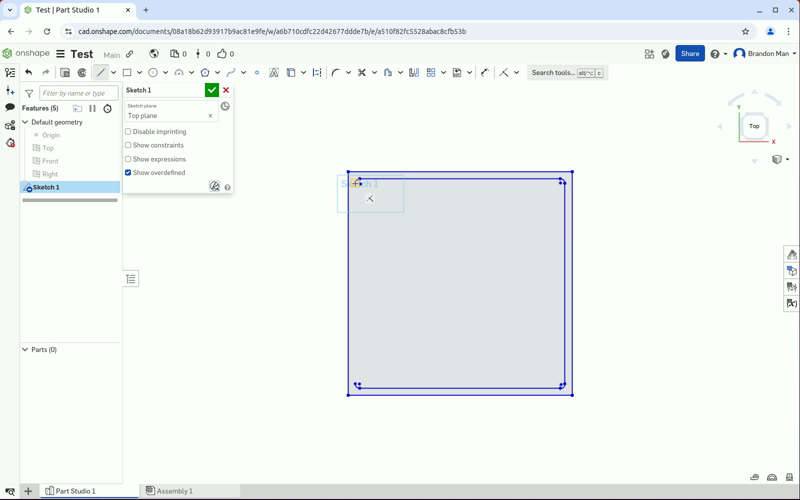
scroll(6)
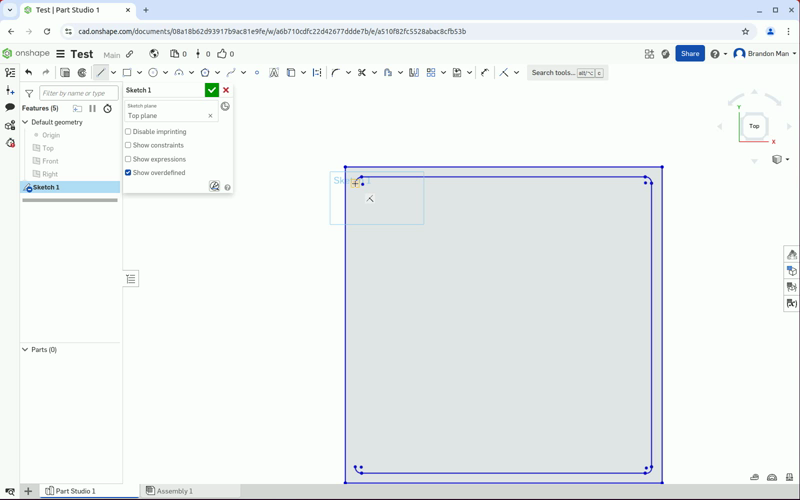
scroll(6)
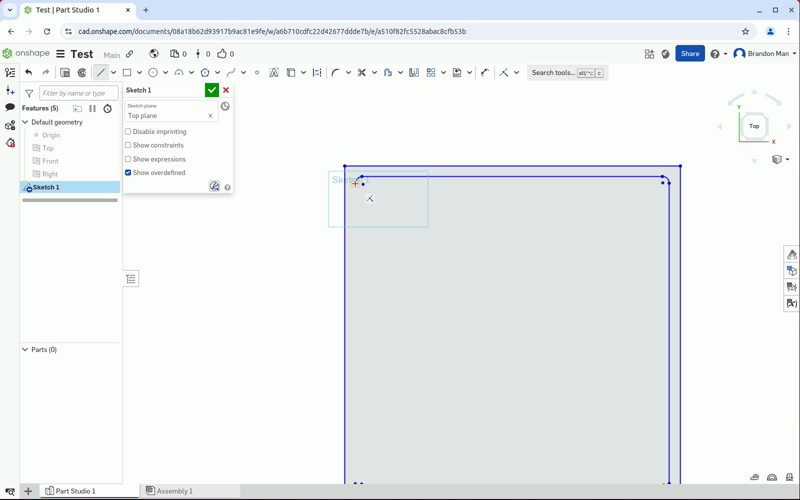
scroll(6)
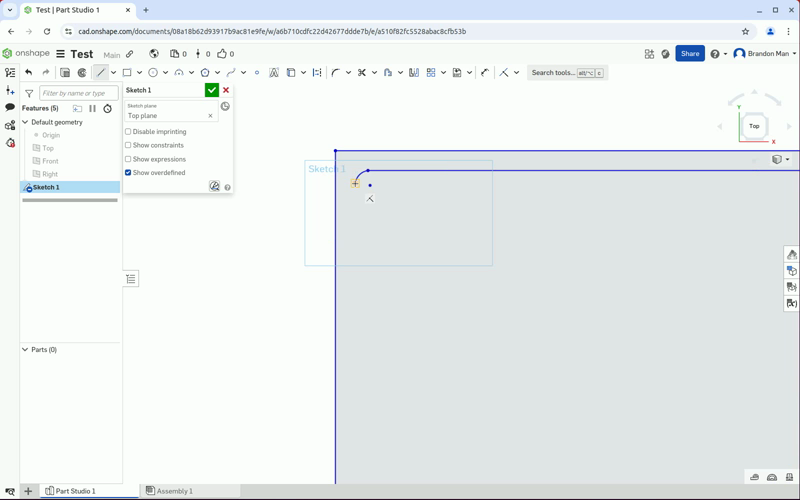
scroll(6)
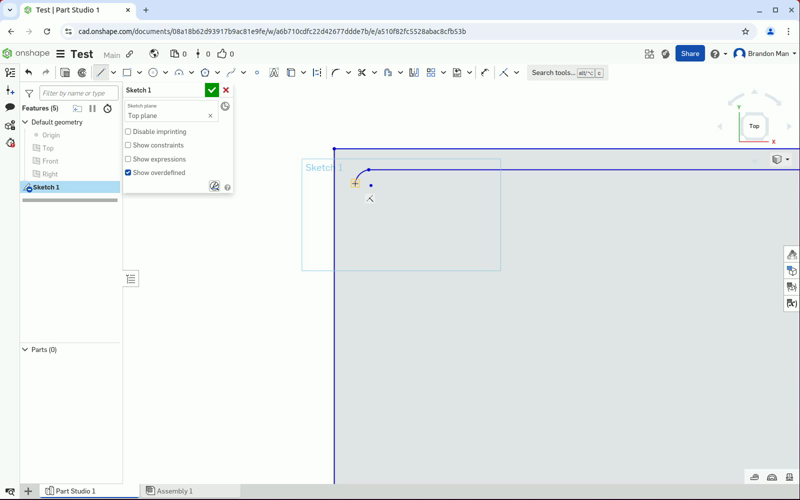
scroll(6)
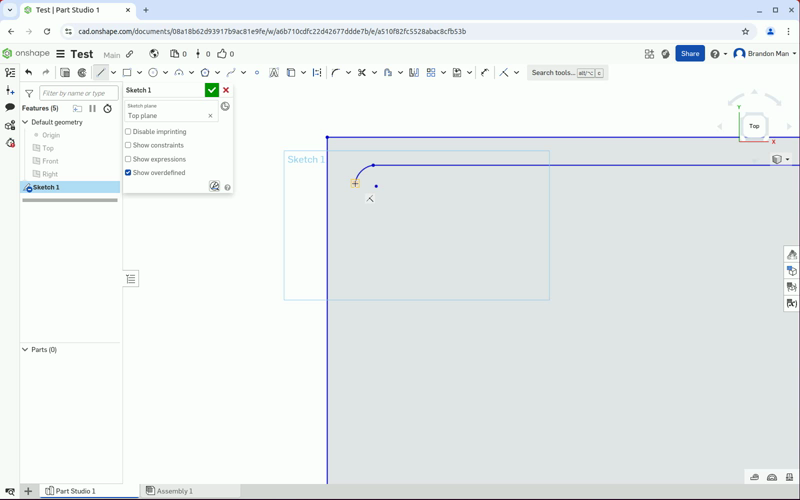
scroll(6)
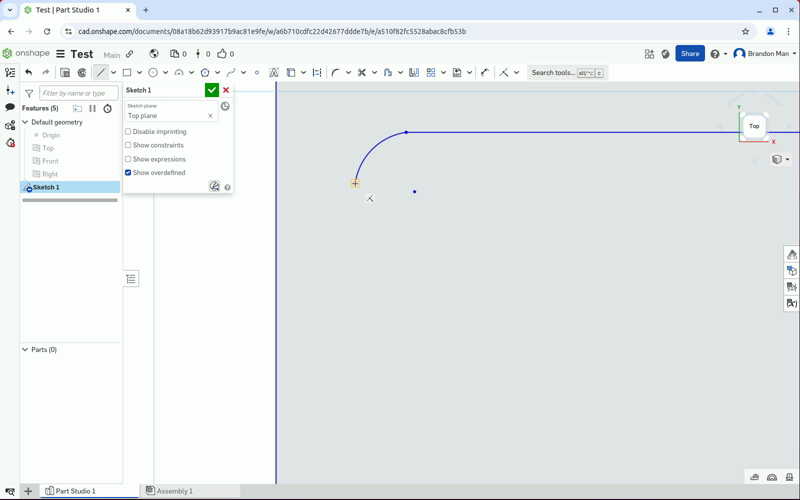
click(355, 183)
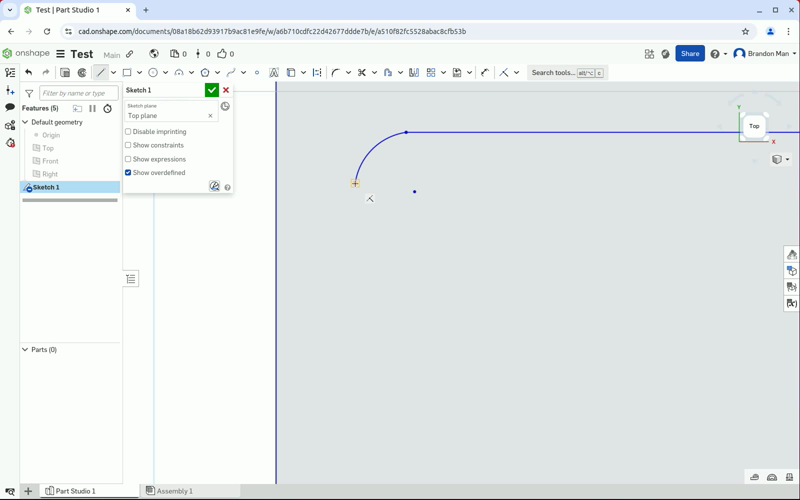
scroll(-6)
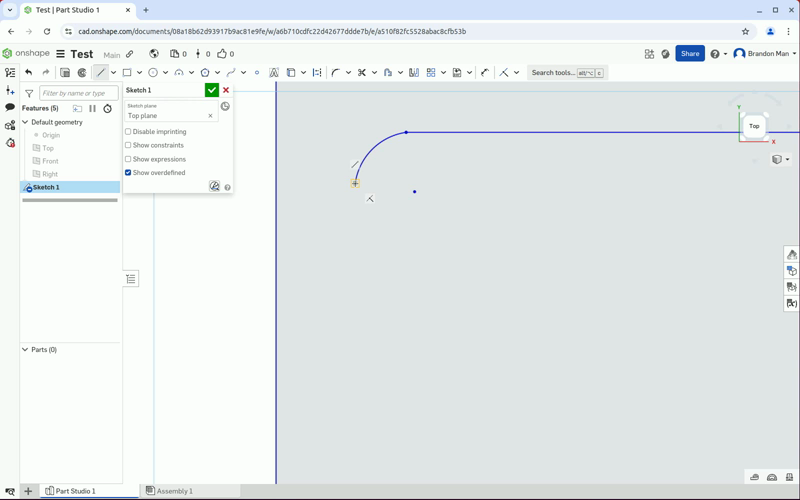
scroll(-6)
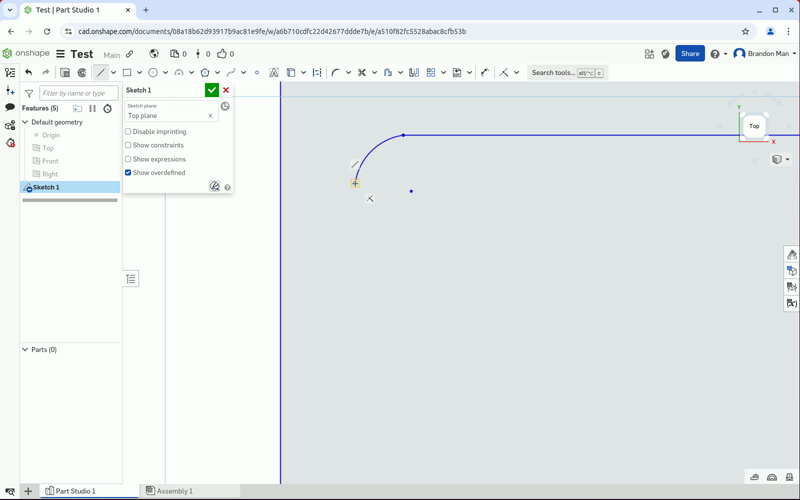
scroll(-6)
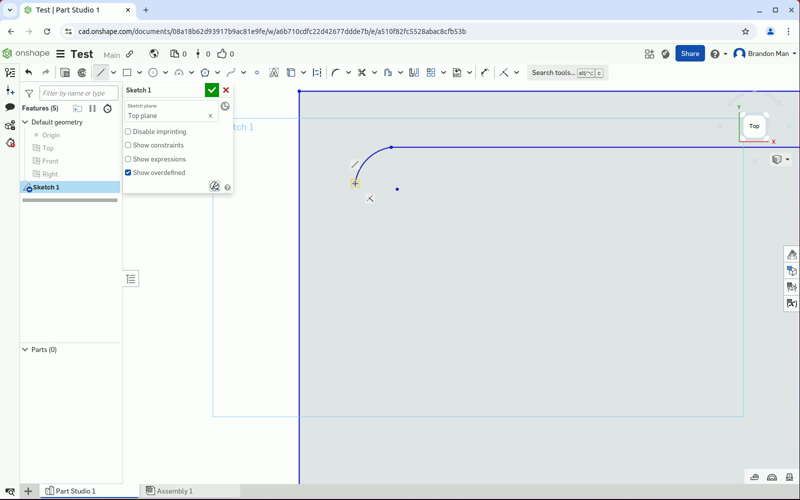
scroll(-6)
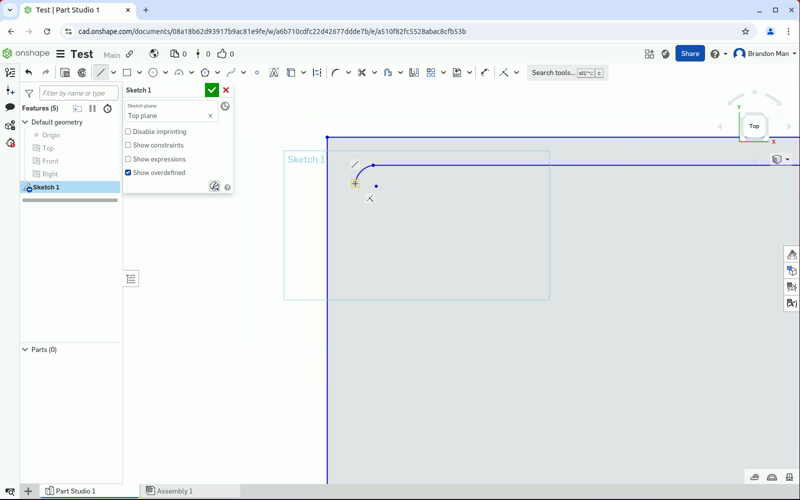
scroll(-6)
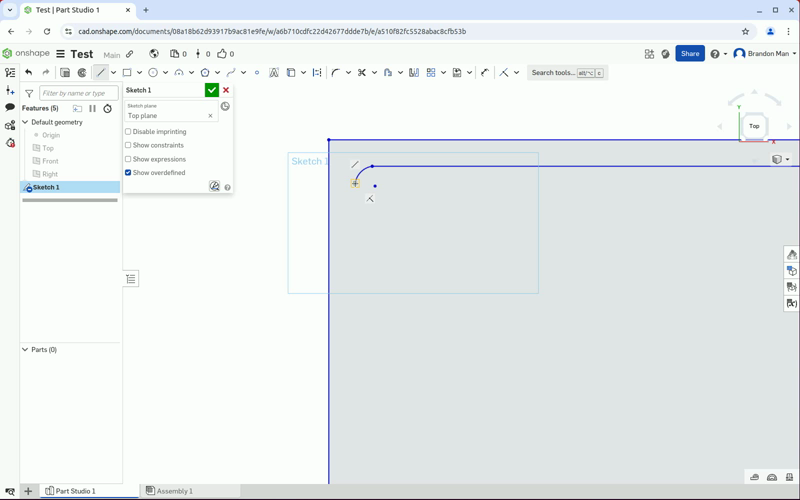
scroll(-6)
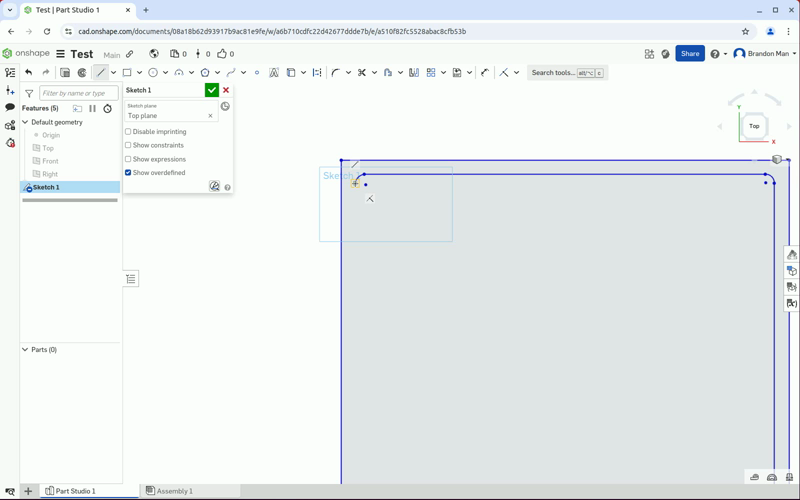
scroll(-6)
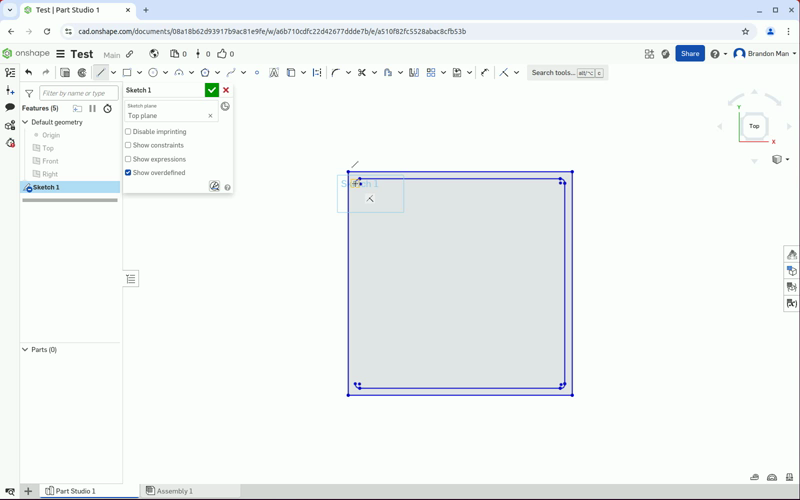
key_down(shift)
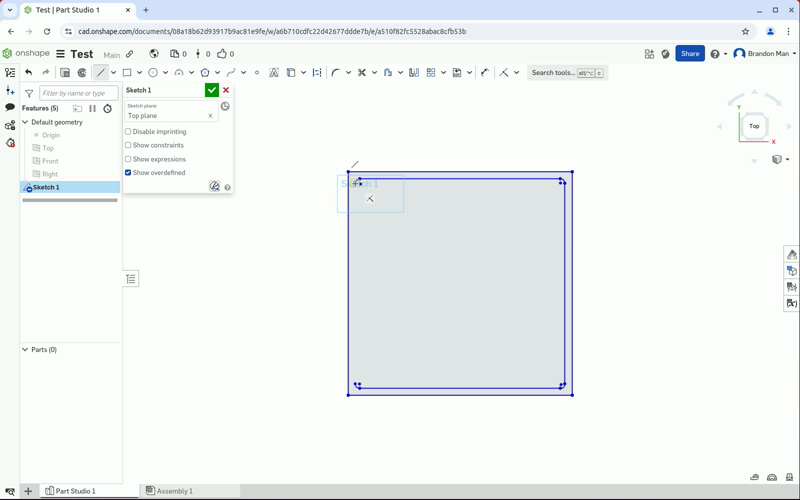
mouse_move(355, 383)
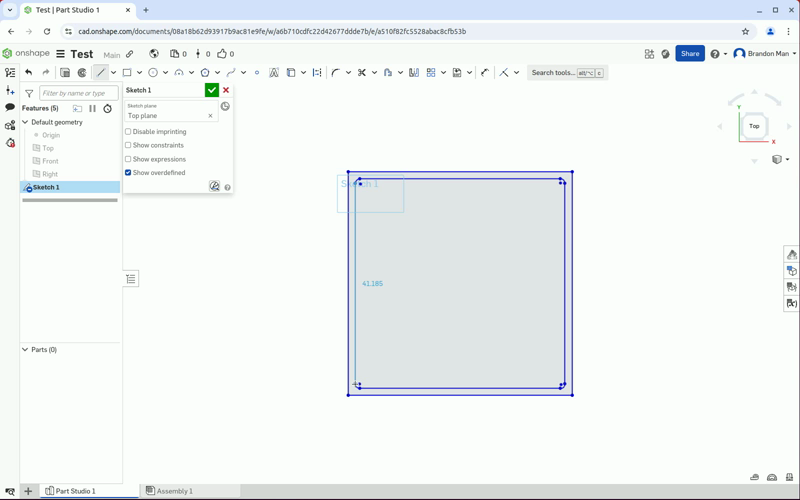
scroll(6)
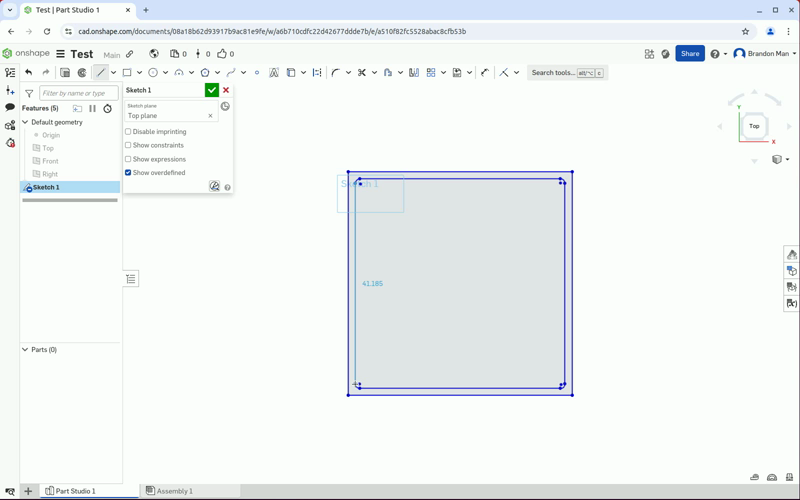
scroll(6)
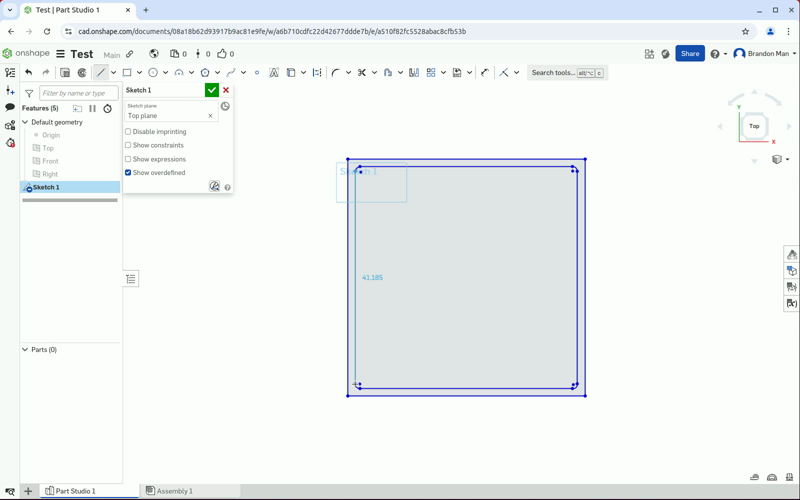
scroll(6)
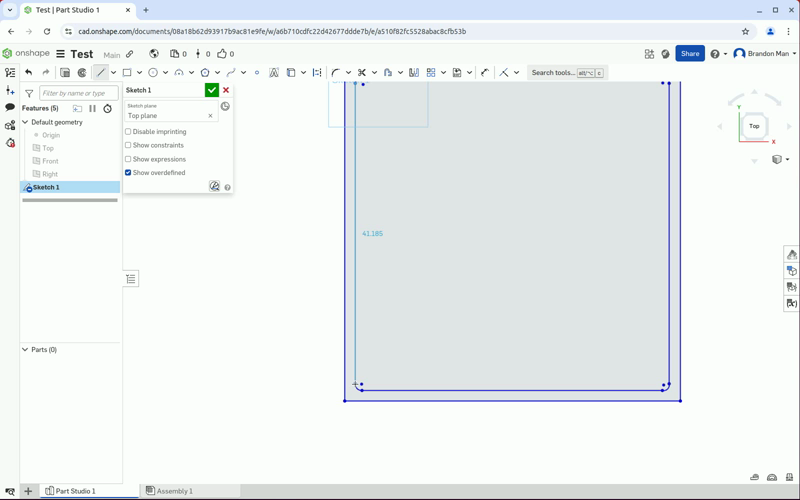
scroll(6)
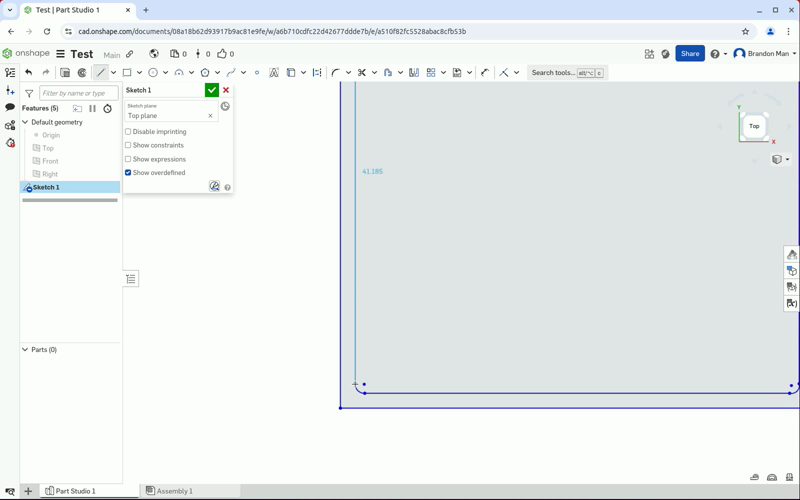
scroll(6)
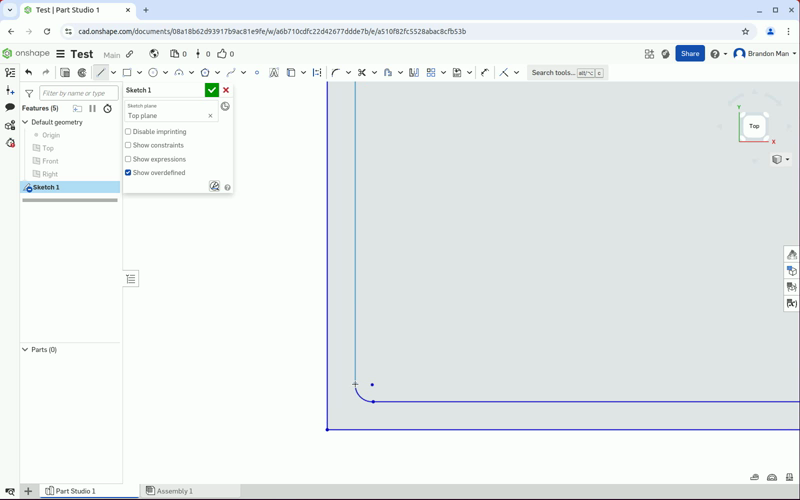
scroll(6)
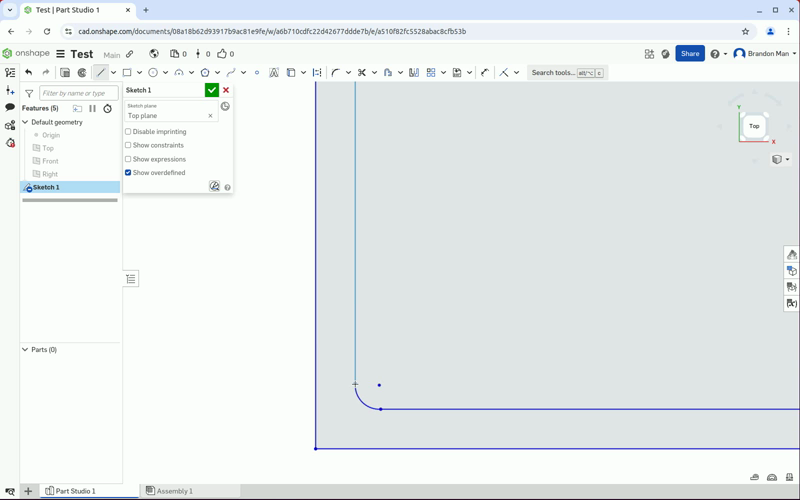
scroll(6)
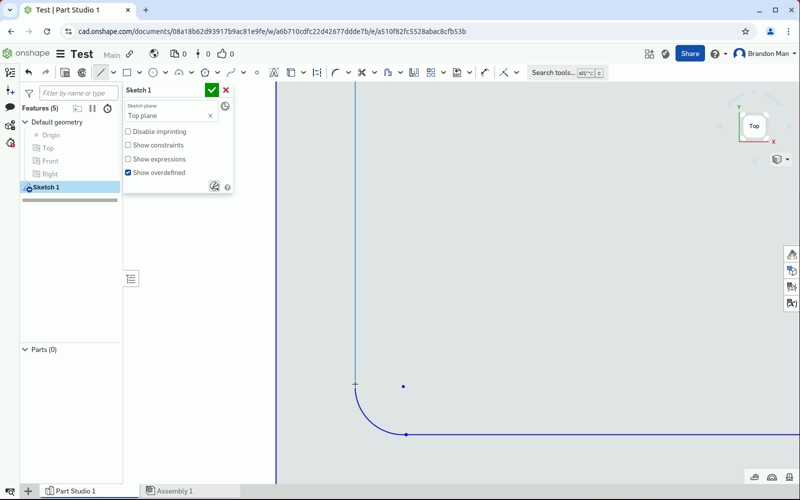
key_up(shift)
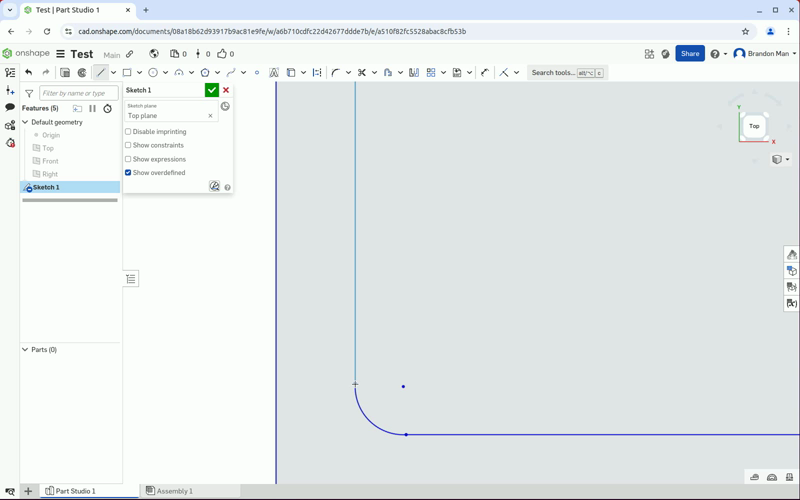
click(355, 383)
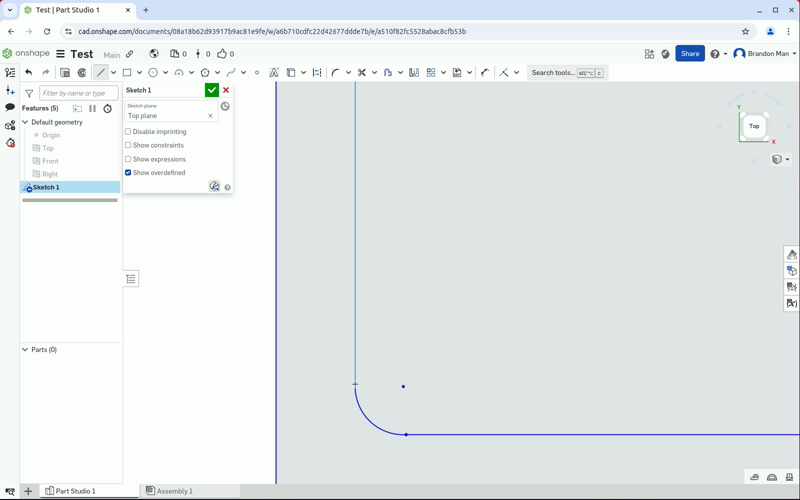
scroll(-6)
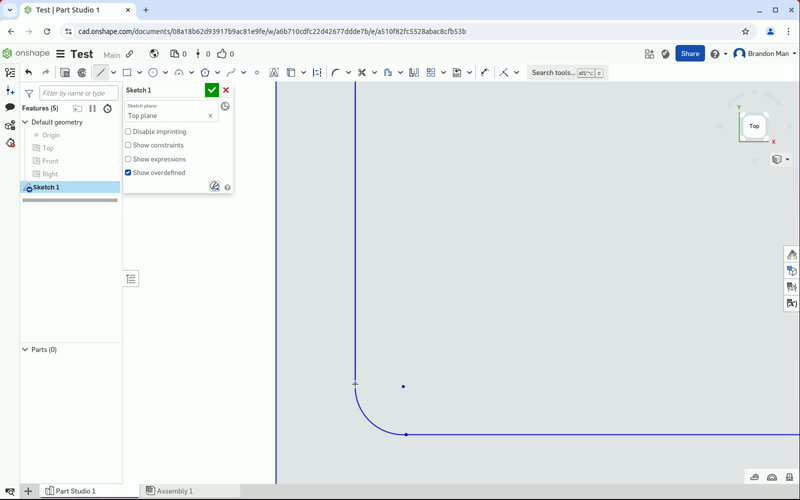
scroll(-6)
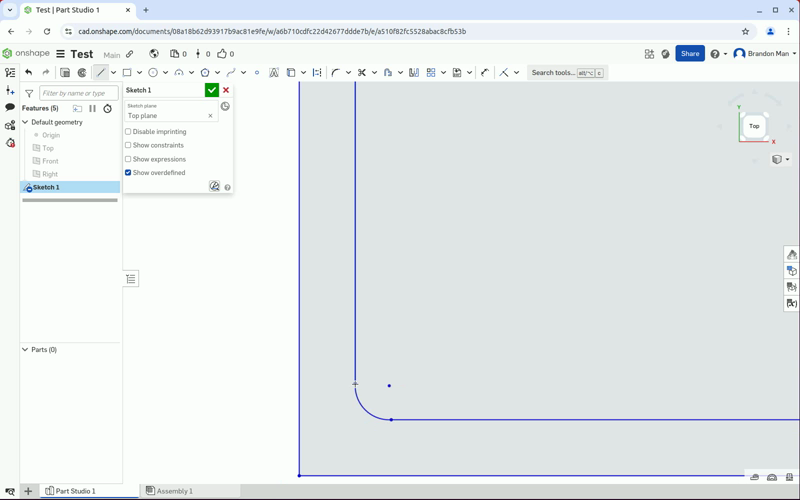
scroll(-6)
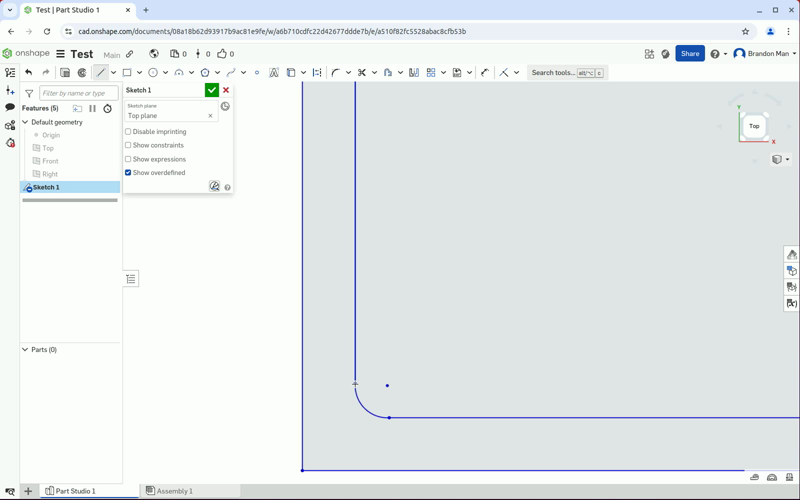
scroll(-6)
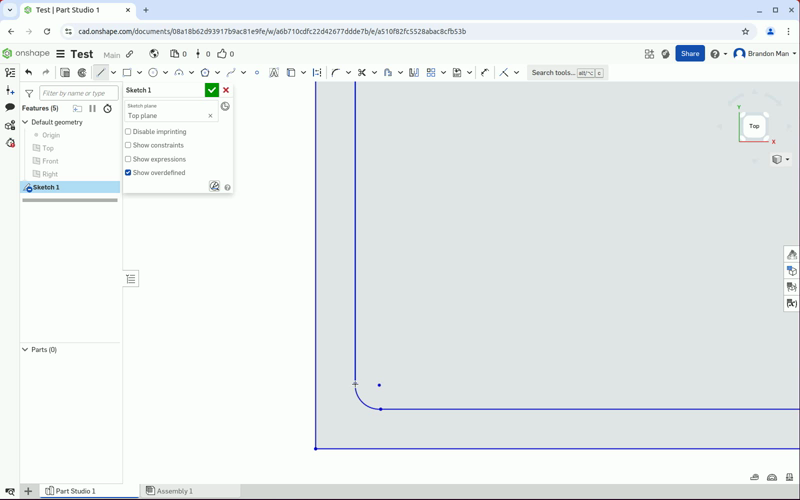
scroll(-6)
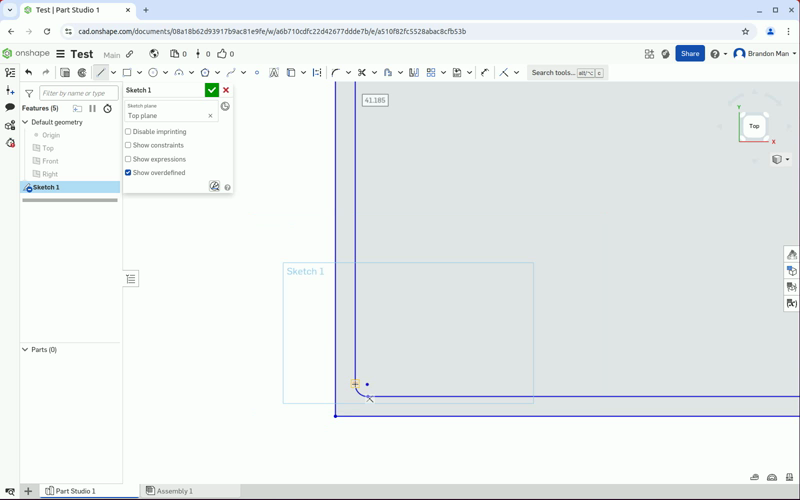
scroll(-6)
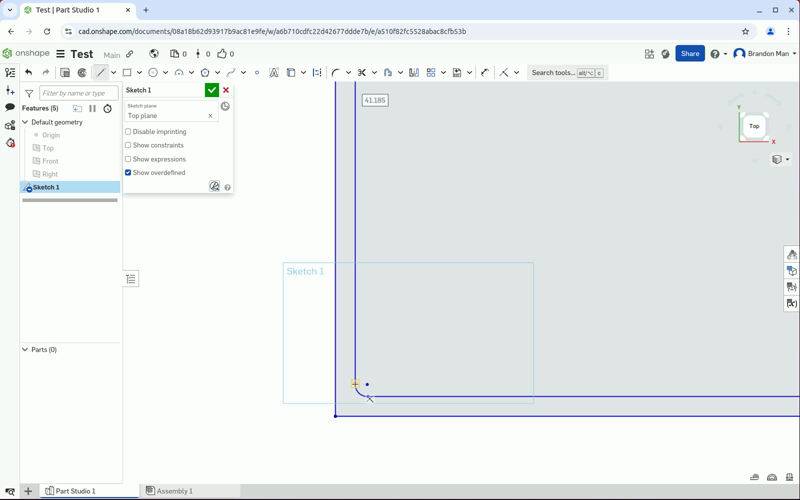
scroll(-6)
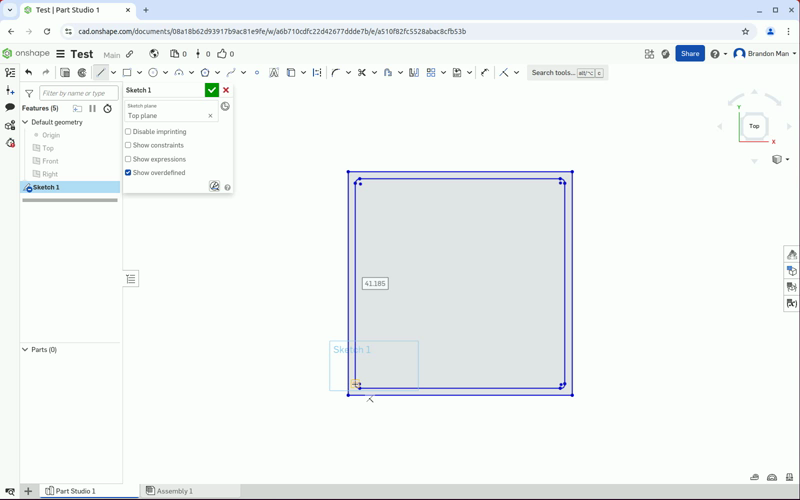
key(esc)
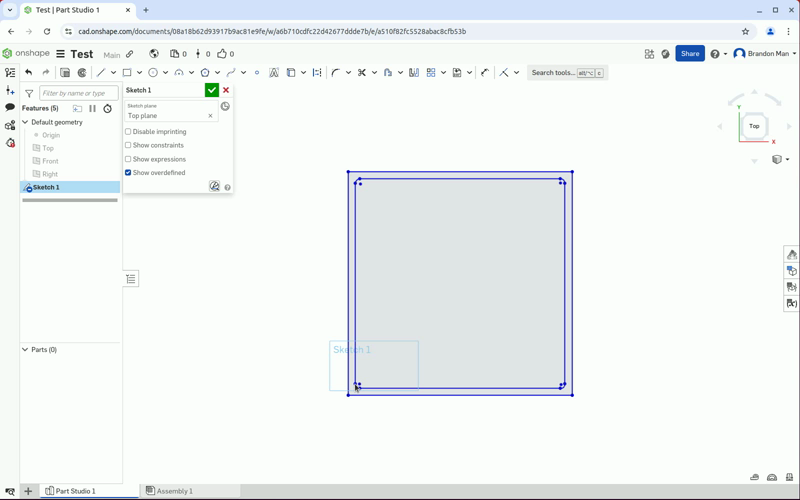
mouse_move(567, 390)
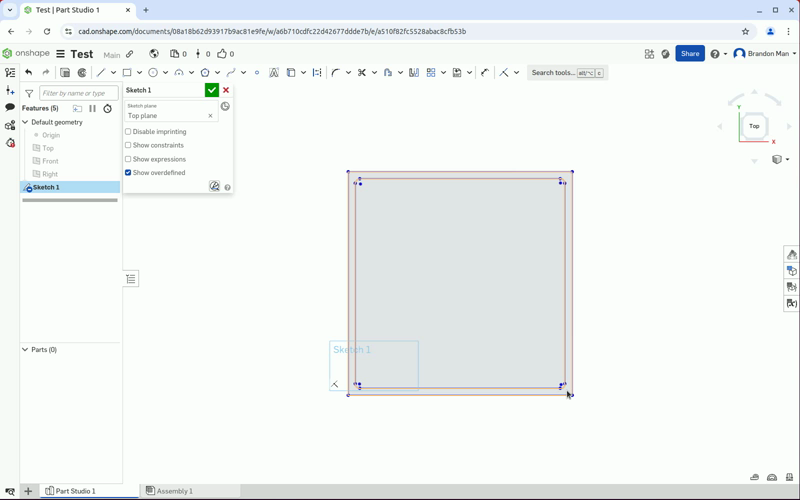
click(567, 390)
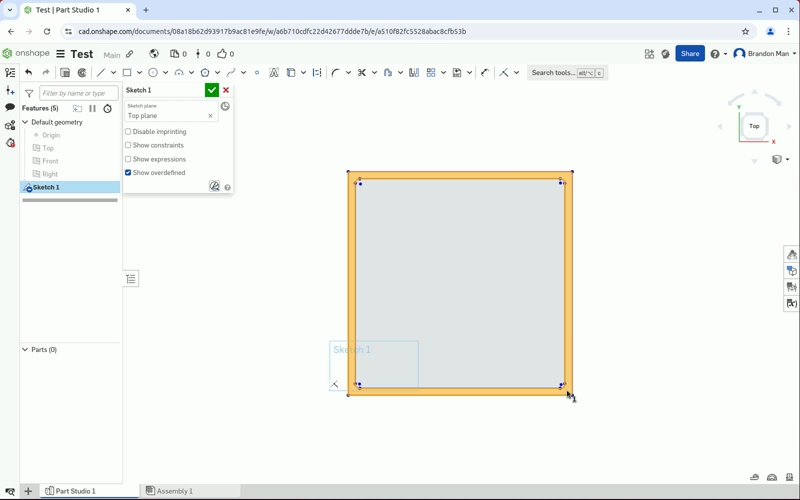
mouse_move(73, 352)
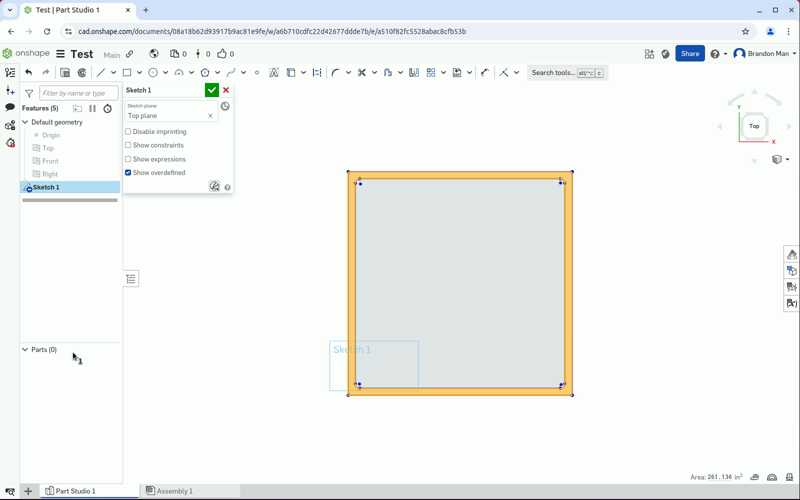
key(shift+y)
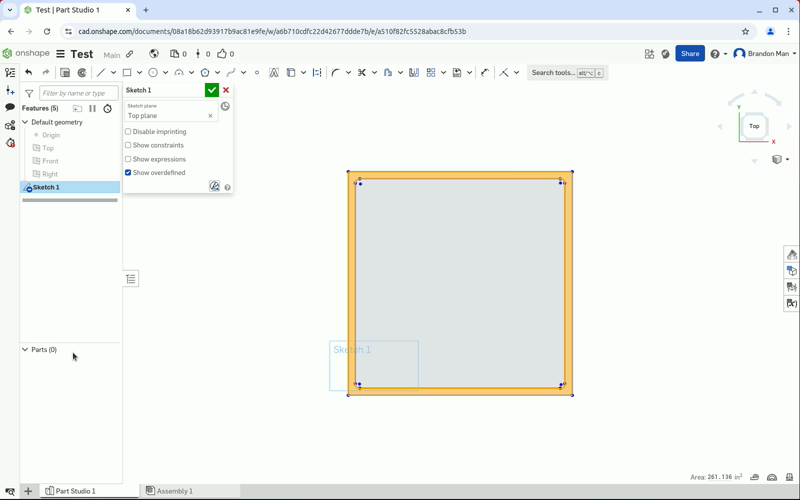
key(shift+e)
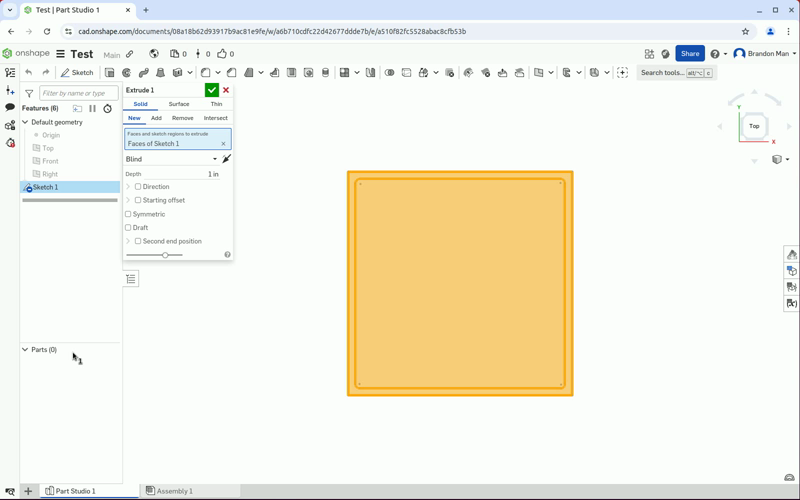
mouse_move(143, 106)
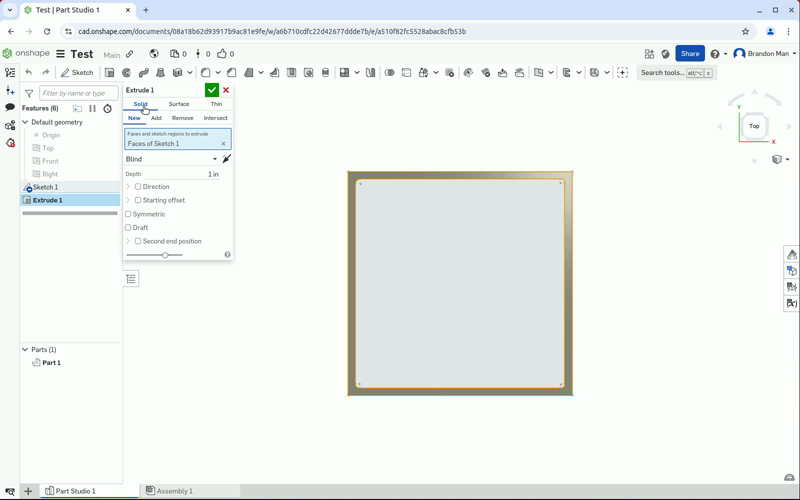
click(143, 106)
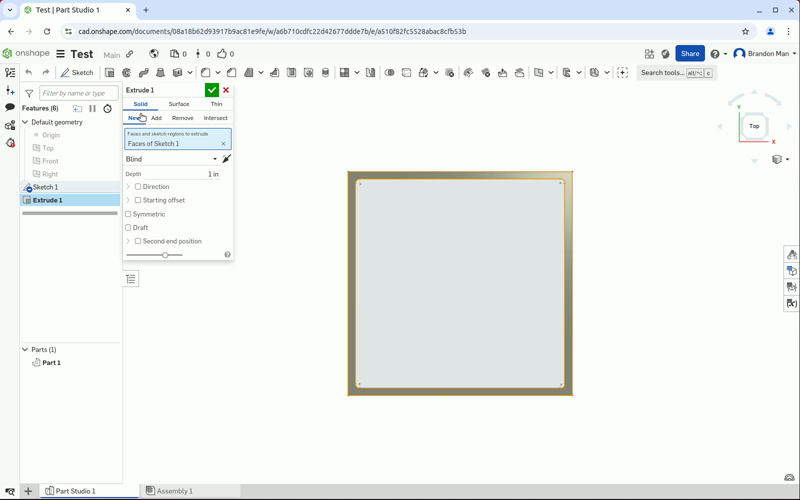
mouse_move(137, 120)
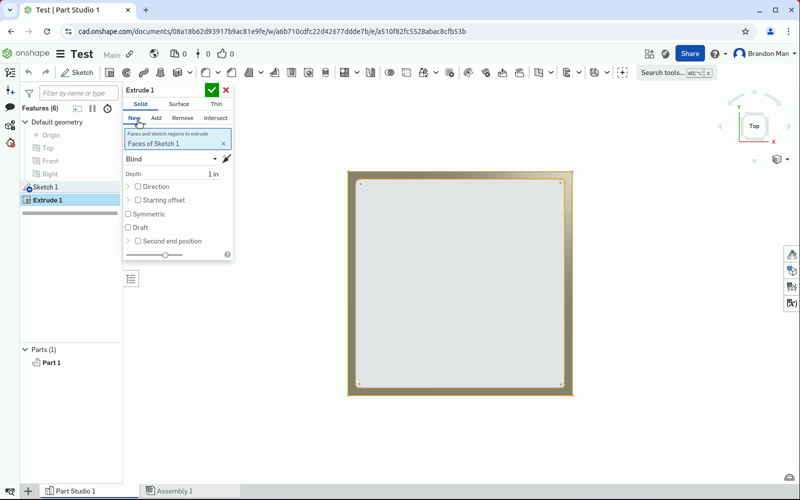
click(137, 120)
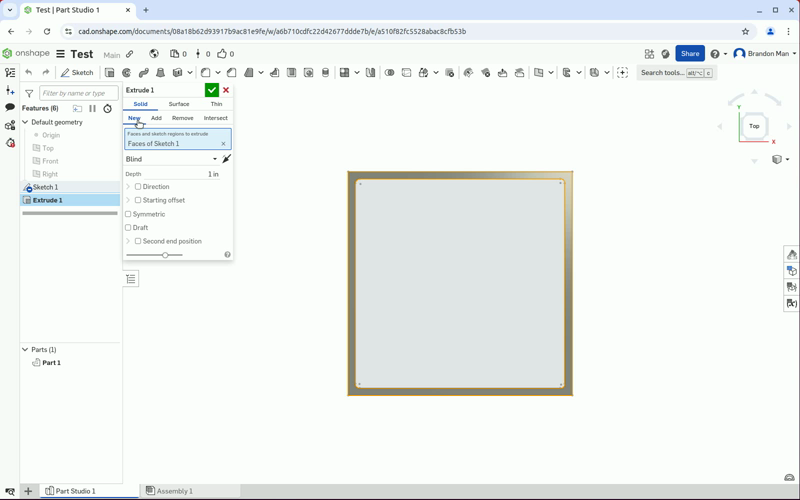
key(tab, 4)
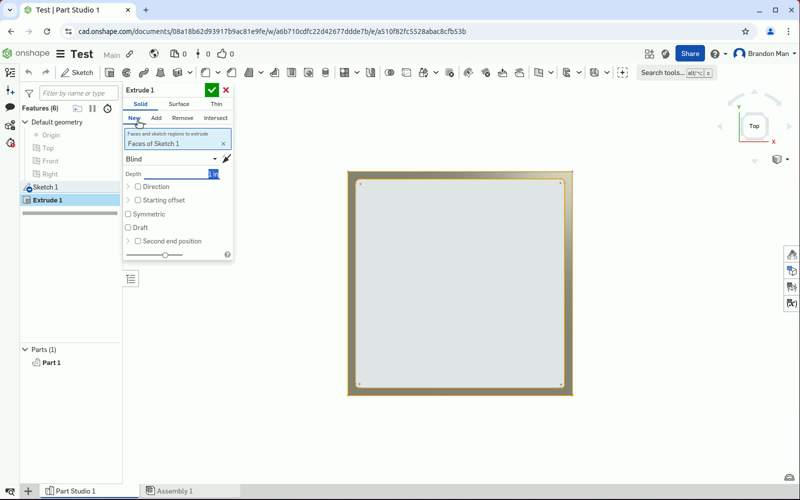
text(-1.685)
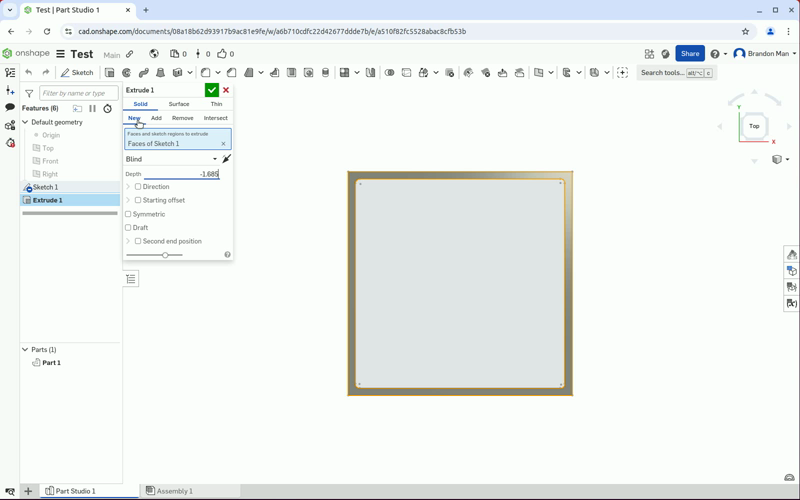
key(enter)
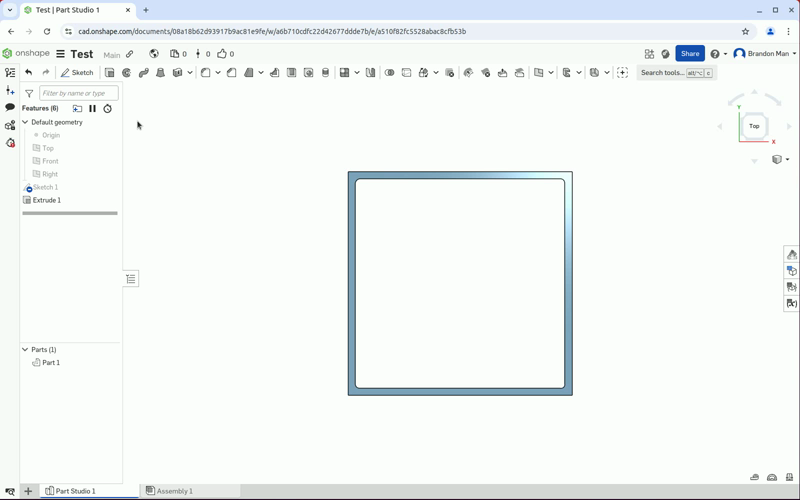
key(shift+h)
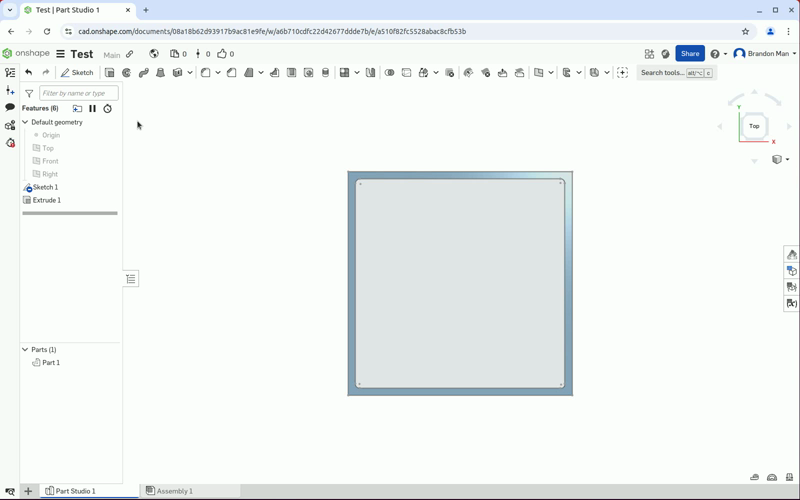
key(shift+h)
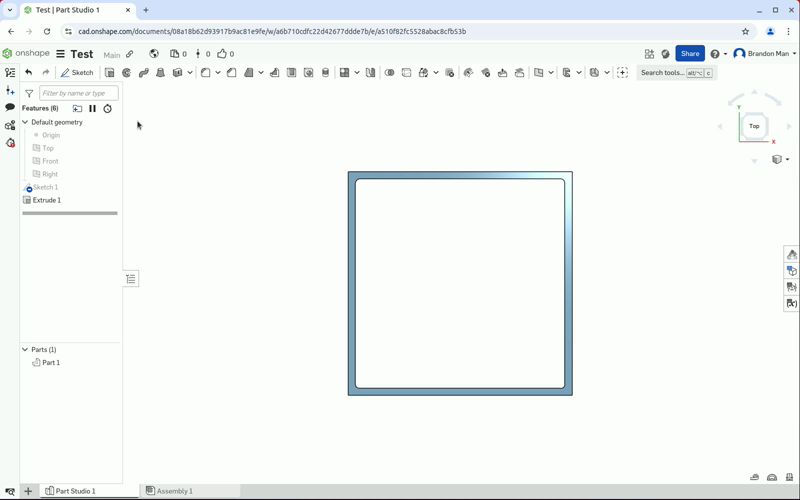
mouse_move(73, 189)
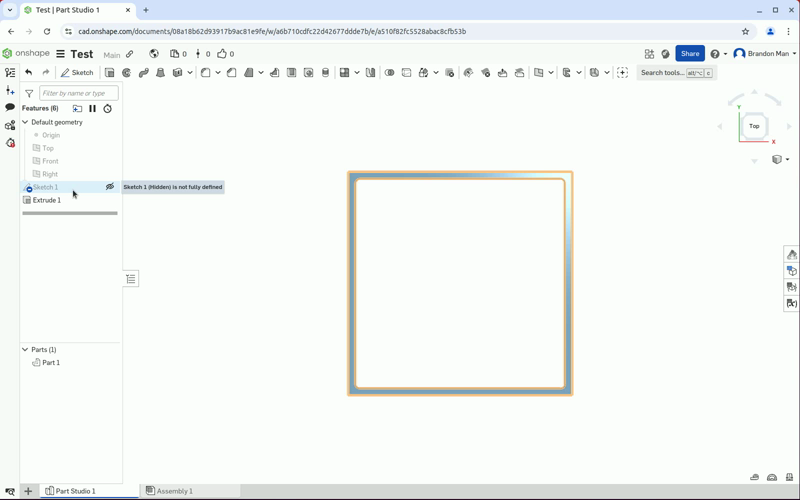
click(73, 189)
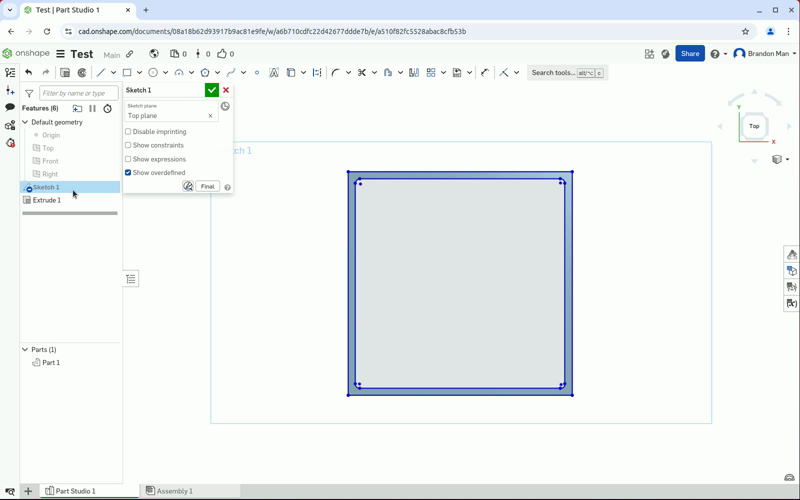
mouse_move(229, 92)
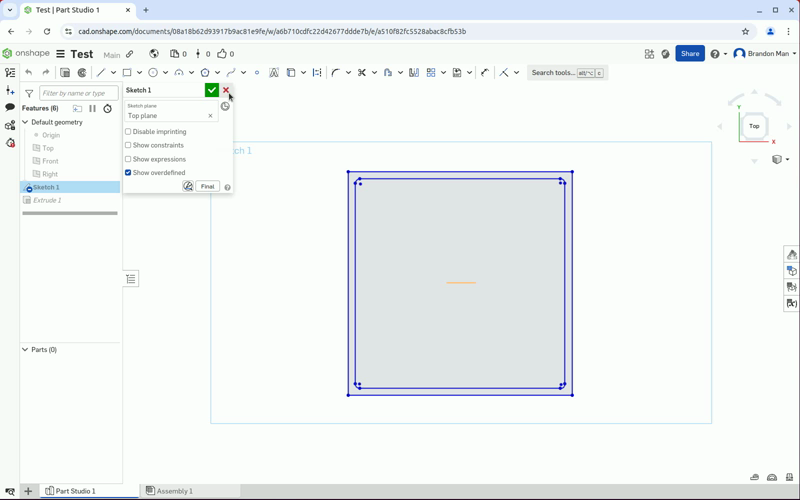
click(229, 92)
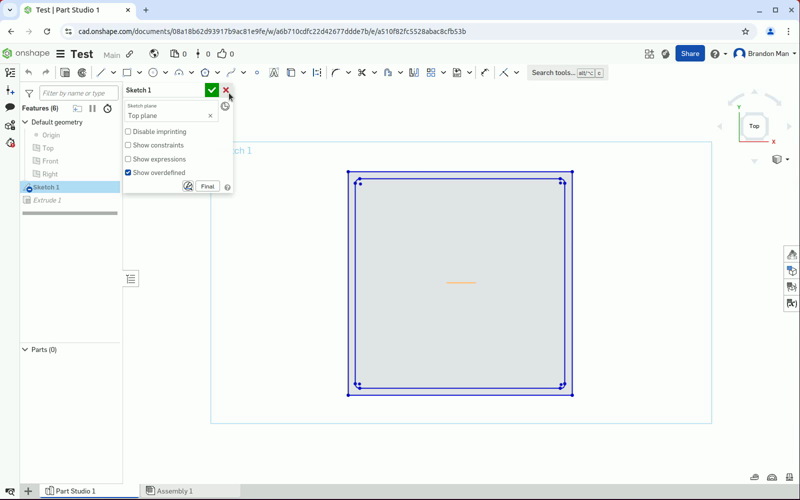
key(shift+s)
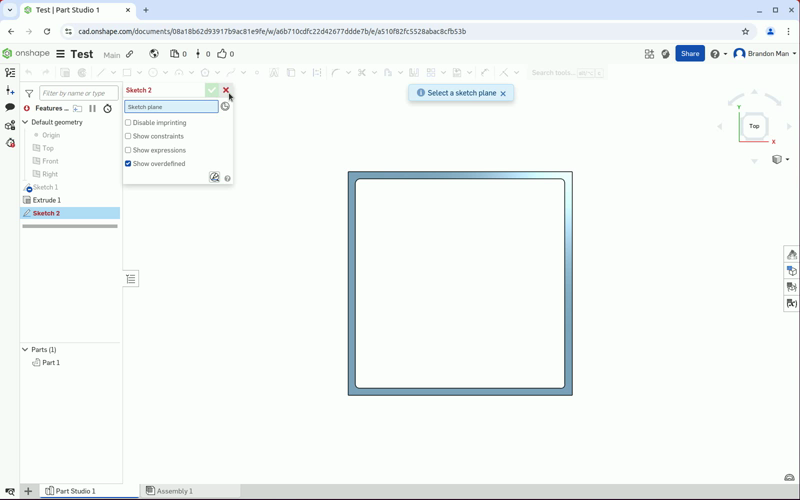
mouse_move(73, 150)
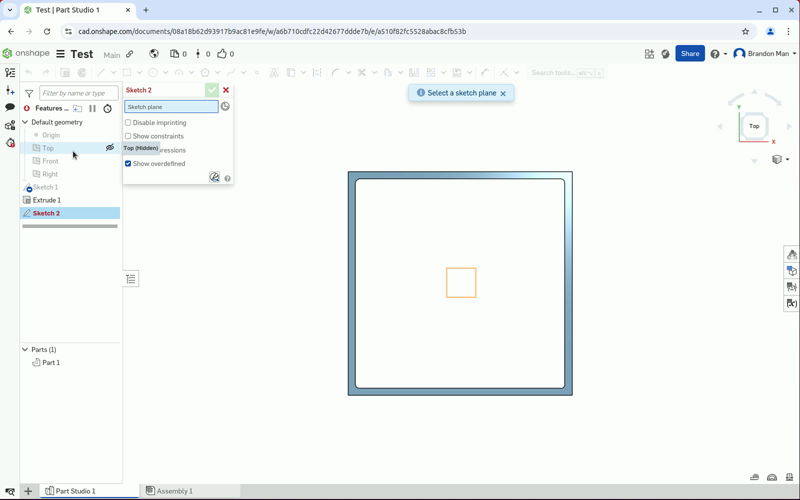
click(73, 150)
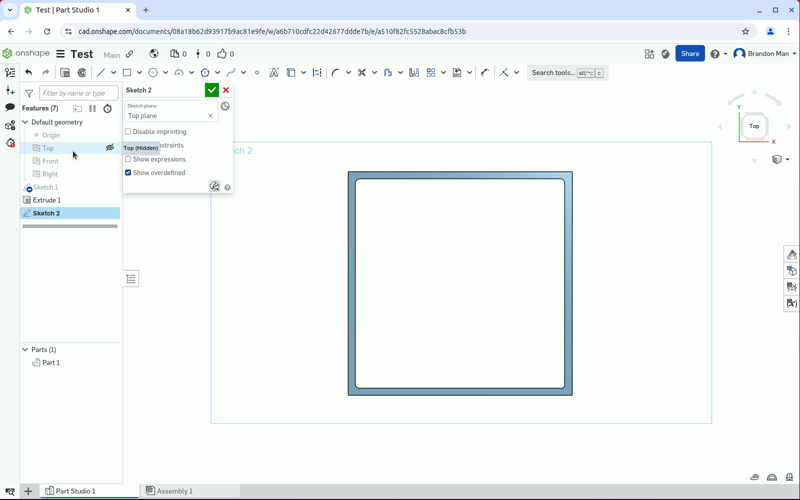
mouse_move(73, 352)
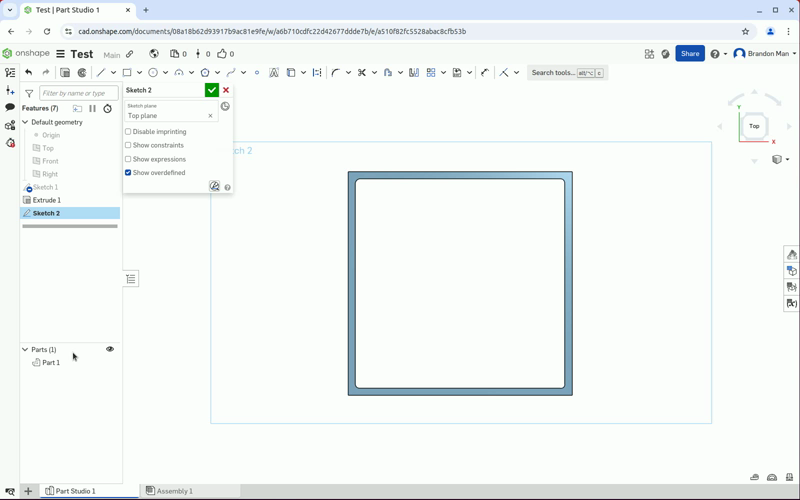
key(y)
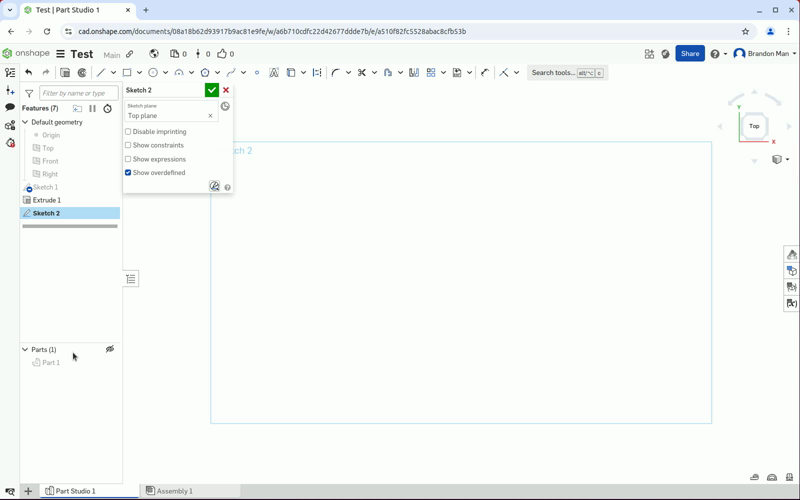
key(a)
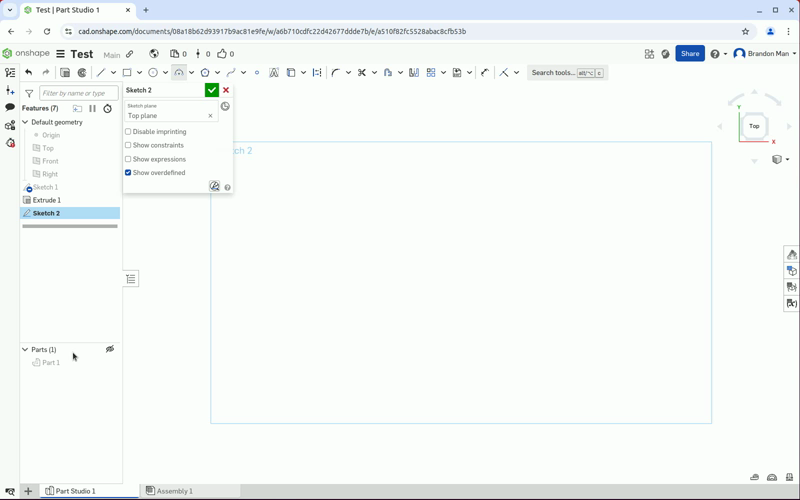
key_down(shift)
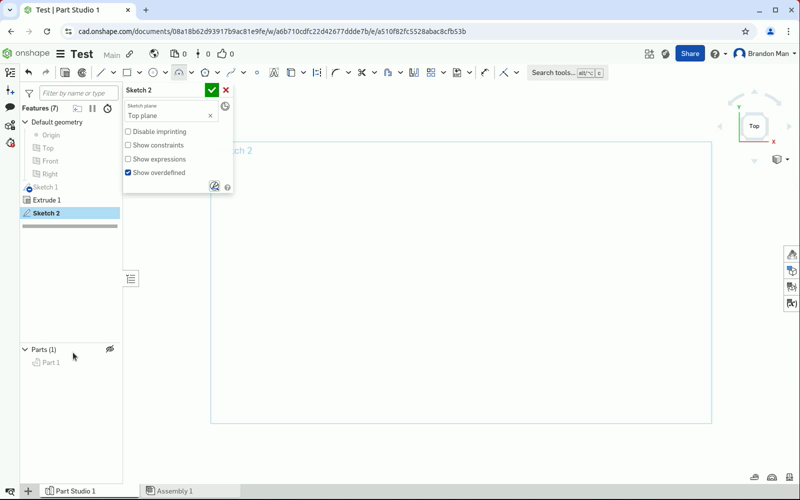
mouse_move(355, 383)
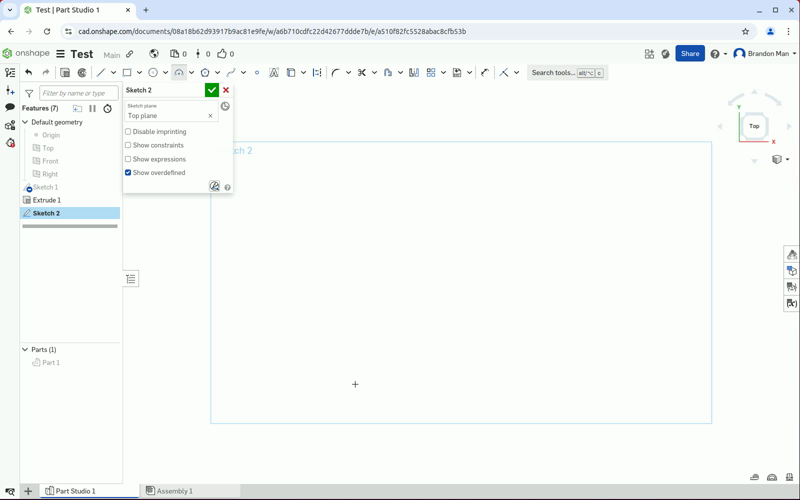
click(355, 383)
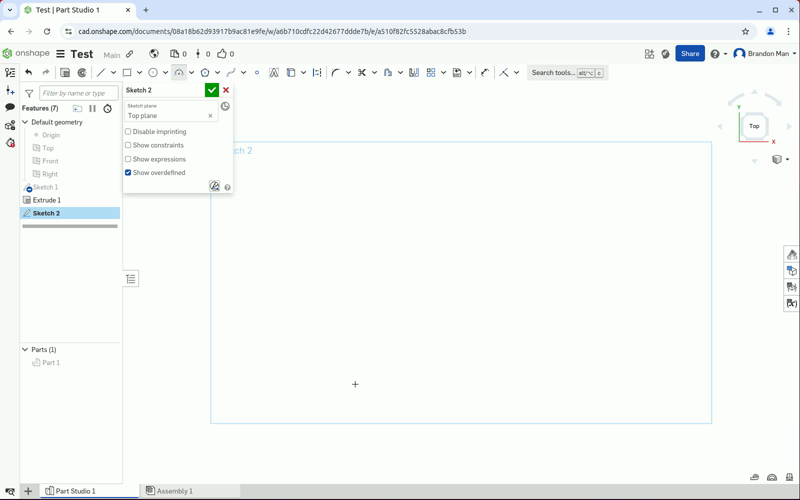
key_up(shift)
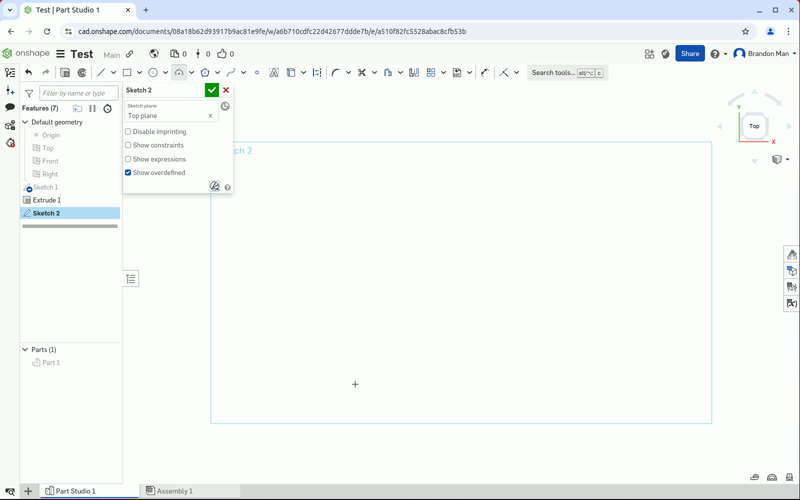
key_down(shift)
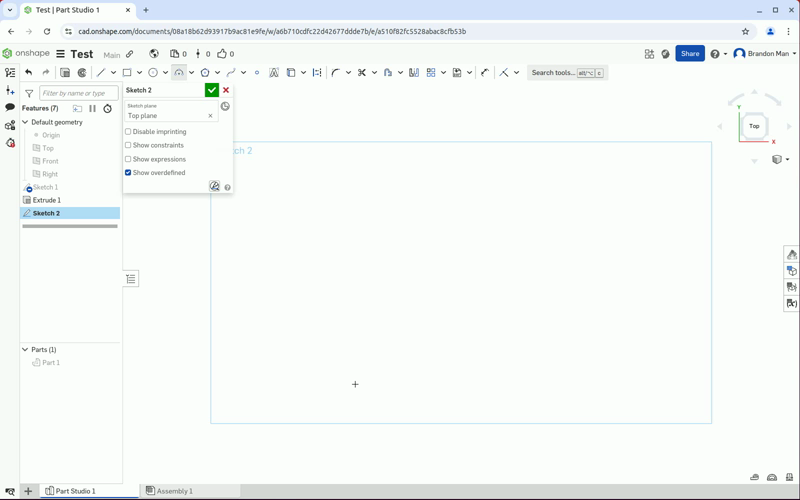
mouse_move(359, 388)
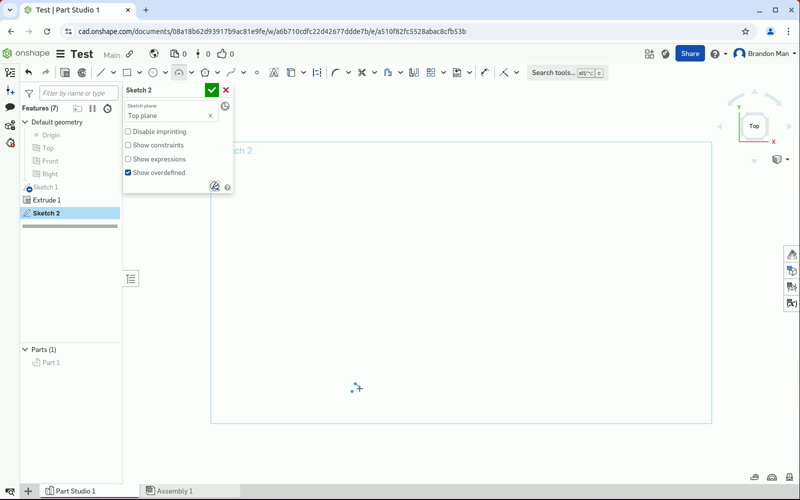
scroll(6)
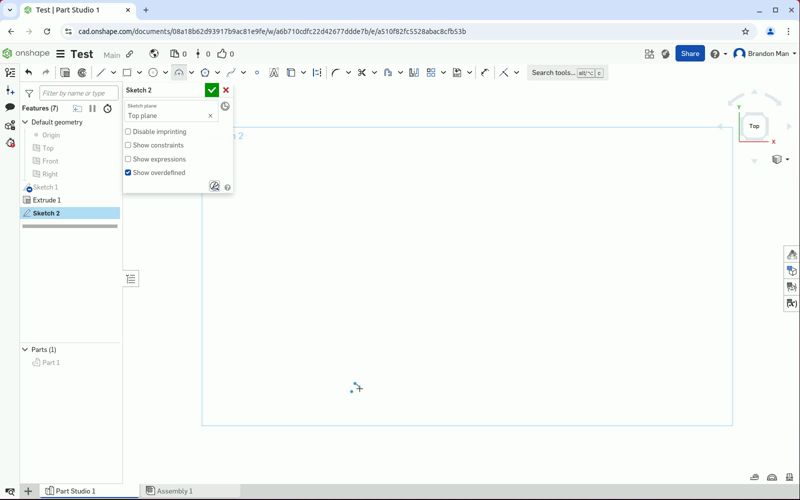
scroll(6)
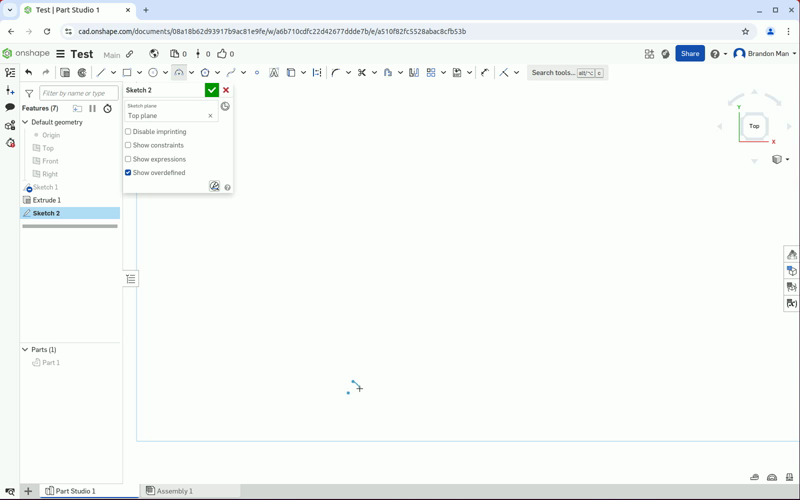
scroll(6)
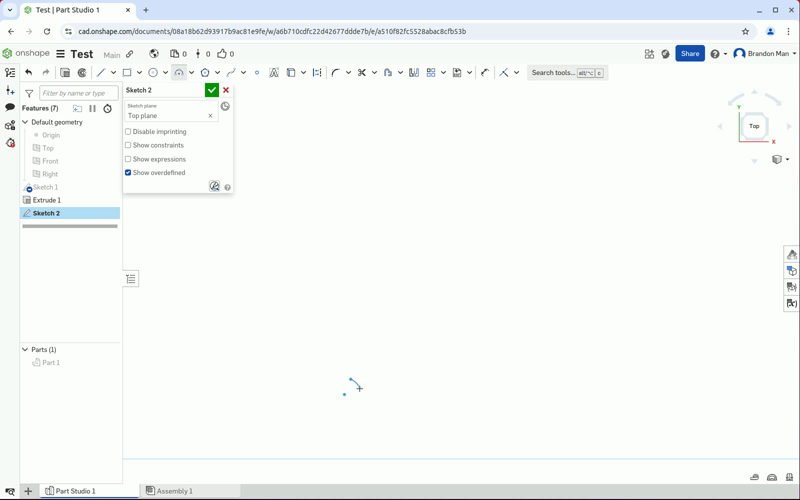
scroll(6)
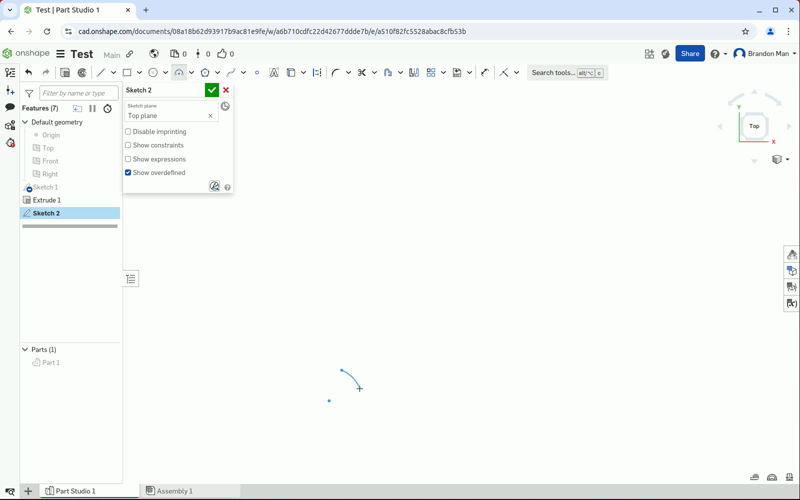
scroll(6)
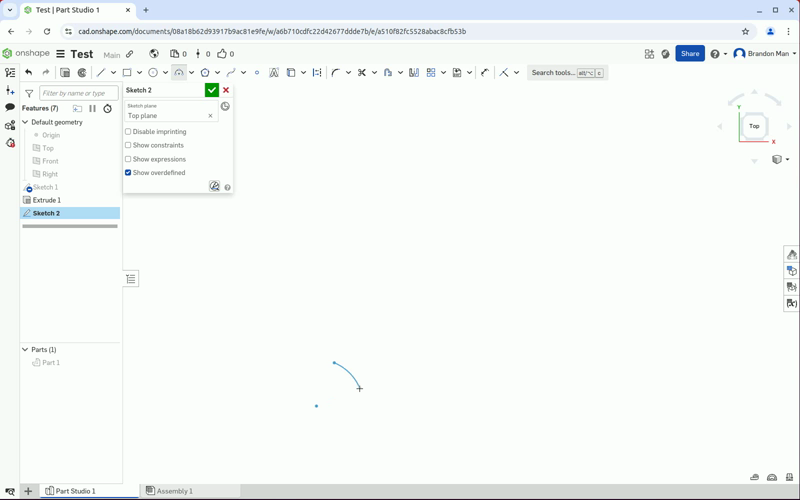
scroll(6)
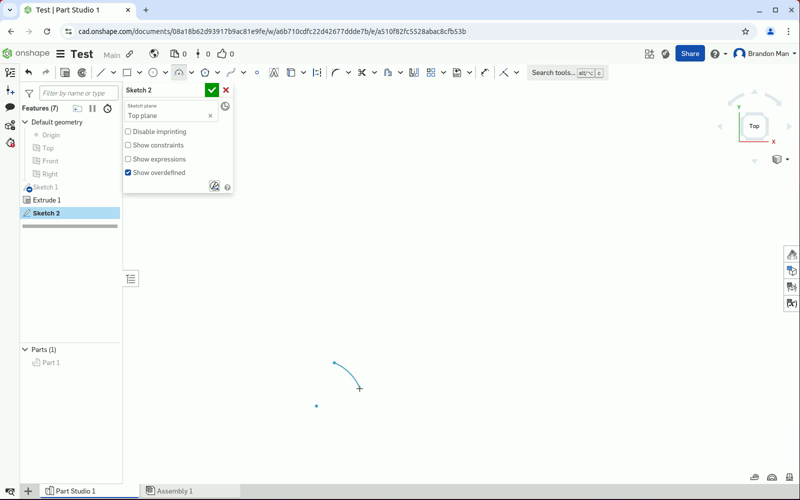
scroll(6)
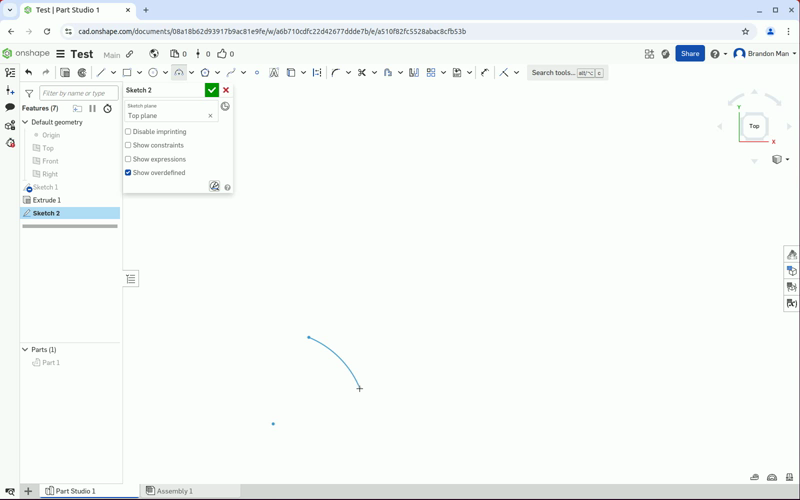
click(359, 388)
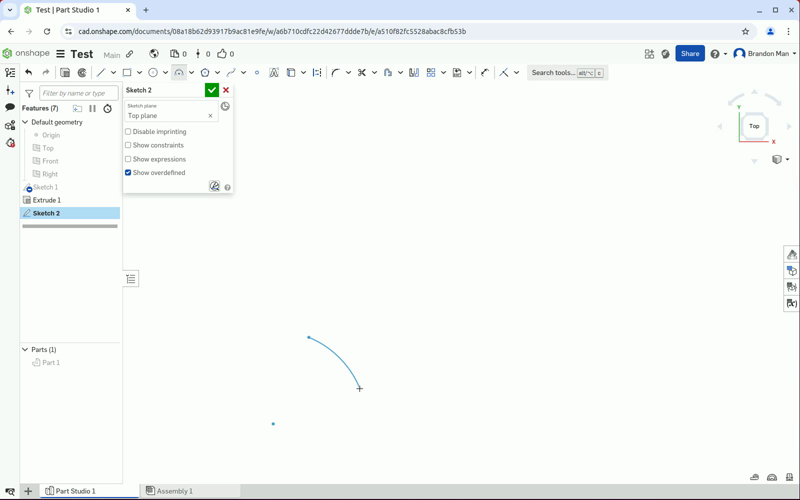
scroll(-6)
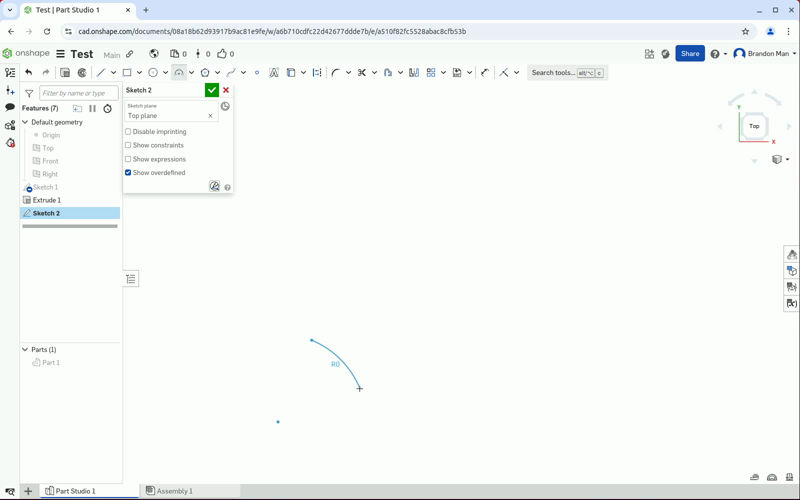
scroll(-6)
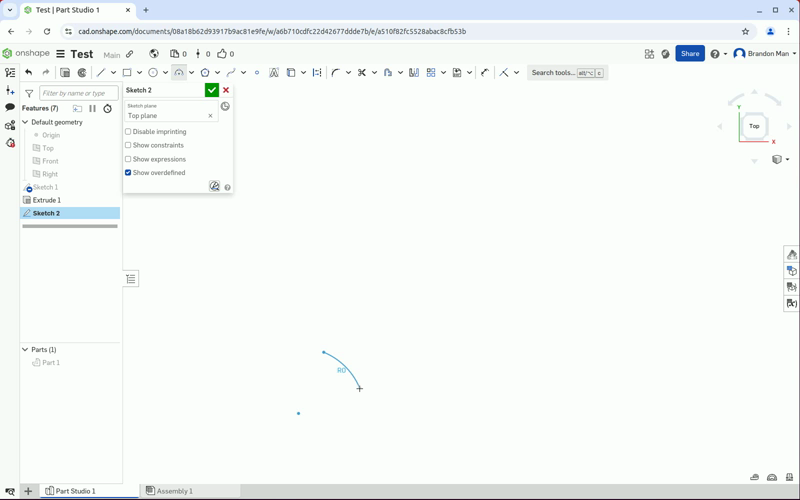
scroll(-6)
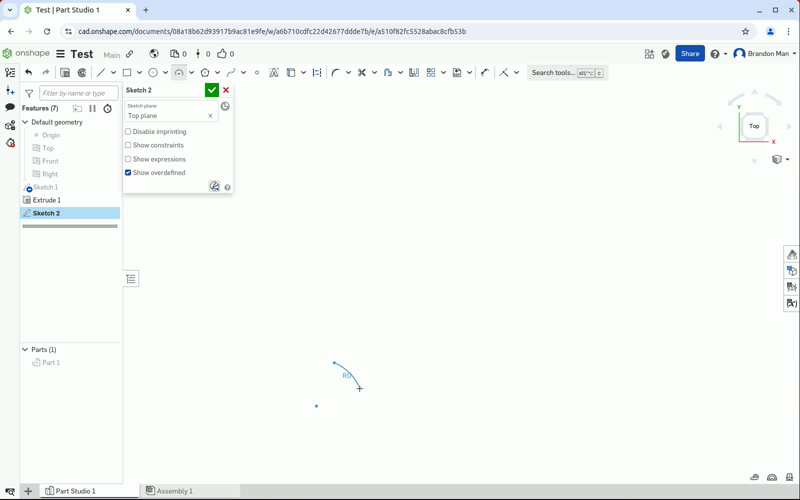
scroll(-6)
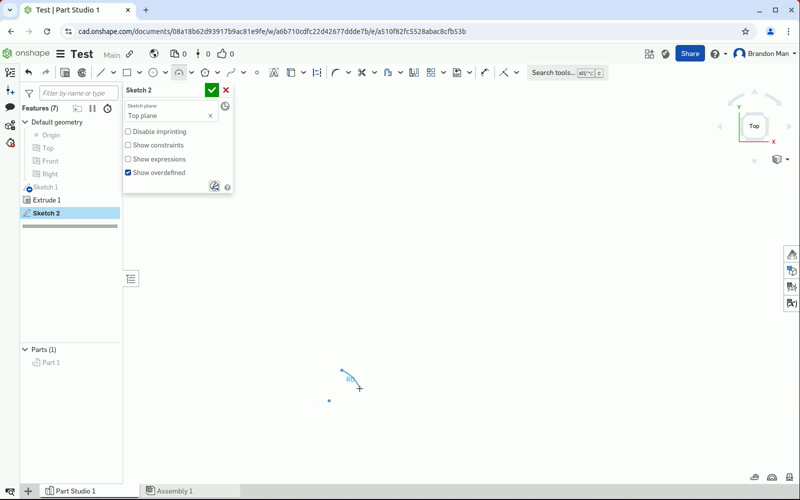
scroll(-6)
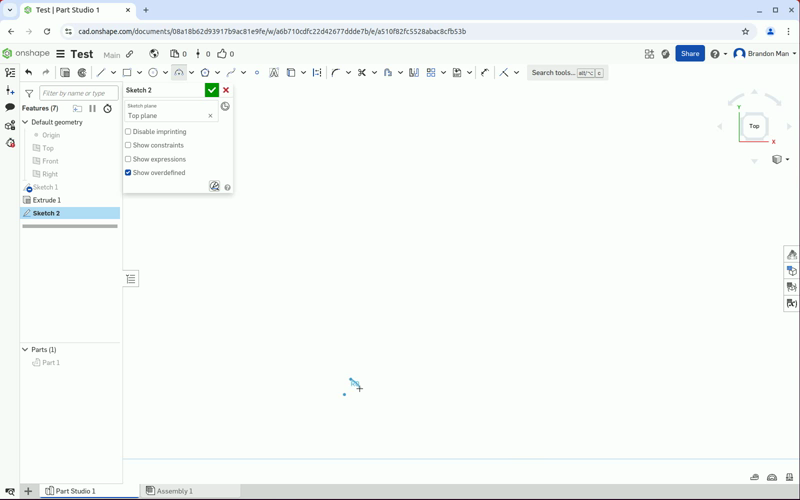
scroll(-6)
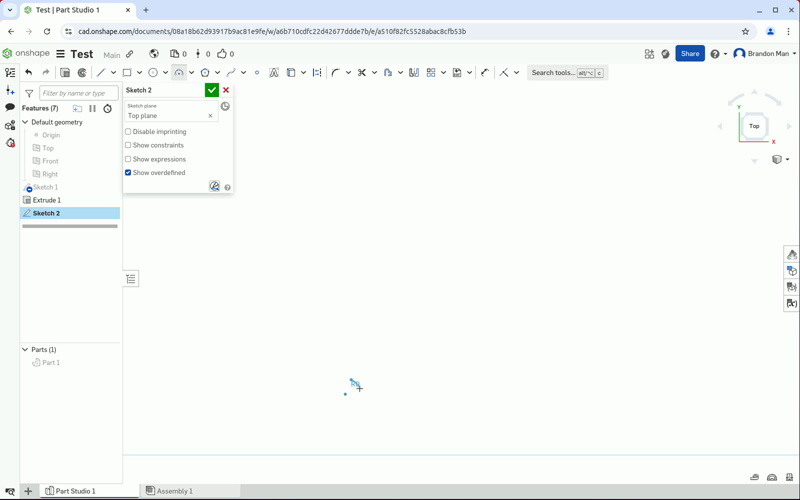
scroll(-6)
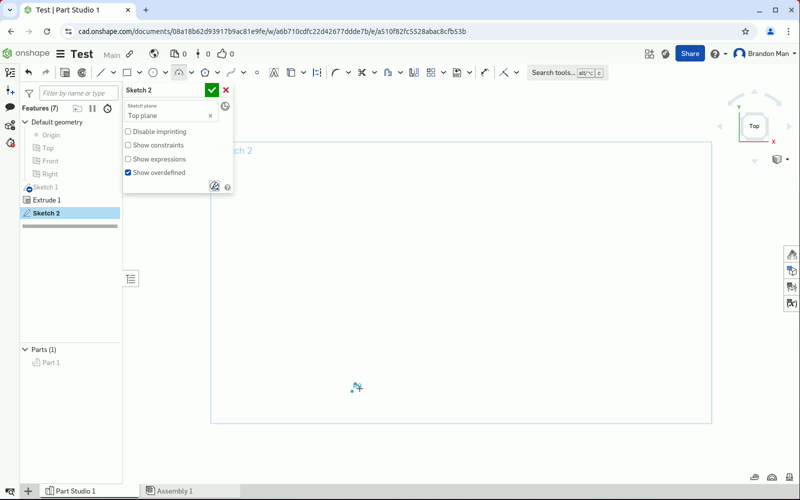
mouse_move(356, 386)
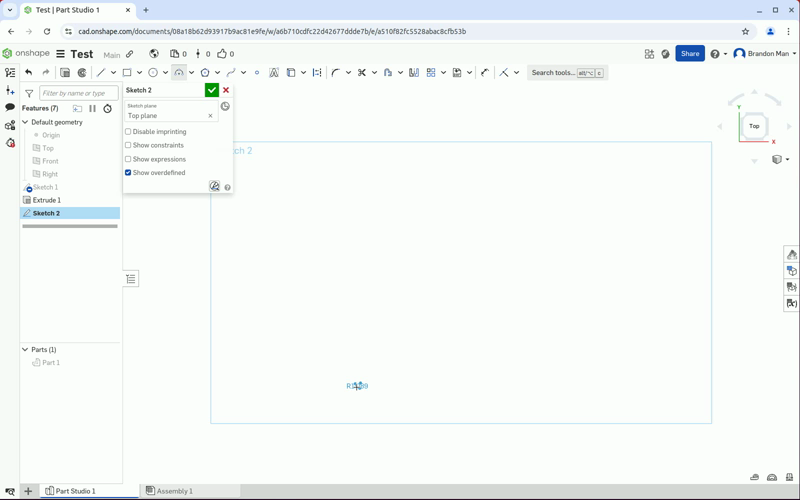
scroll(6)
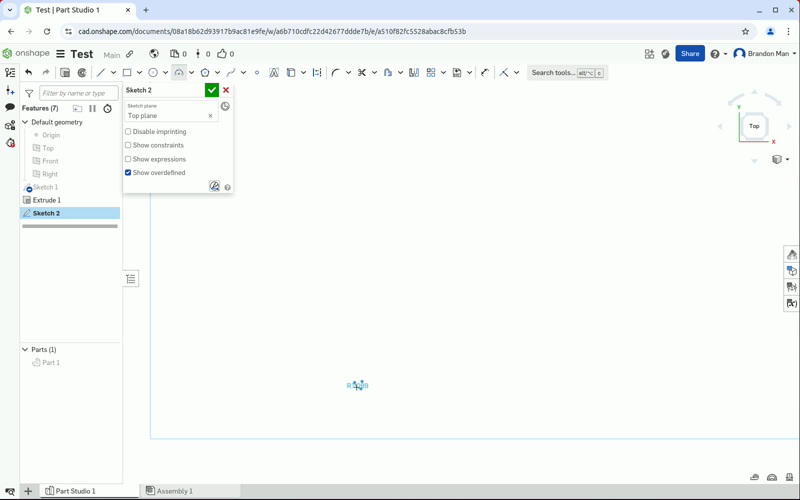
scroll(6)
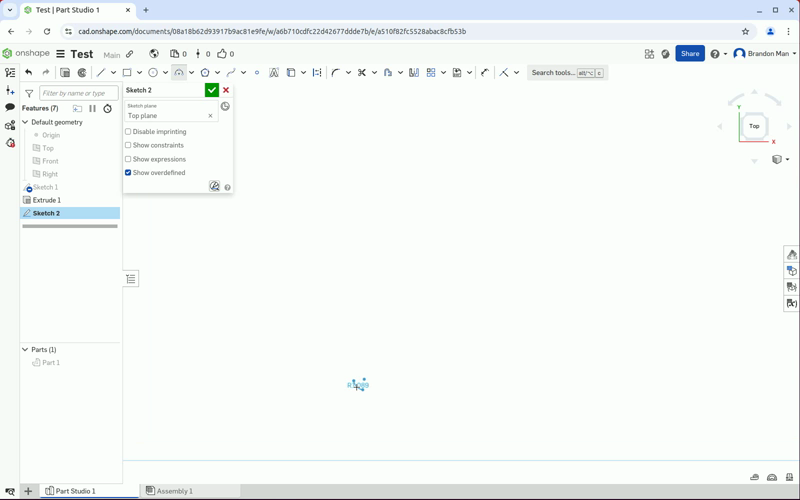
scroll(6)
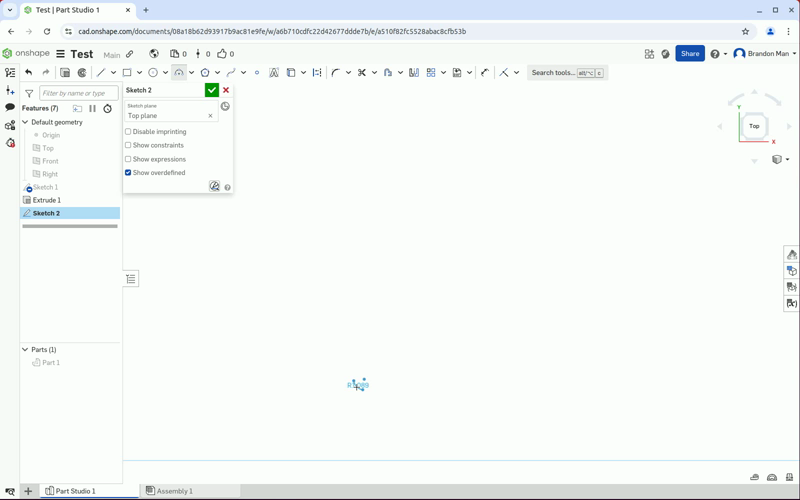
scroll(6)
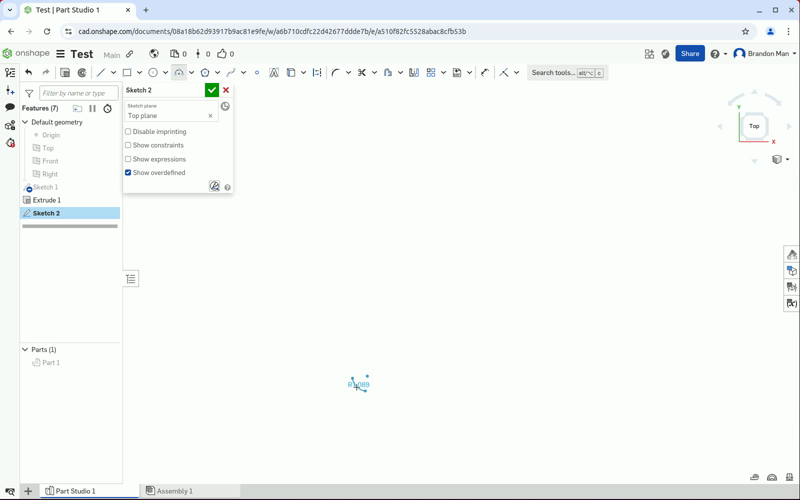
scroll(6)
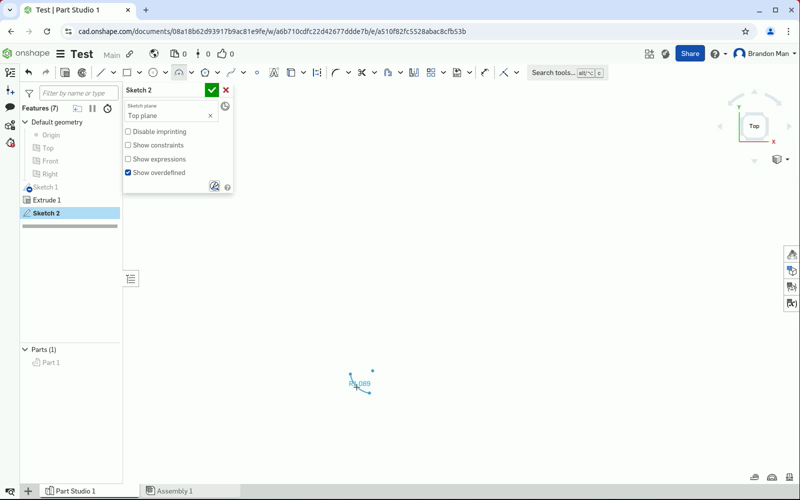
scroll(6)
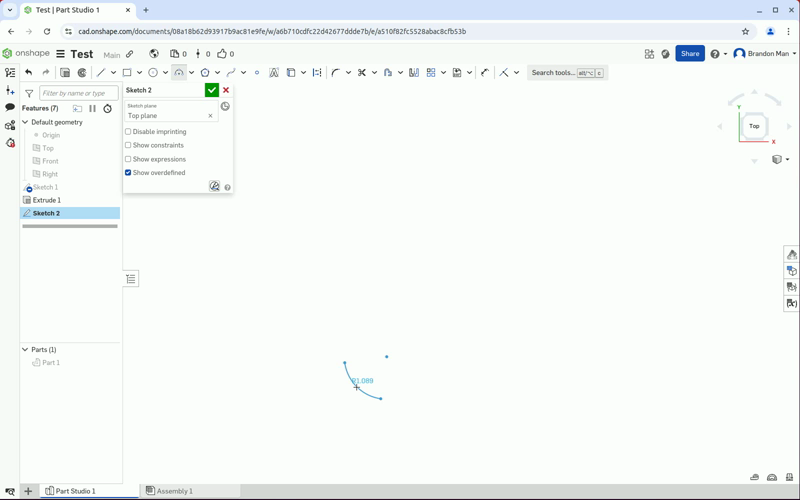
scroll(6)
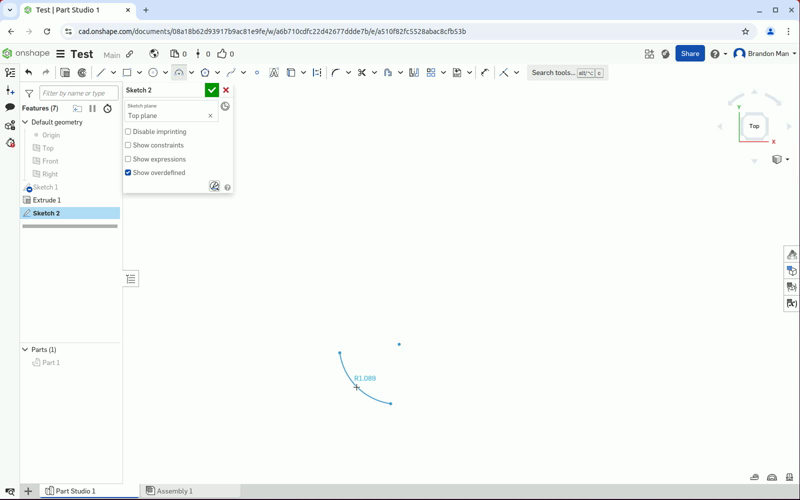
click(356, 386)
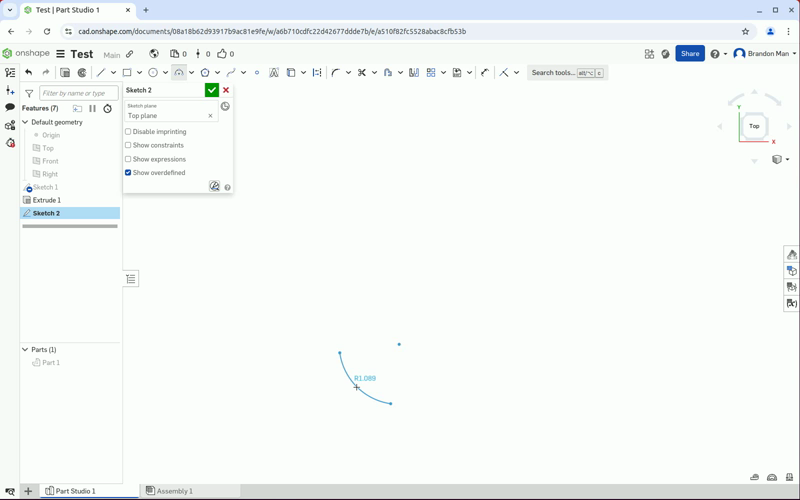
scroll(-6)
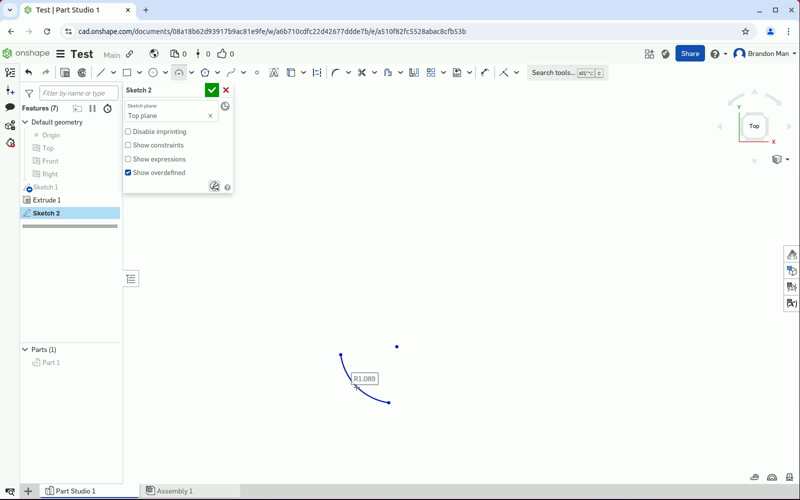
scroll(-6)
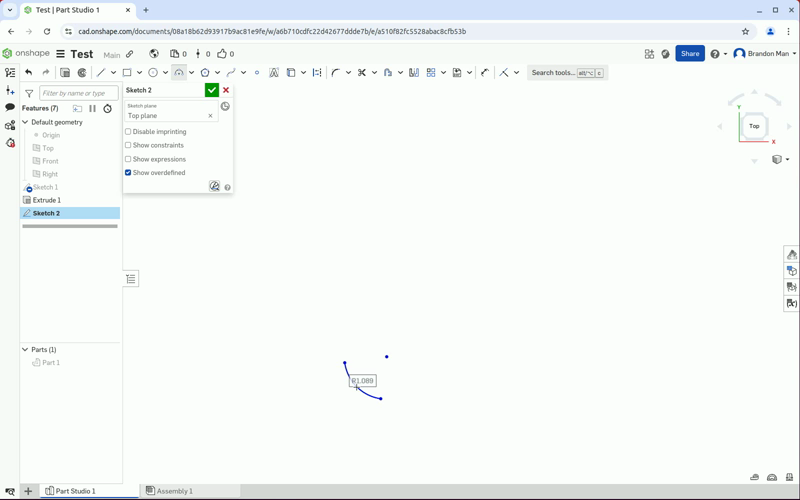
scroll(-6)
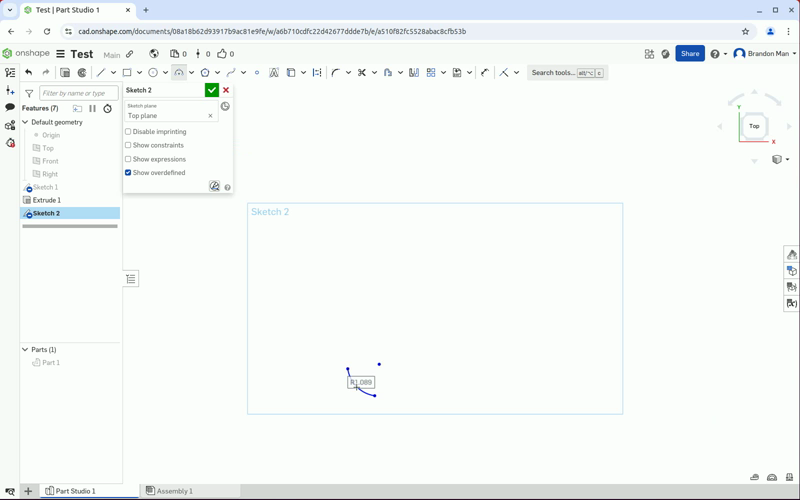
scroll(-6)
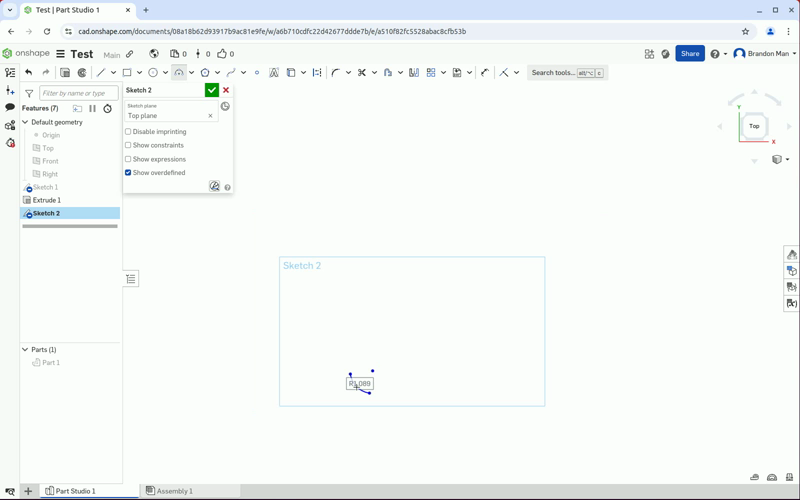
scroll(-6)
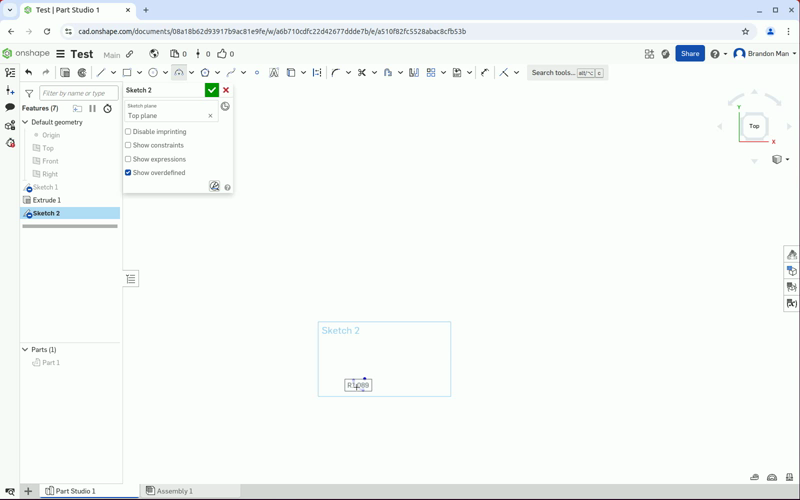
scroll(-6)
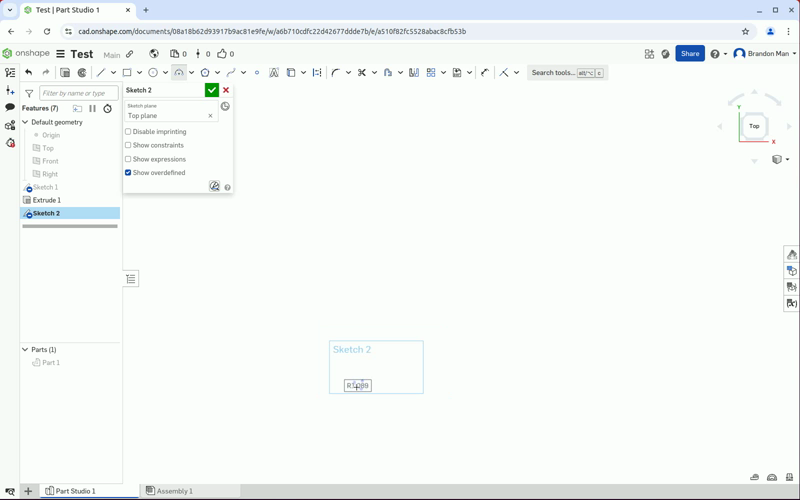
scroll(-6)
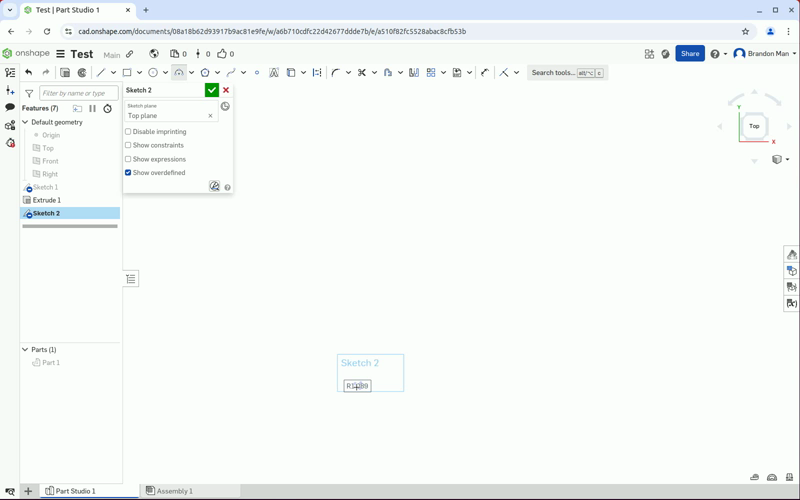
key_up(shift)
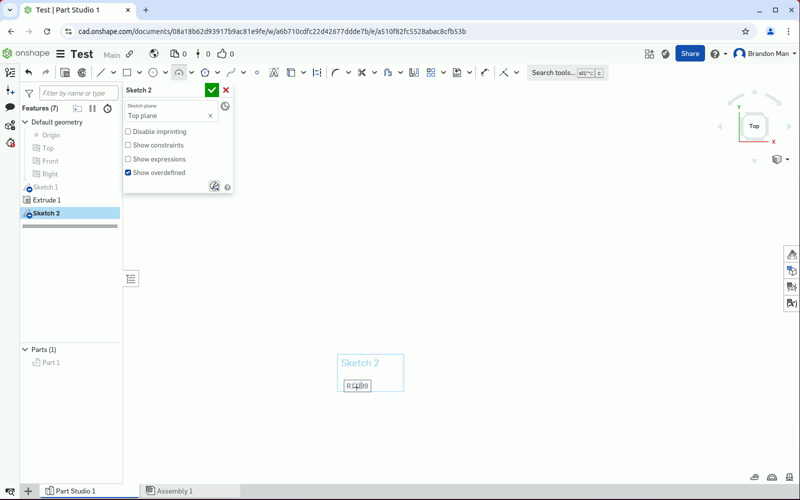
key(esc)
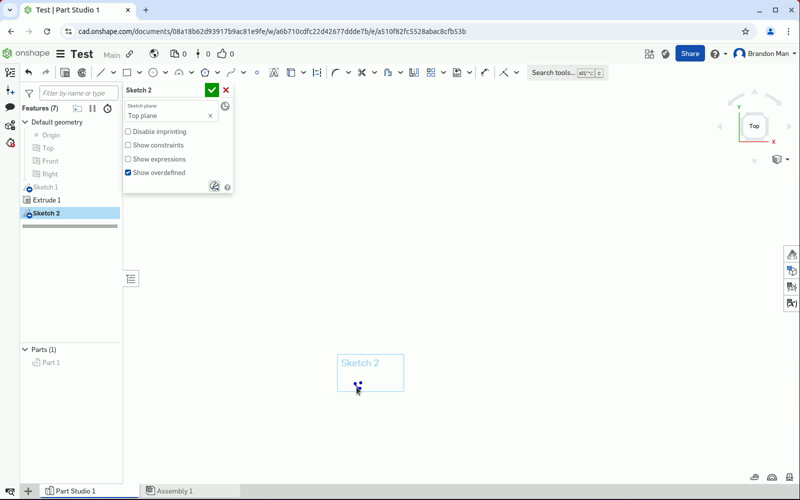
key(l)
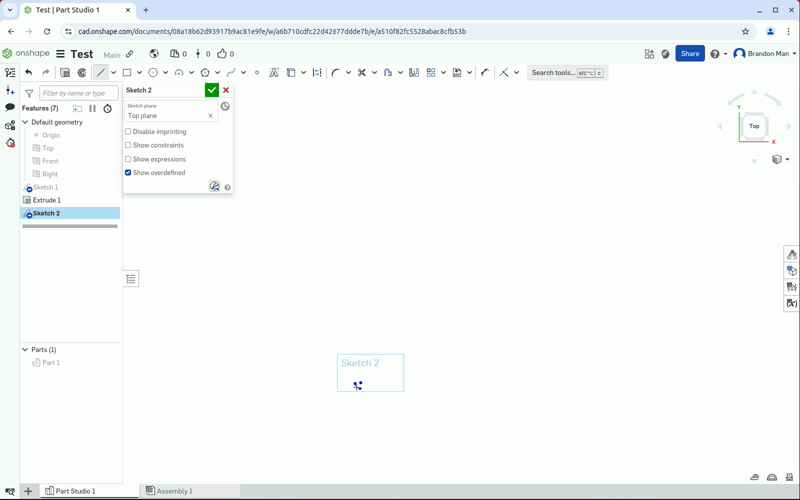
mouse_move(359, 388)
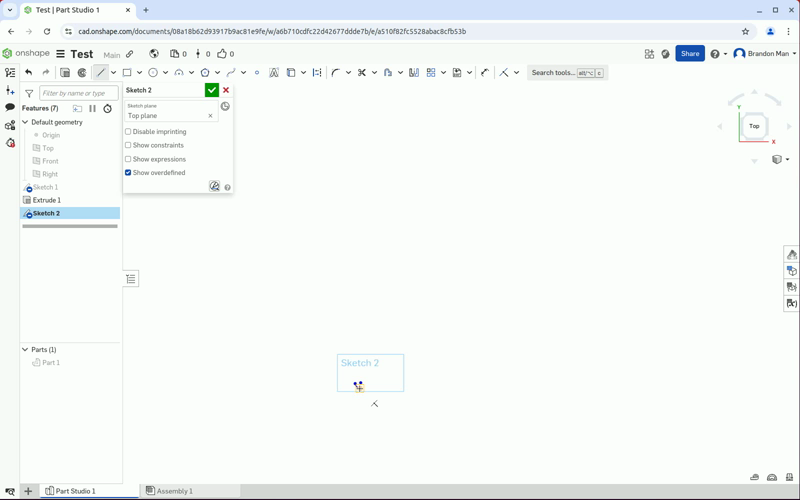
scroll(6)
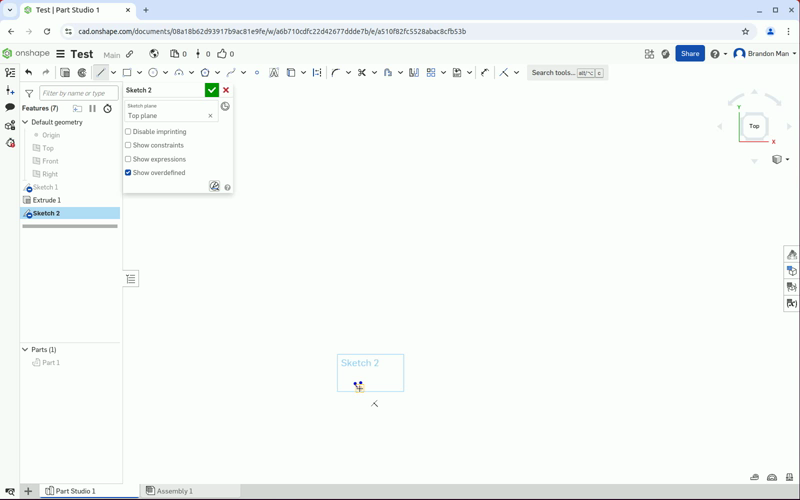
scroll(6)
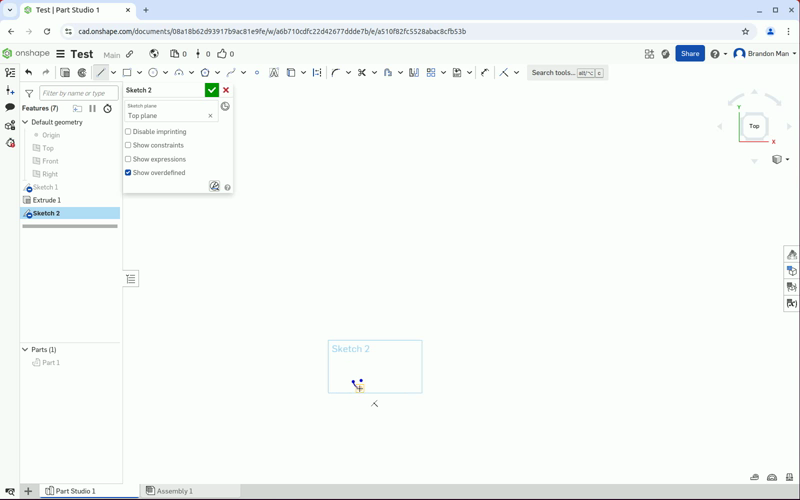
scroll(6)
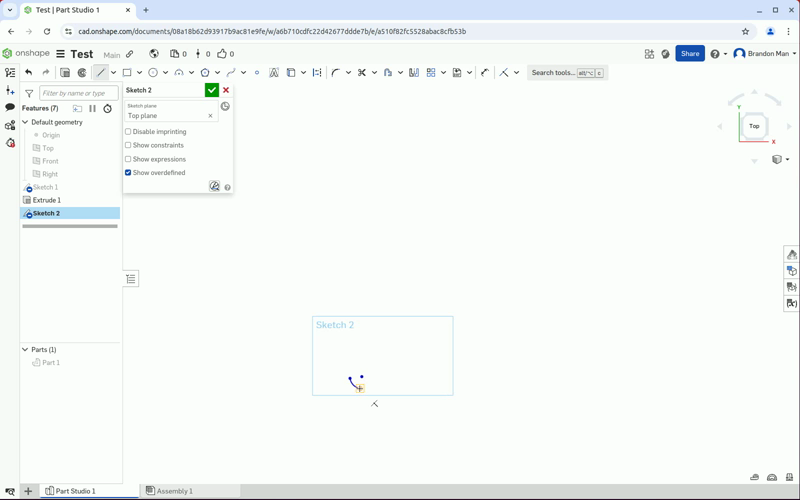
scroll(6)
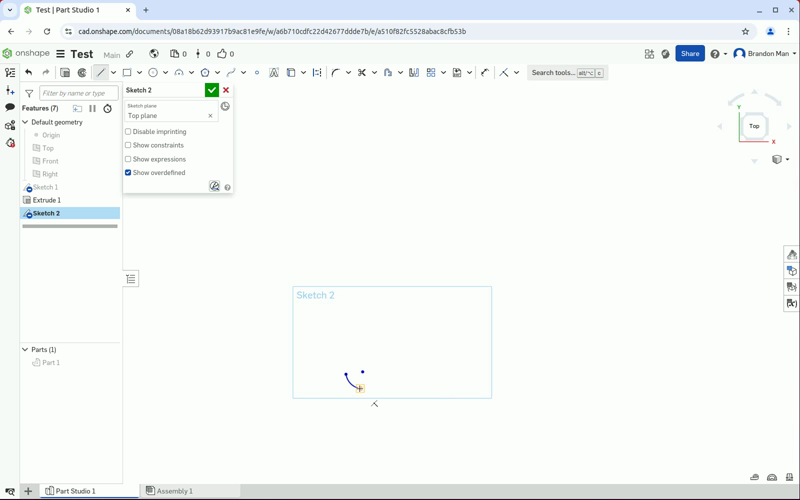
scroll(6)
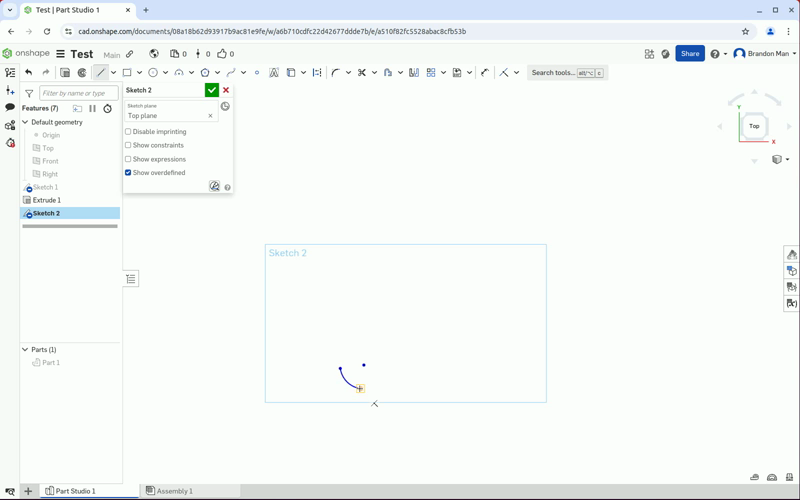
scroll(6)
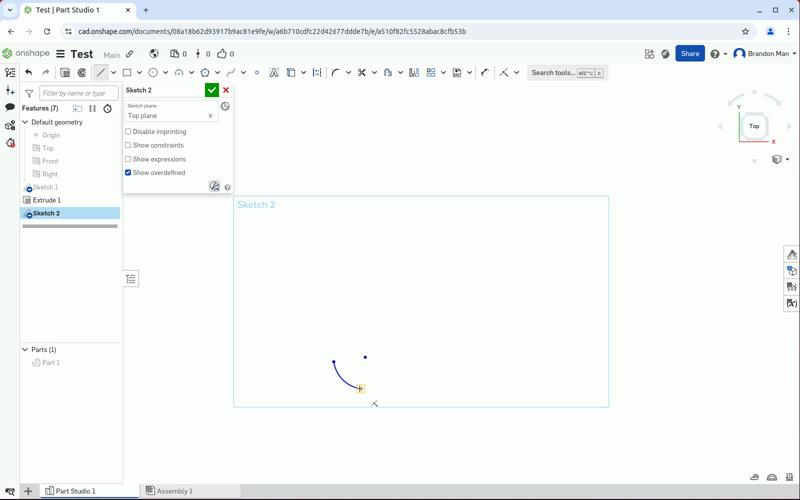
scroll(6)
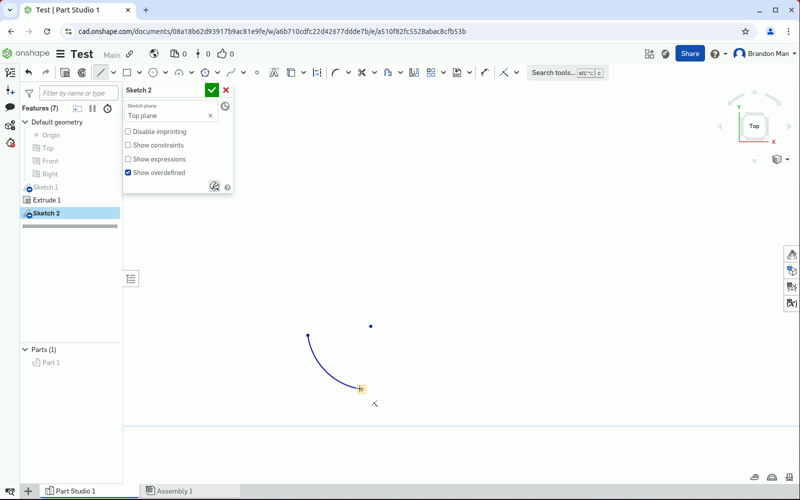
click(359, 388)
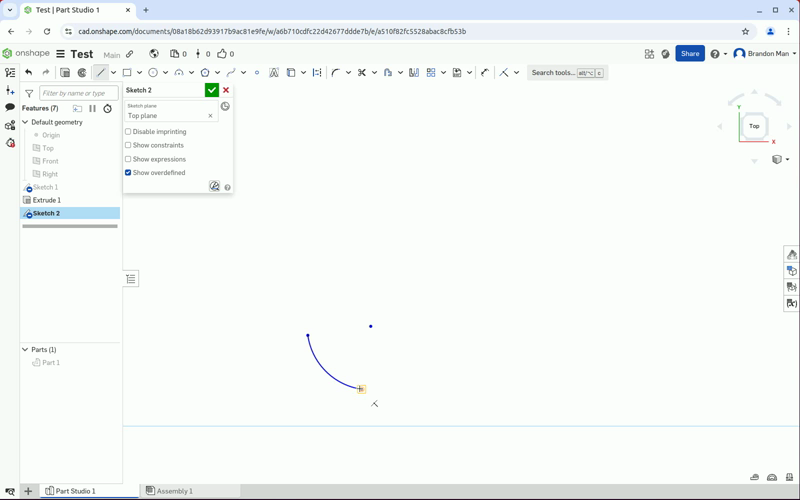
scroll(-6)
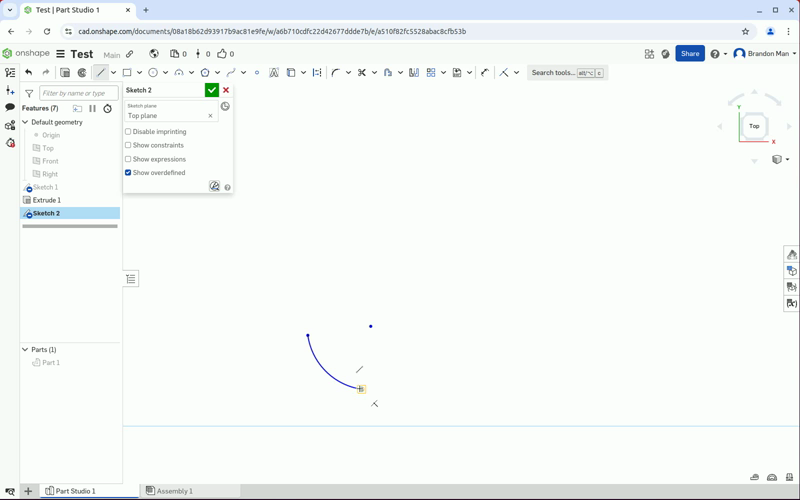
scroll(-6)
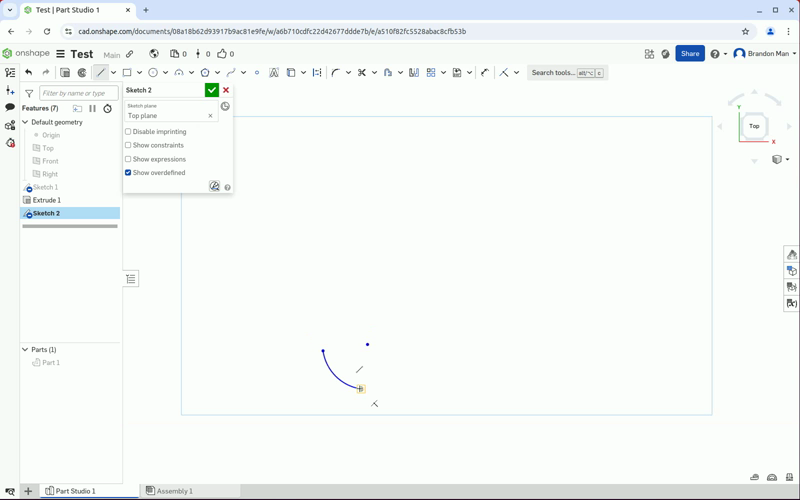
scroll(-6)
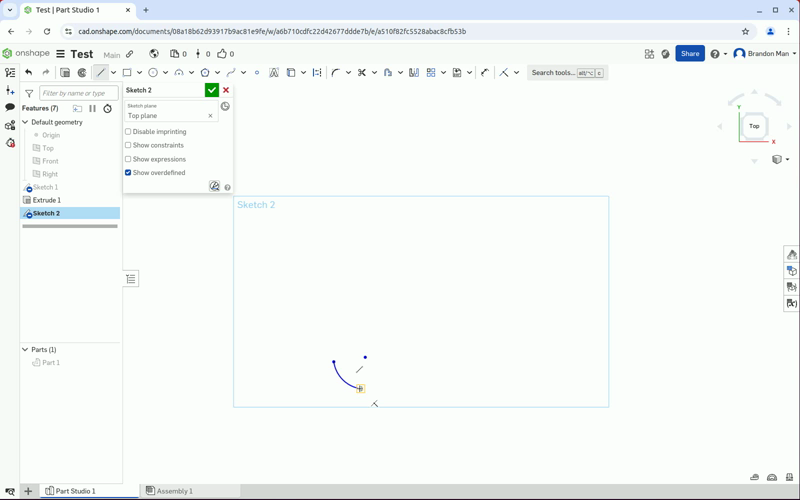
scroll(-6)
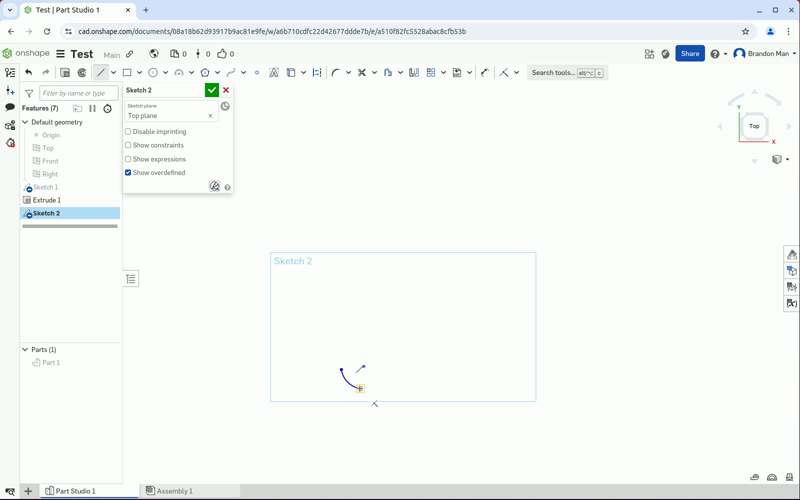
scroll(-6)
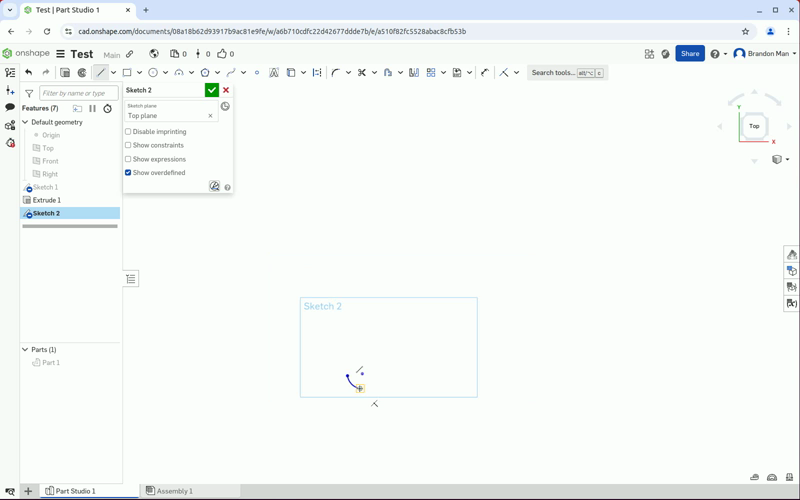
scroll(-6)
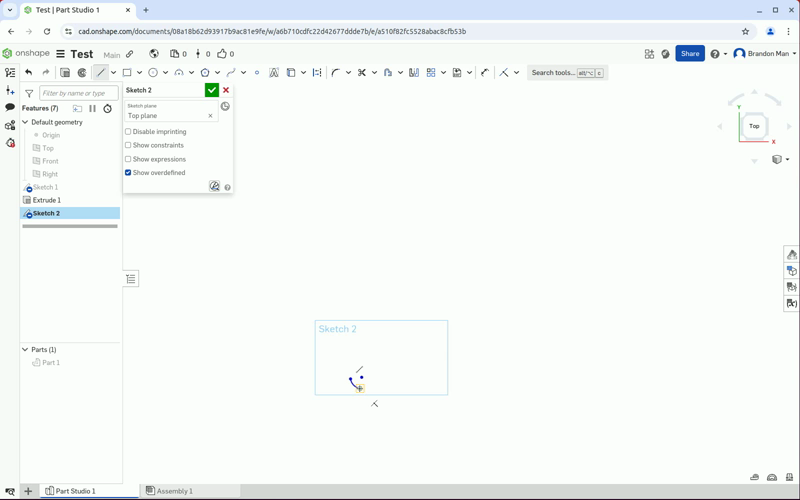
scroll(-6)
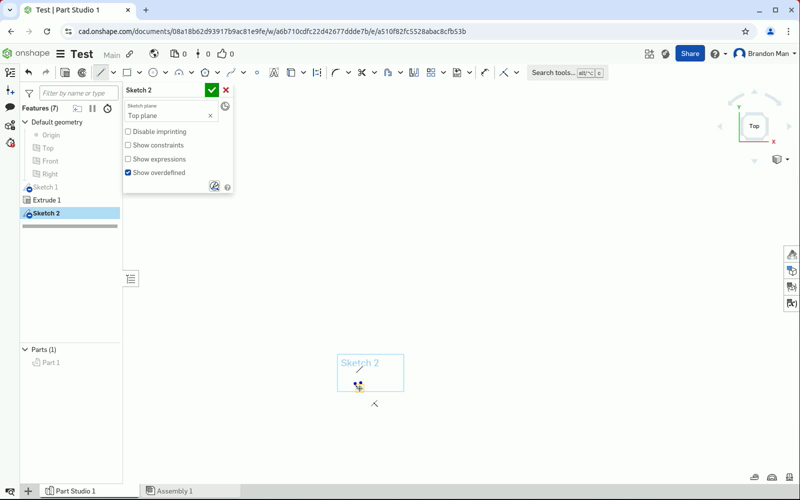
key_down(shift)
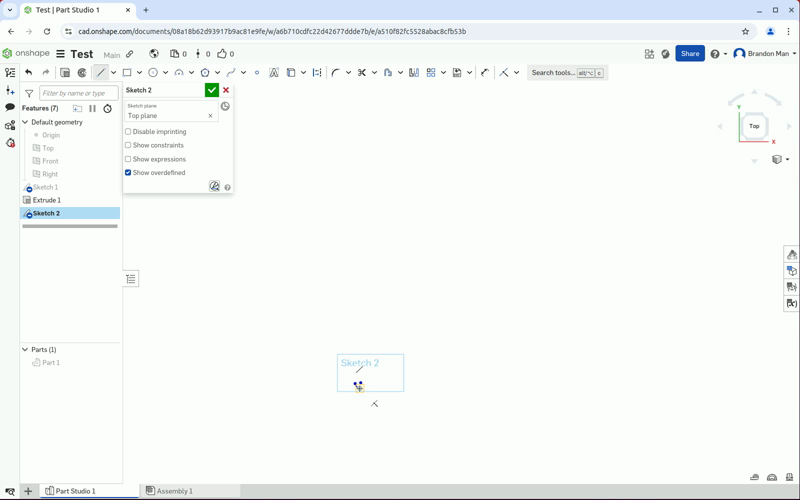
mouse_move(561, 388)
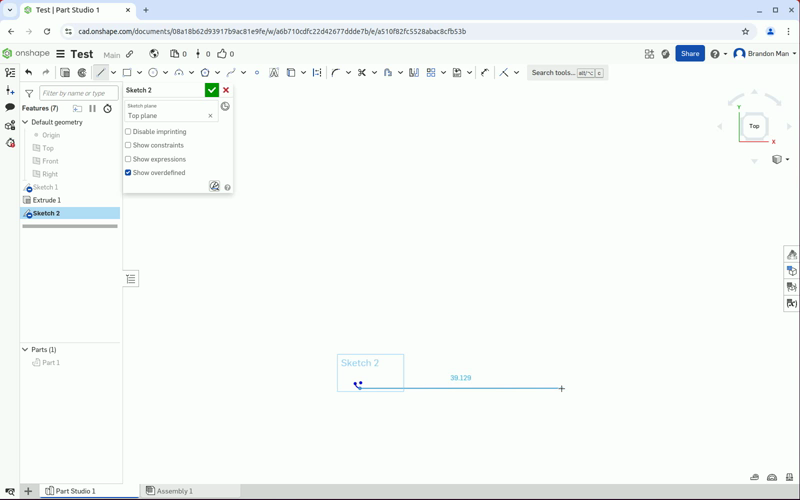
click(561, 388)
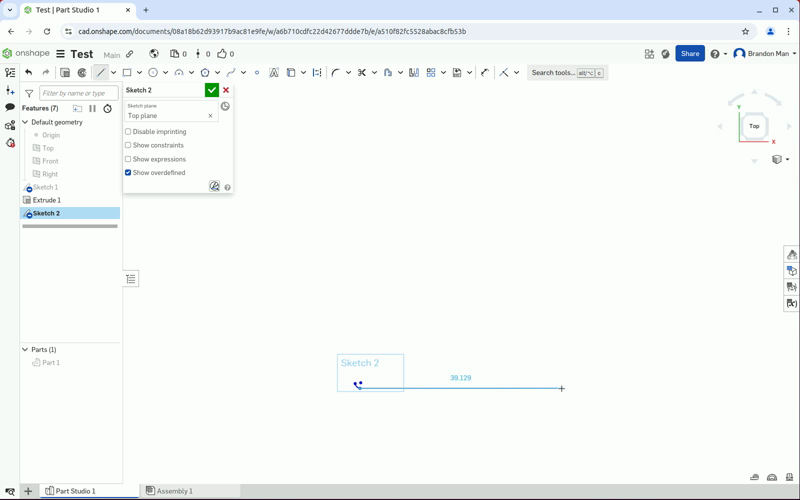
key_up(shift)
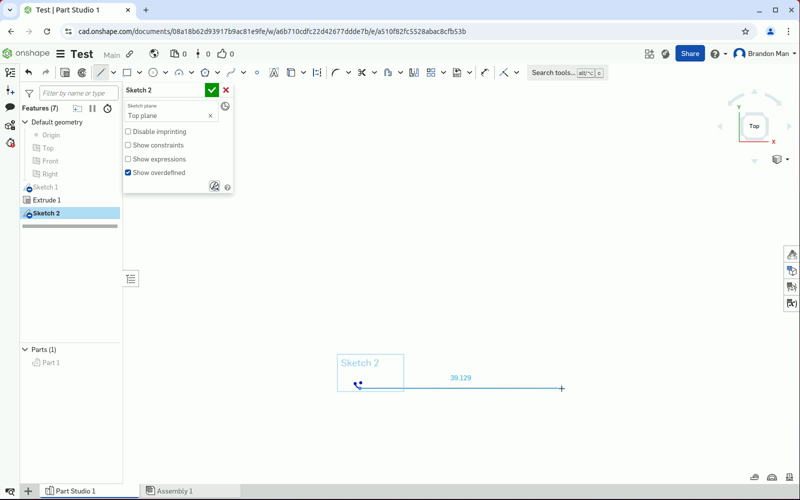
key(esc)
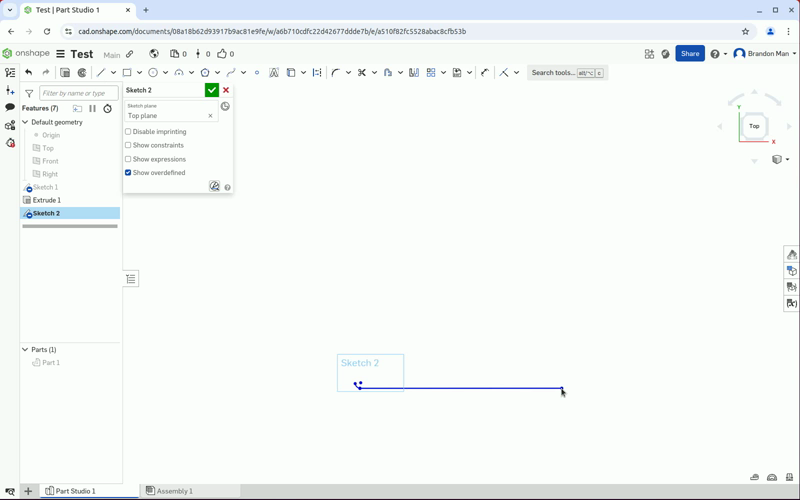
key(a)
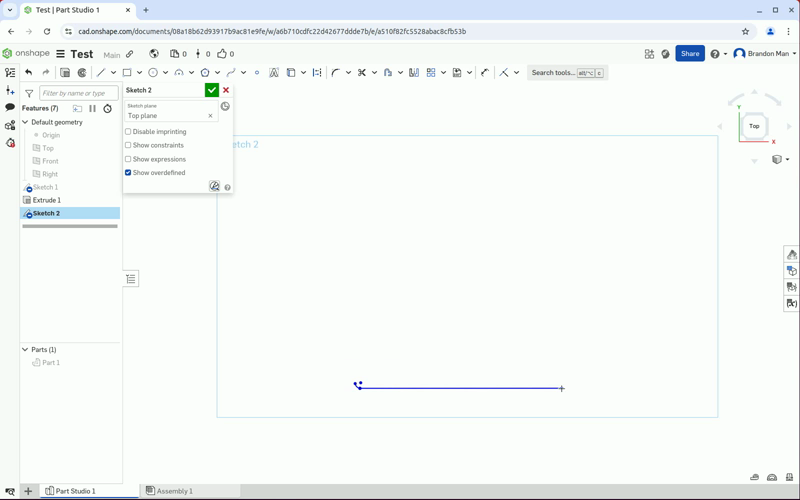
mouse_move(561, 388)
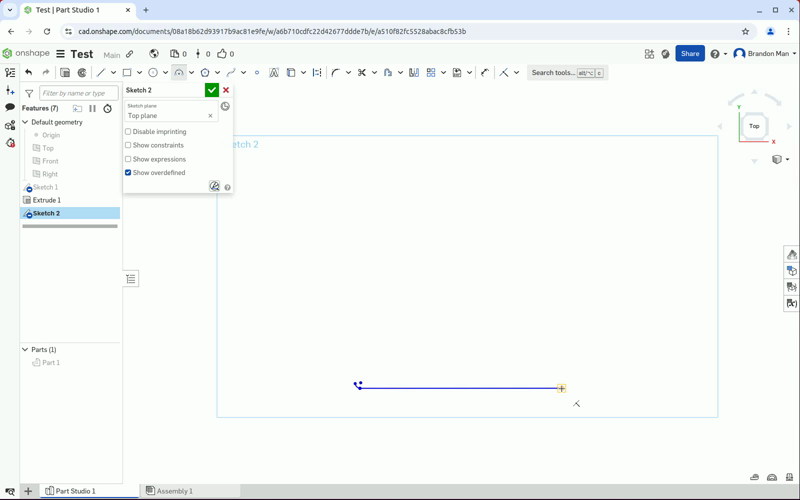
click(561, 388)
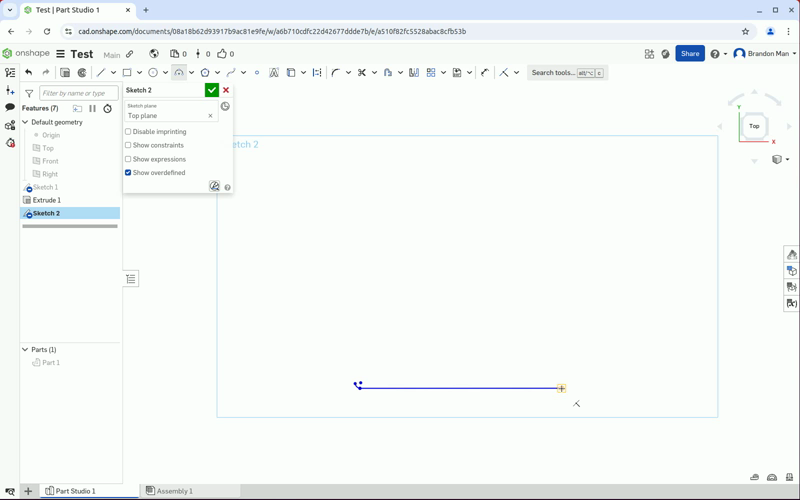
key_down(shift)
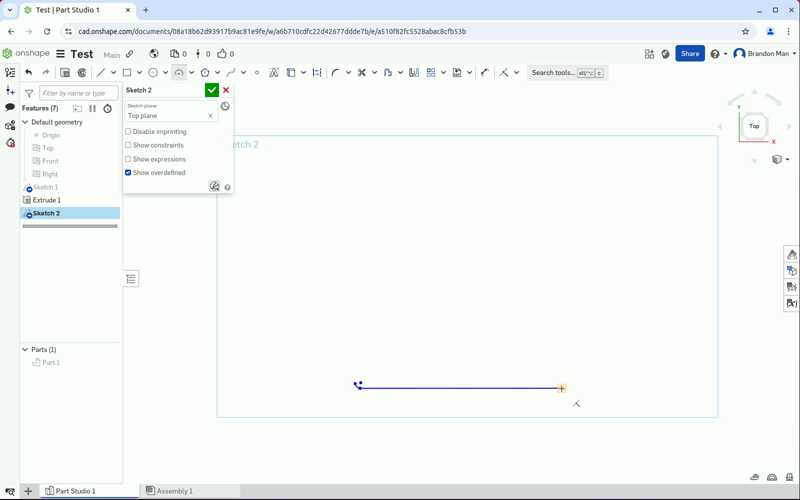
mouse_move(566, 383)
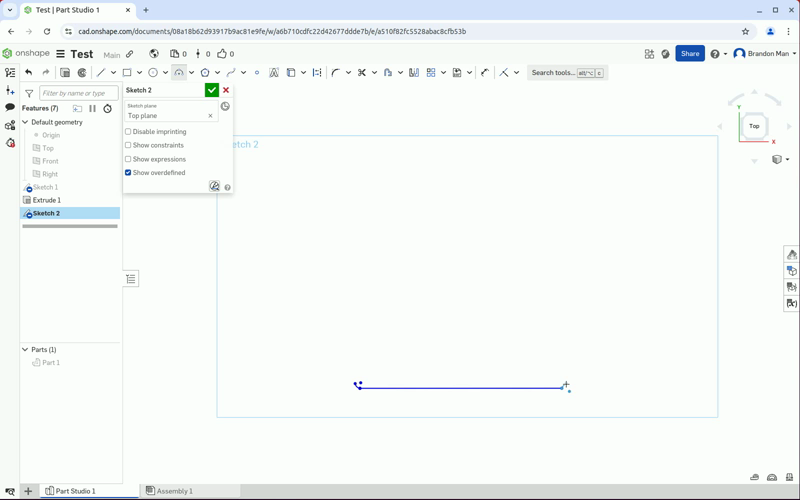
scroll(6)
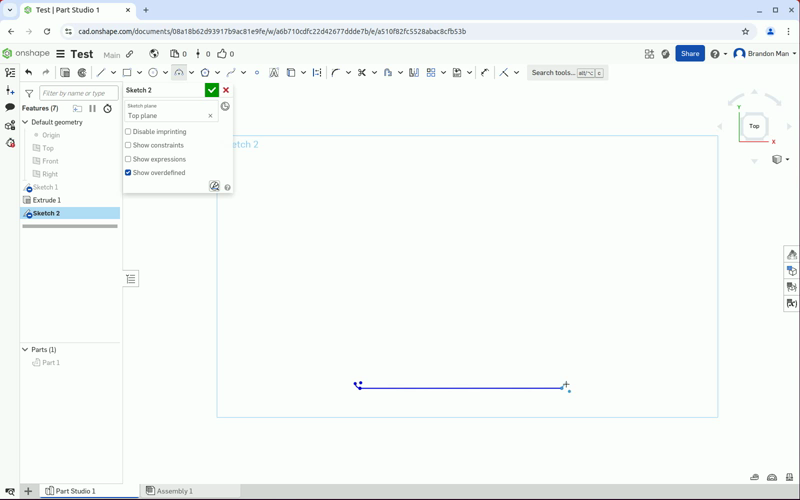
scroll(6)
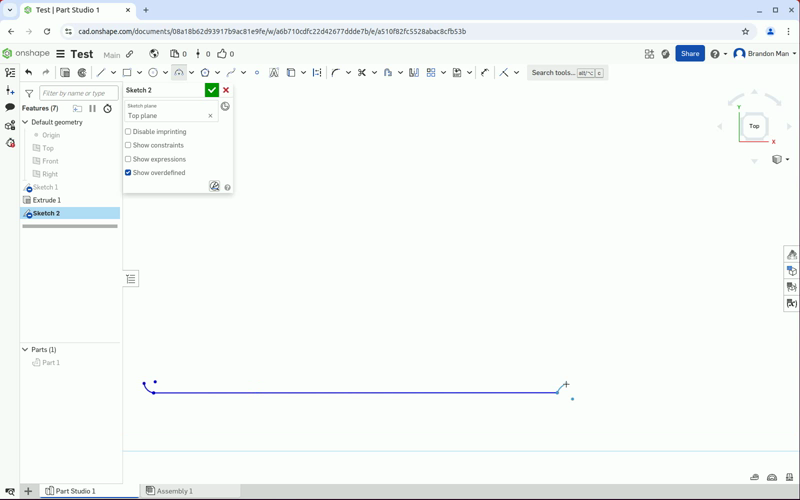
scroll(6)
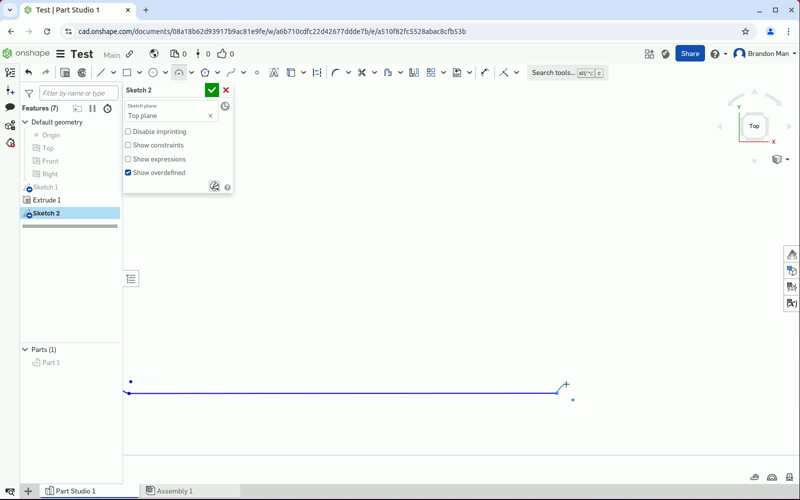
scroll(6)
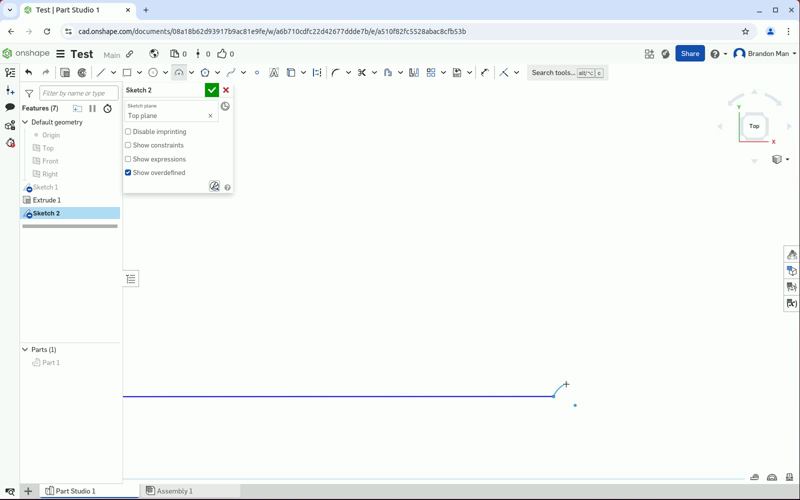
scroll(6)
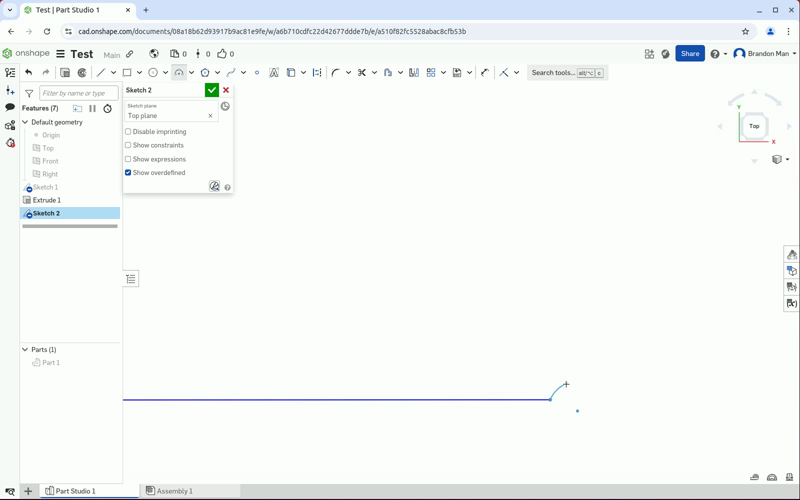
scroll(6)
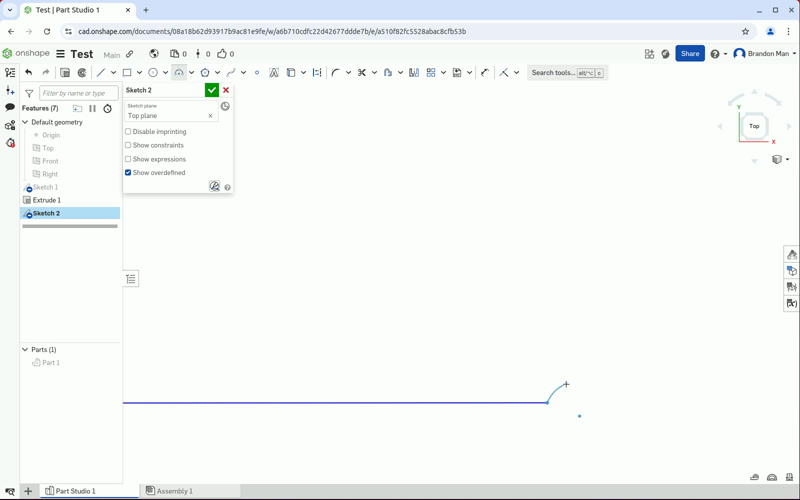
scroll(6)
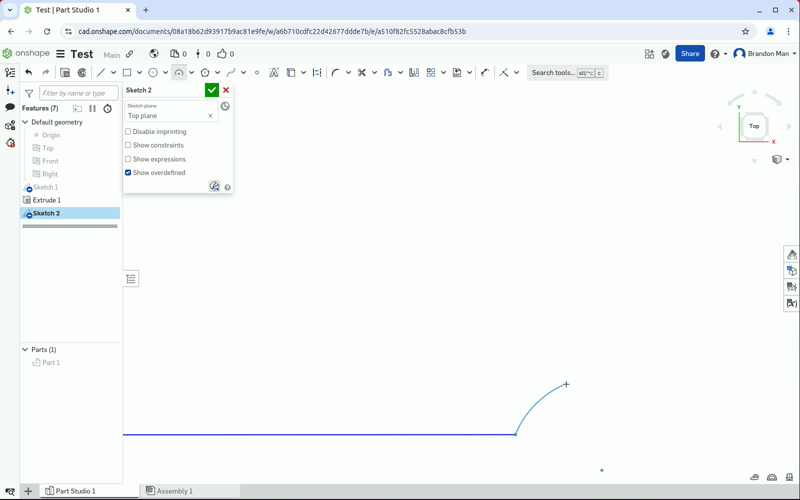
click(566, 383)
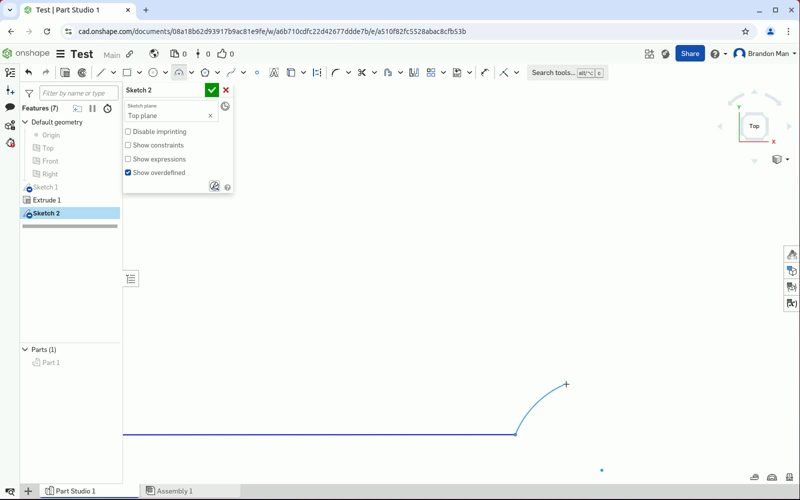
scroll(-6)
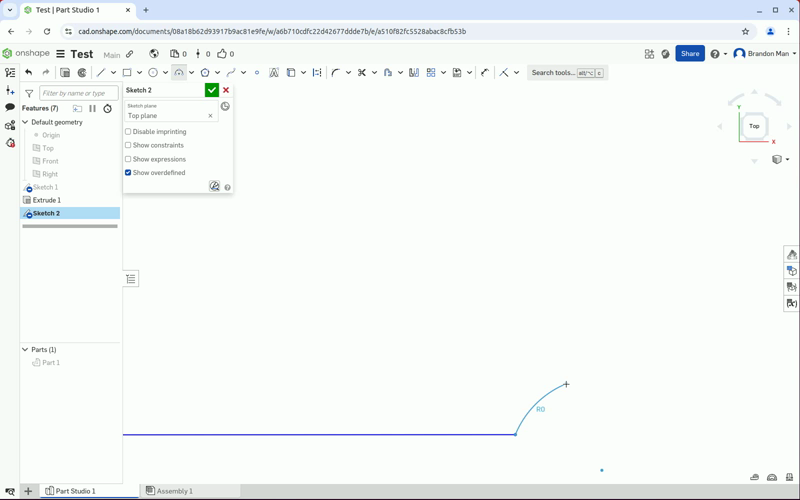
scroll(-6)
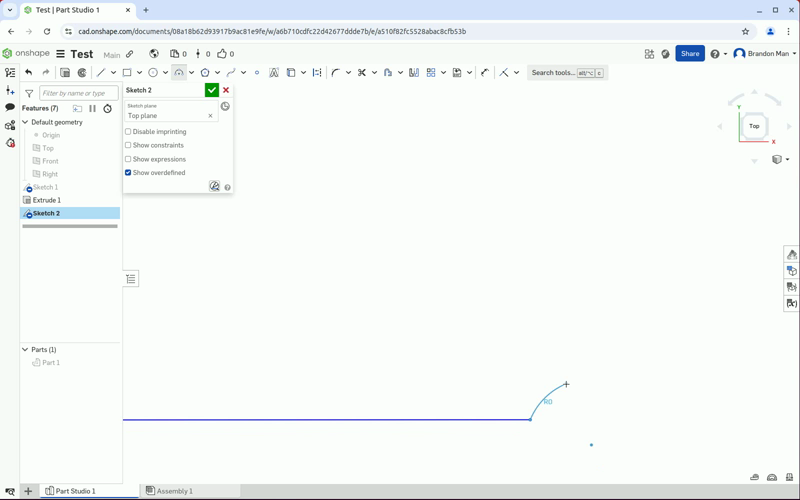
scroll(-6)
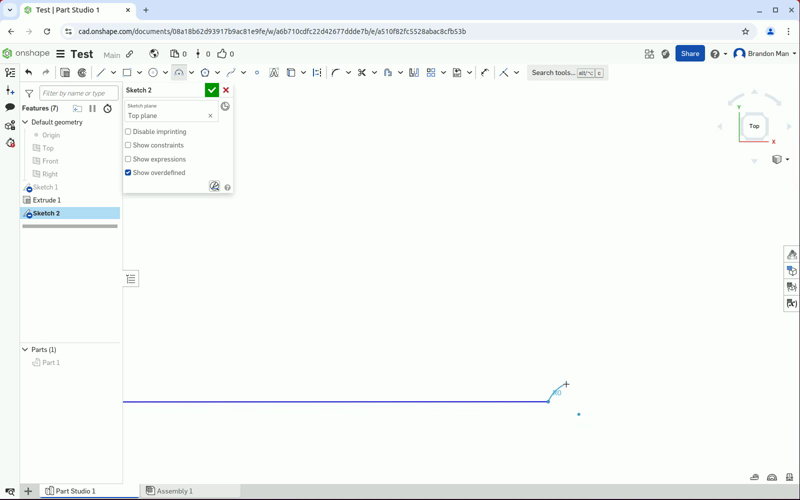
scroll(-6)
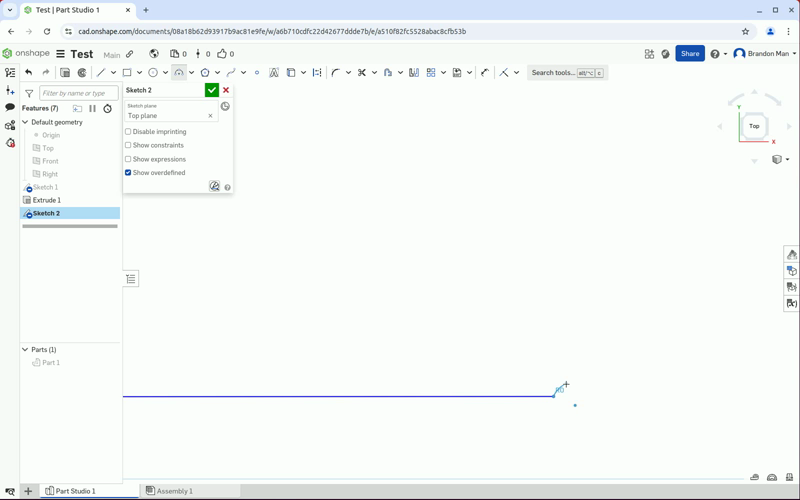
scroll(-6)
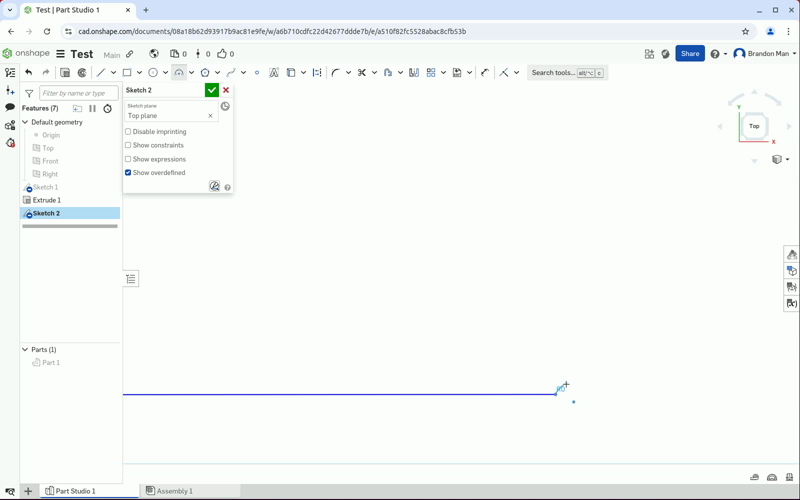
scroll(-6)
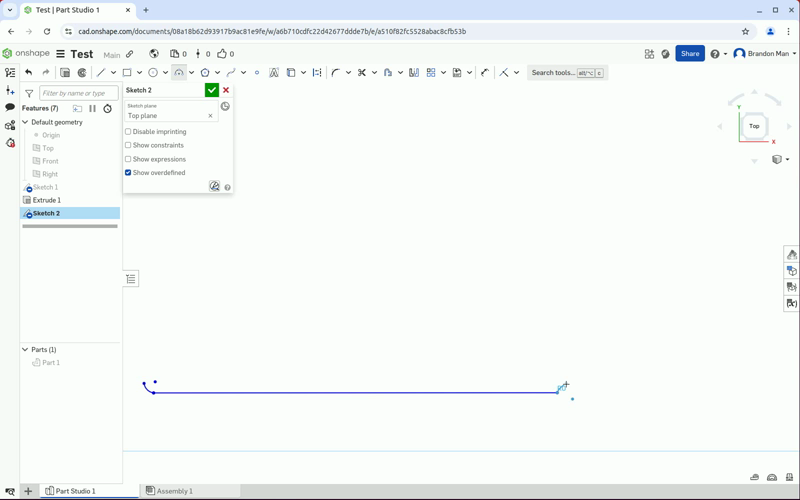
scroll(-6)
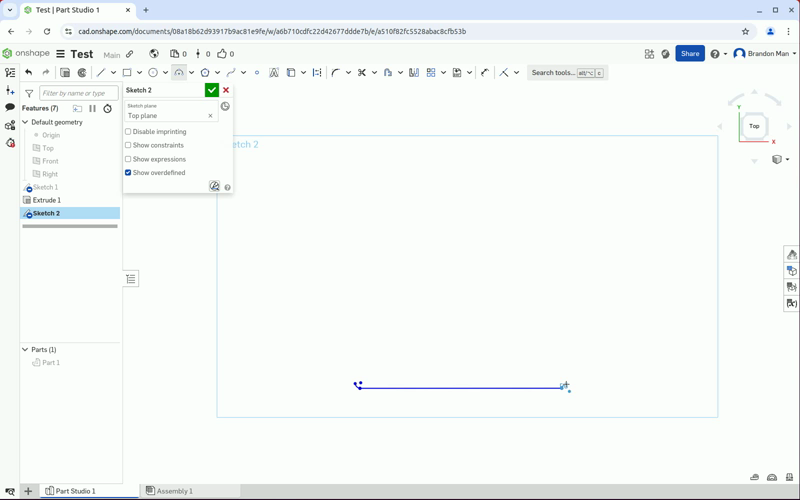
mouse_move(565, 386)
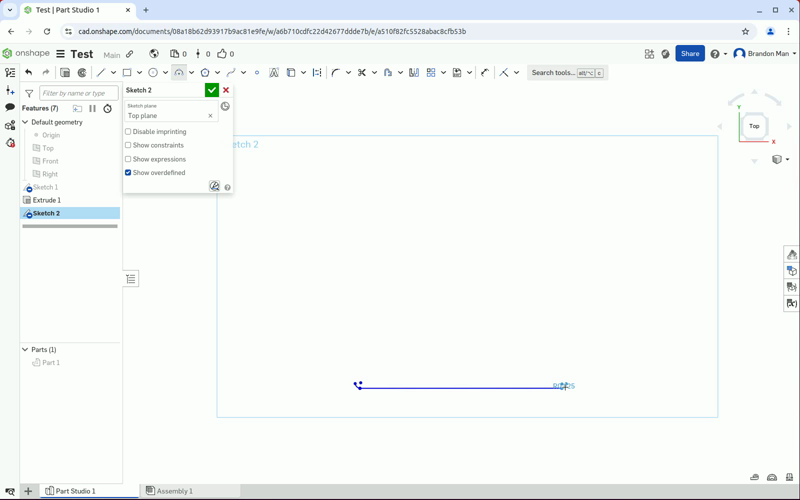
scroll(6)
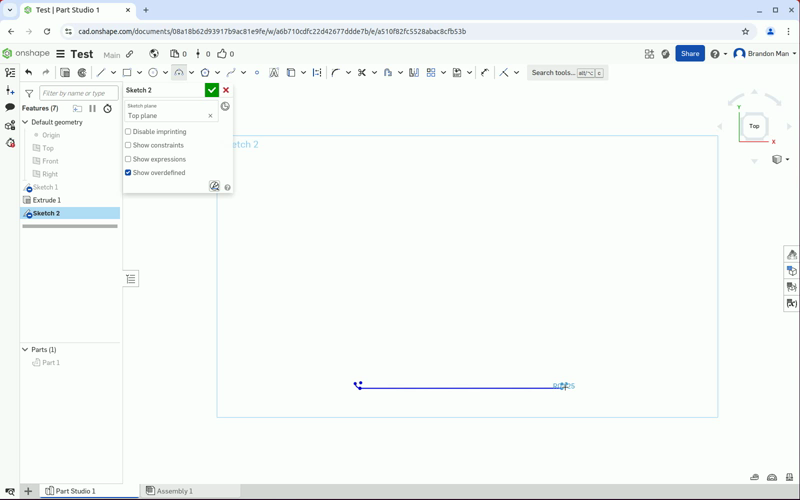
scroll(6)
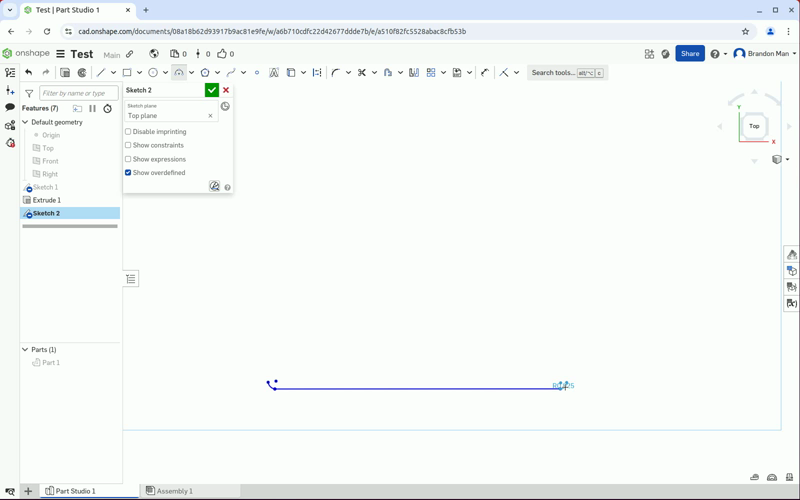
scroll(6)
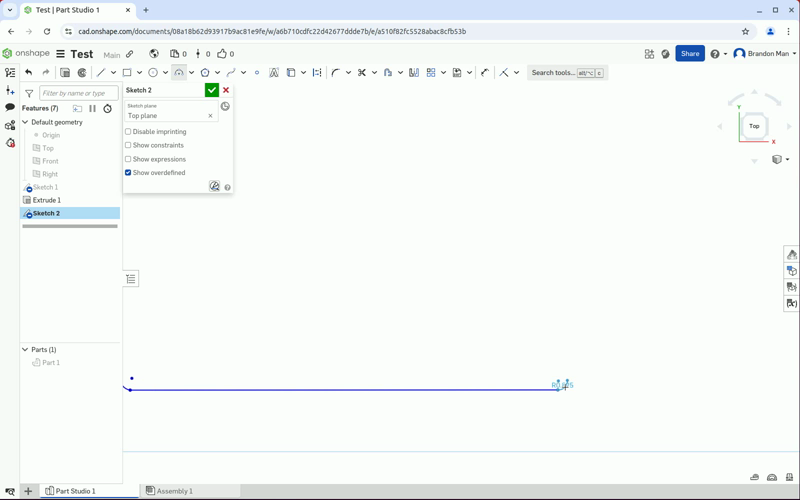
scroll(6)
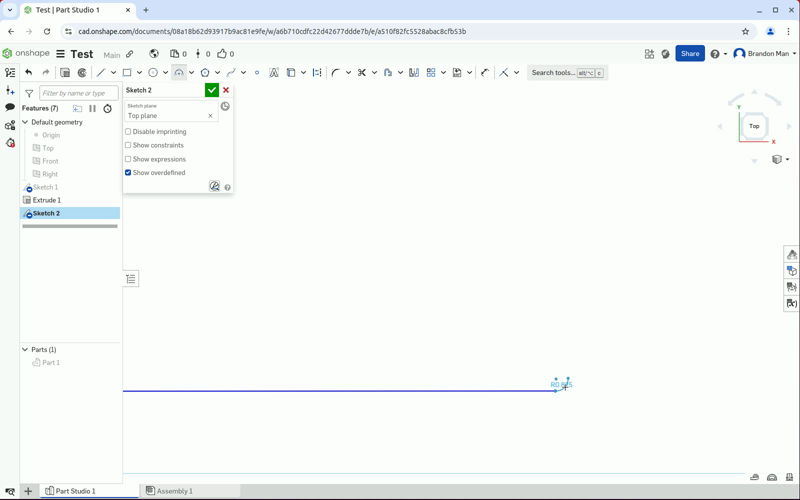
scroll(6)
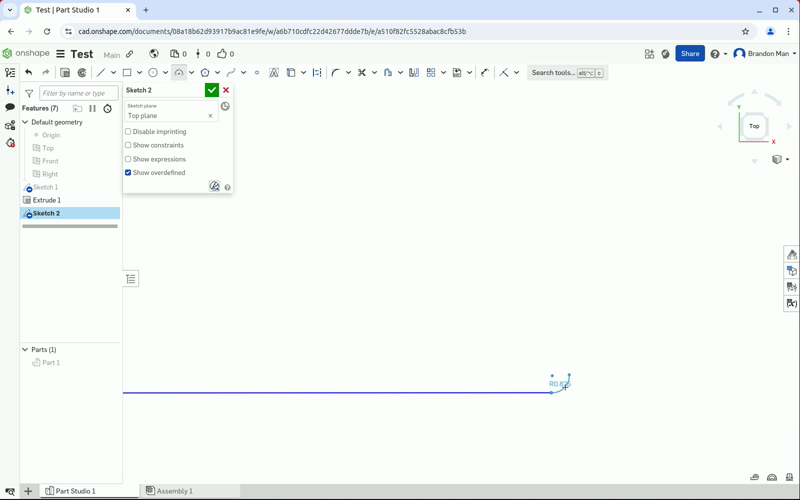
scroll(6)
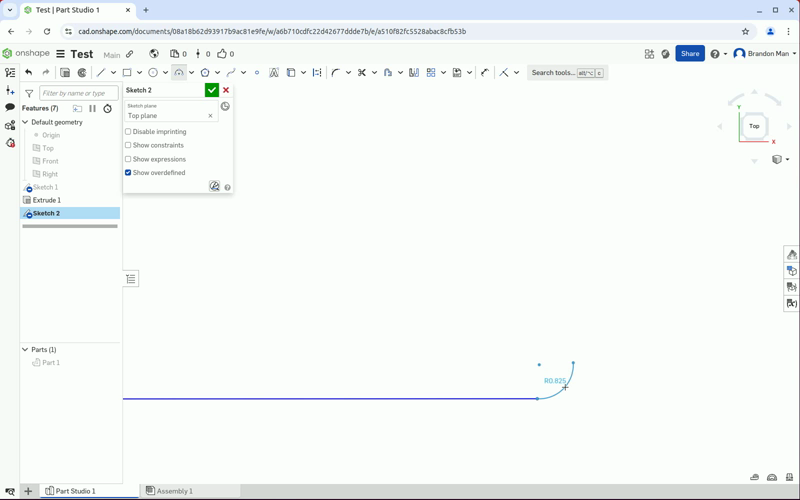
scroll(6)
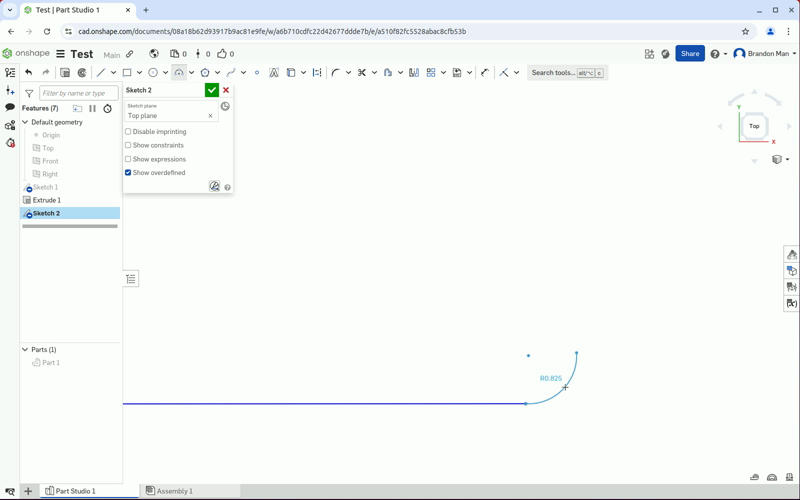
click(565, 386)
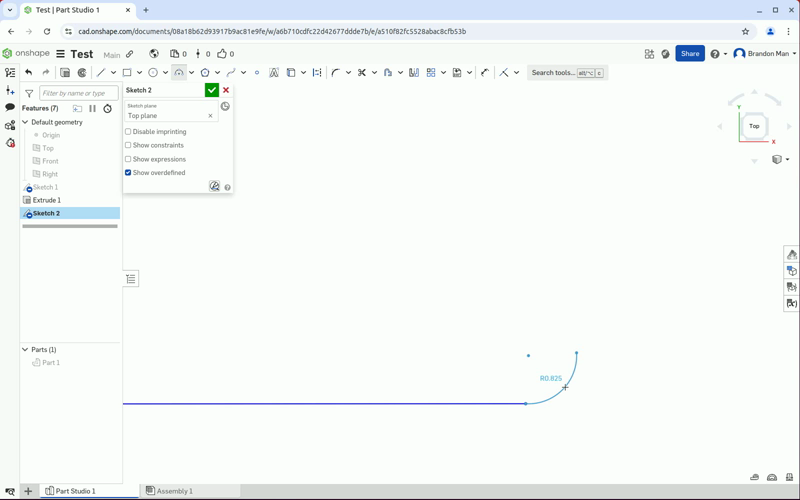
scroll(-6)
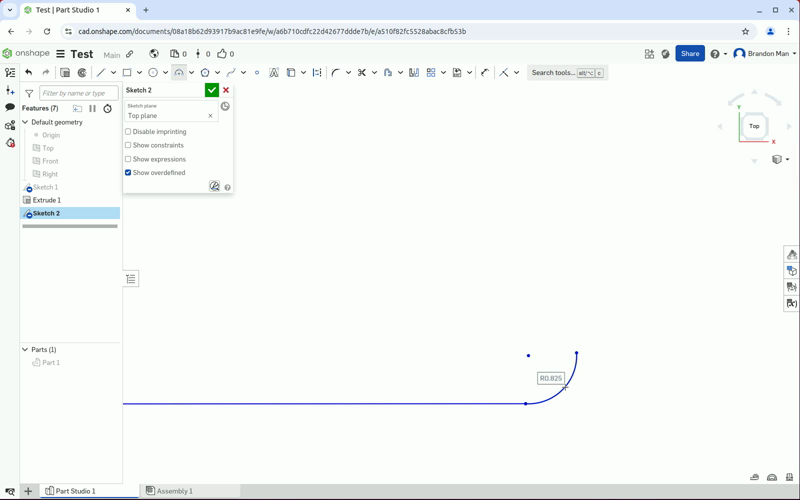
scroll(-6)
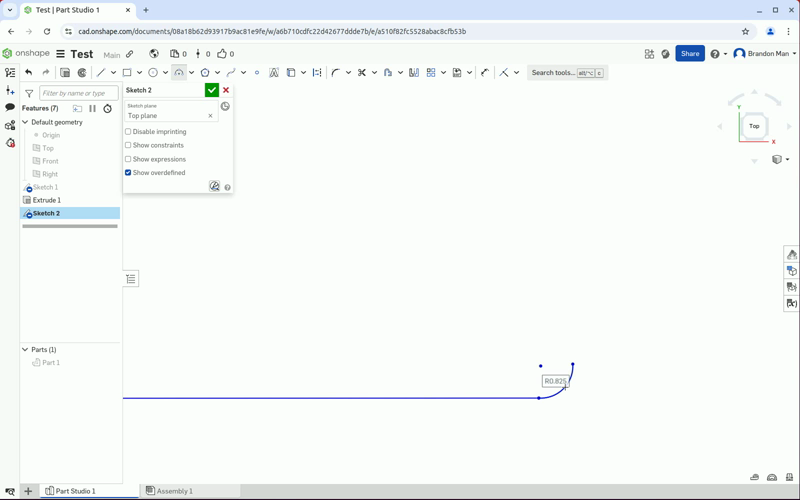
scroll(-6)
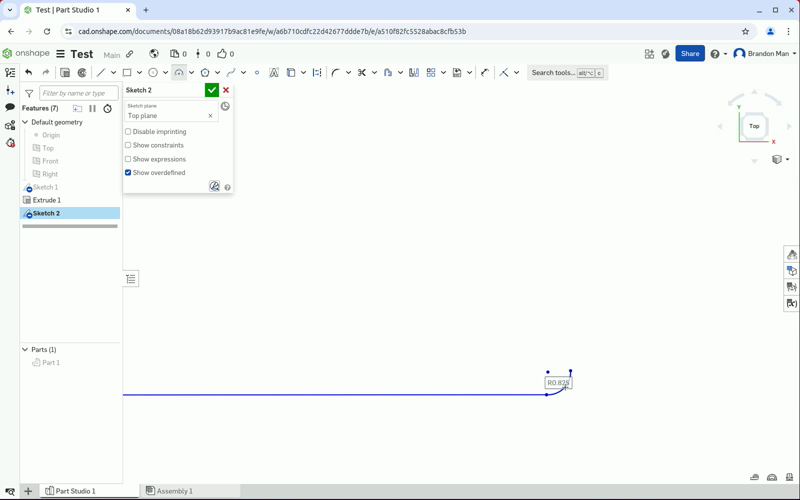
scroll(-6)
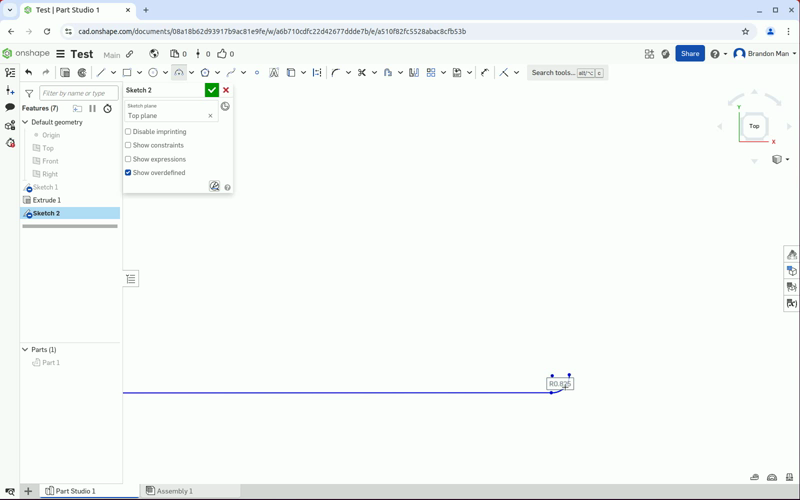
scroll(-6)
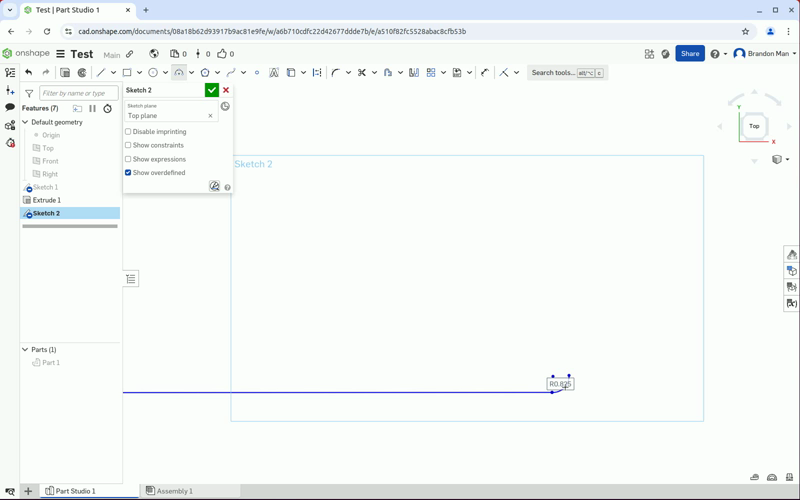
scroll(-6)
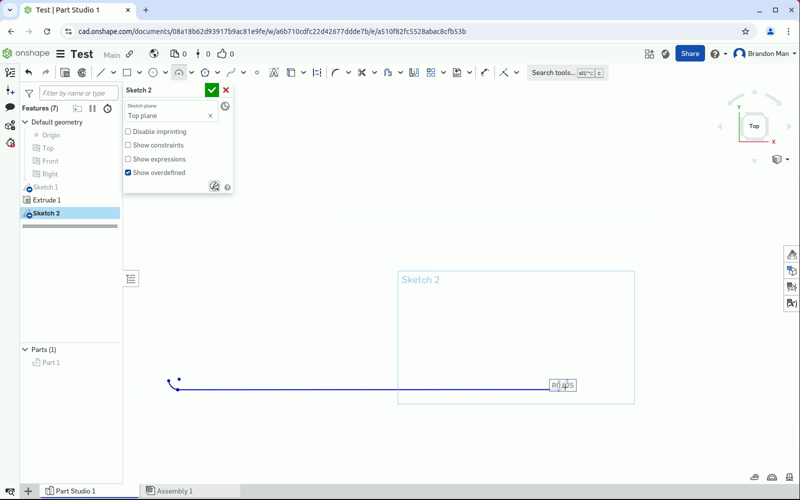
scroll(-6)
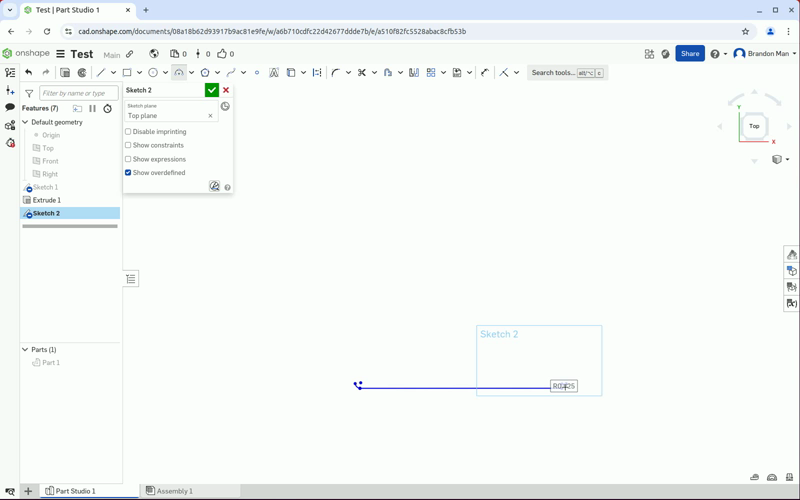
key_up(shift)
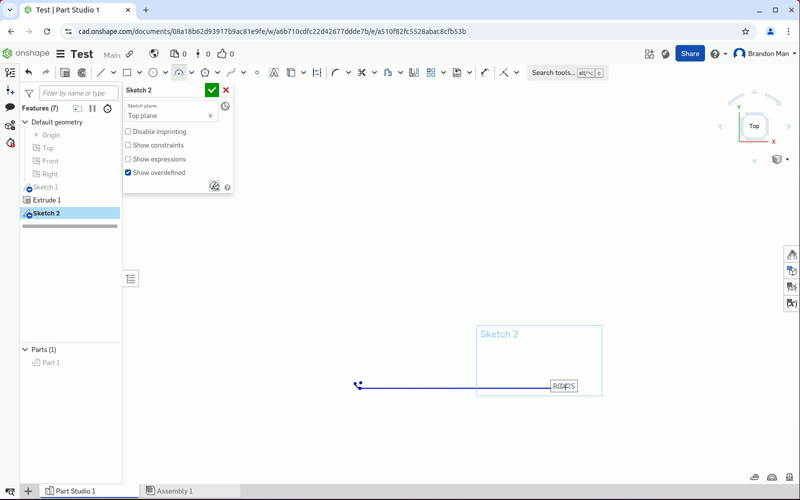
key(esc)
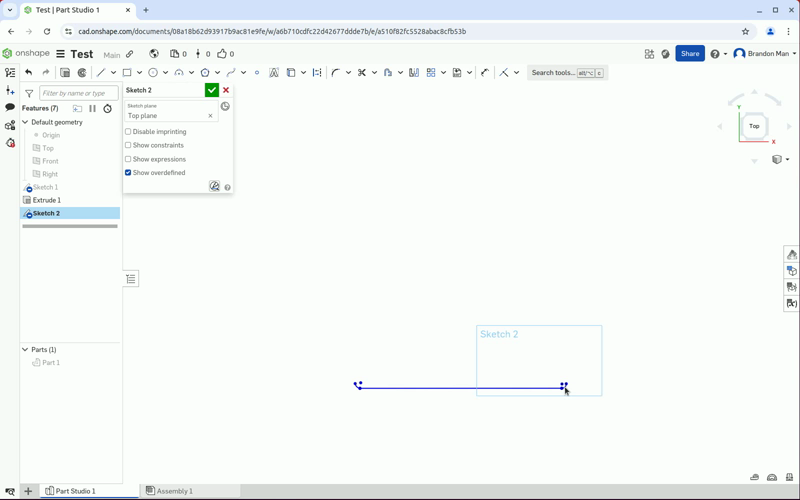
key(l)
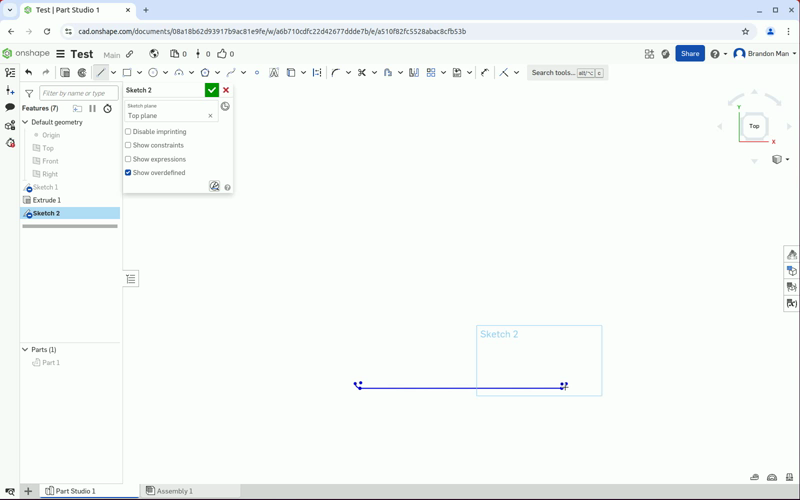
mouse_move(566, 383)
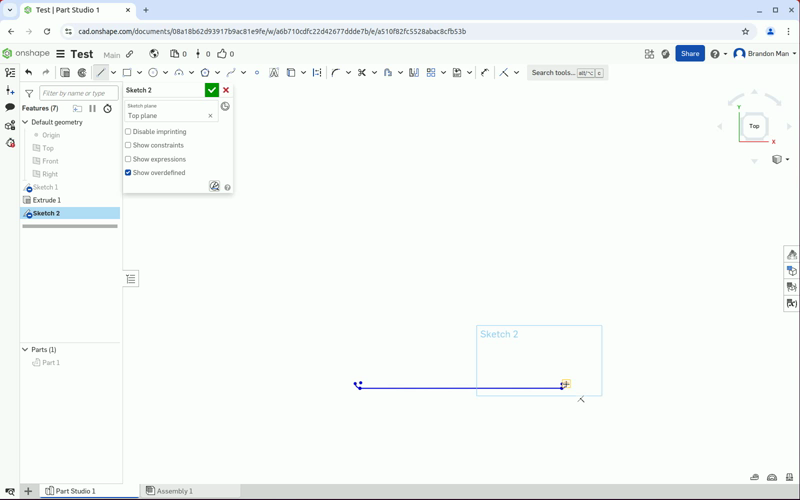
scroll(6)
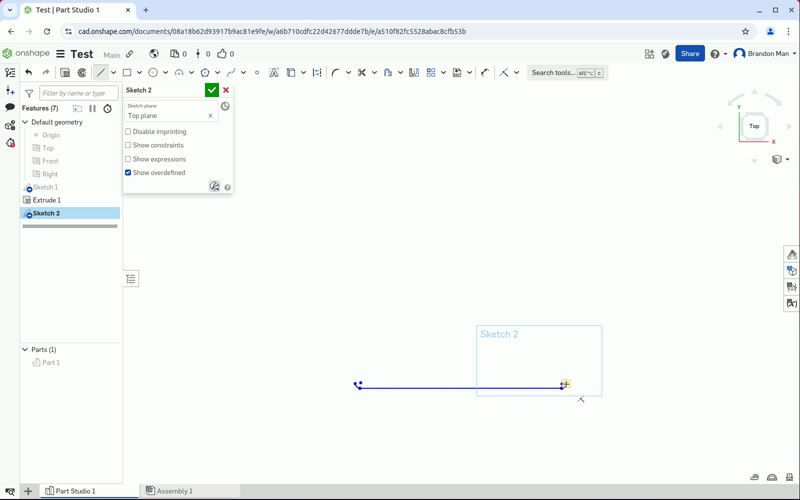
scroll(6)
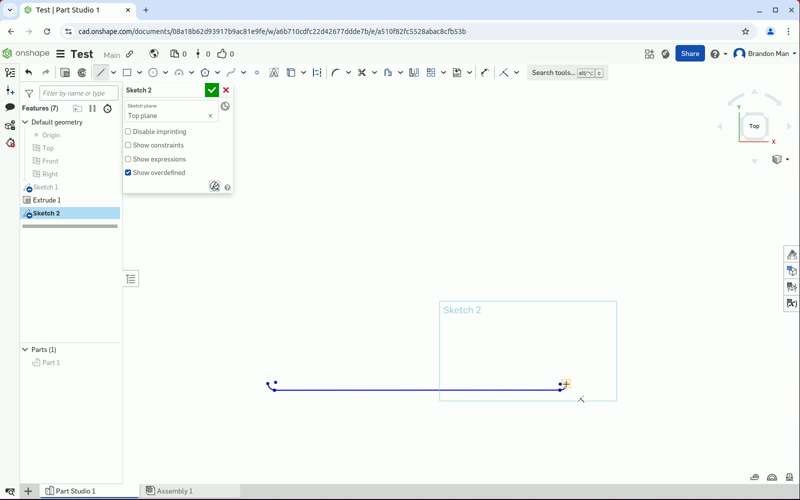
scroll(6)
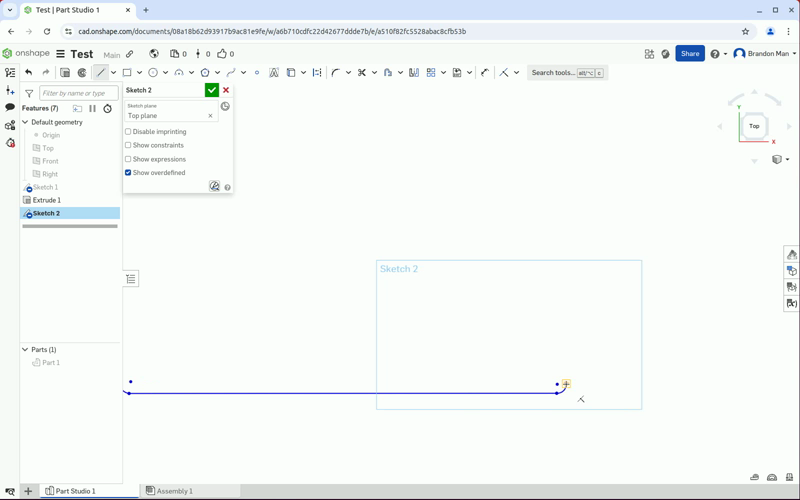
scroll(6)
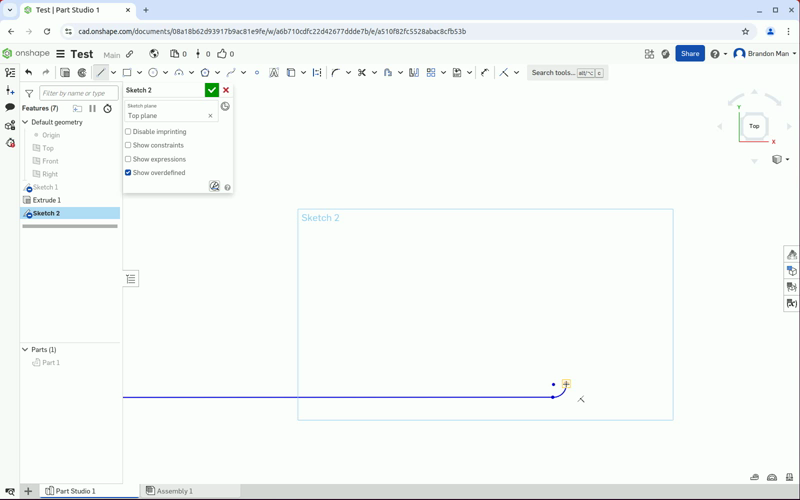
scroll(6)
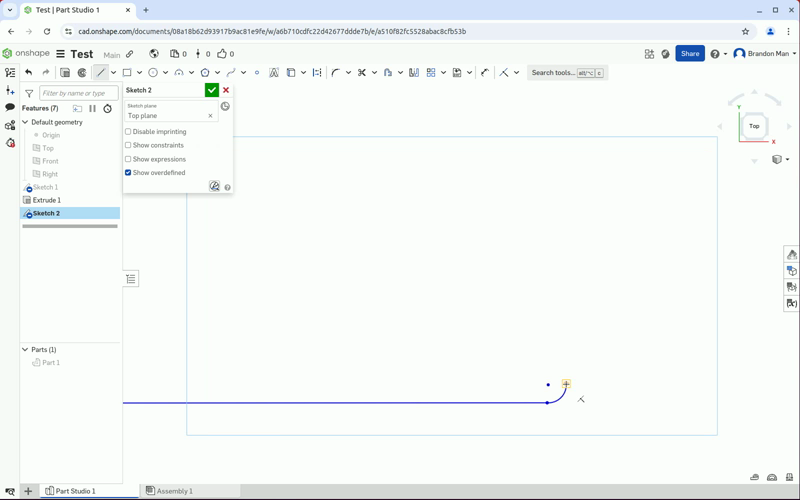
scroll(6)
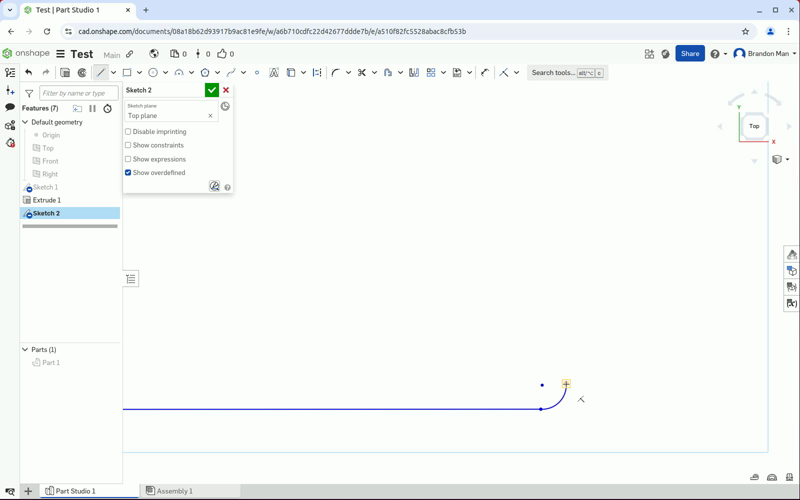
scroll(6)
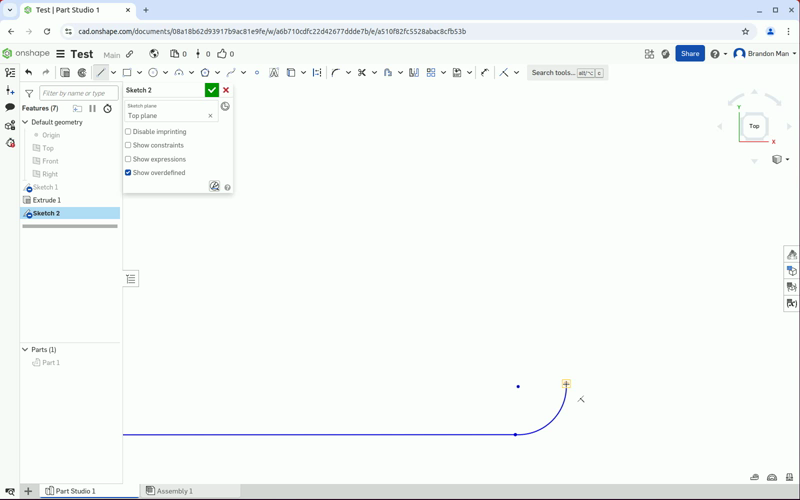
click(566, 383)
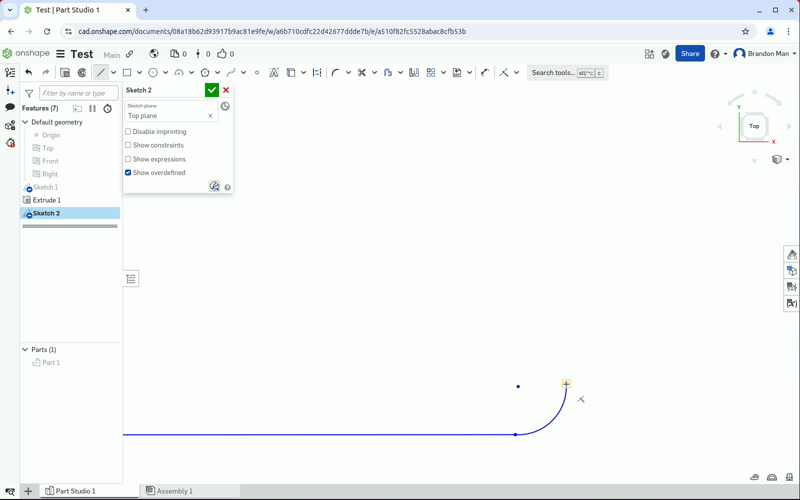
scroll(-6)
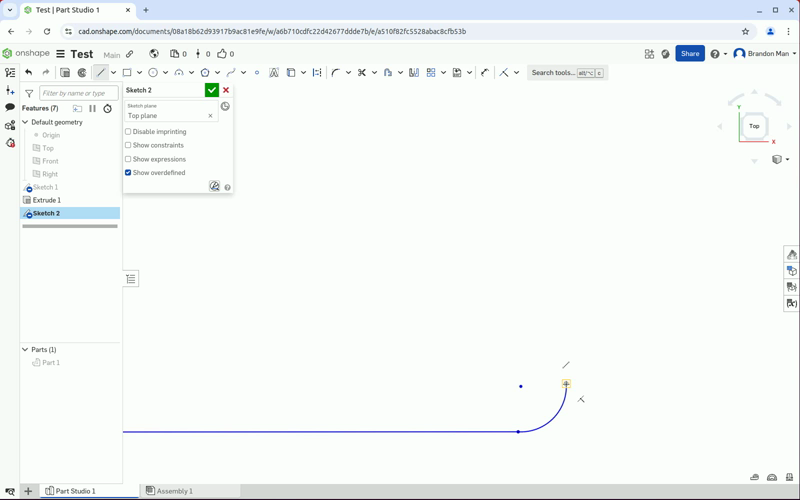
scroll(-6)
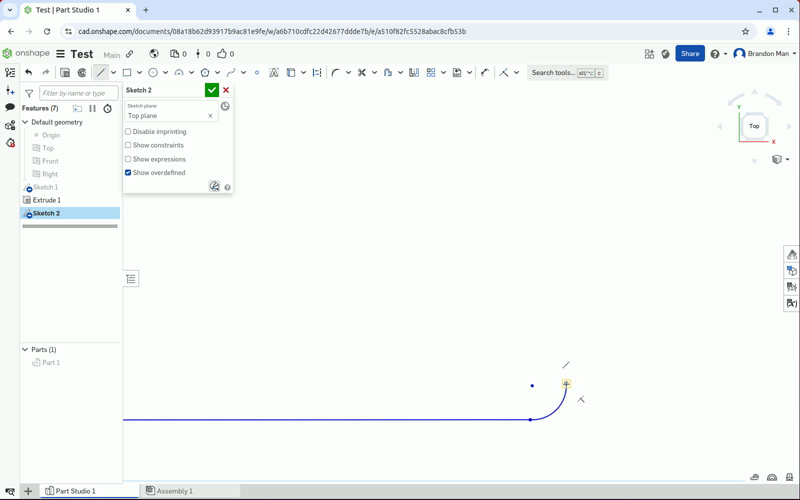
scroll(-6)
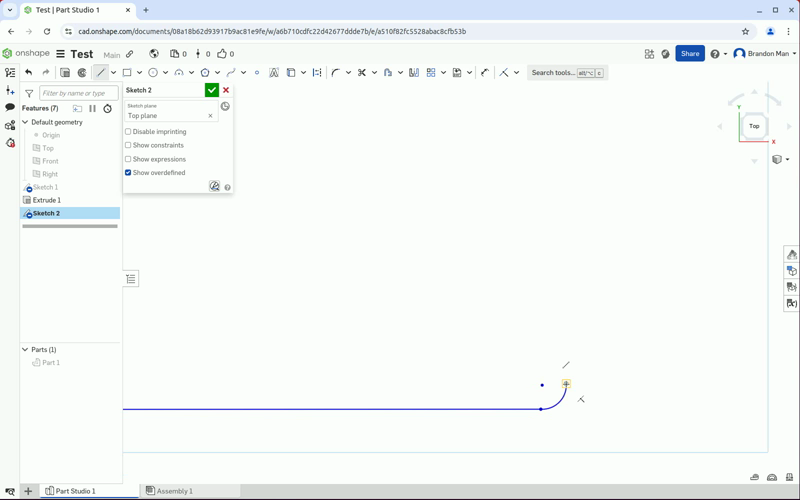
scroll(-6)
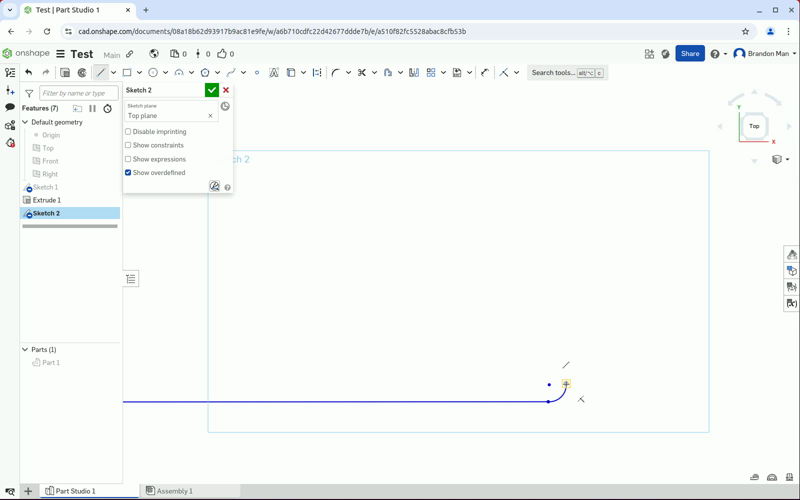
scroll(-6)
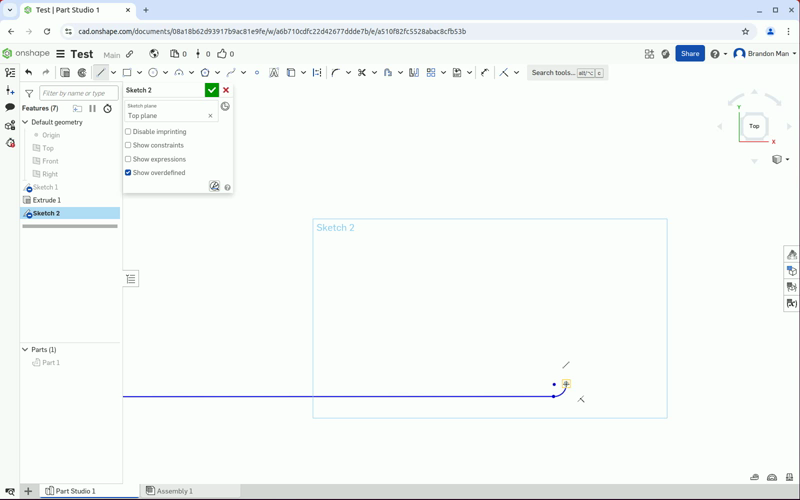
scroll(-6)
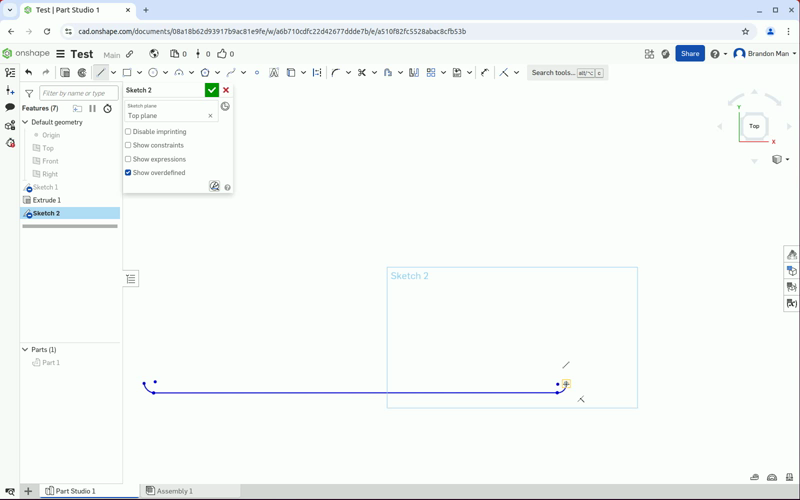
scroll(-6)
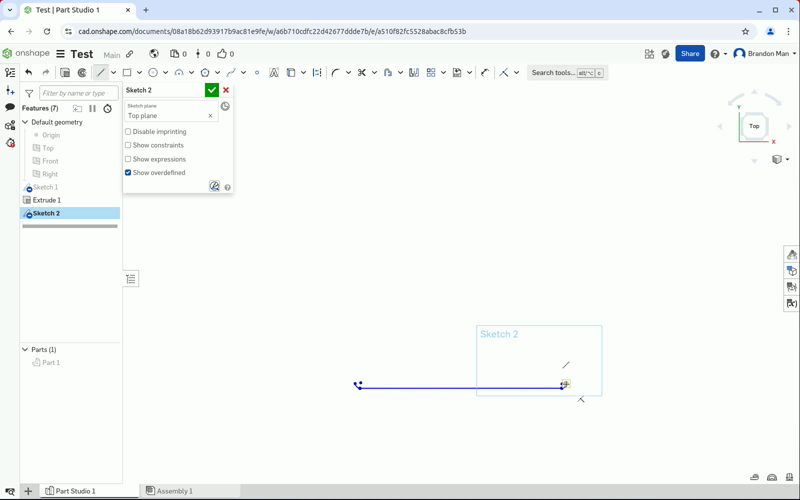
key_down(shift)
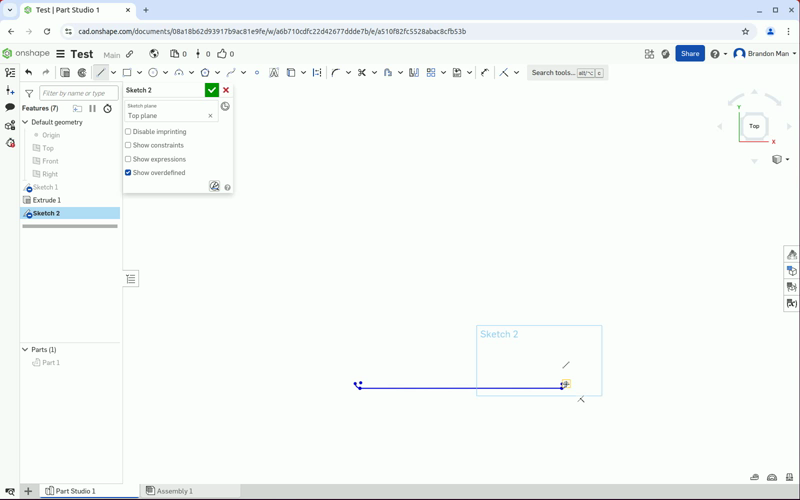
mouse_move(566, 183)
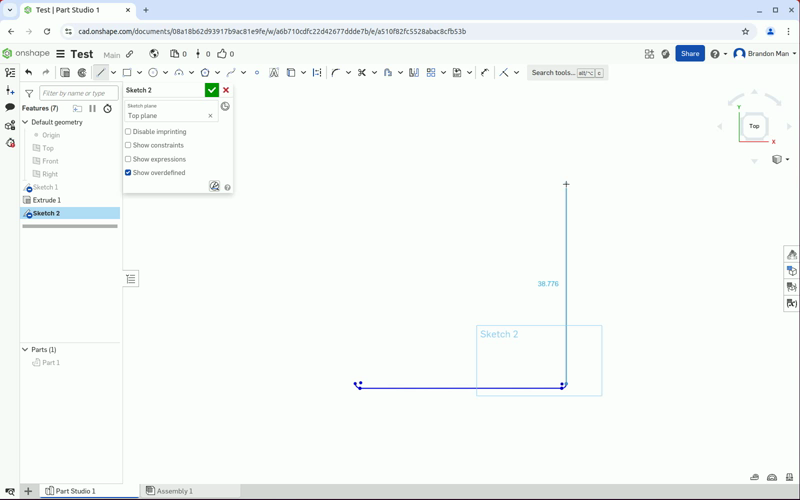
click(566, 183)
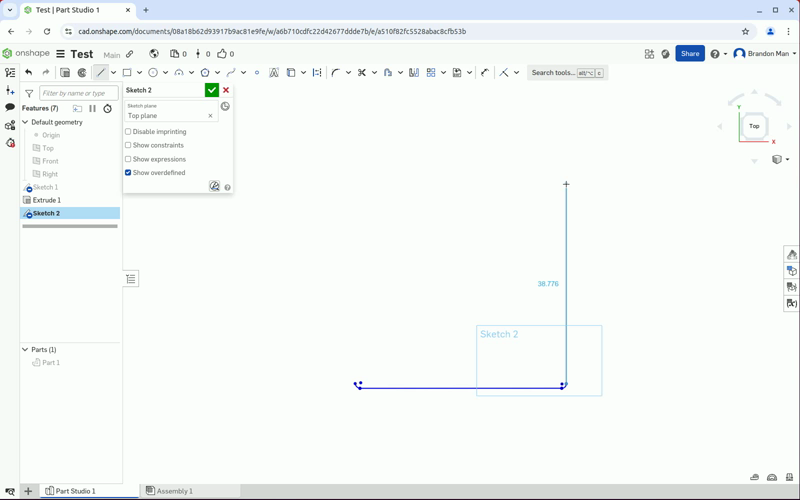
key_up(shift)
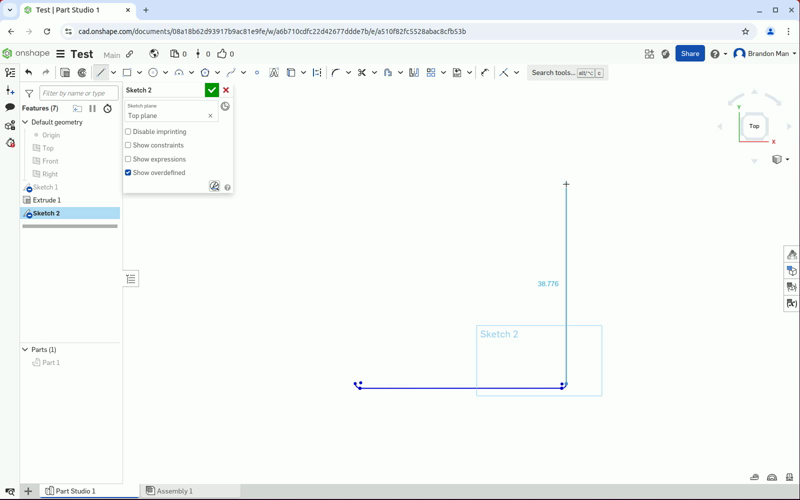
key(esc)
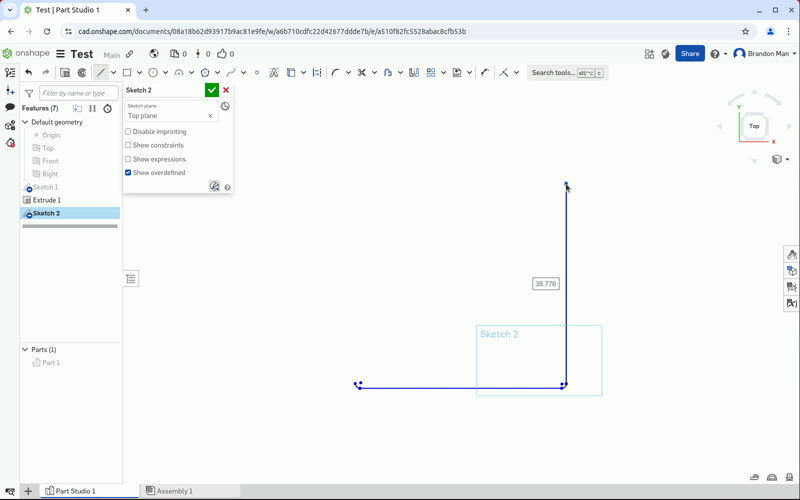
key(a)
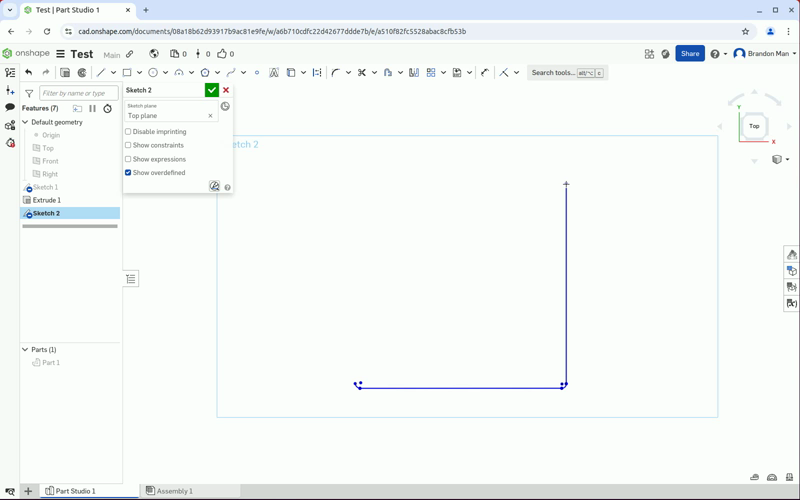
mouse_move(566, 183)
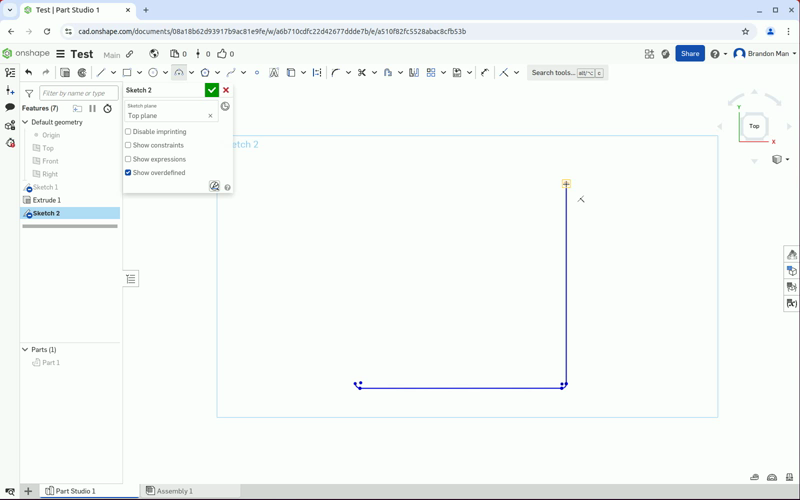
click(566, 183)
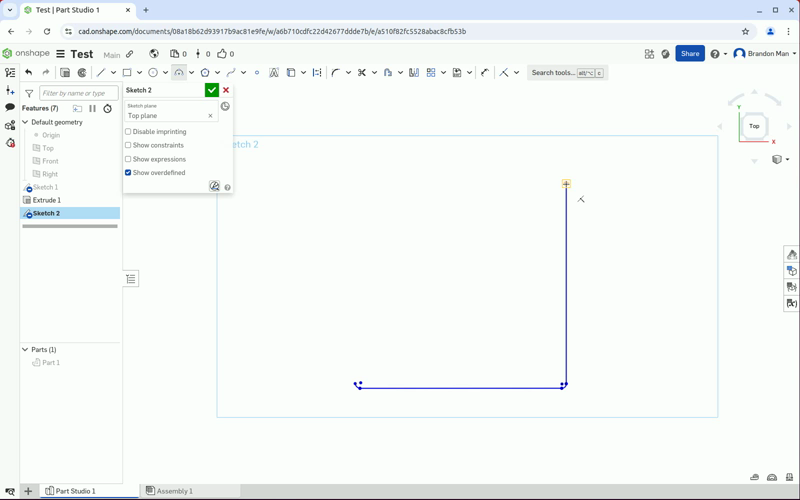
key_down(shift)
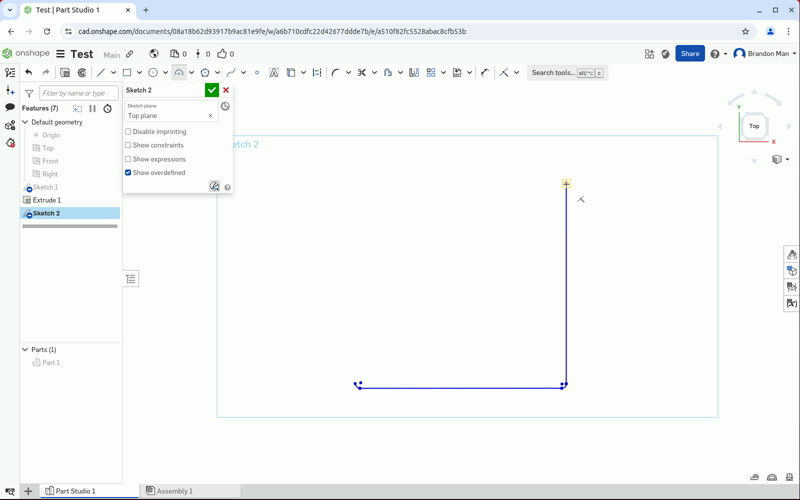
mouse_move(561, 179)
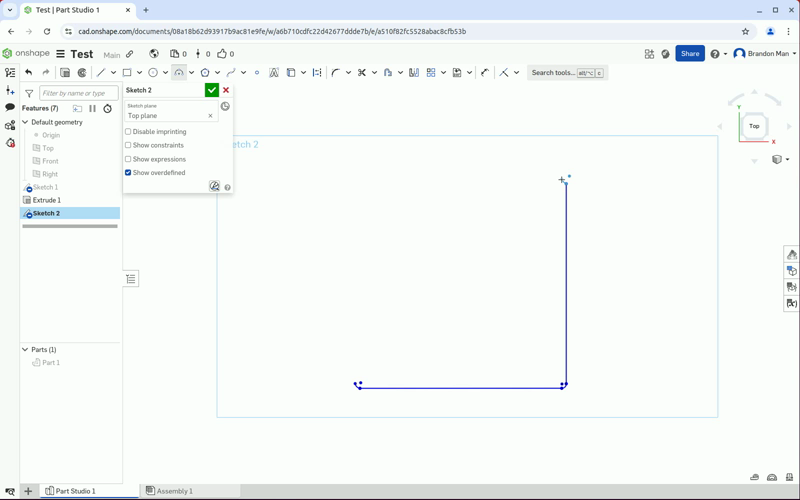
scroll(6)
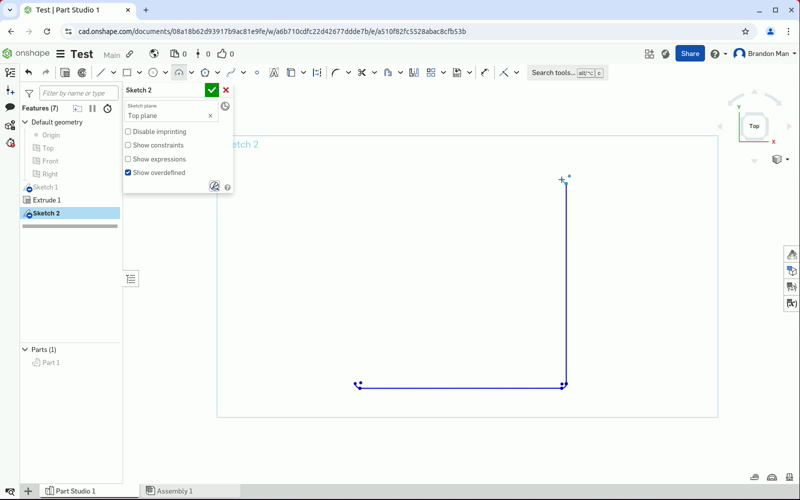
scroll(6)
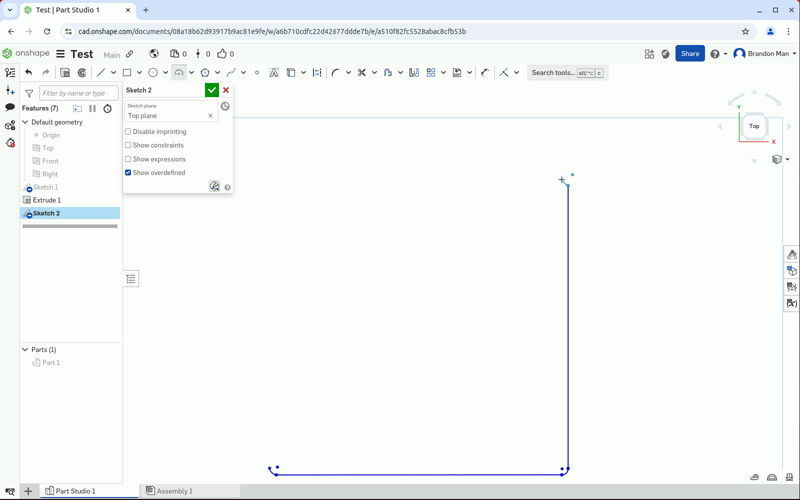
scroll(6)
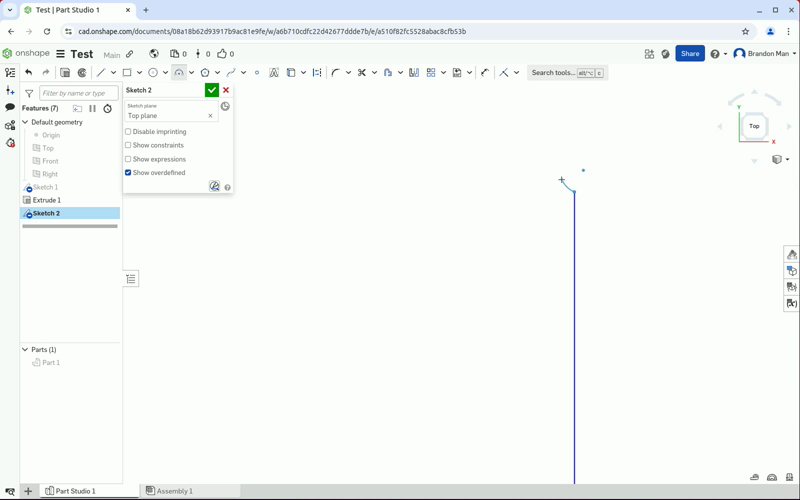
scroll(6)
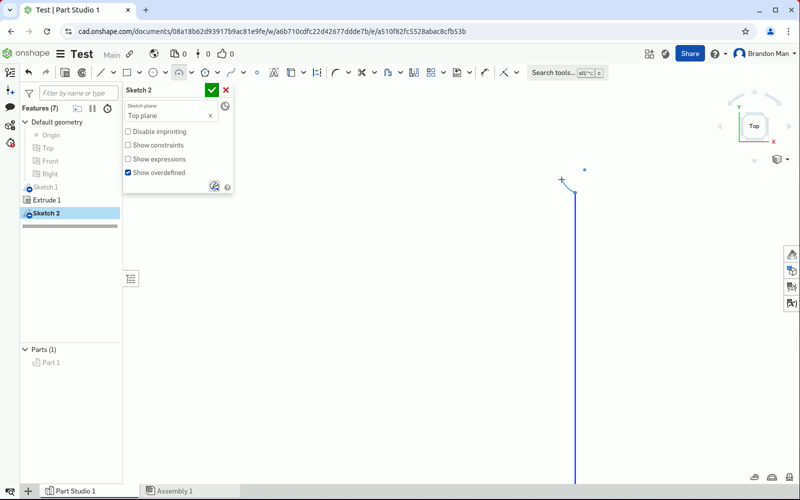
scroll(6)
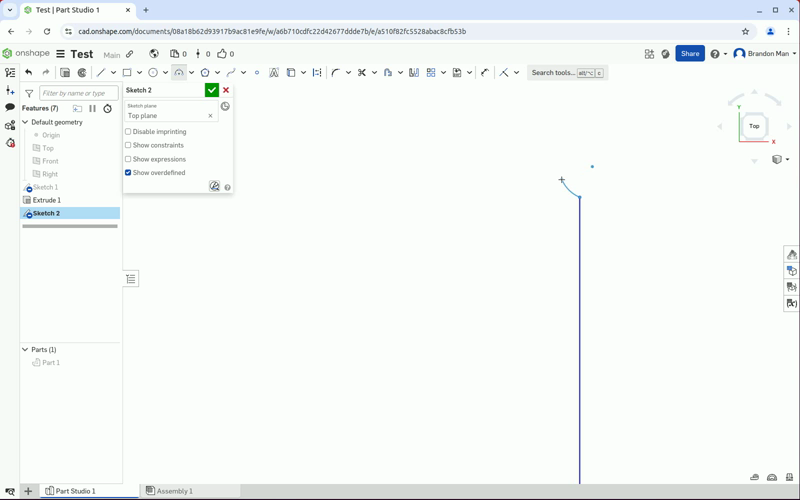
scroll(6)
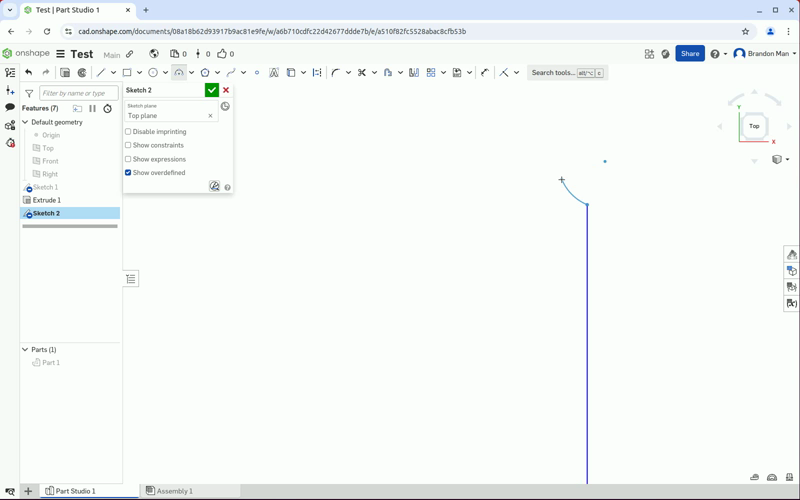
scroll(6)
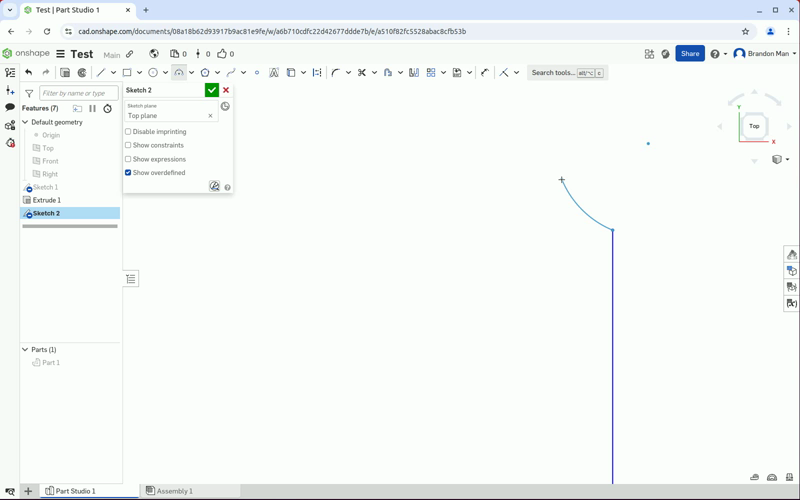
click(561, 179)
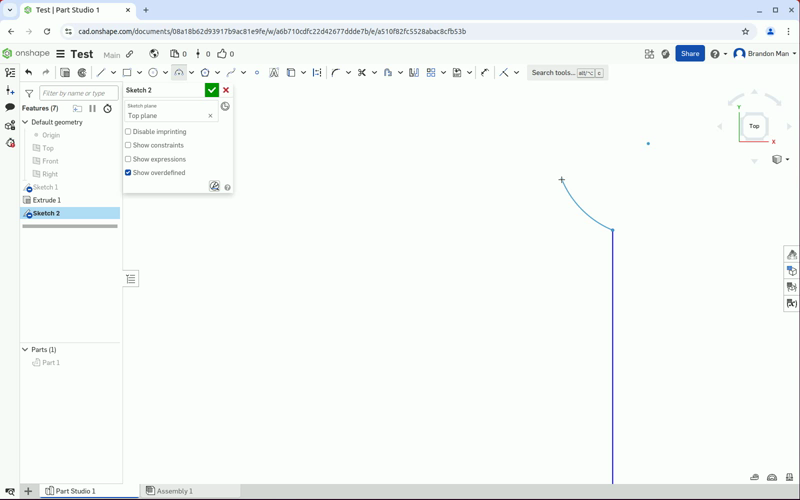
scroll(-6)
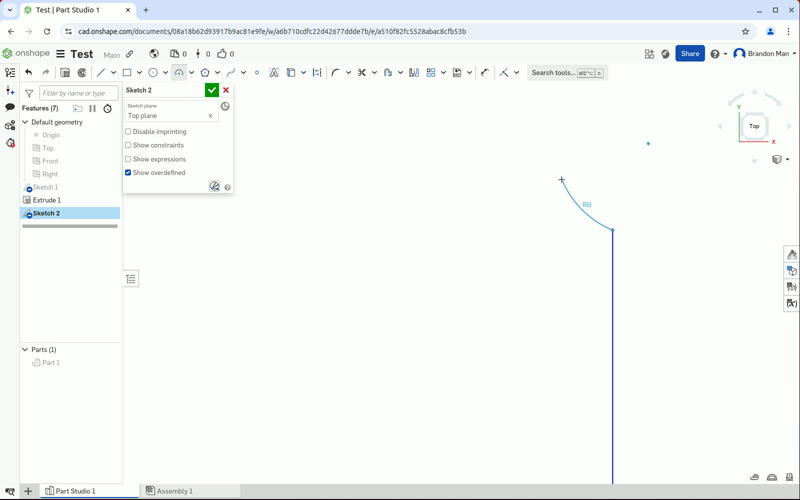
scroll(-6)
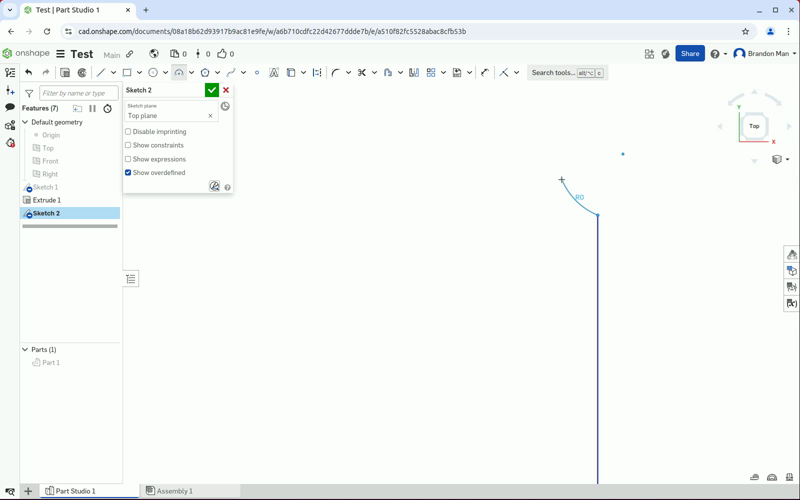
scroll(-6)
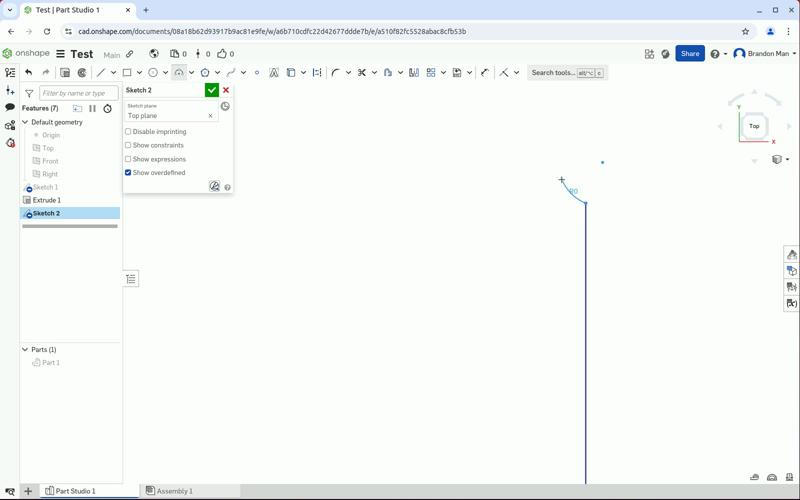
scroll(-6)
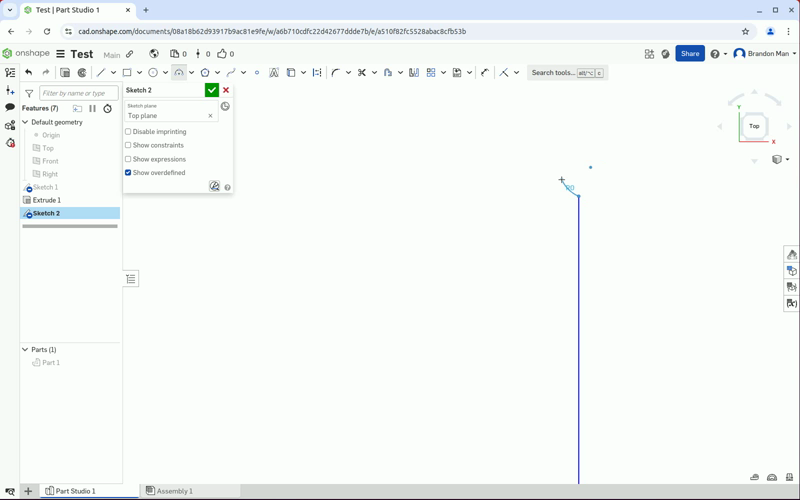
scroll(-6)
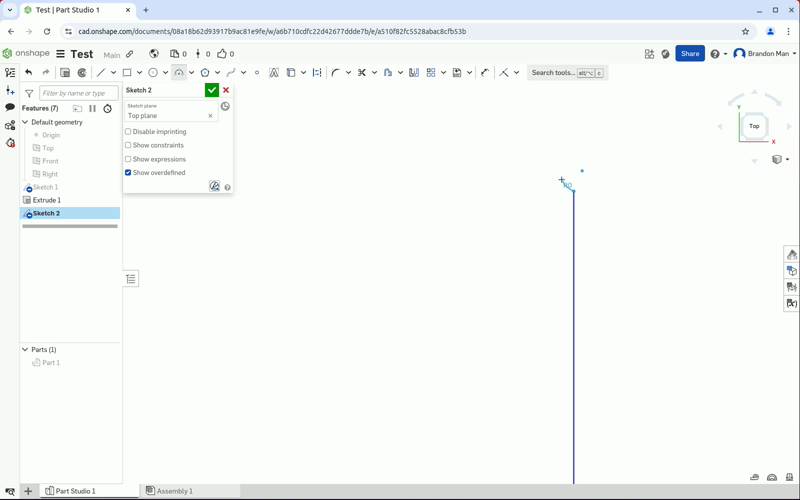
scroll(-6)
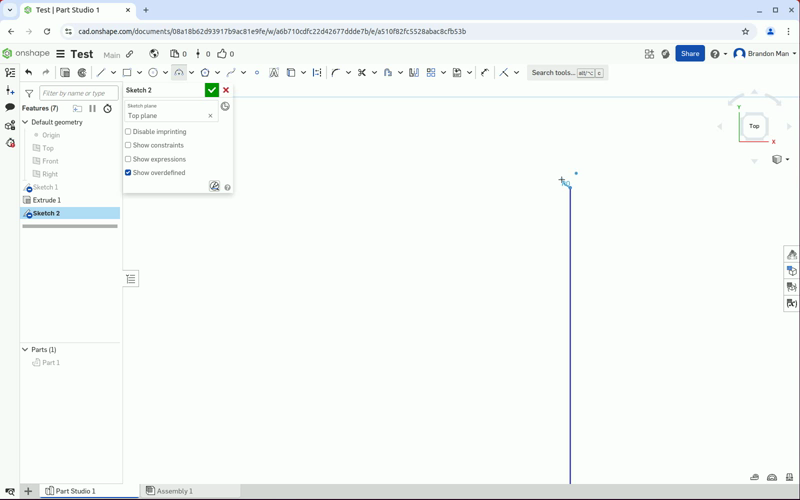
scroll(-6)
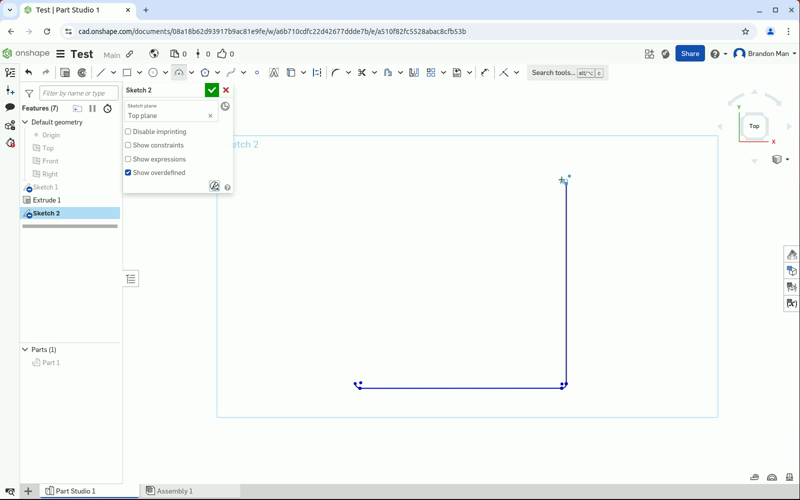
mouse_move(565, 180)
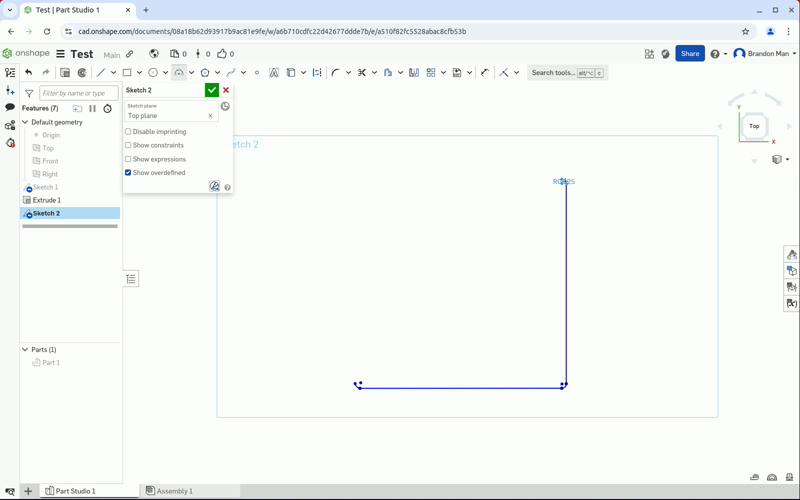
scroll(6)
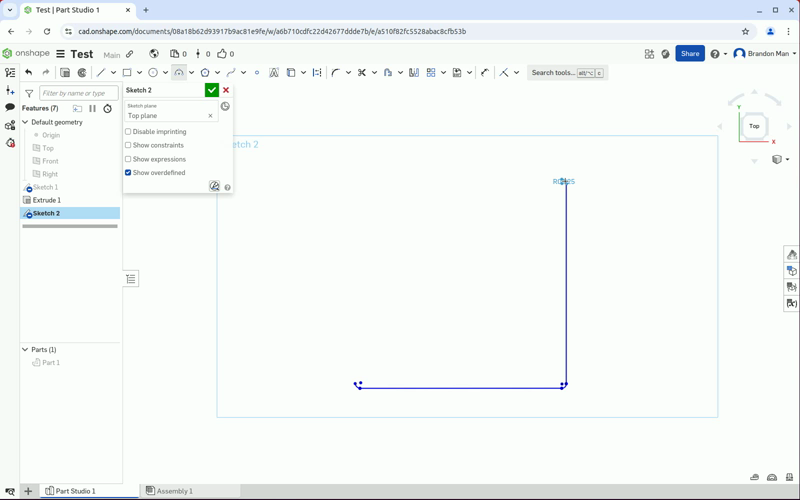
scroll(6)
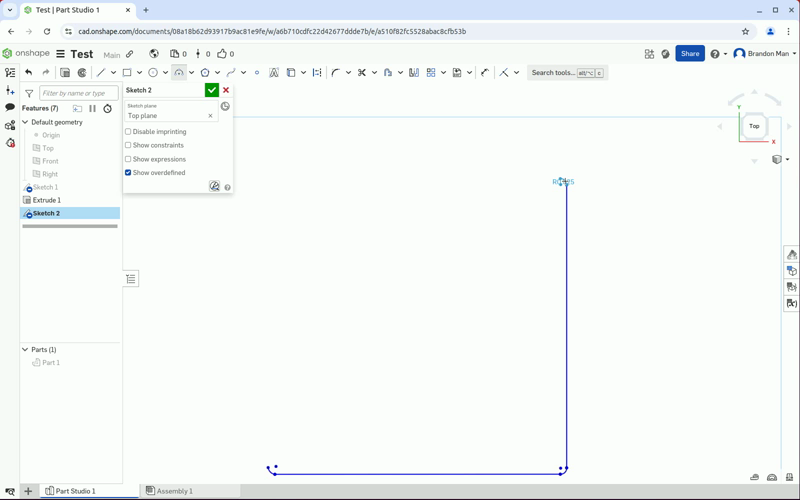
scroll(6)
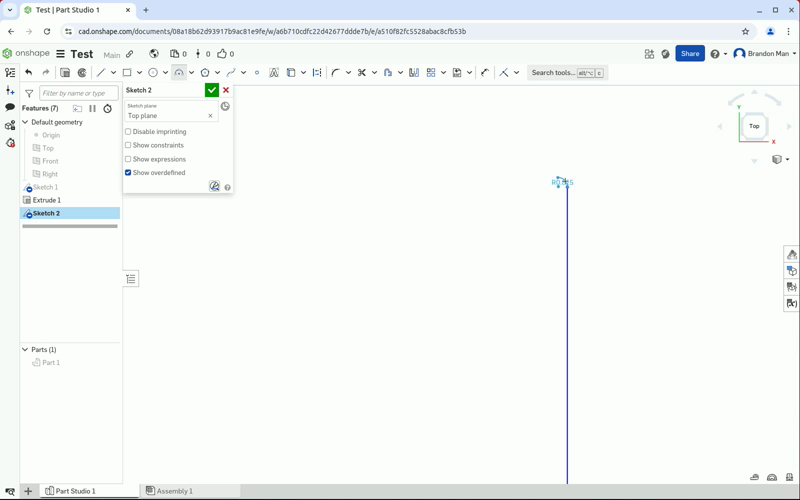
scroll(6)
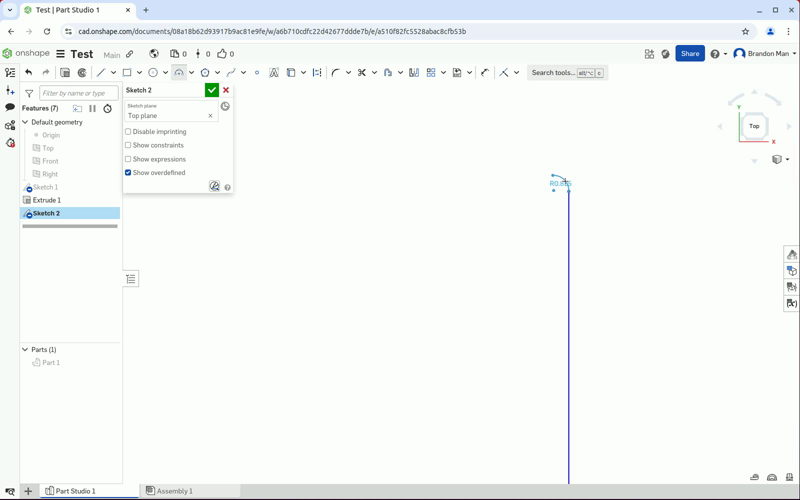
scroll(6)
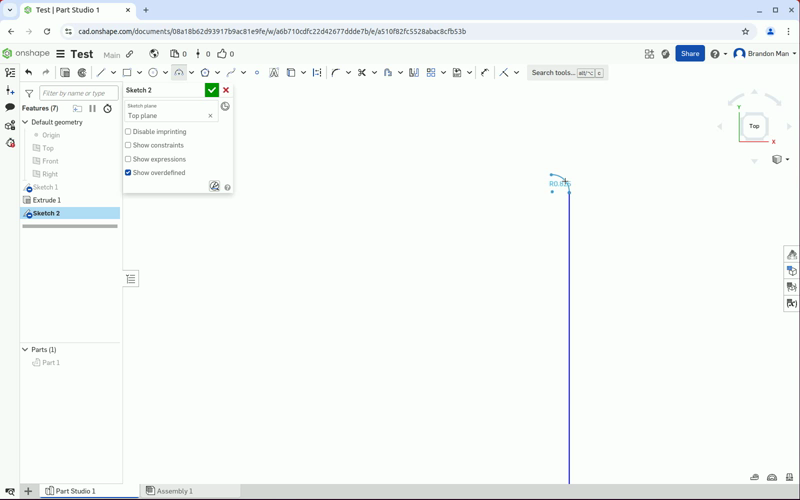
scroll(6)
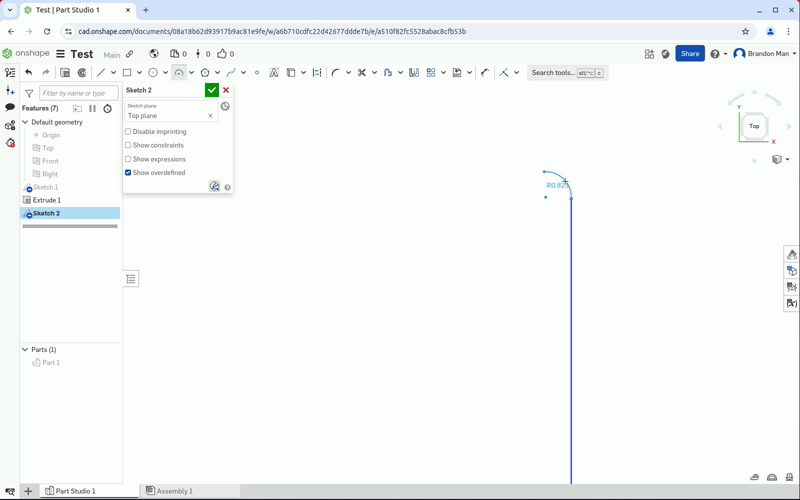
scroll(6)
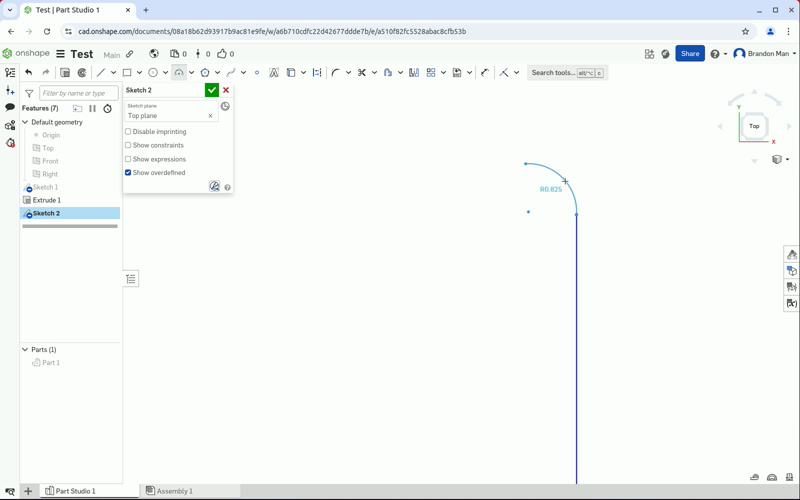
click(565, 180)
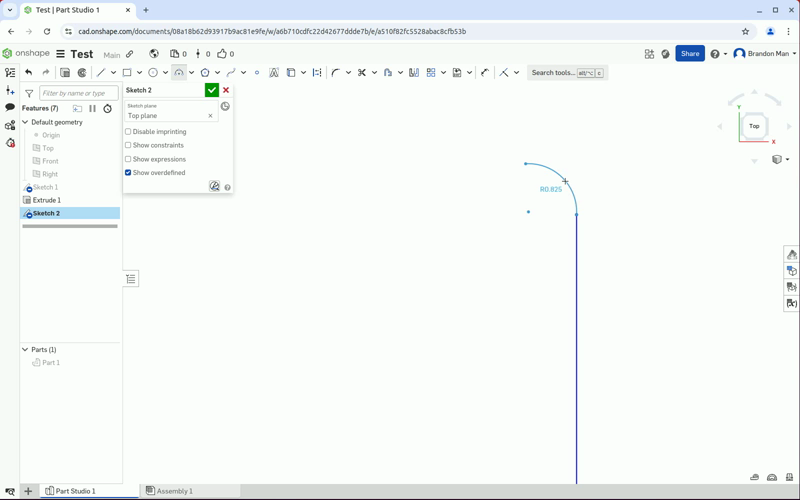
scroll(-6)
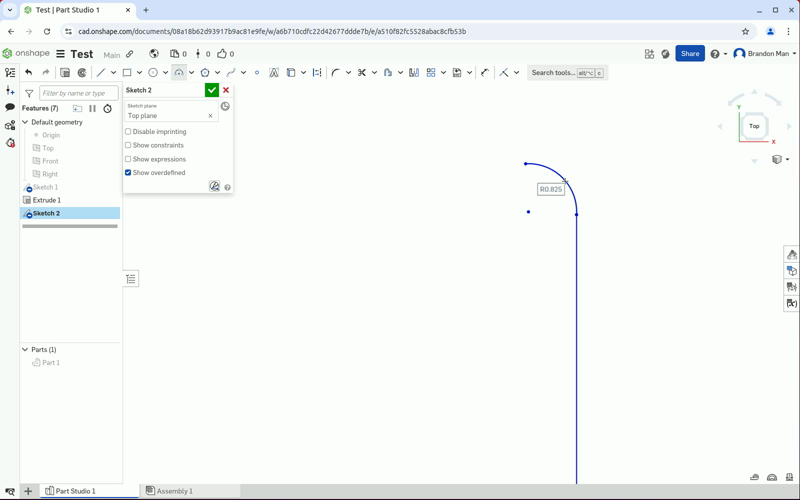
scroll(-6)
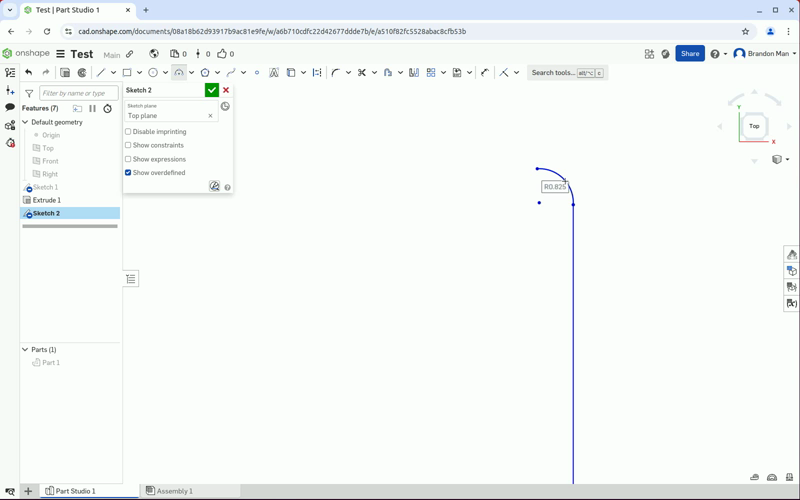
scroll(-6)
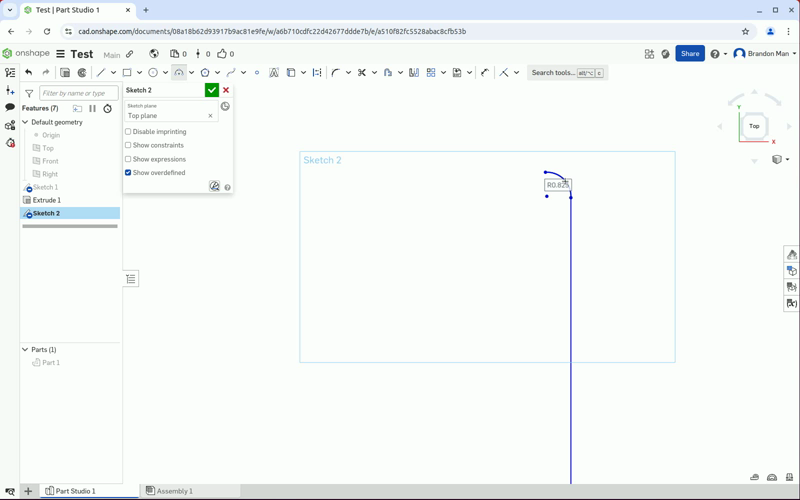
scroll(-6)
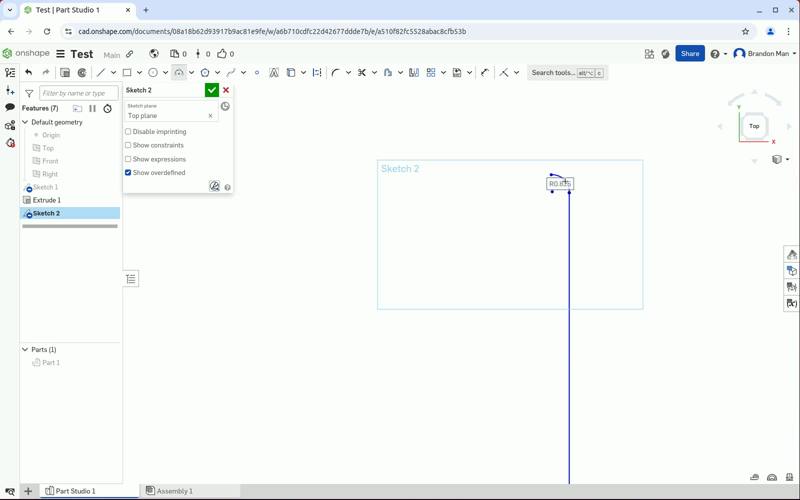
scroll(-6)
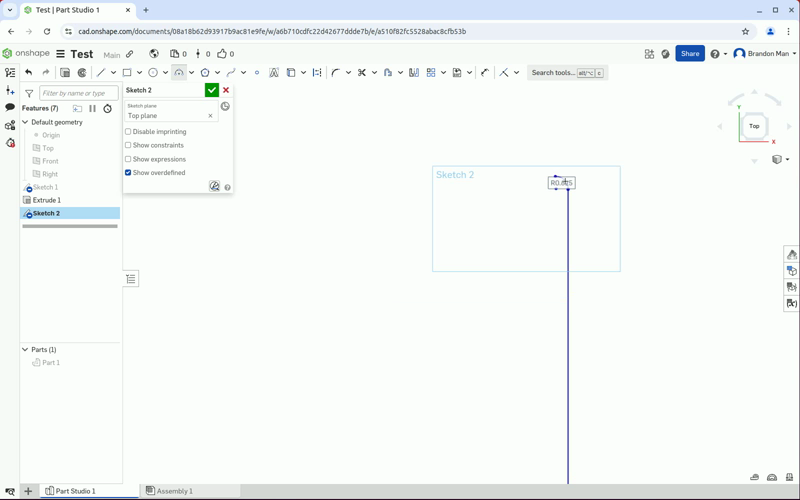
scroll(-6)
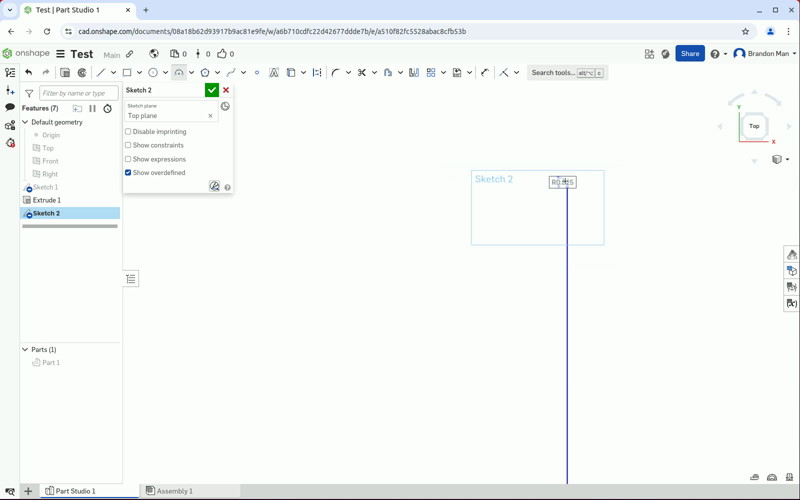
scroll(-6)
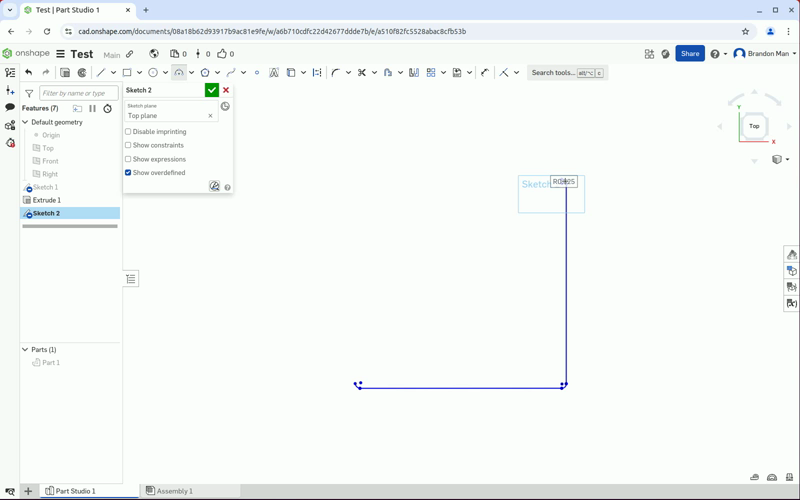
key_up(shift)
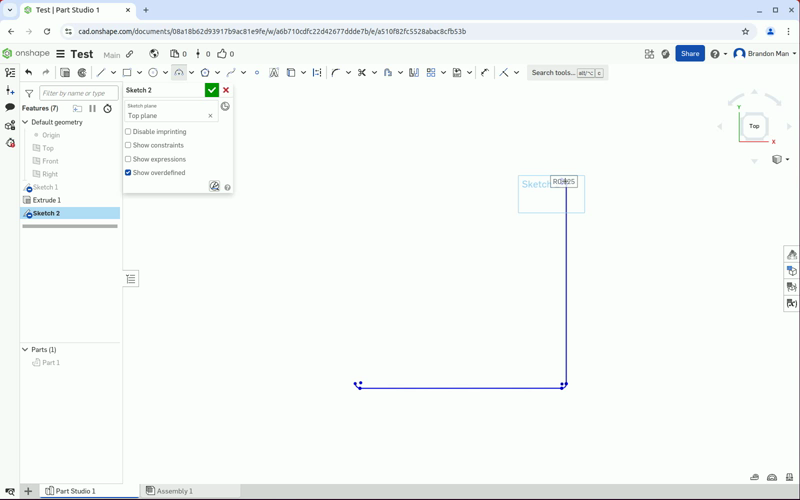
key(esc)
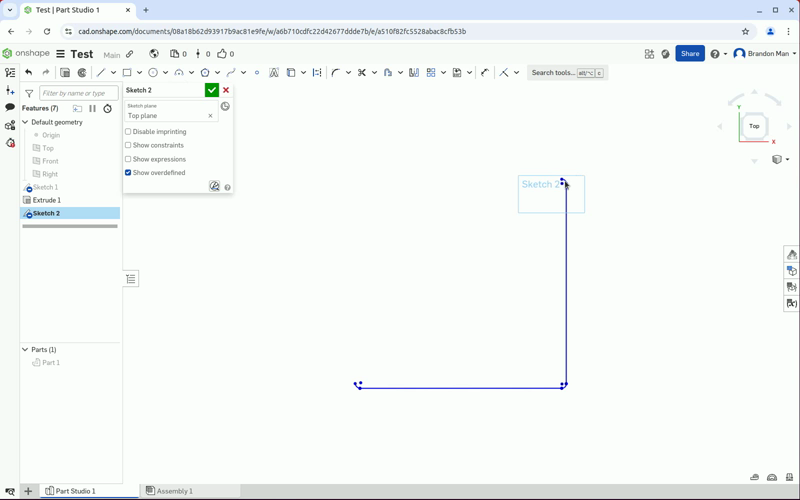
key(l)
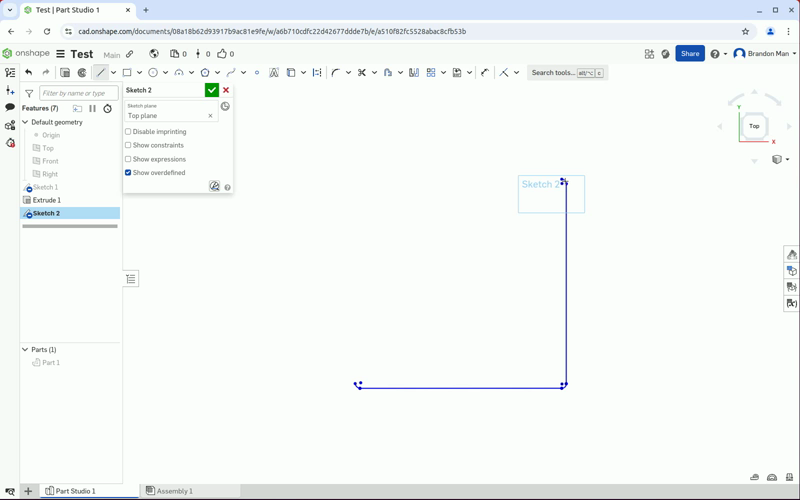
mouse_move(561, 179)
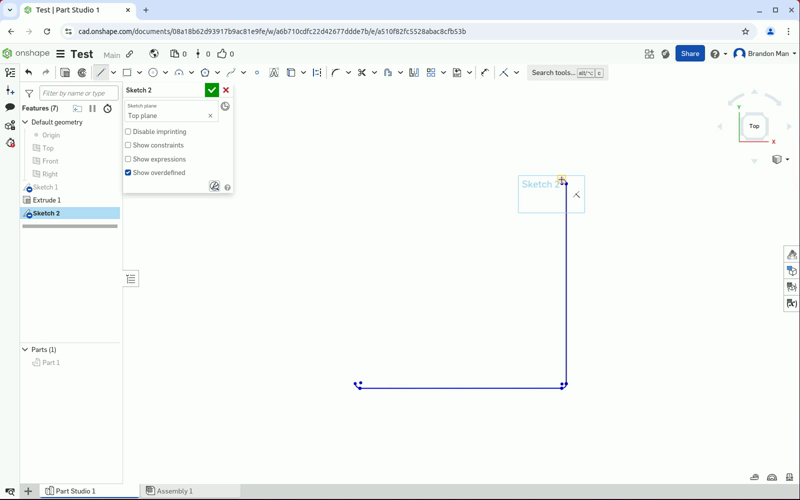
scroll(6)
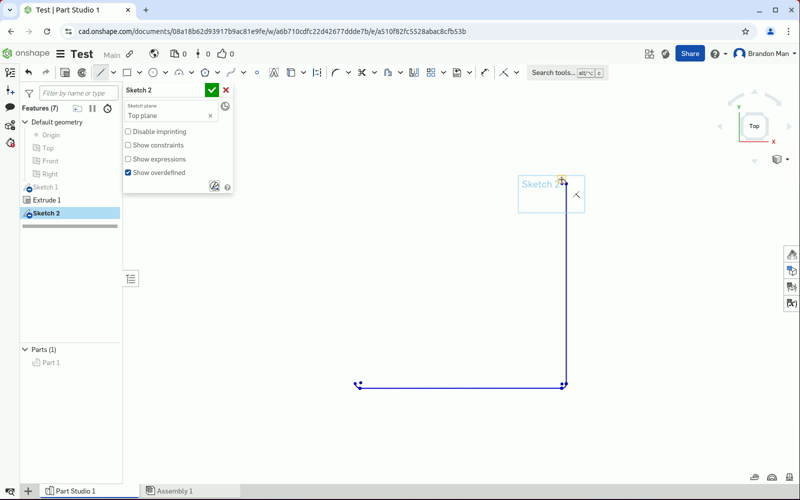
scroll(6)
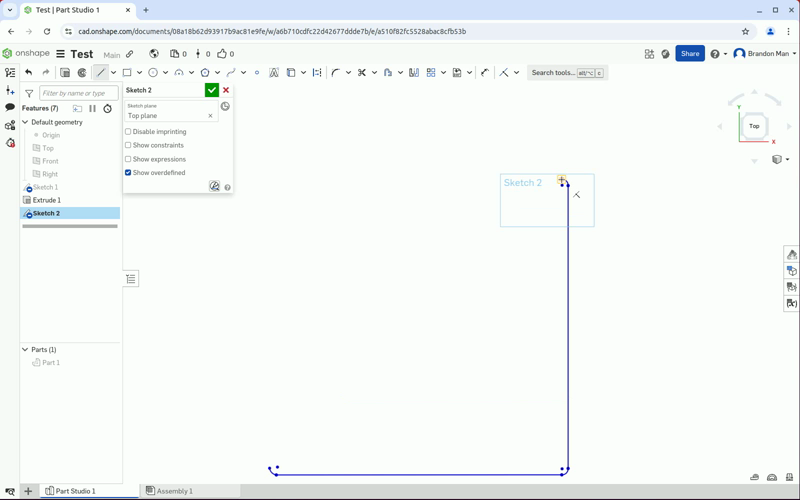
scroll(6)
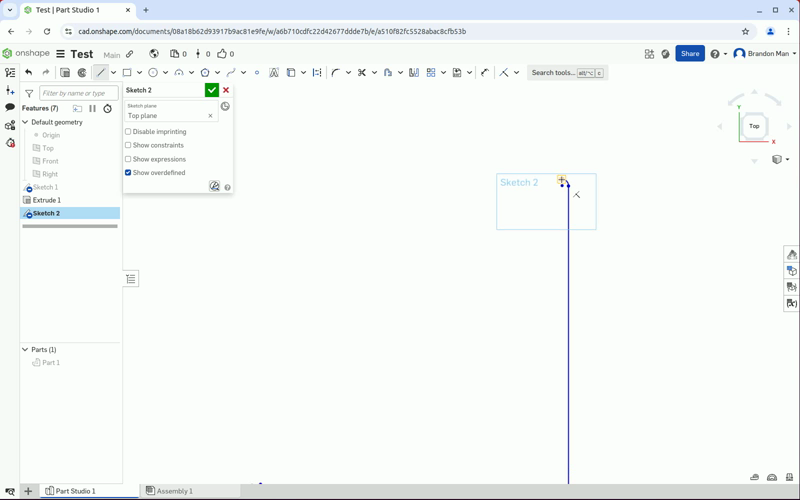
scroll(6)
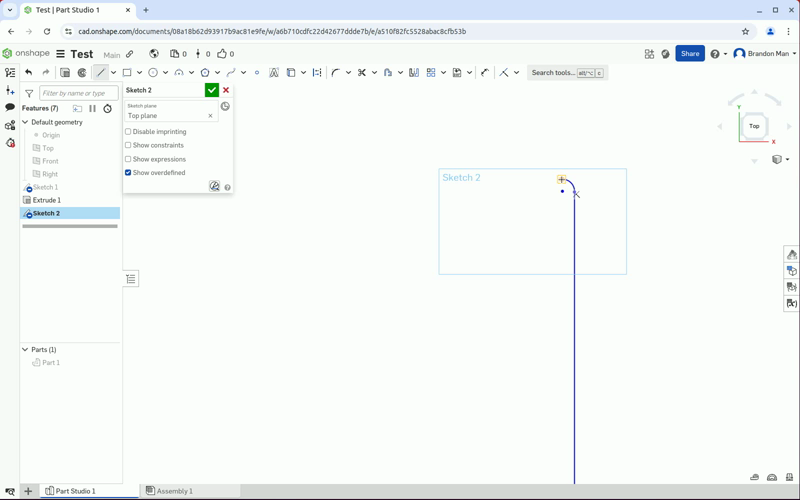
scroll(6)
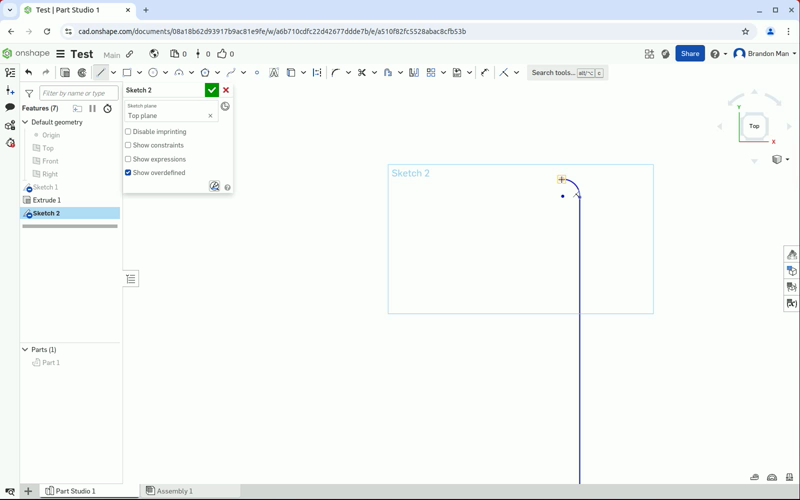
scroll(6)
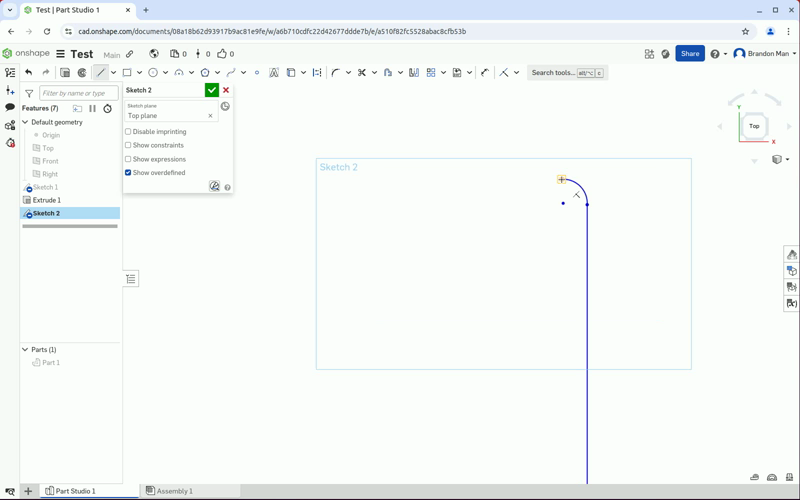
scroll(6)
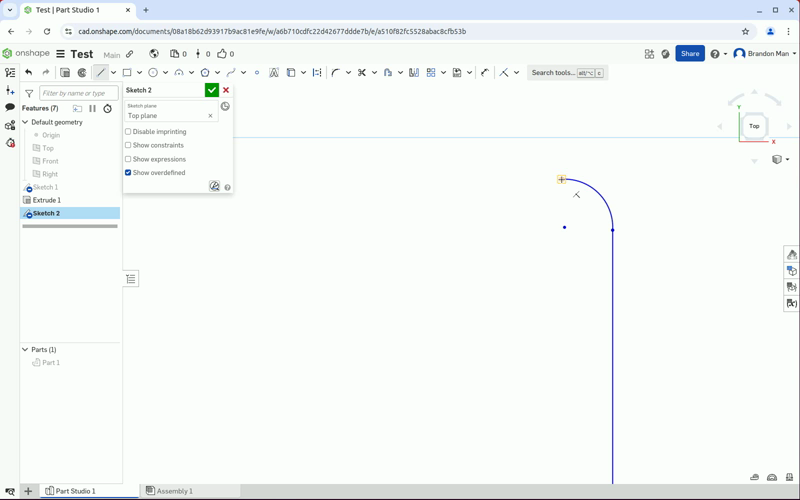
click(561, 179)
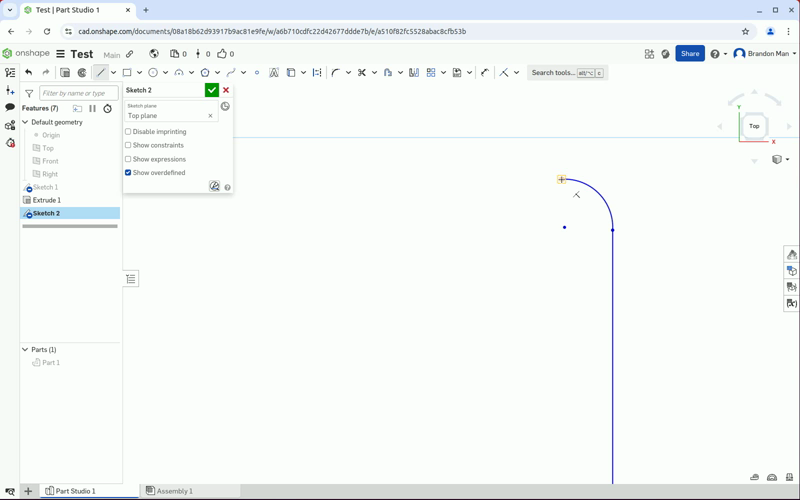
scroll(-6)
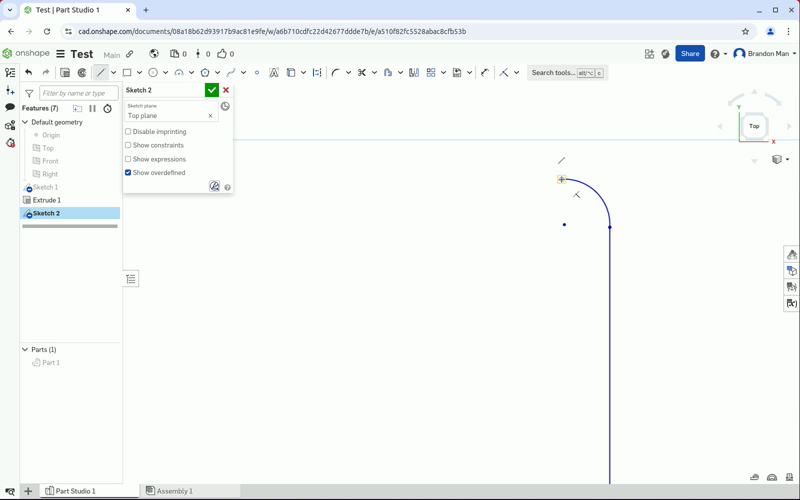
scroll(-6)
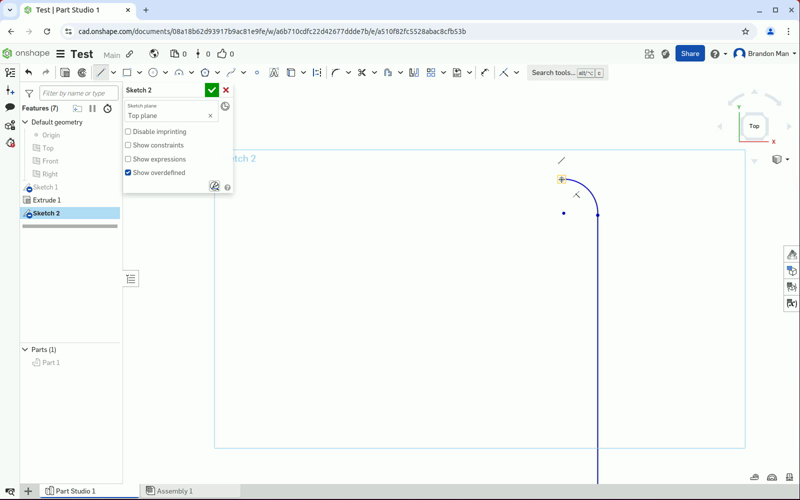
scroll(-6)
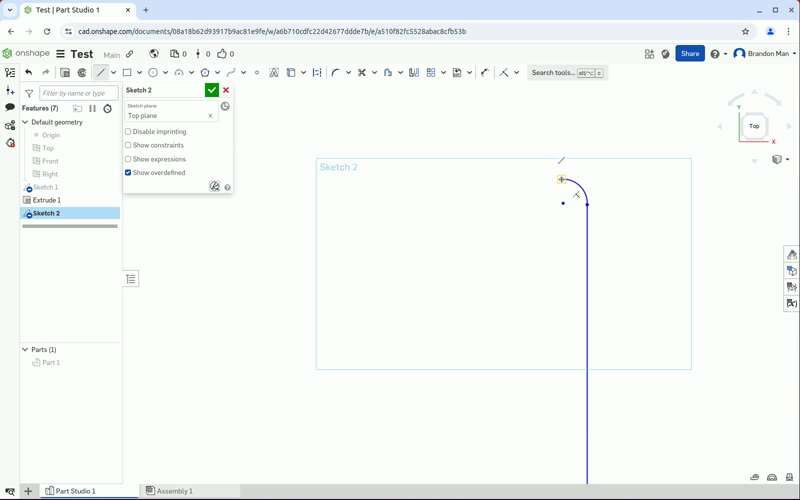
scroll(-6)
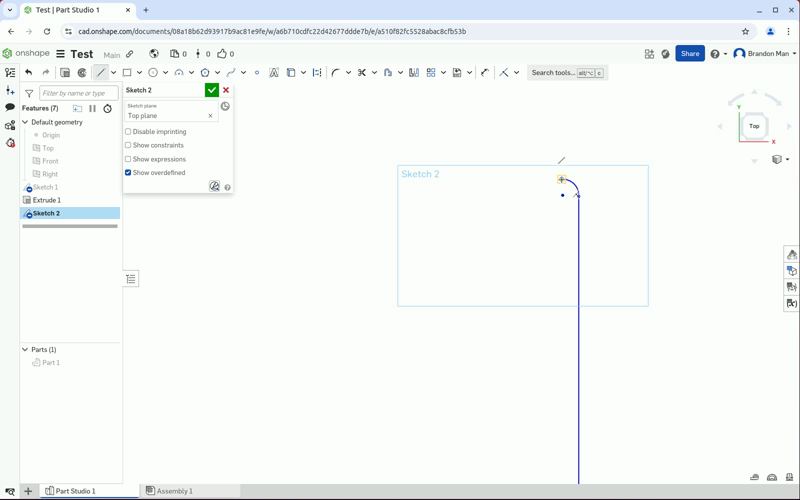
scroll(-6)
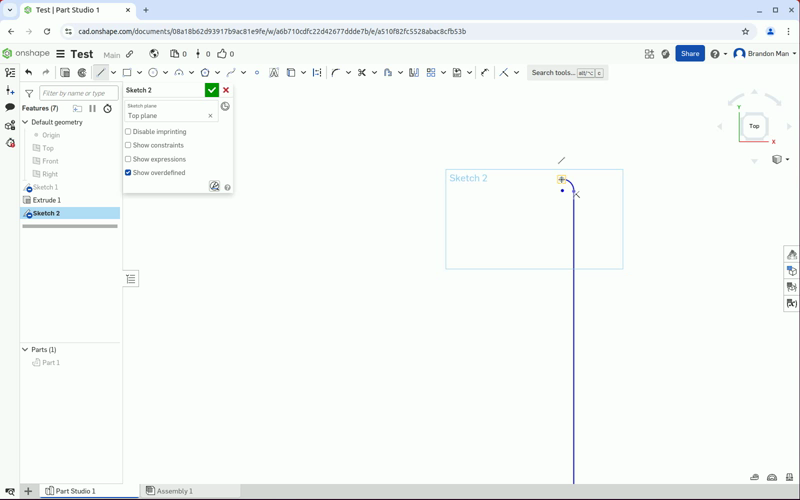
scroll(-6)
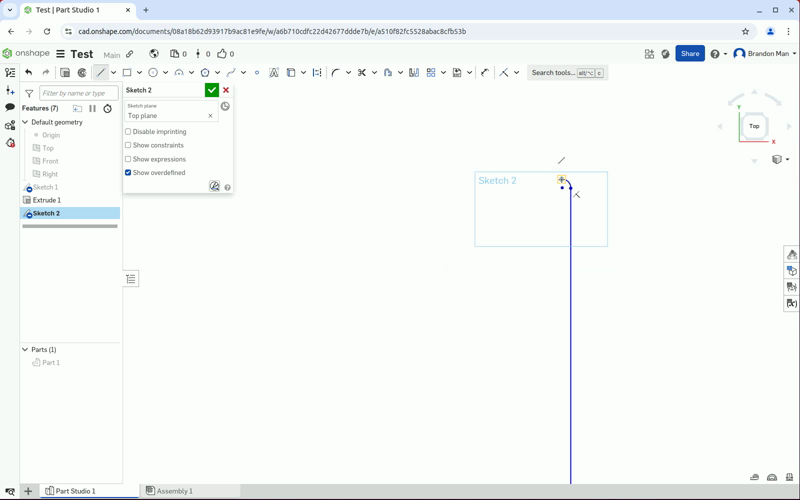
scroll(-6)
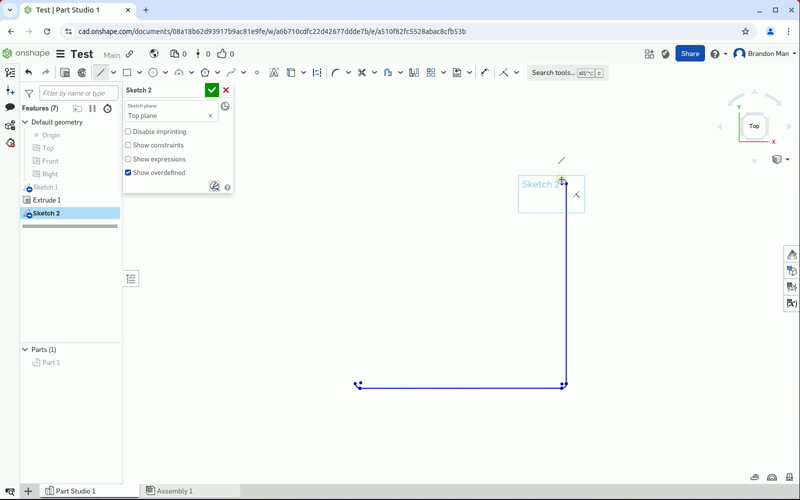
key_down(shift)
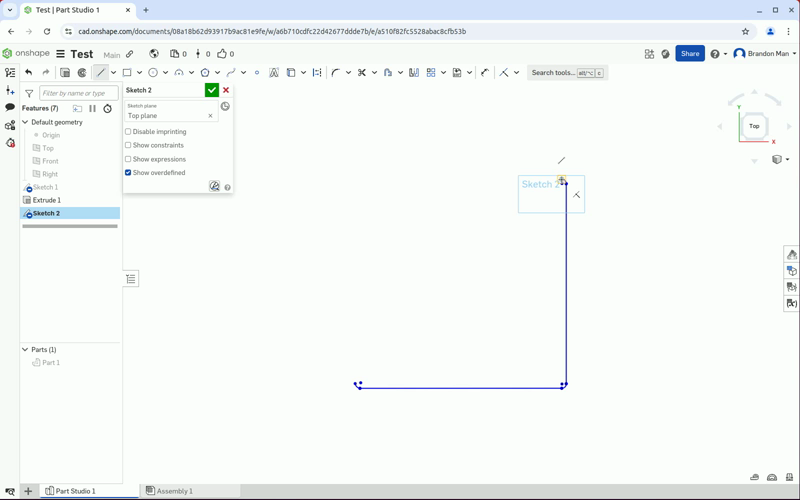
mouse_move(359, 179)
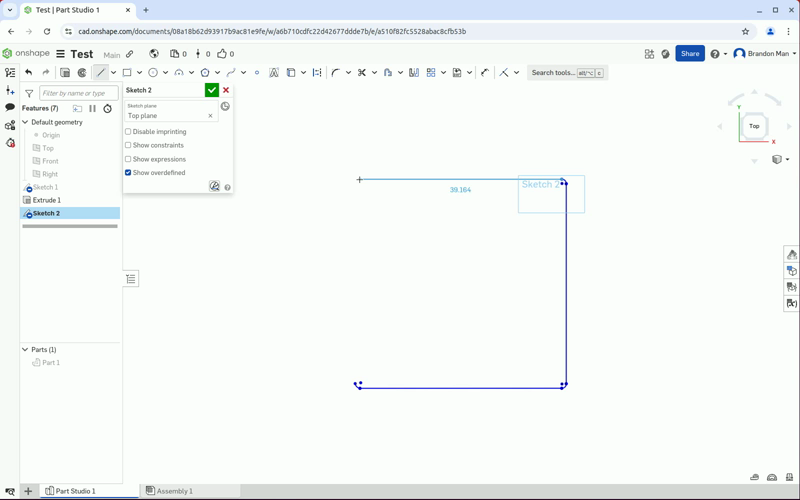
click(359, 179)
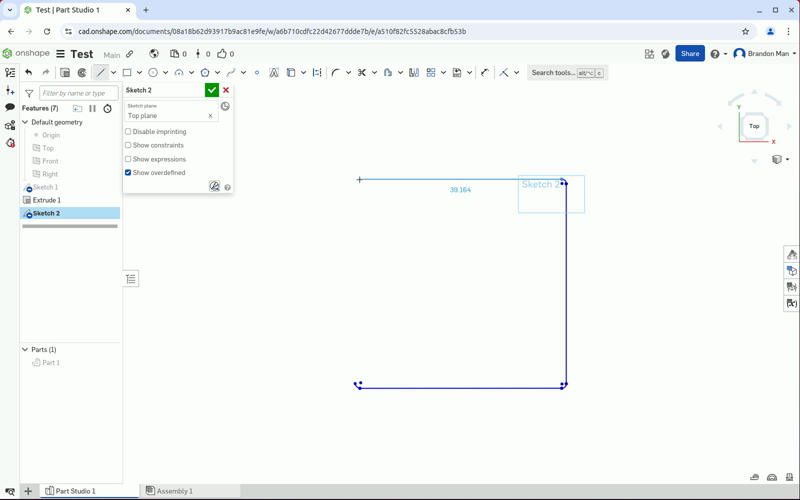
key_up(shift)
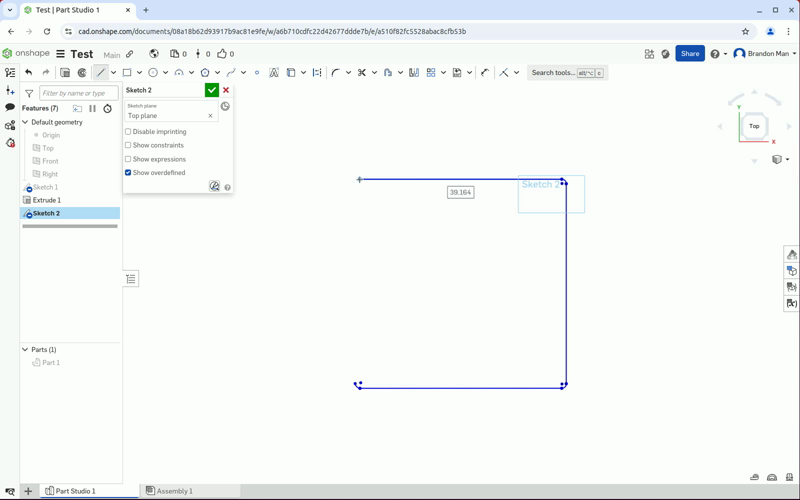
key(esc)
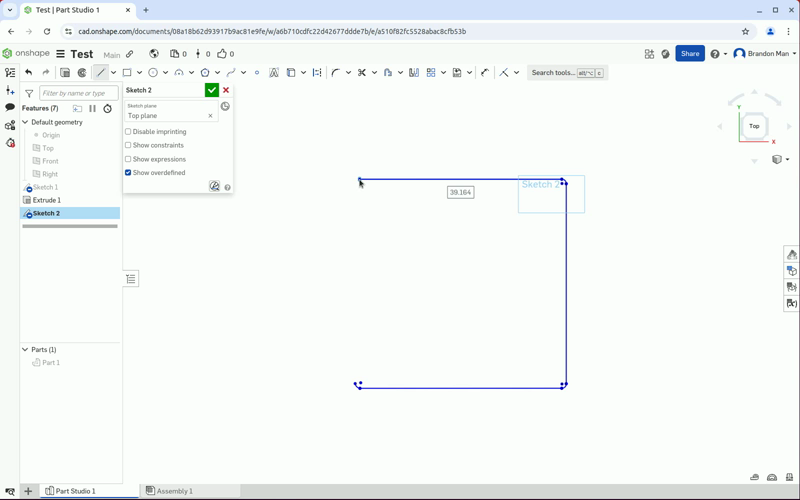
key(a)
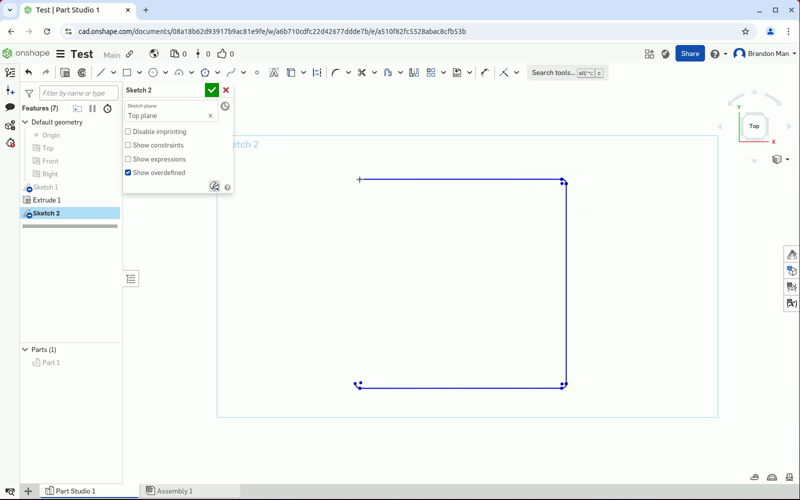
mouse_move(359, 179)
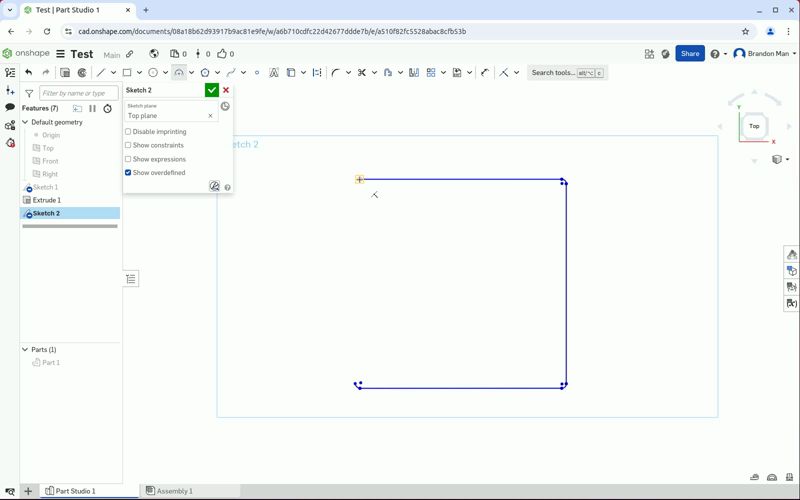
click(359, 179)
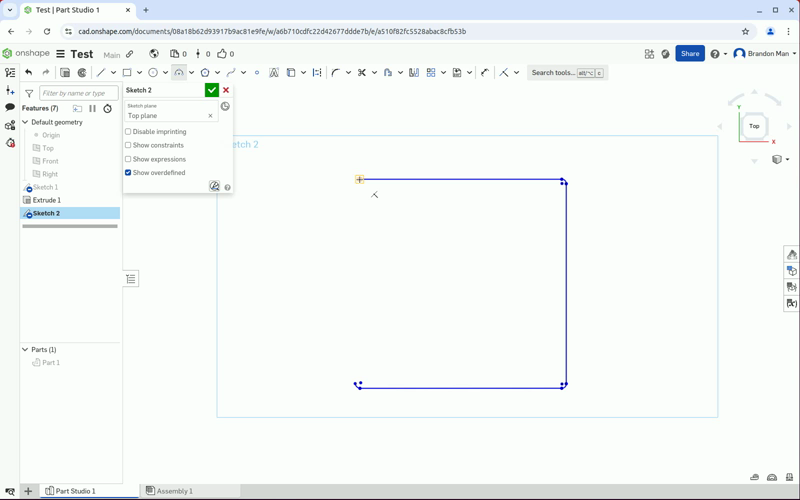
key_down(shift)
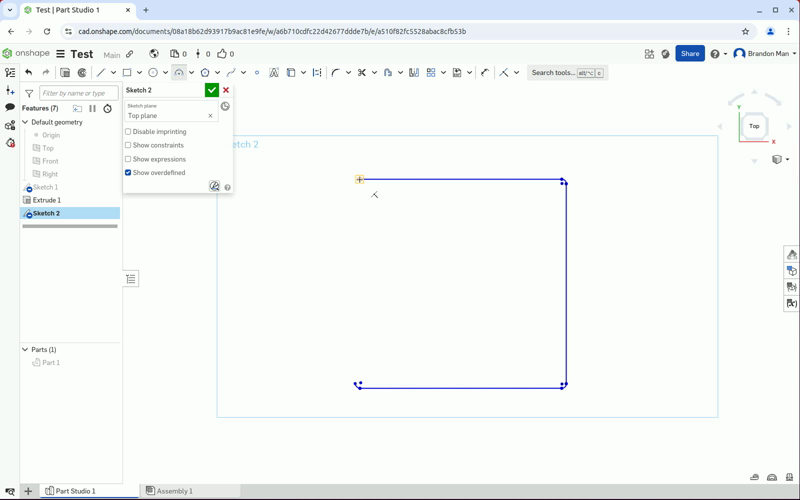
mouse_move(355, 183)
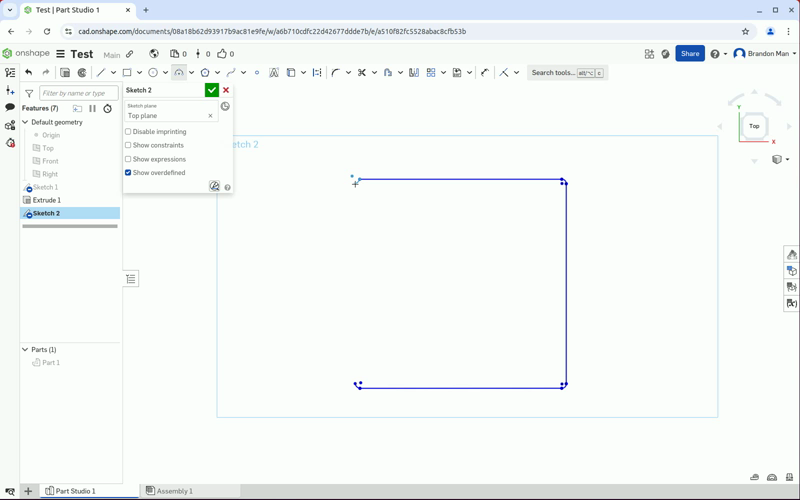
scroll(6)
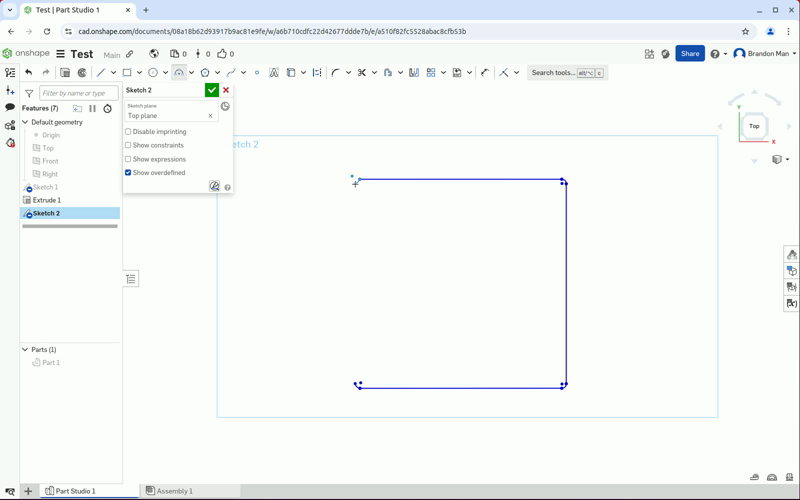
scroll(6)
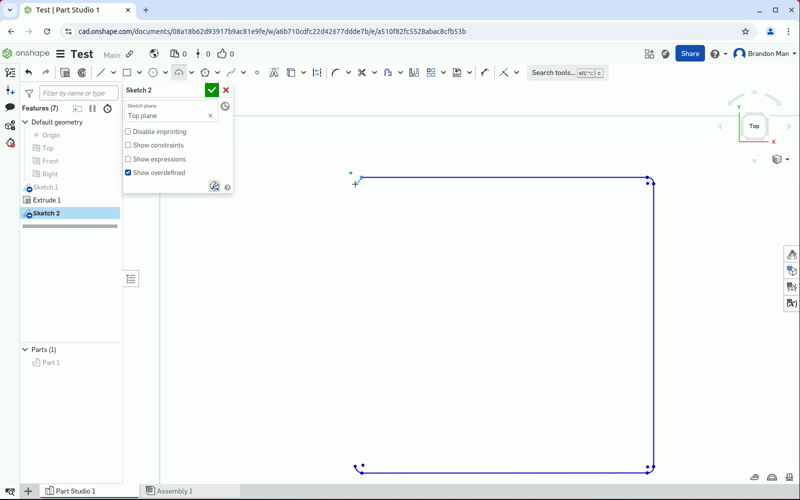
scroll(6)
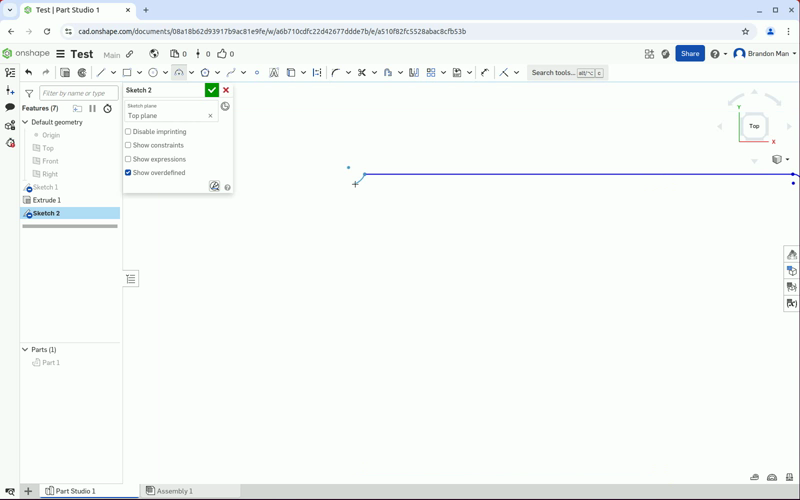
scroll(6)
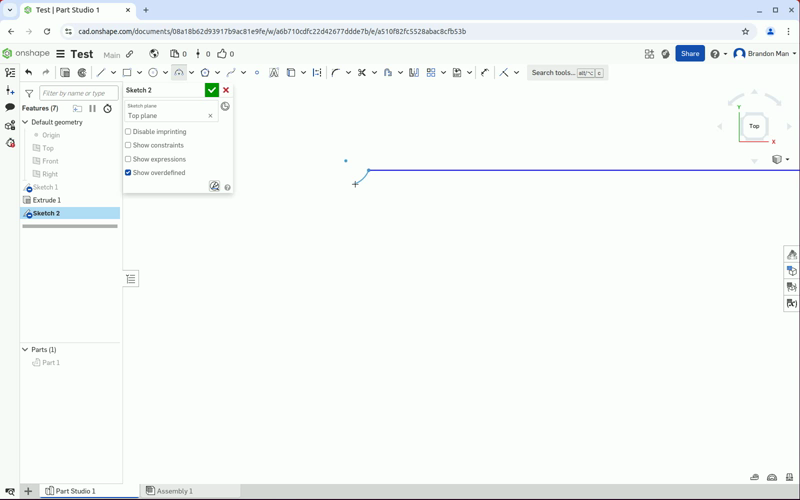
scroll(6)
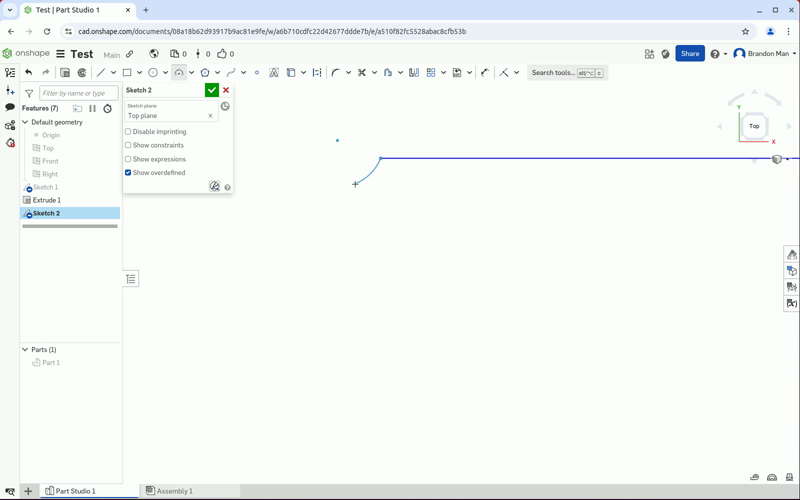
scroll(6)
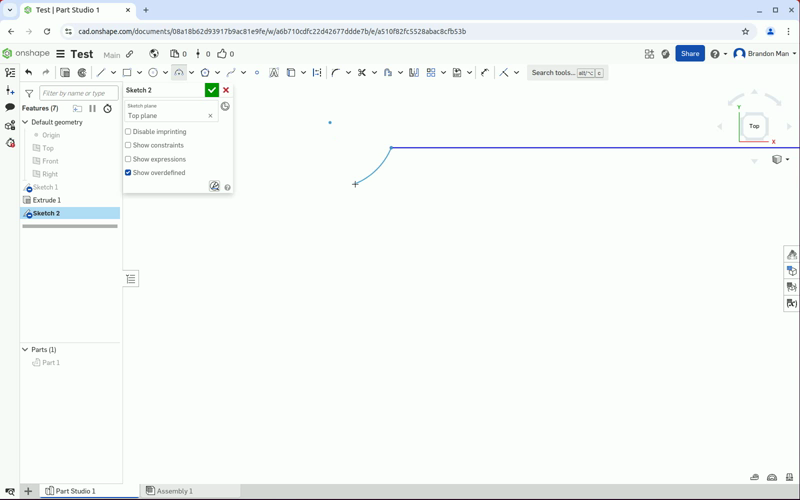
scroll(6)
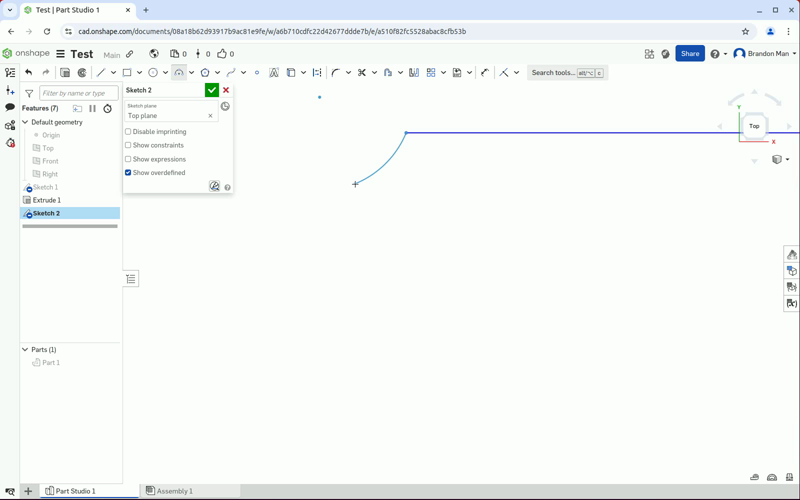
click(355, 183)
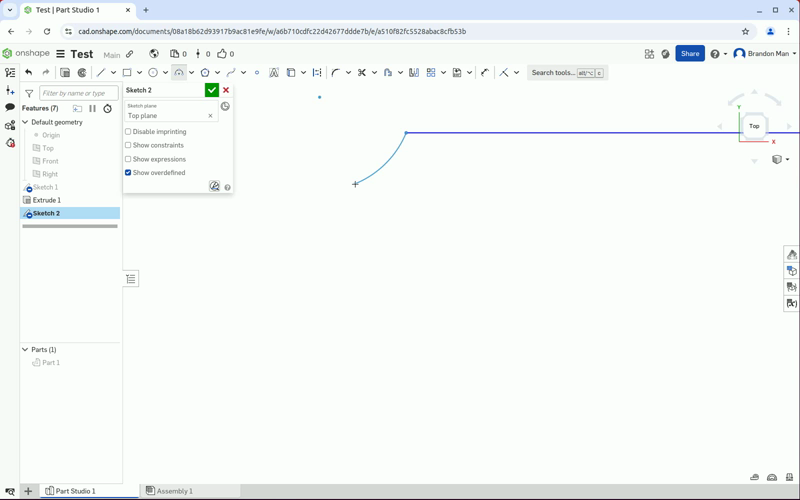
scroll(-6)
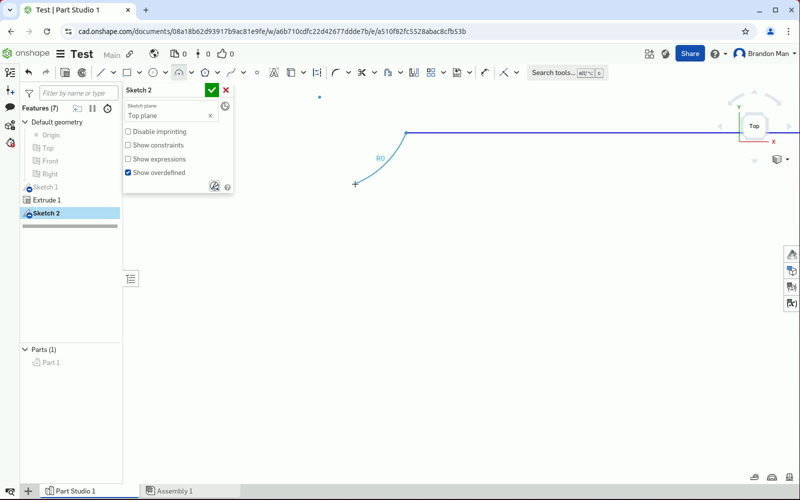
scroll(-6)
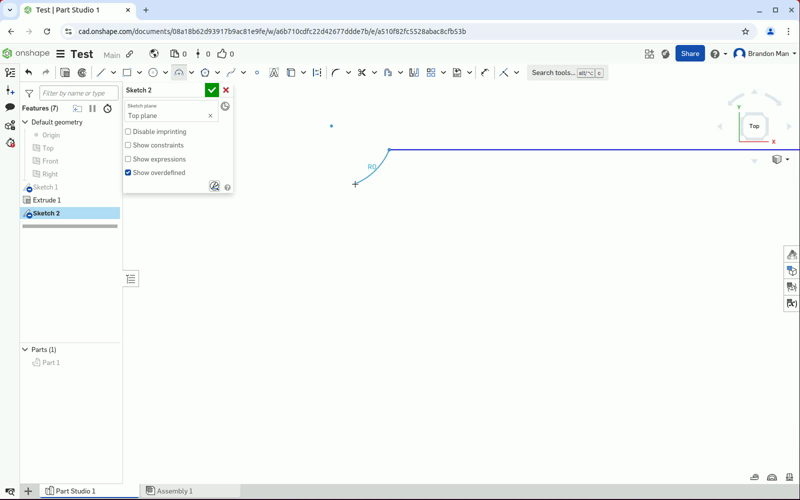
scroll(-6)
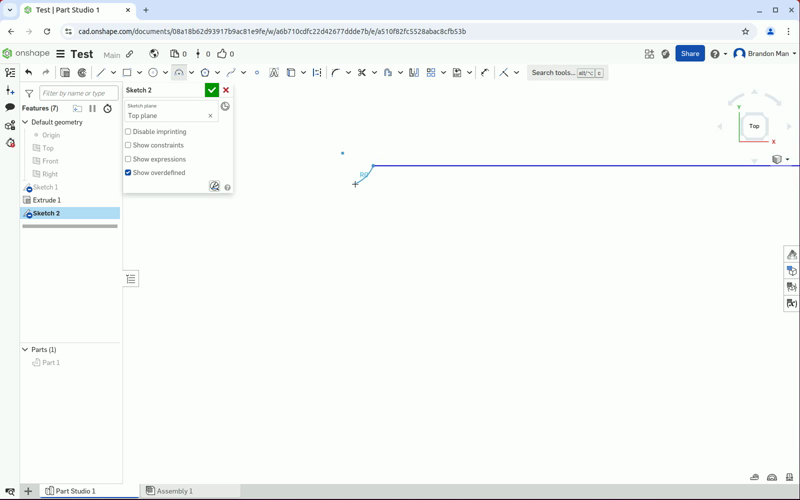
scroll(-6)
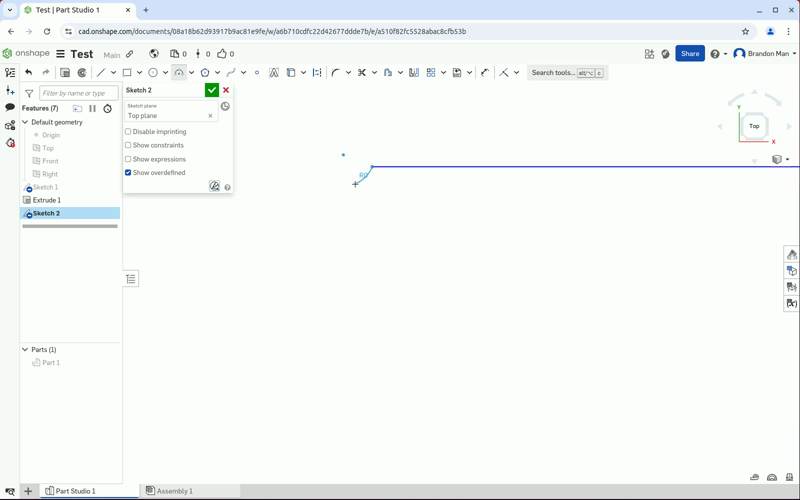
scroll(-6)
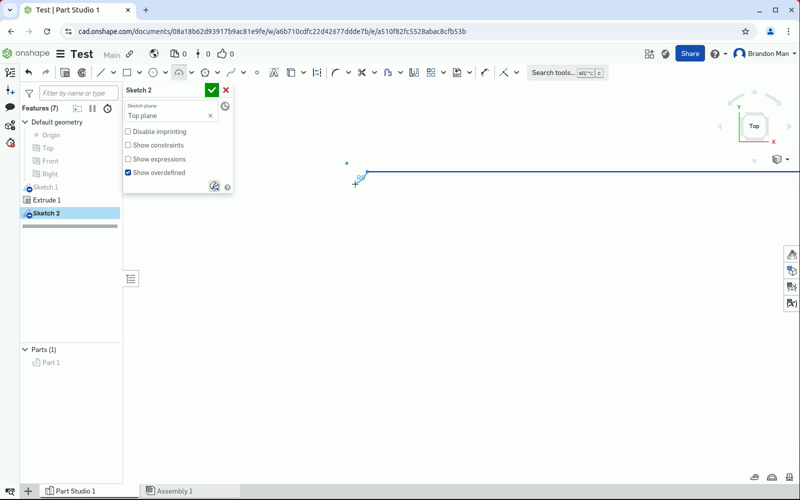
scroll(-6)
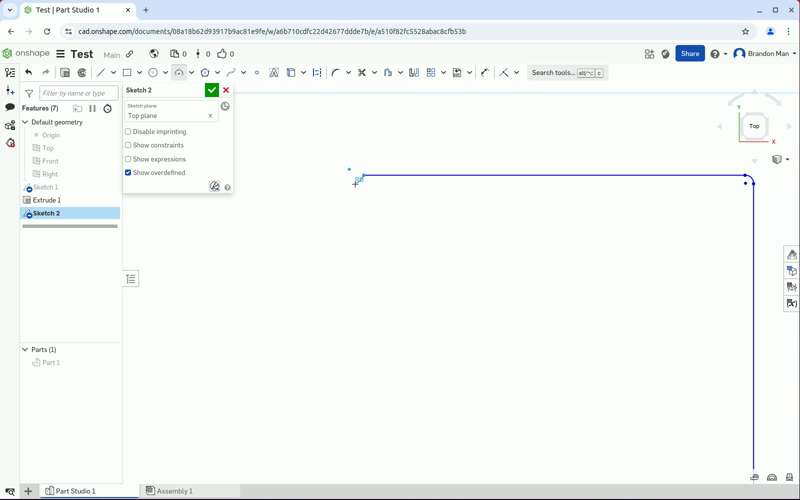
scroll(-6)
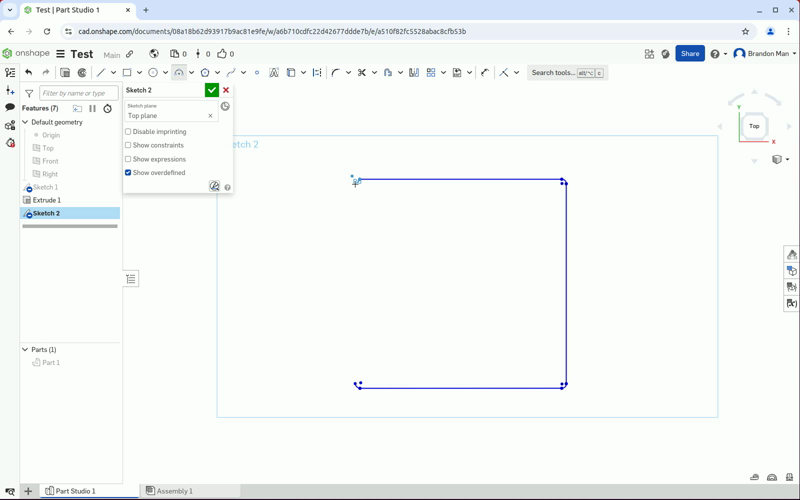
mouse_move(356, 180)
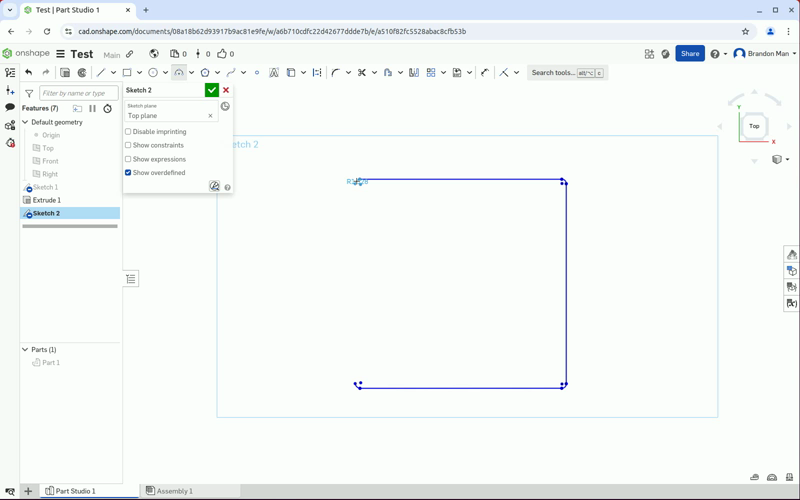
scroll(6)
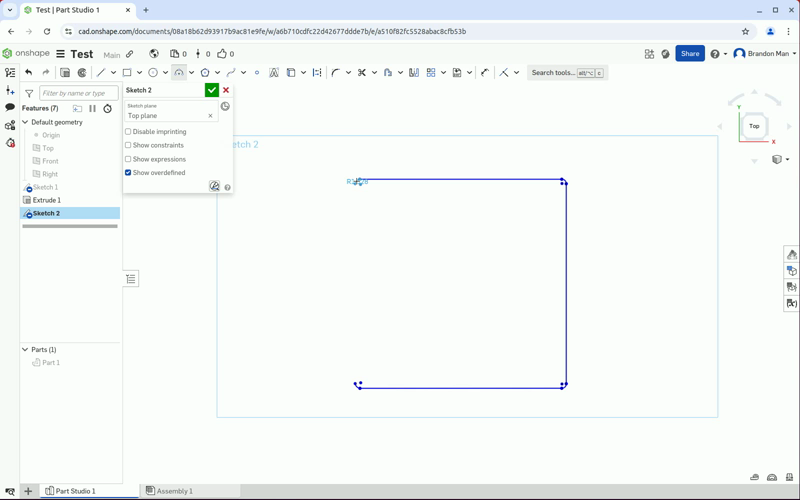
scroll(6)
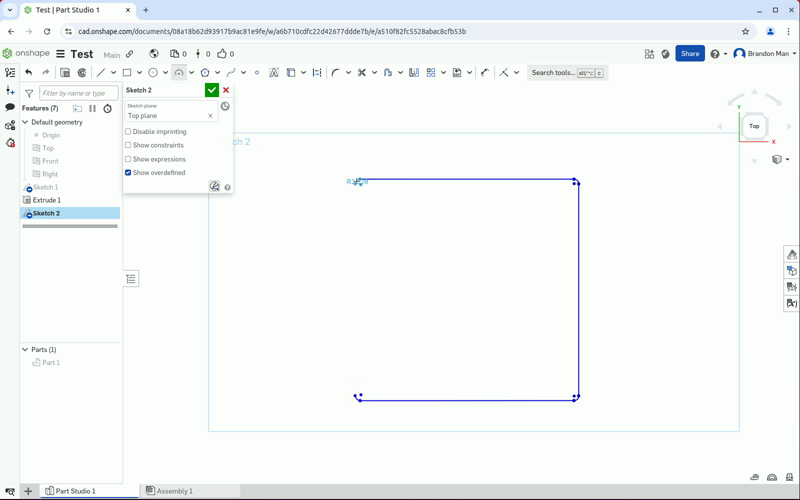
scroll(6)
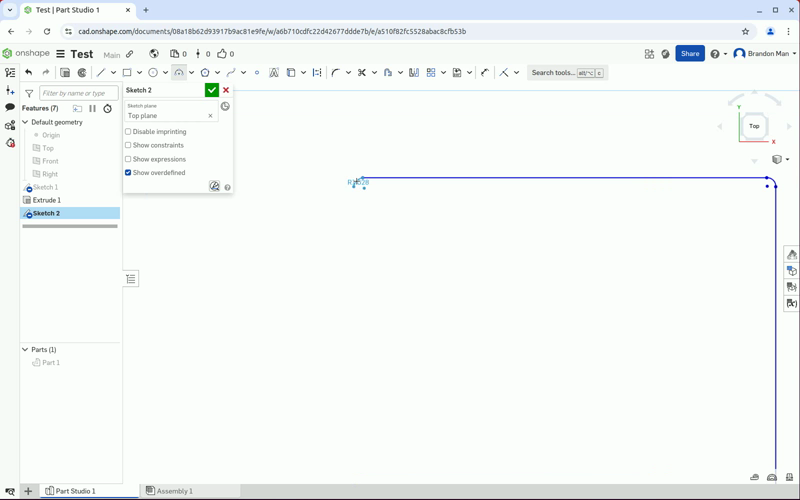
scroll(6)
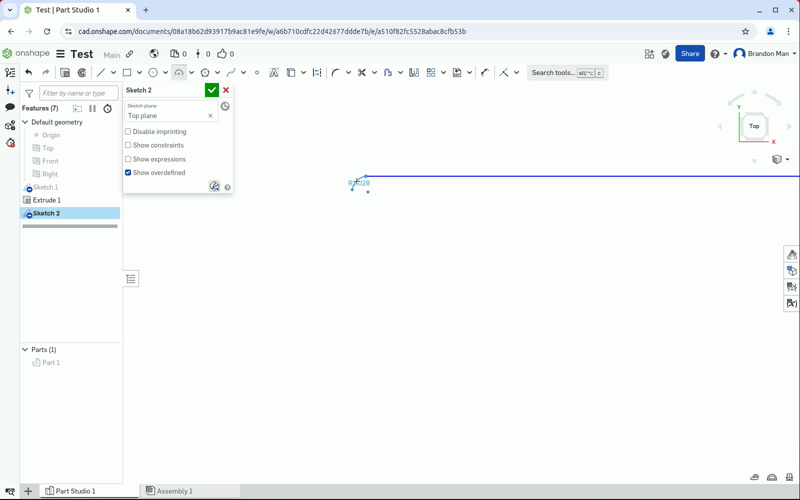
scroll(6)
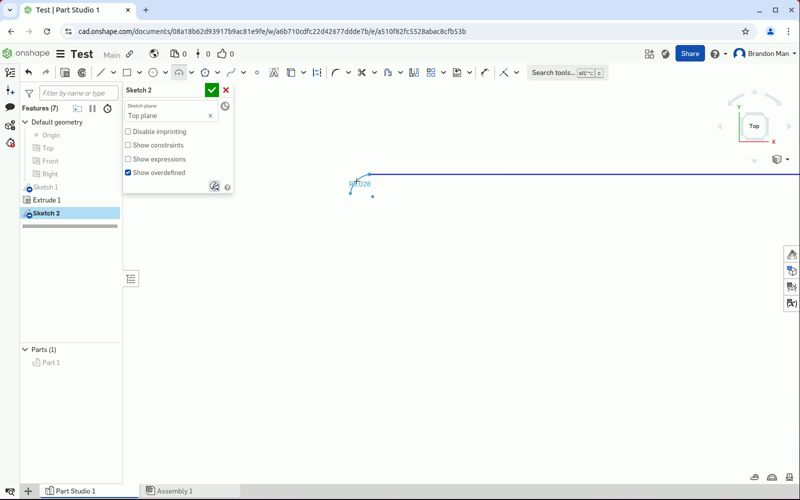
scroll(6)
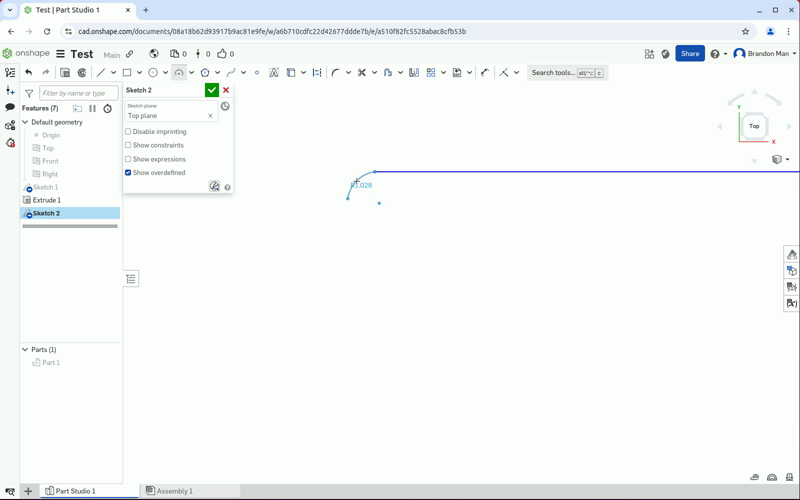
scroll(6)
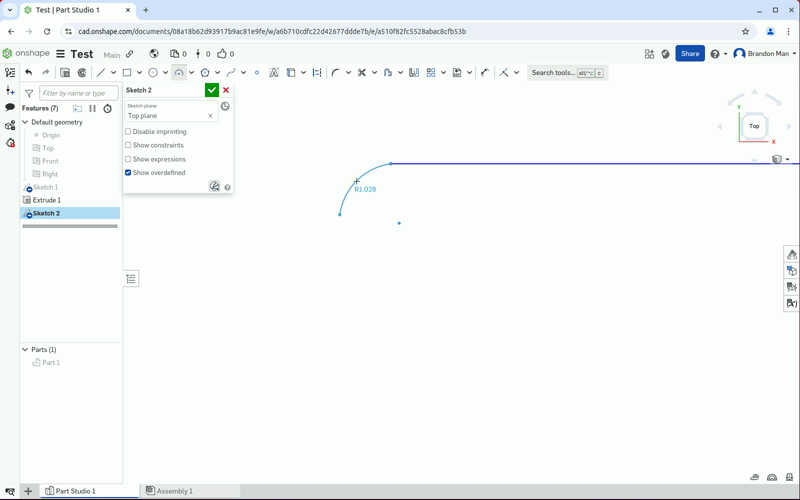
click(356, 180)
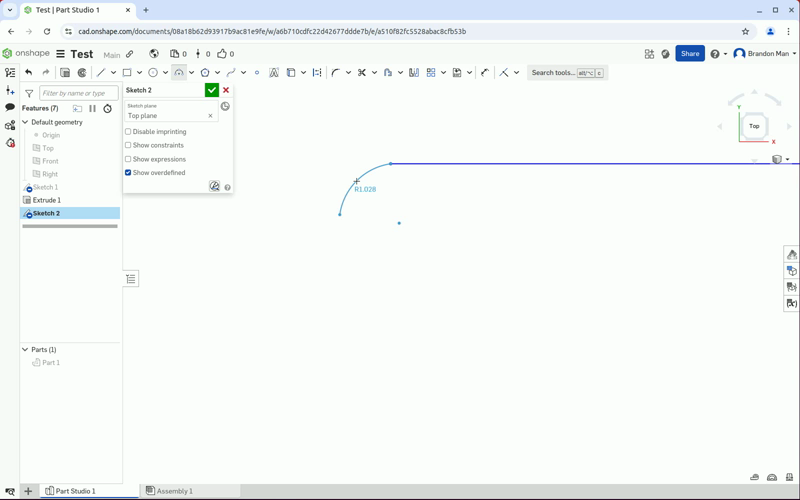
scroll(-6)
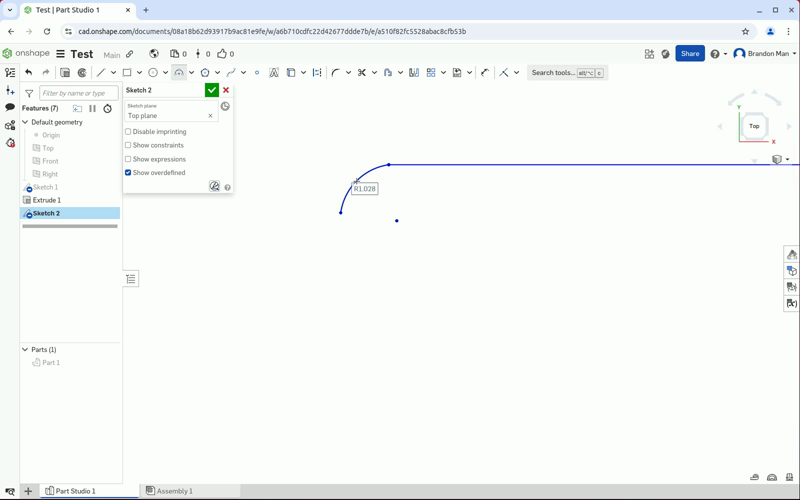
scroll(-6)
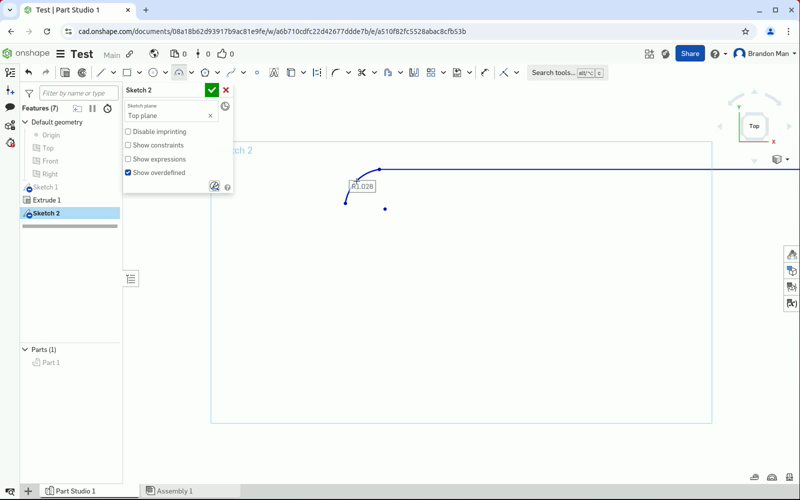
scroll(-6)
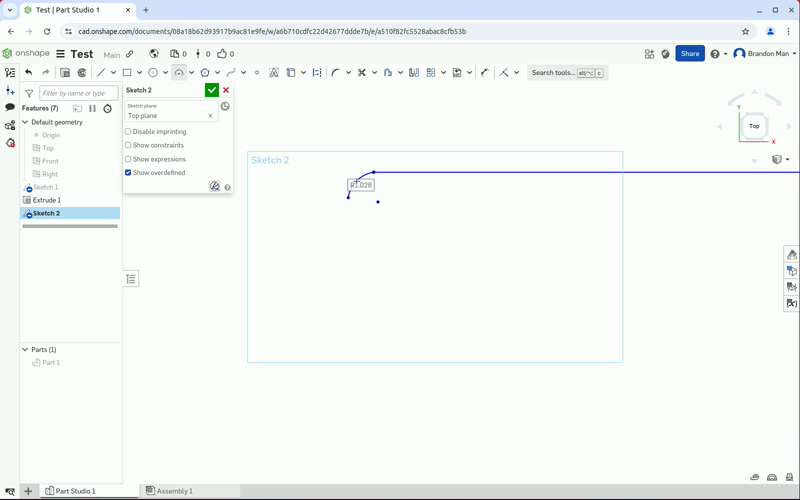
scroll(-6)
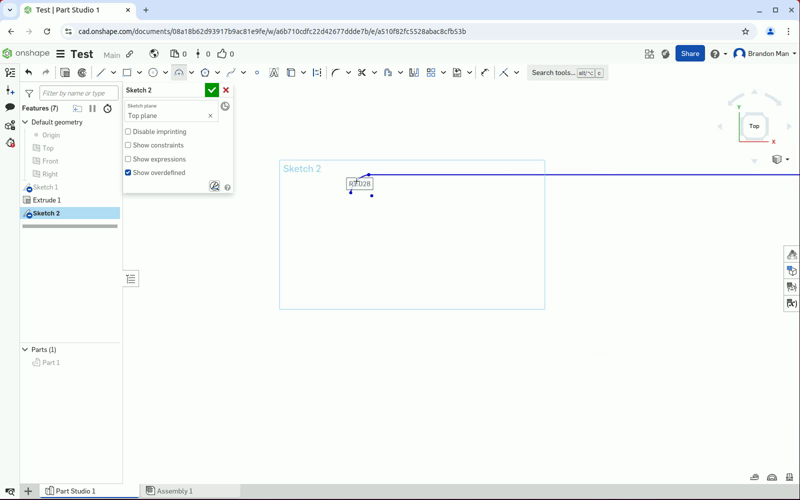
scroll(-6)
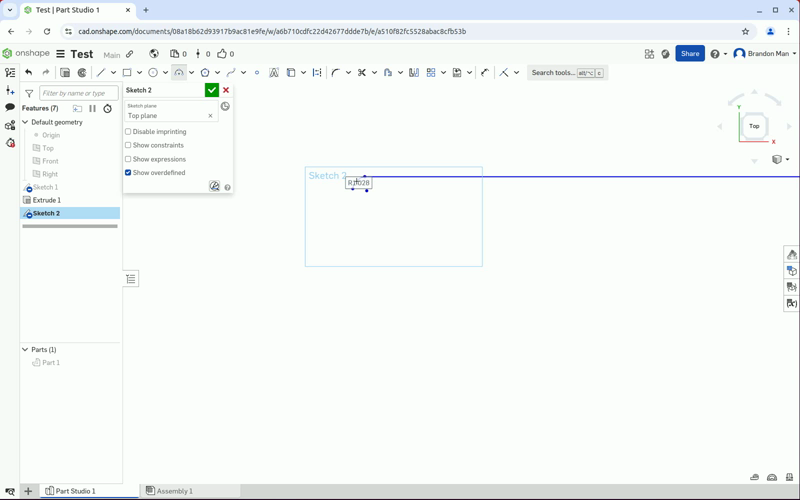
scroll(-6)
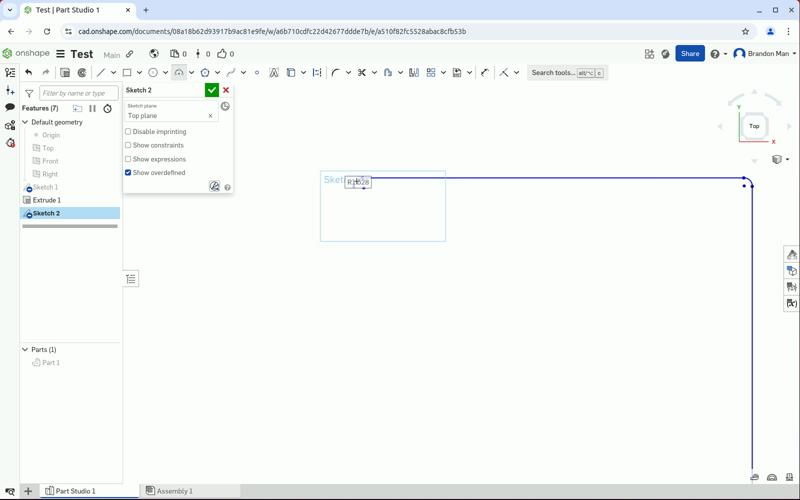
scroll(-6)
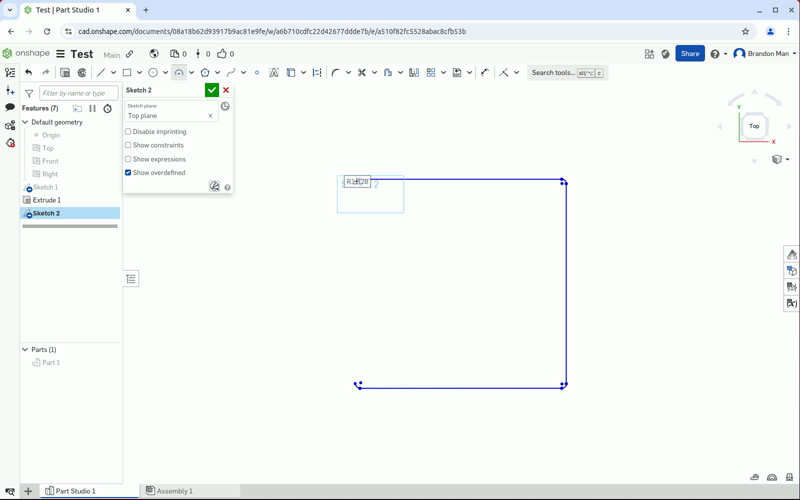
key_up(shift)
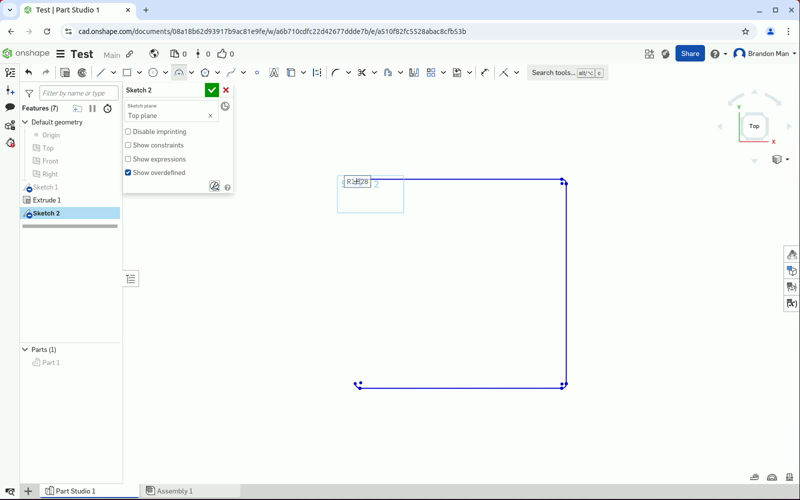
key(esc)
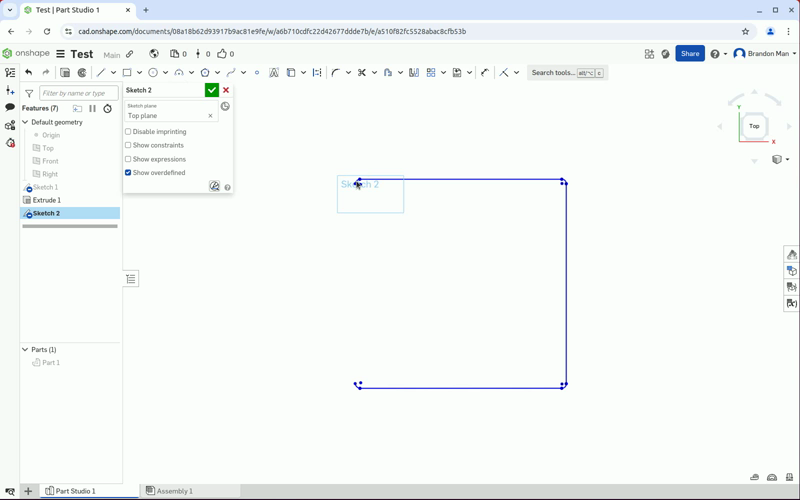
key(l)
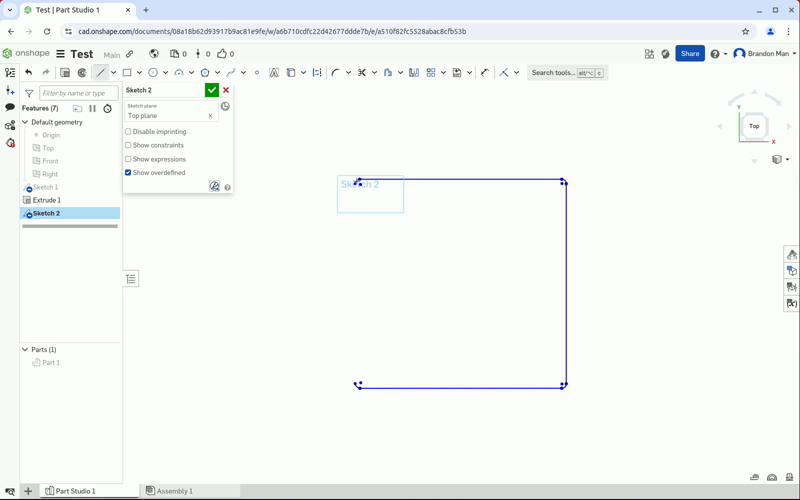
mouse_move(355, 183)
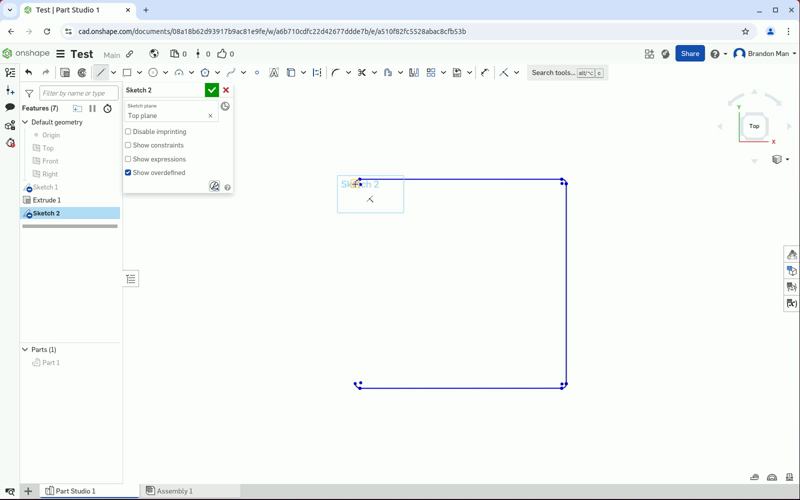
scroll(6)
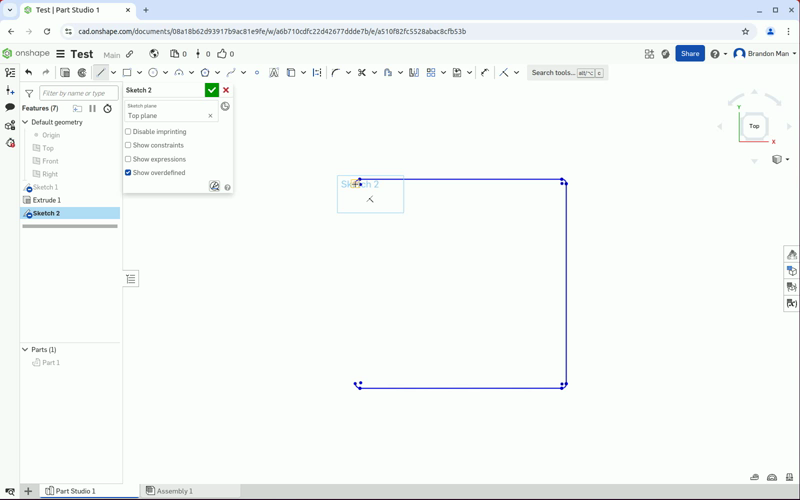
scroll(6)
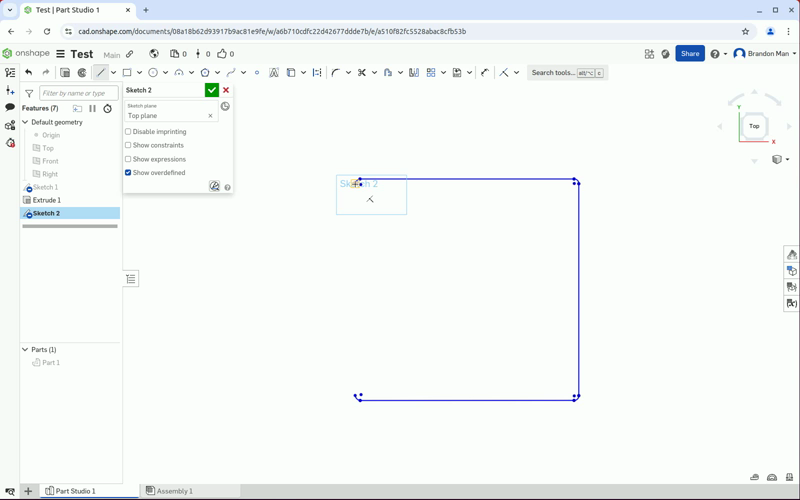
scroll(6)
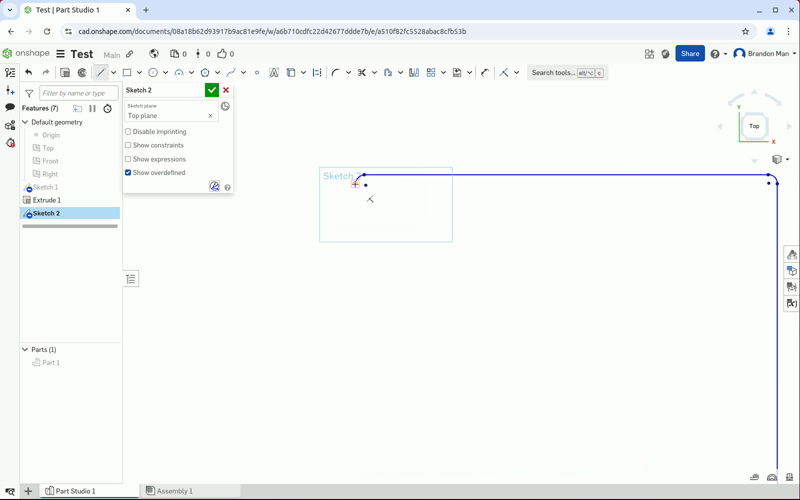
scroll(6)
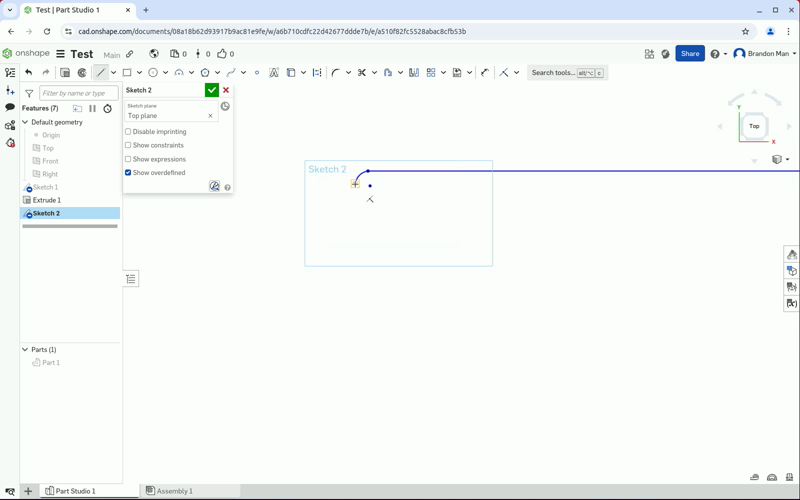
scroll(6)
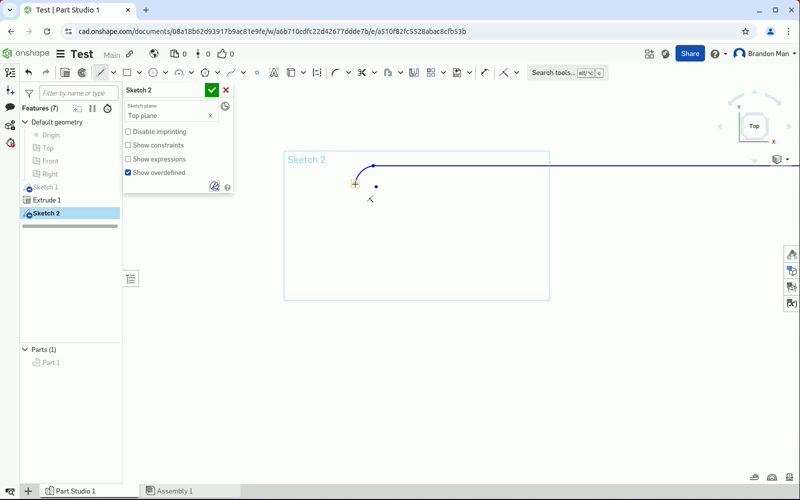
scroll(6)
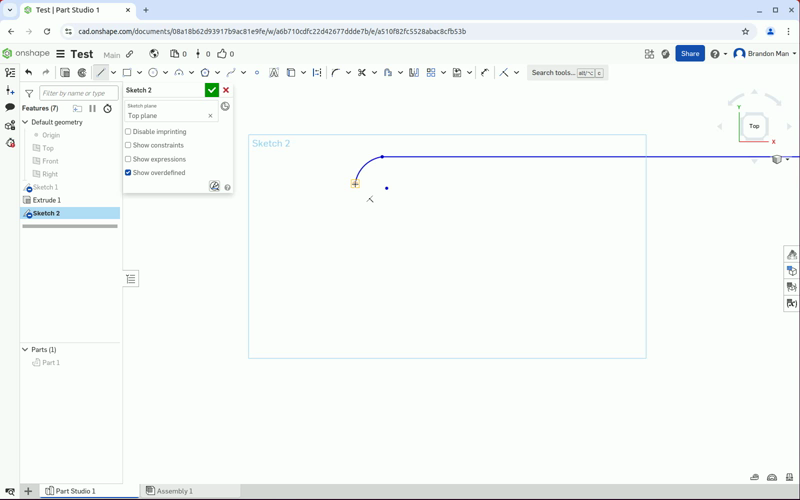
scroll(6)
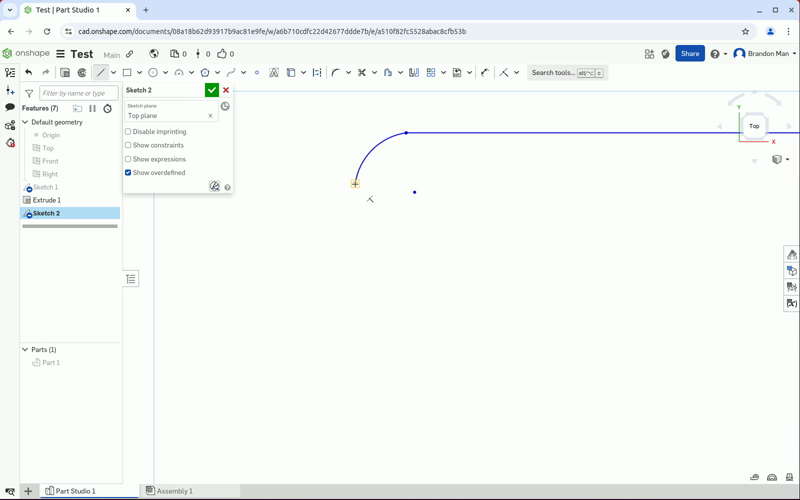
click(355, 183)
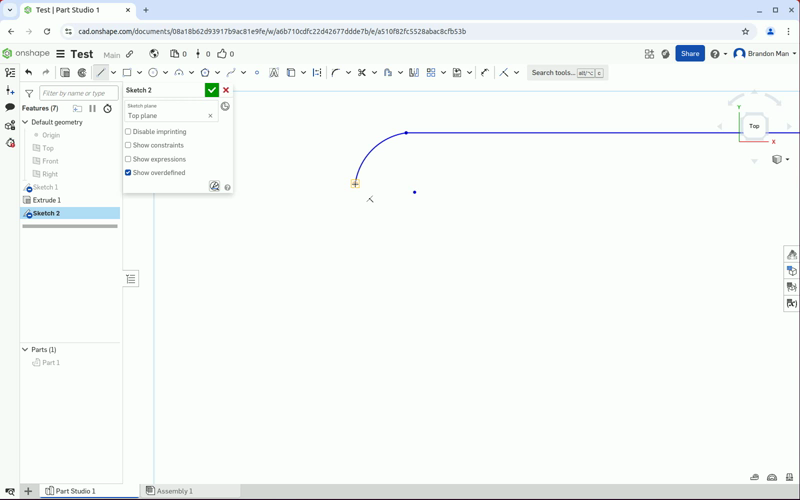
scroll(-6)
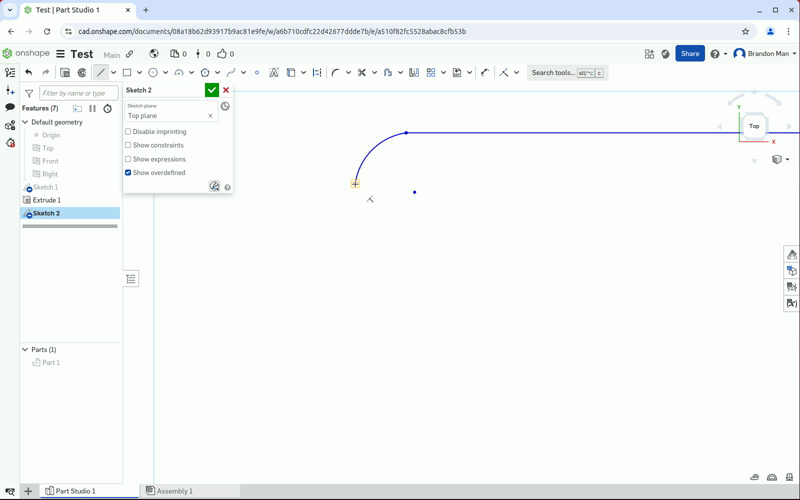
scroll(-6)
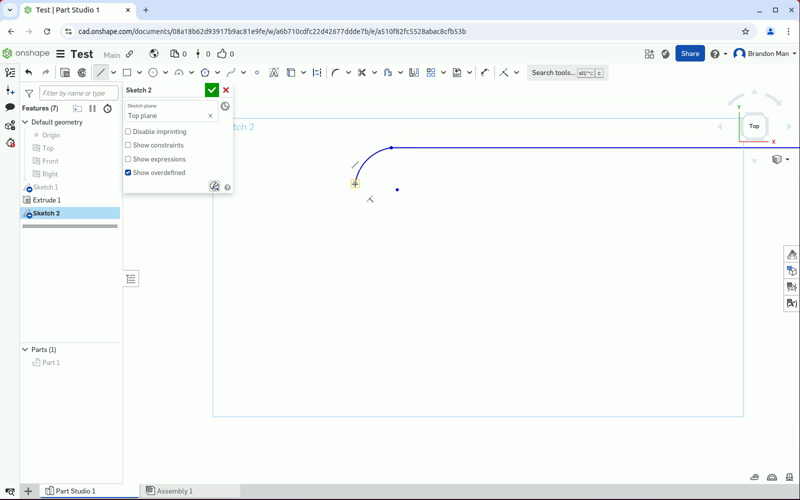
scroll(-6)
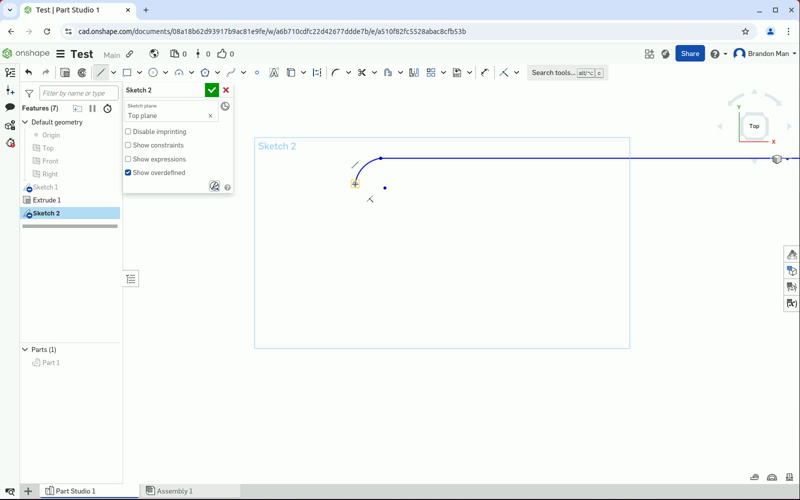
scroll(-6)
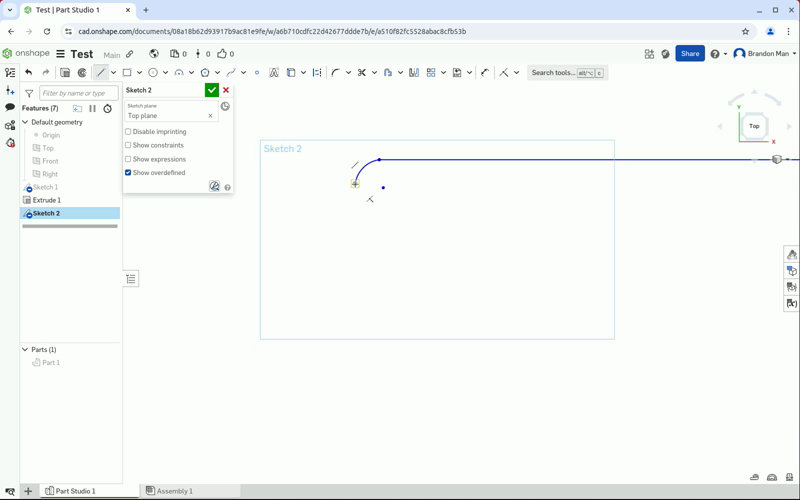
scroll(-6)
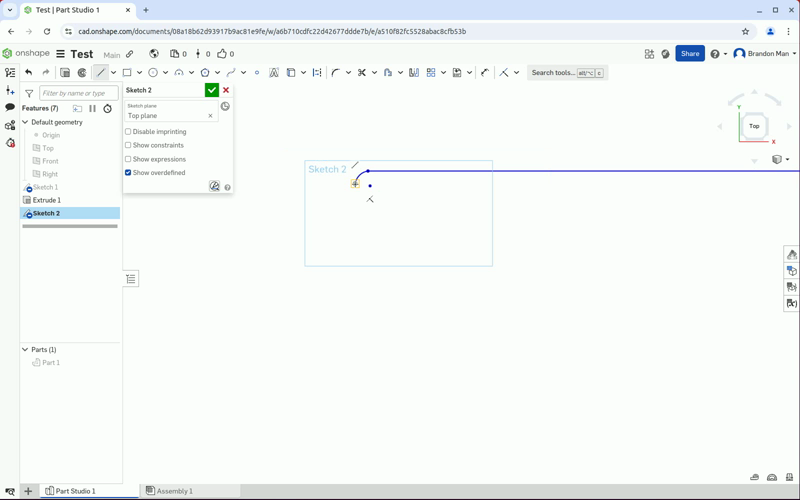
scroll(-6)
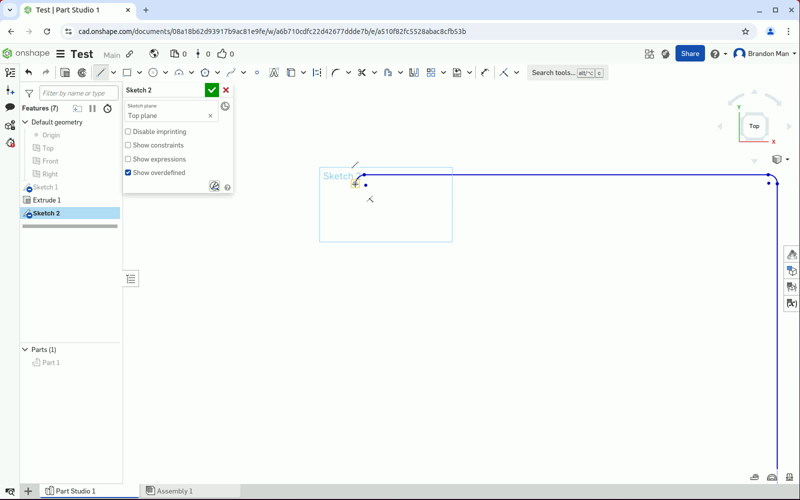
scroll(-6)
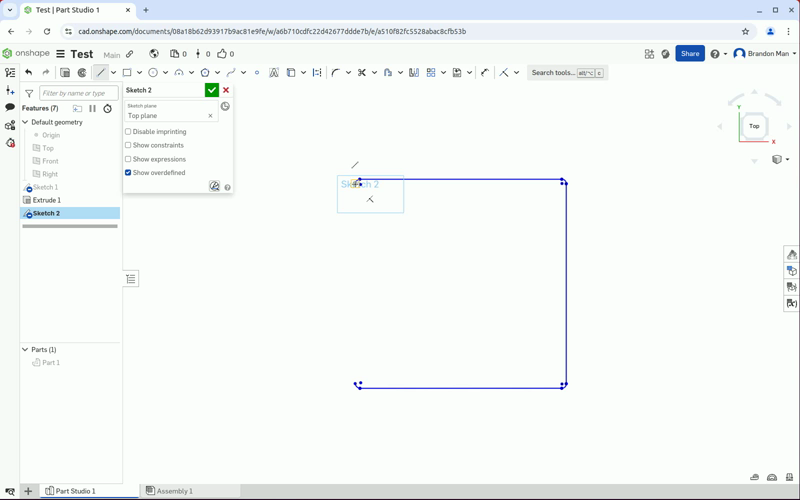
key_down(shift)
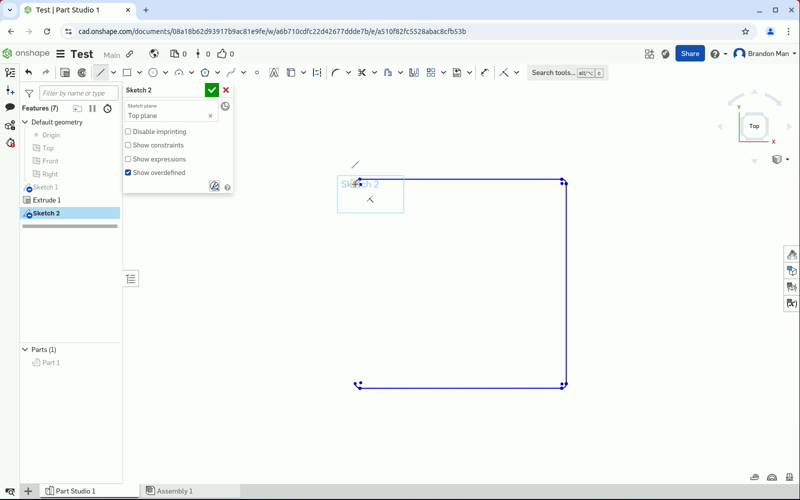
mouse_move(355, 383)
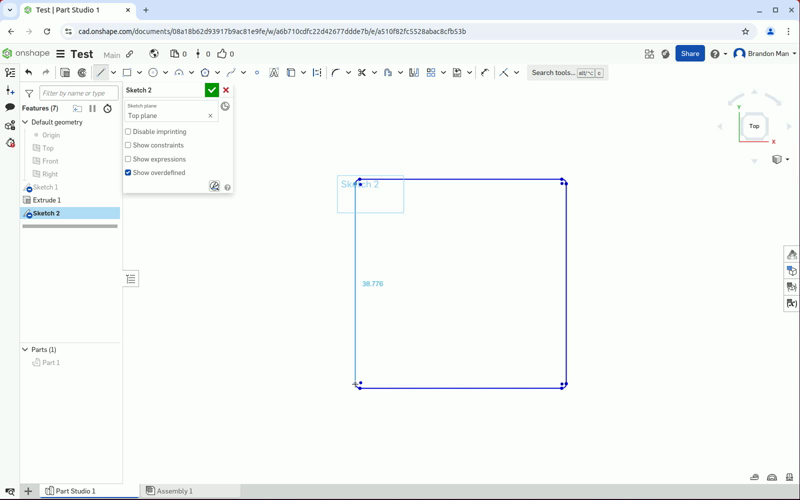
scroll(6)
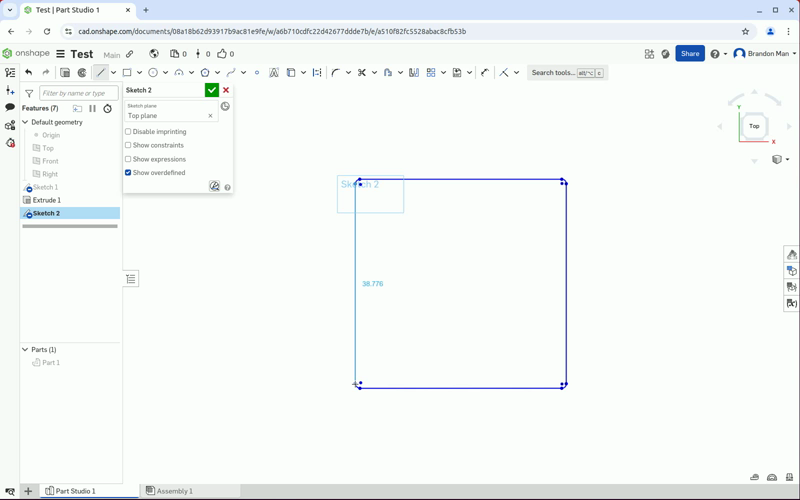
scroll(6)
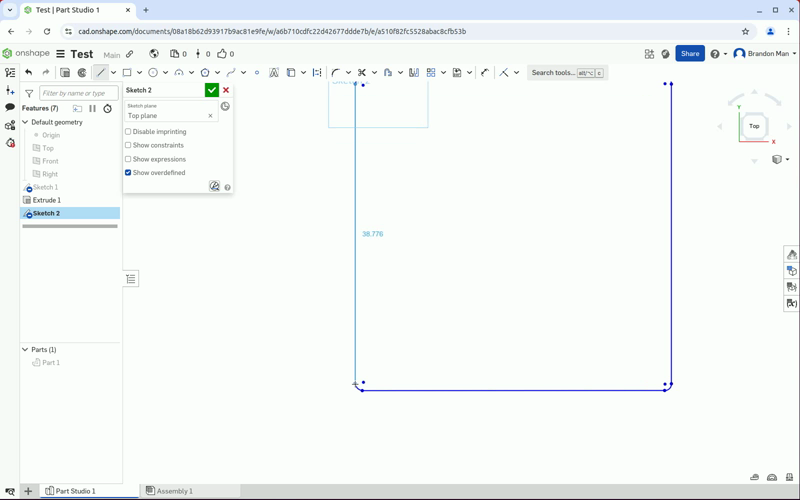
scroll(6)
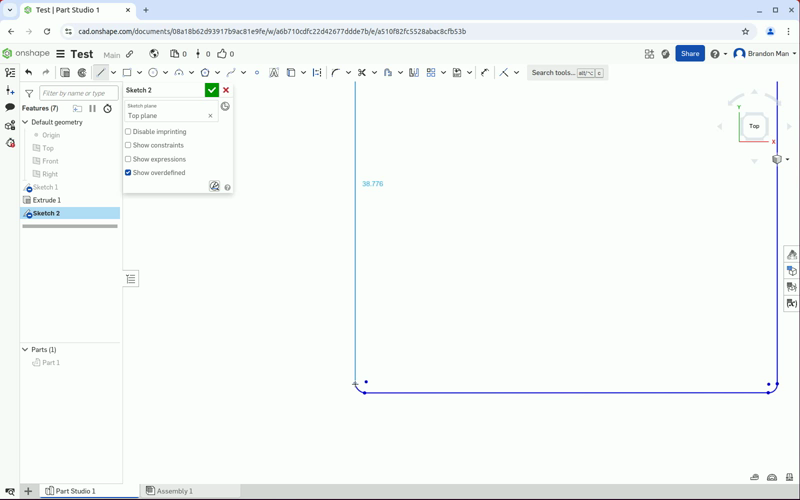
scroll(6)
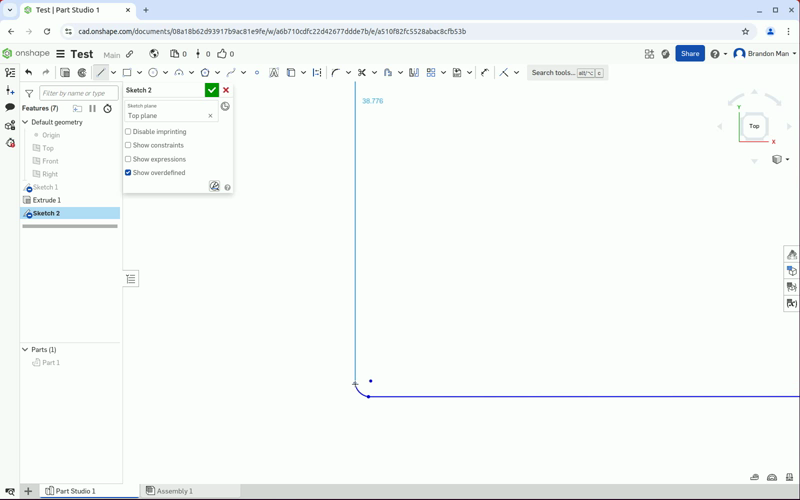
scroll(6)
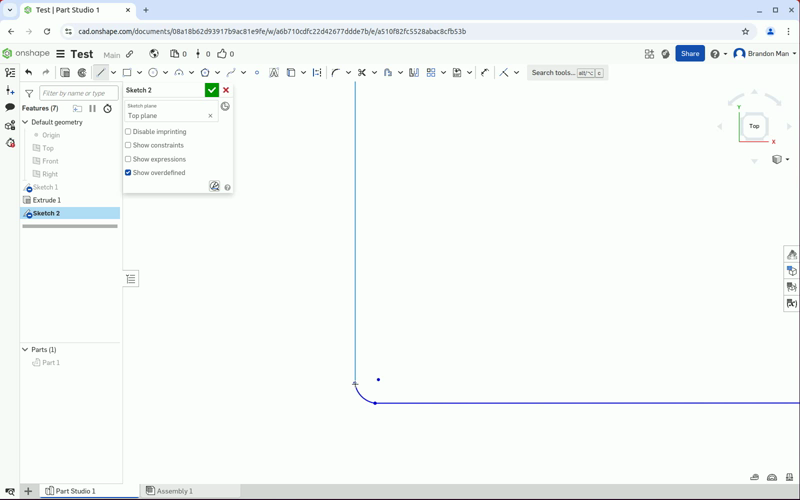
scroll(6)
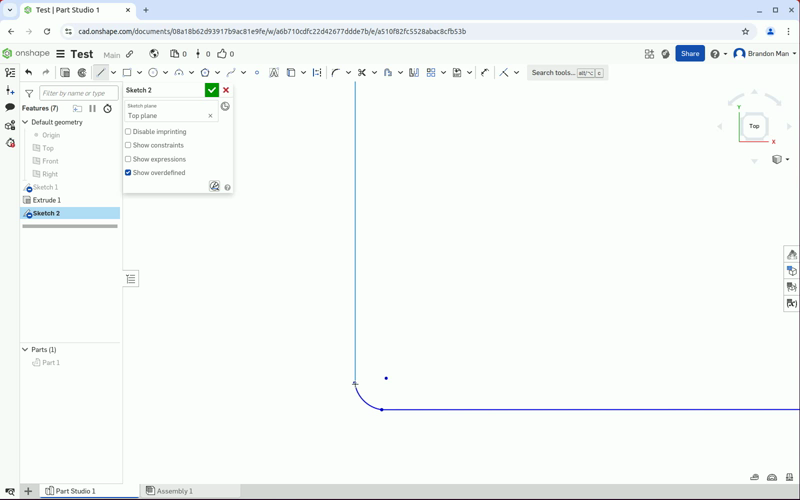
scroll(6)
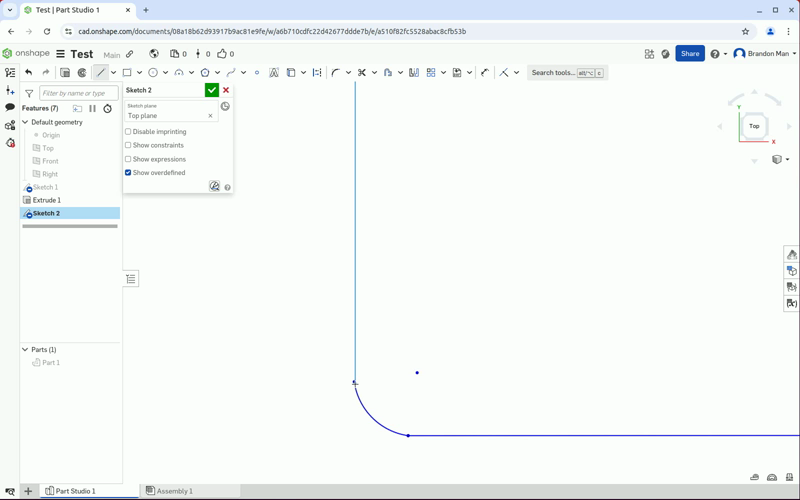
key_up(shift)
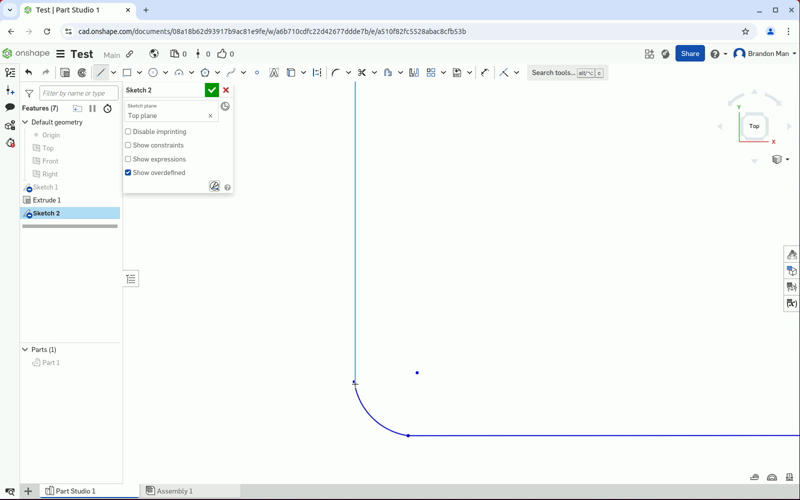
click(355, 383)
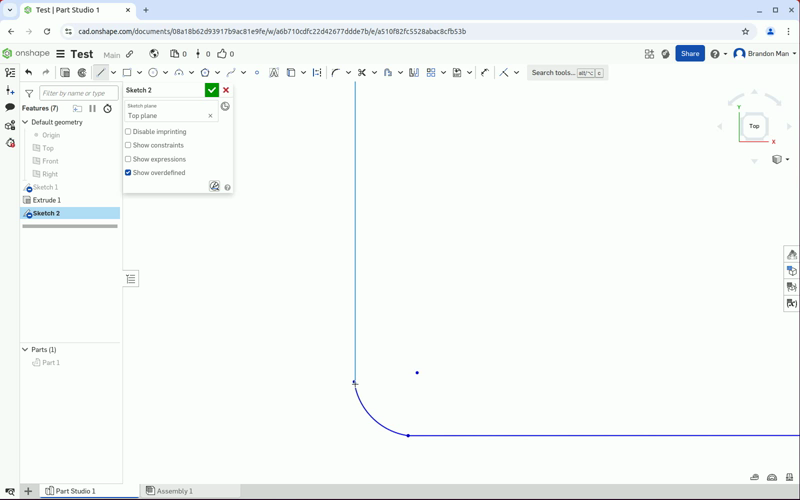
scroll(-6)
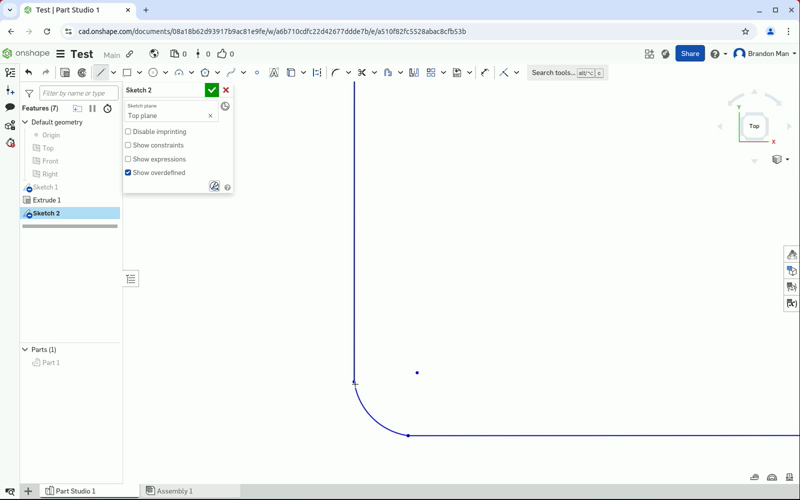
scroll(-6)
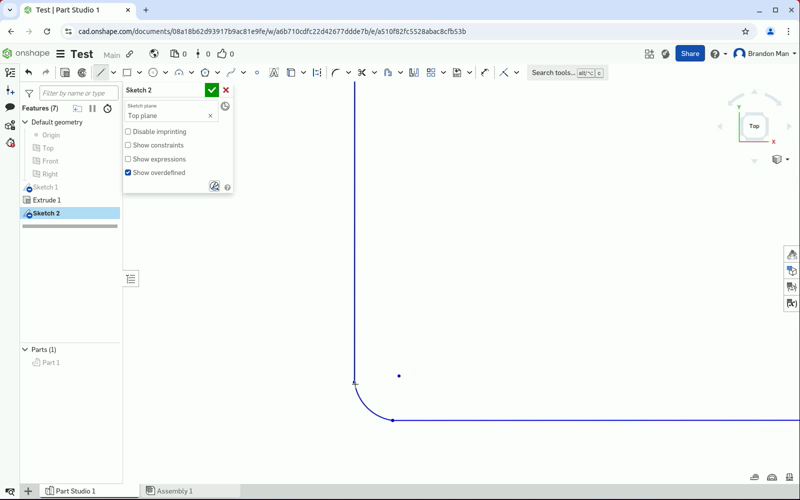
scroll(-6)
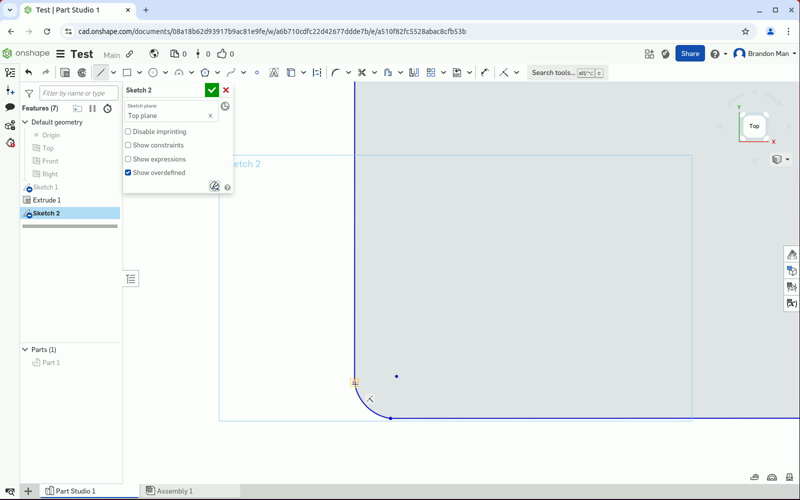
scroll(-6)
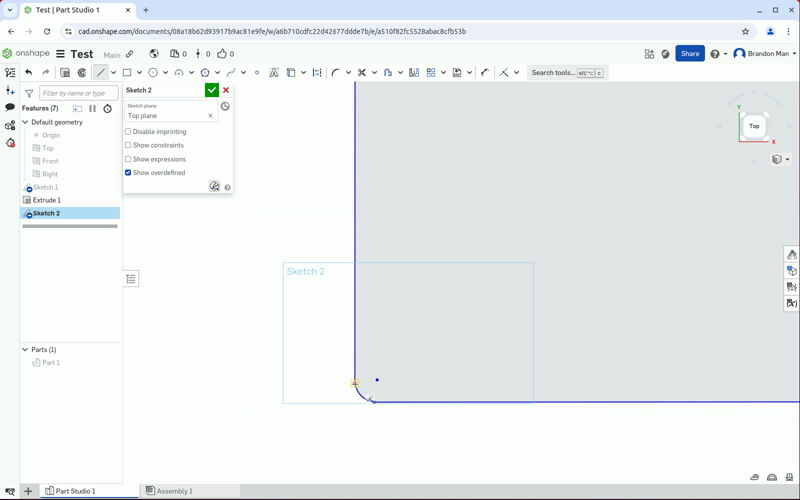
scroll(-6)
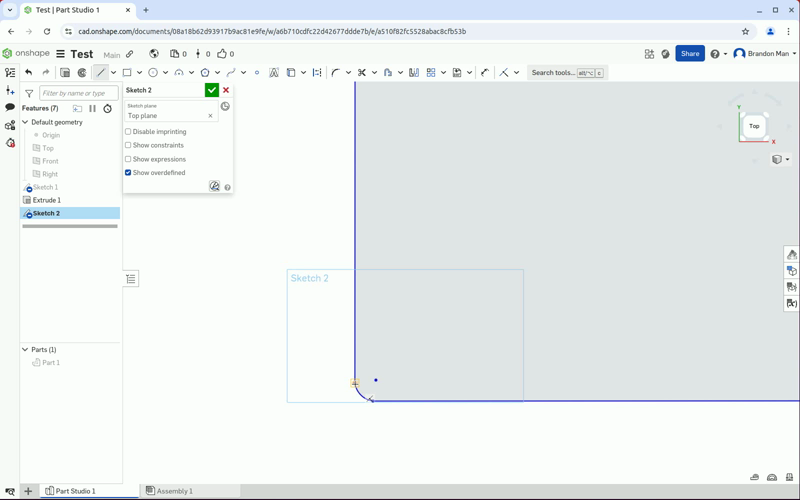
scroll(-6)
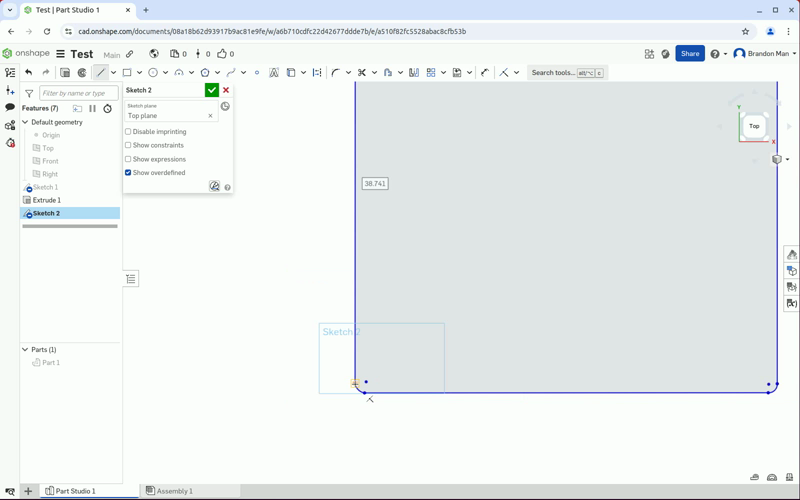
scroll(-6)
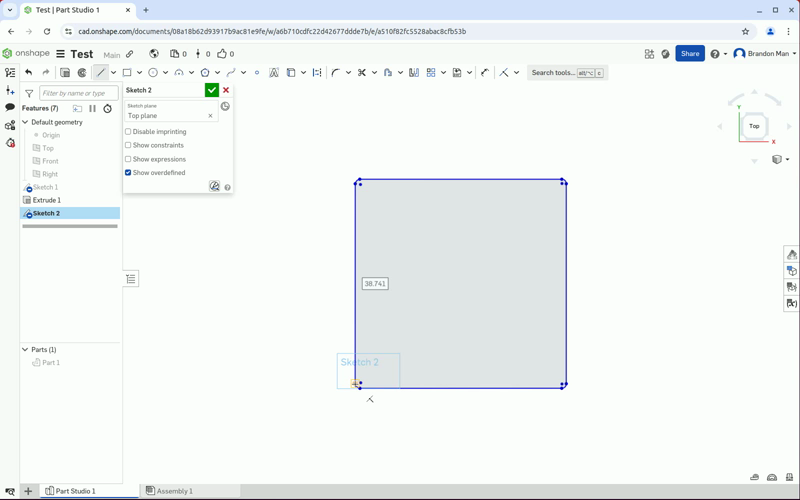
key(esc)
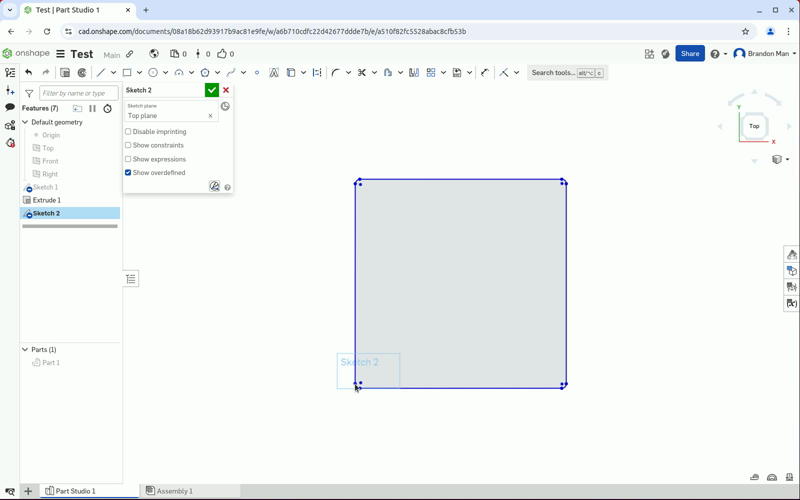
key(l)
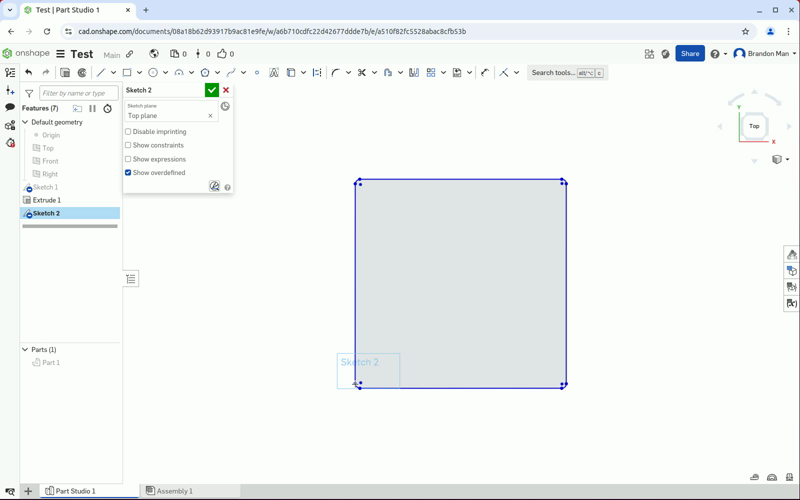
key_down(shift)
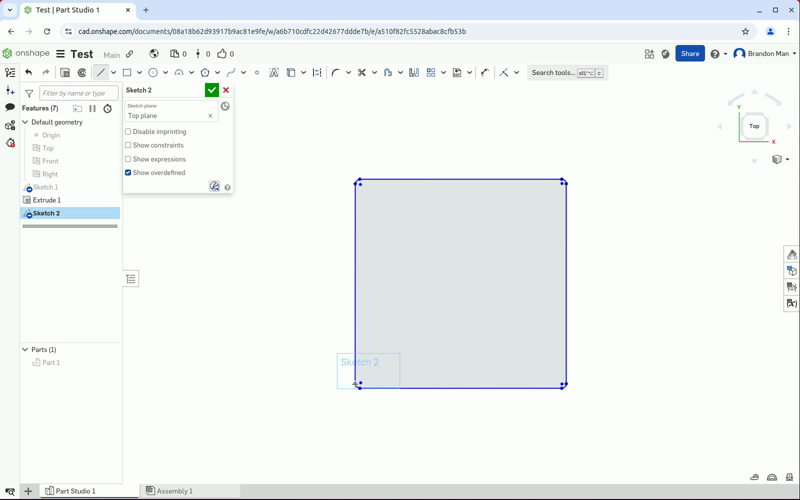
mouse_move(362, 381)
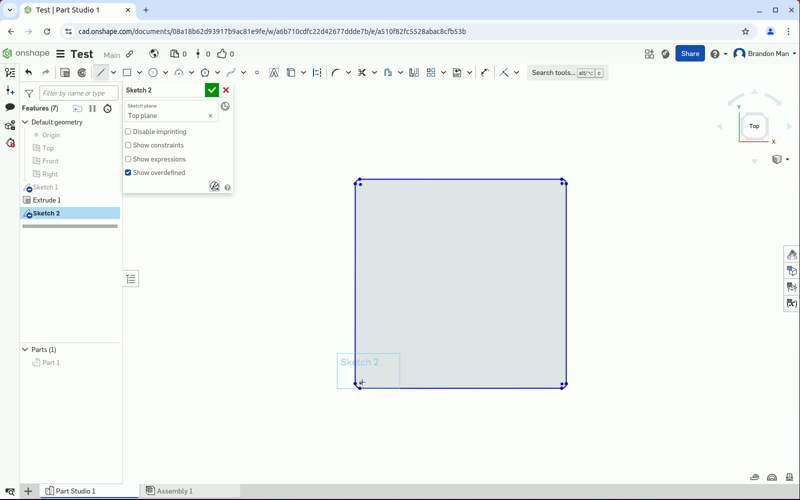
scroll(6)
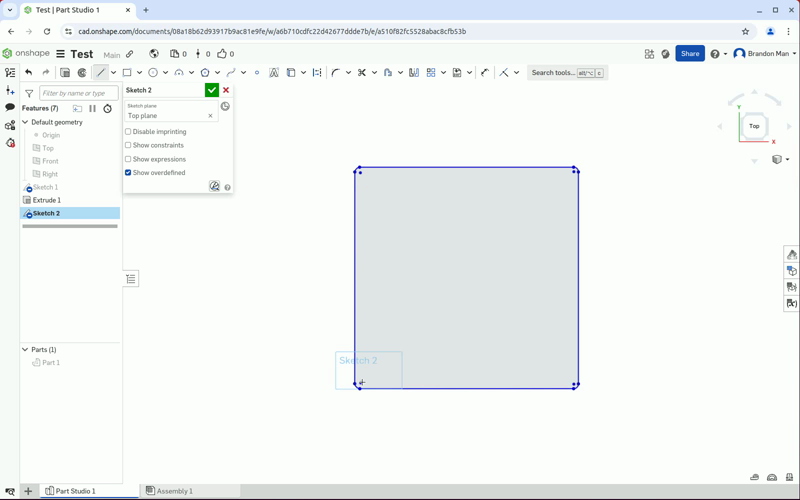
scroll(6)
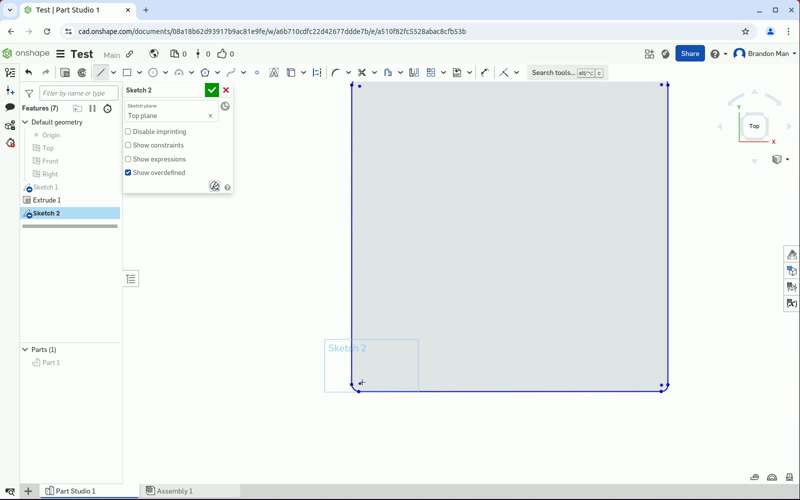
scroll(6)
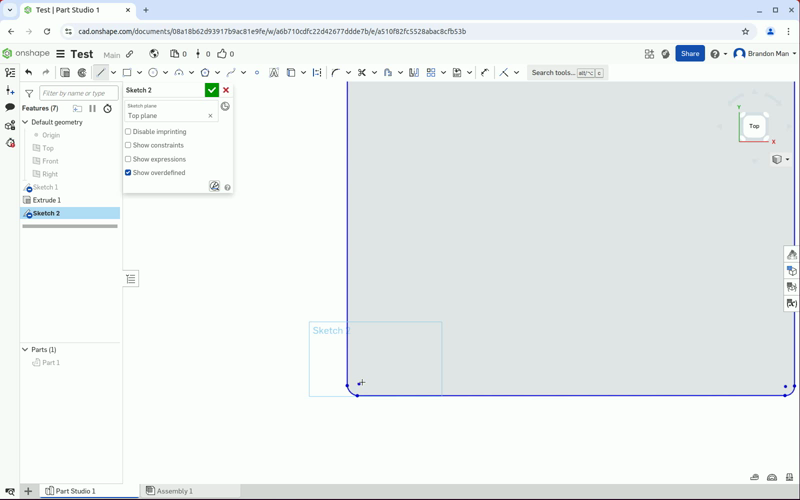
scroll(6)
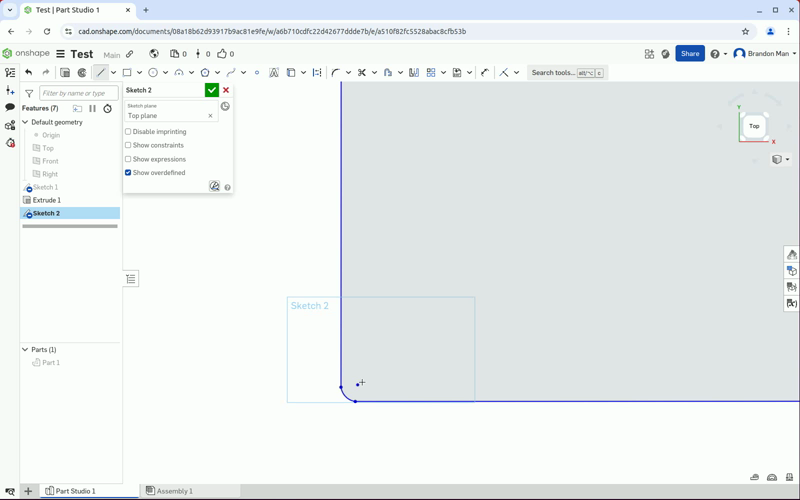
scroll(6)
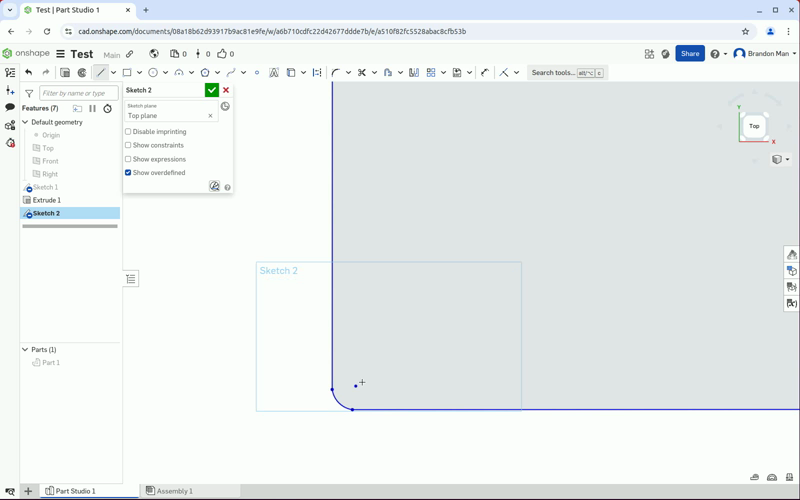
scroll(6)
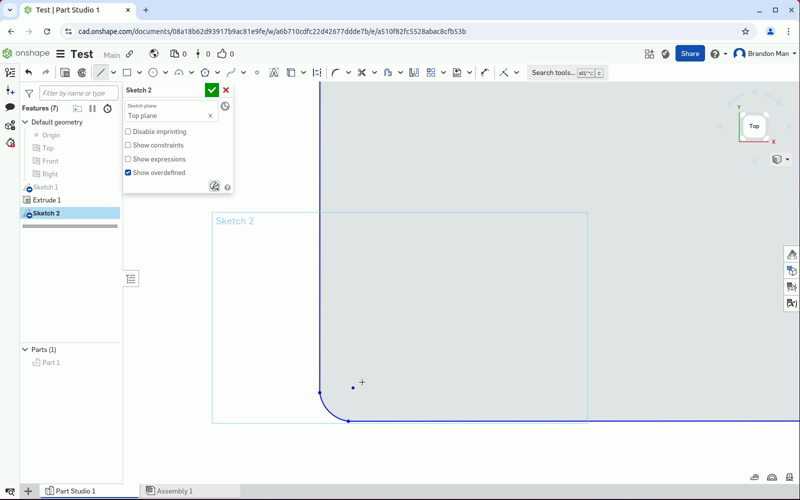
scroll(6)
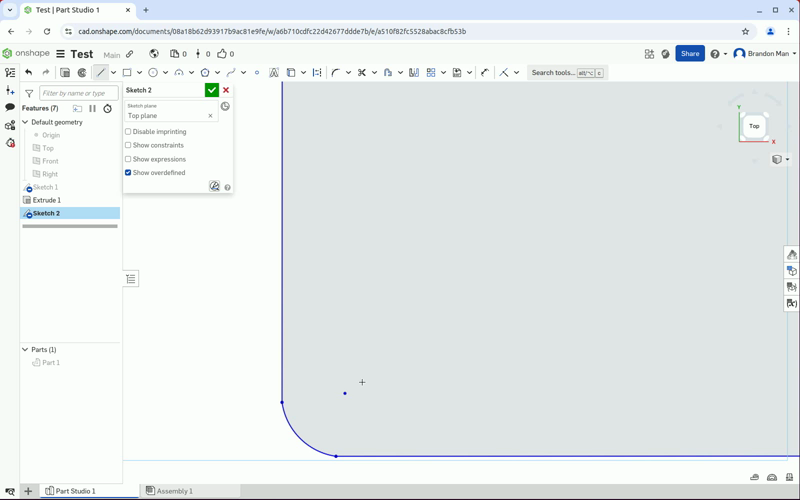
click(362, 381)
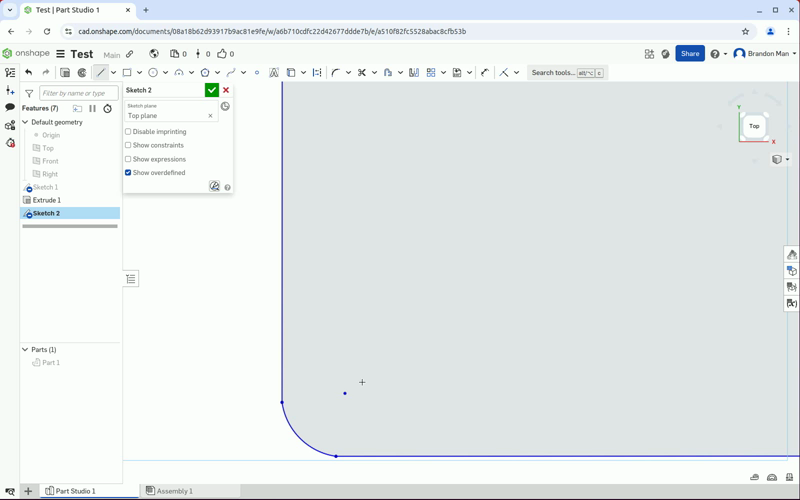
scroll(-6)
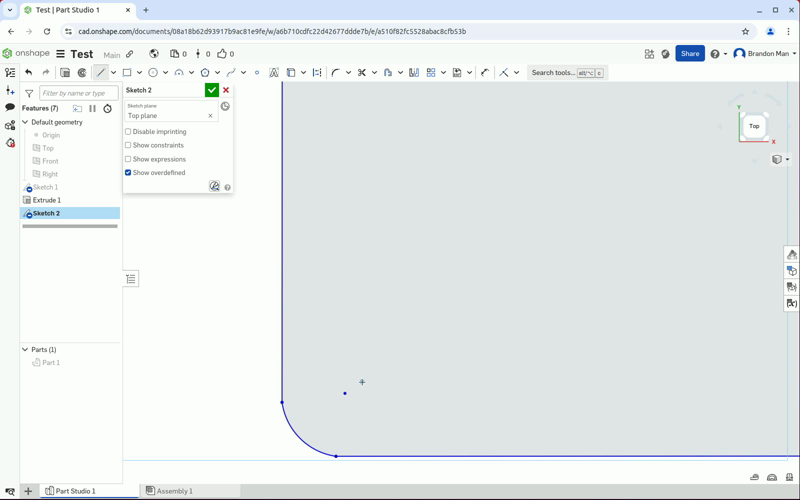
scroll(-6)
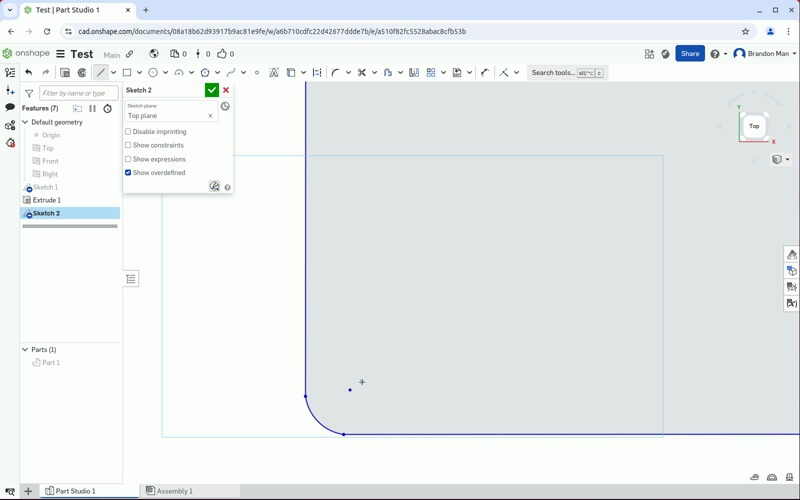
scroll(-6)
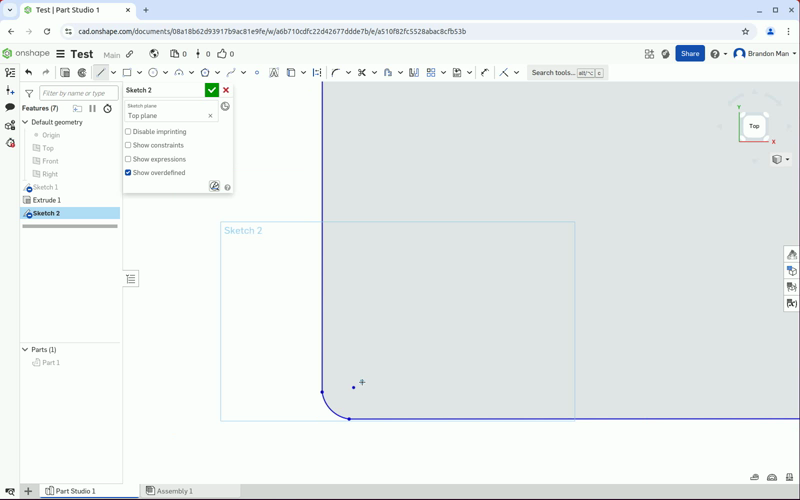
scroll(-6)
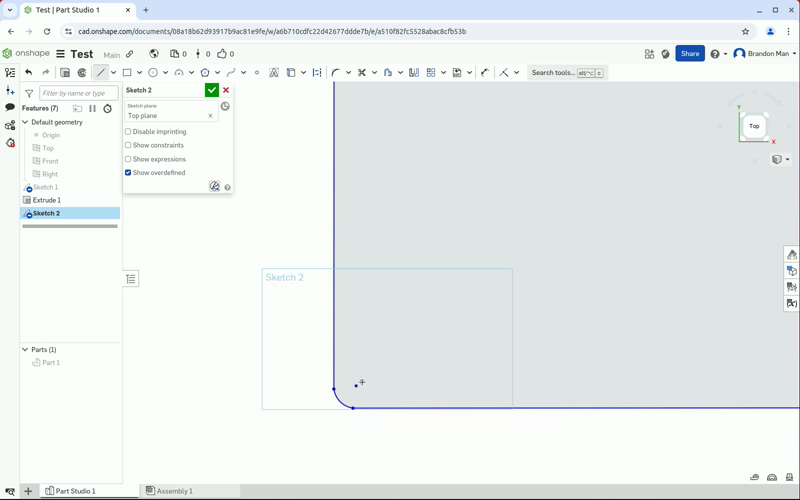
scroll(-6)
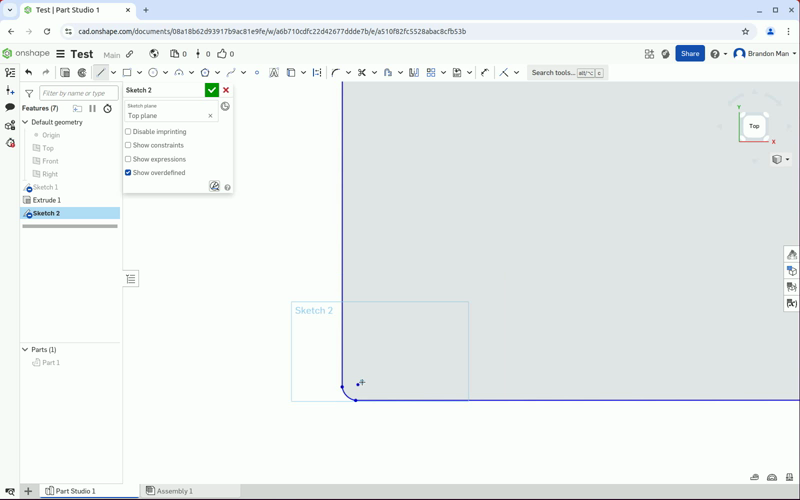
scroll(-6)
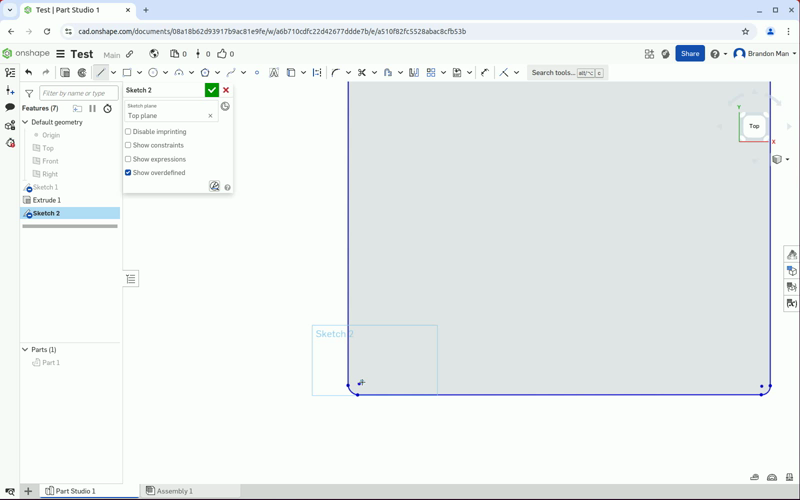
scroll(-6)
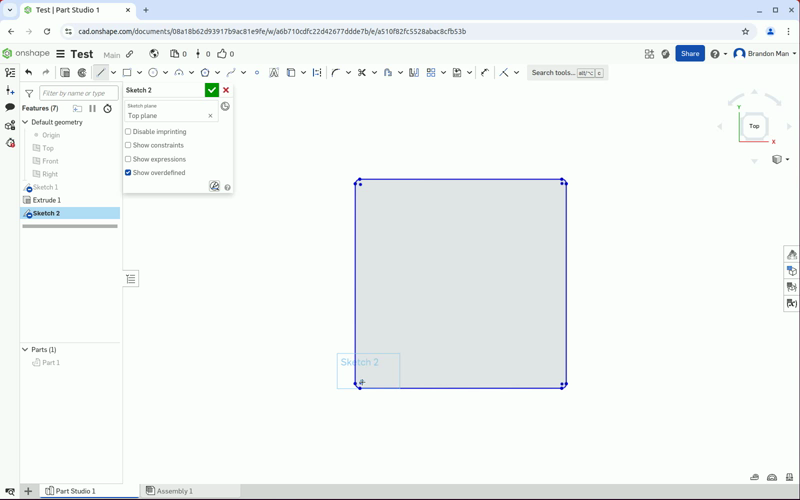
key_up(shift)
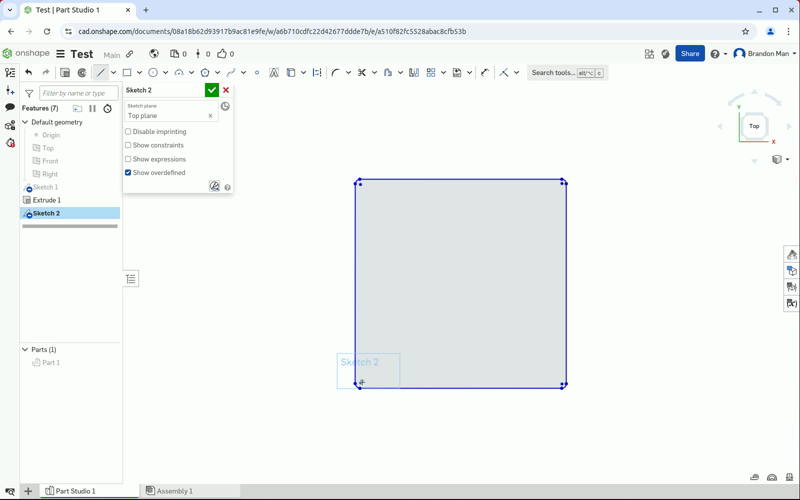
key_down(shift)
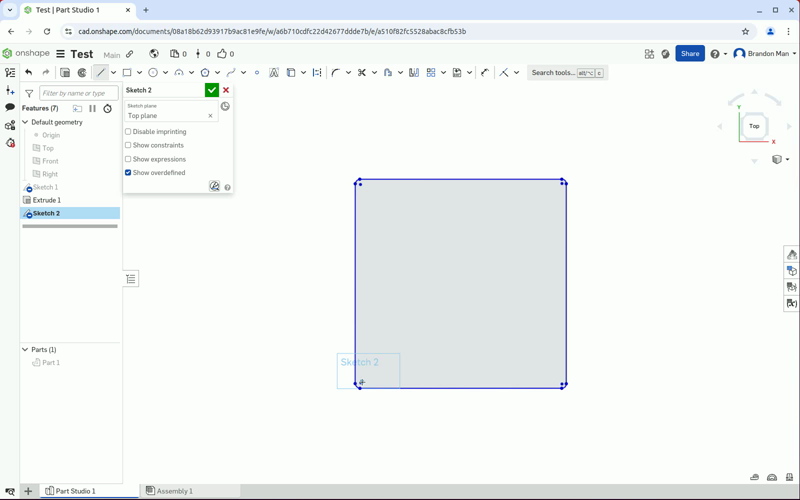
mouse_move(559, 381)
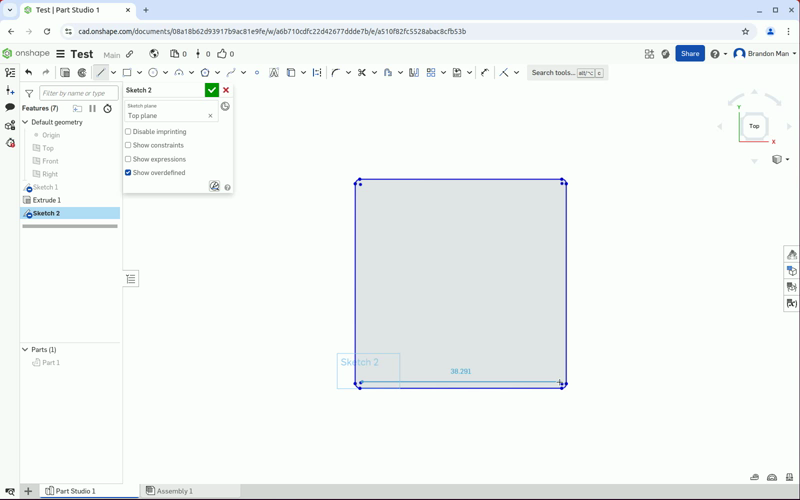
scroll(6)
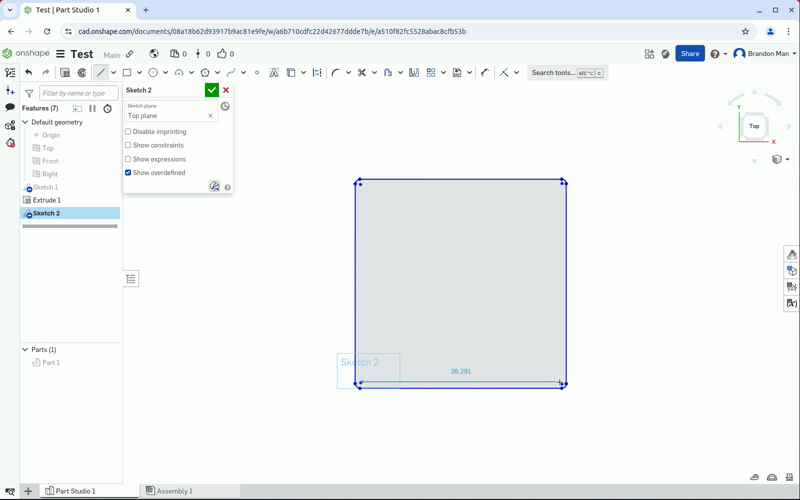
scroll(6)
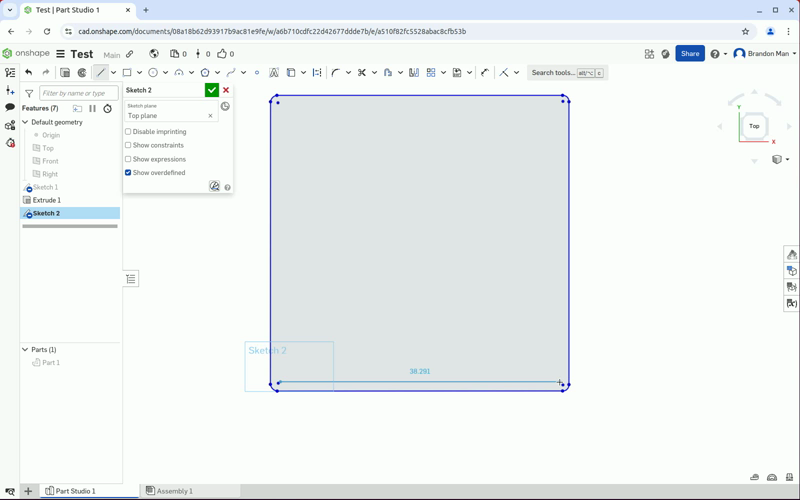
scroll(6)
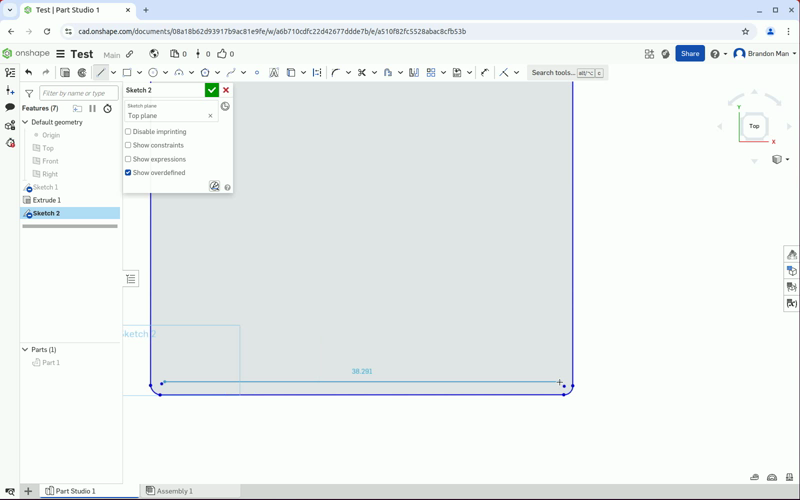
scroll(6)
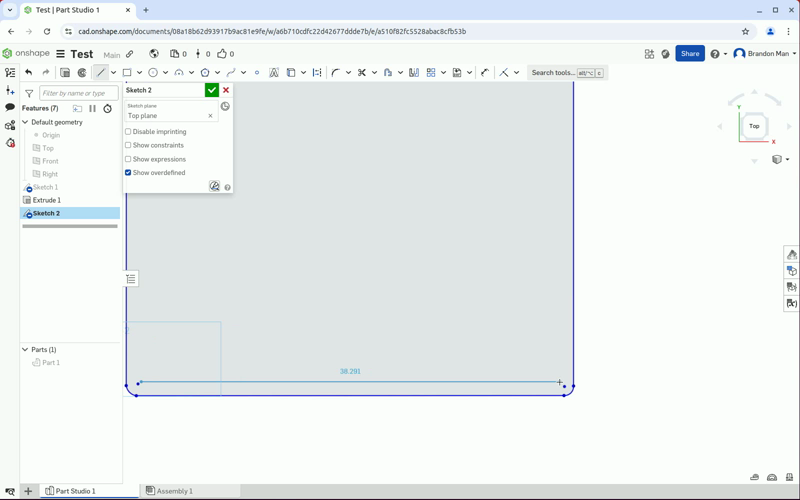
scroll(6)
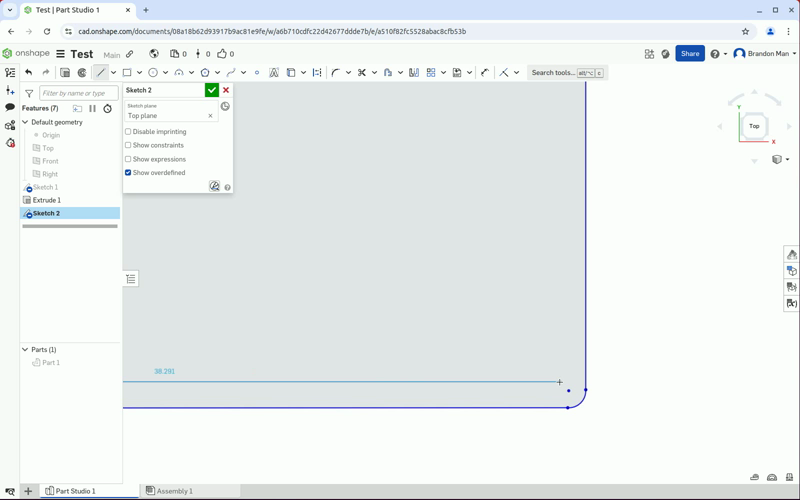
scroll(6)
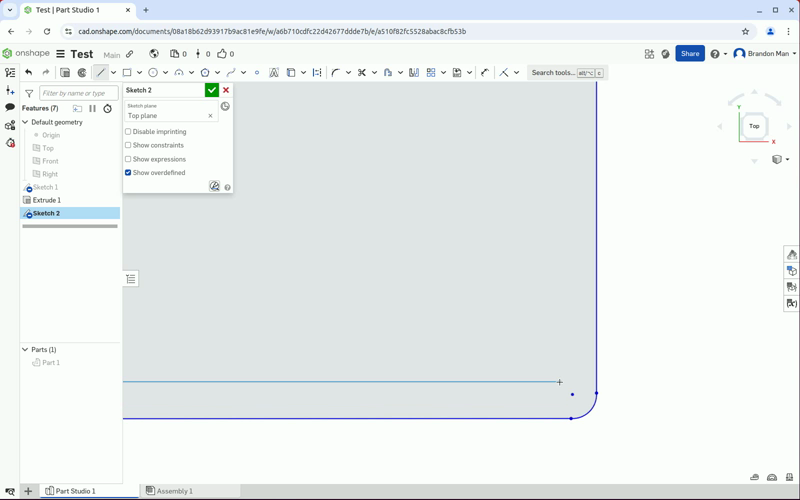
scroll(6)
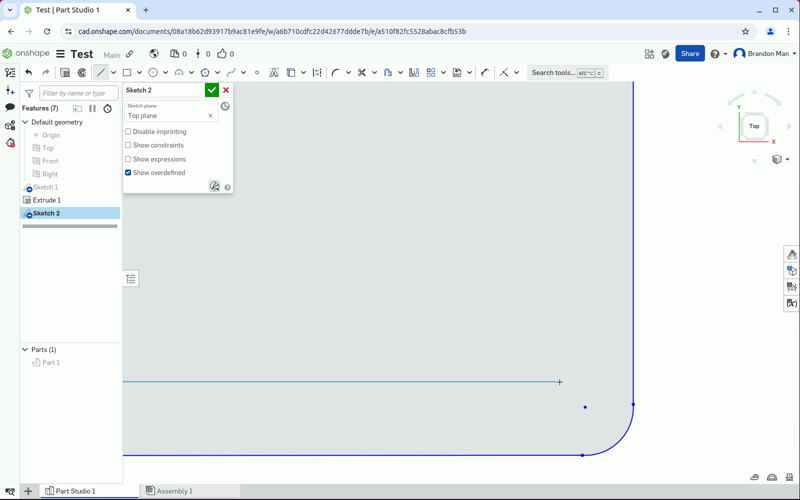
click(559, 381)
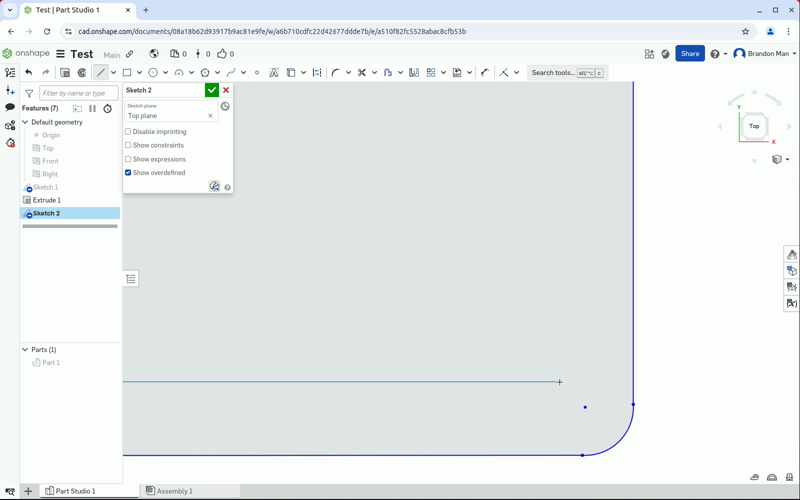
scroll(-6)
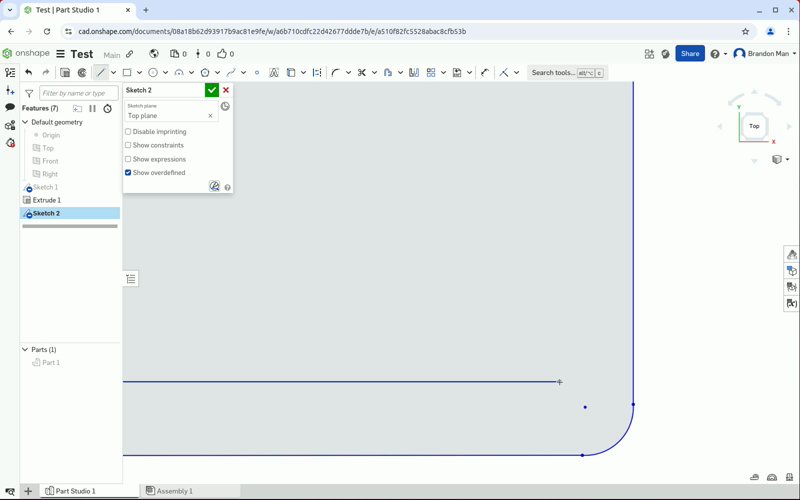
scroll(-6)
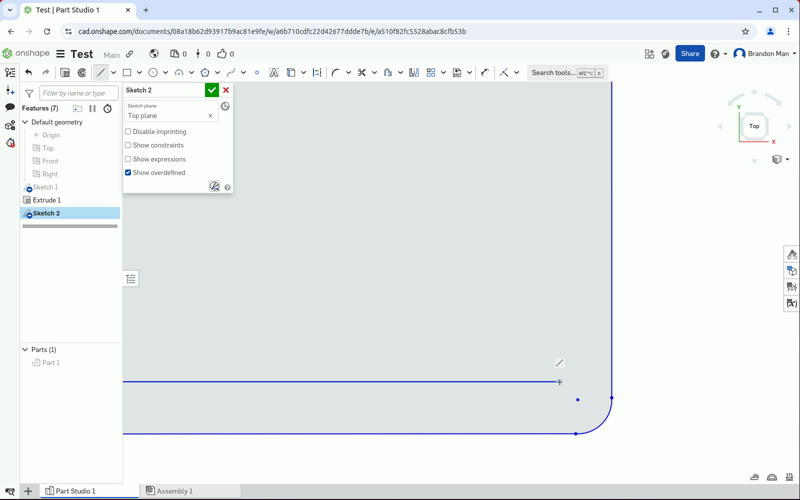
scroll(-6)
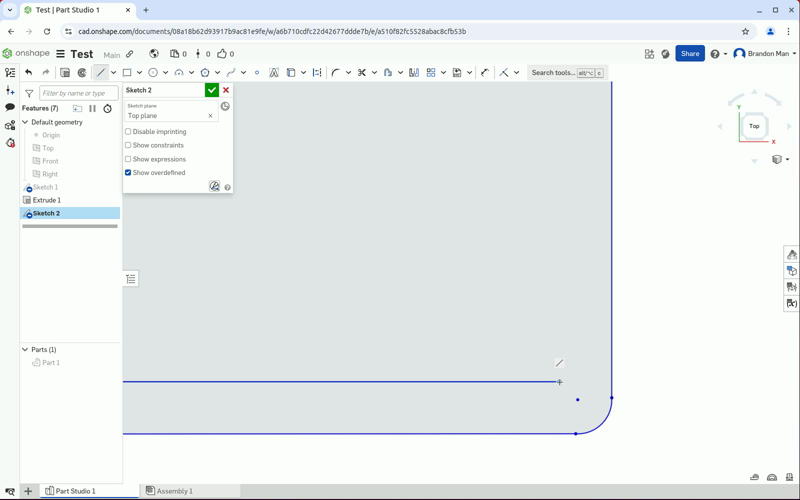
scroll(-6)
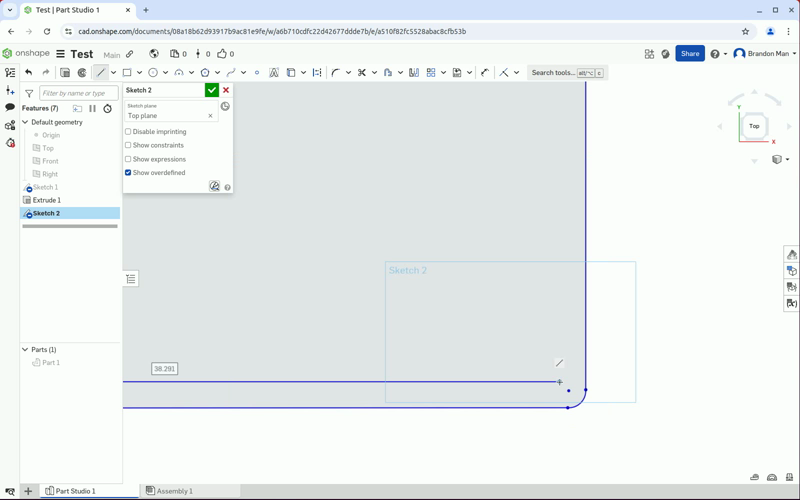
scroll(-6)
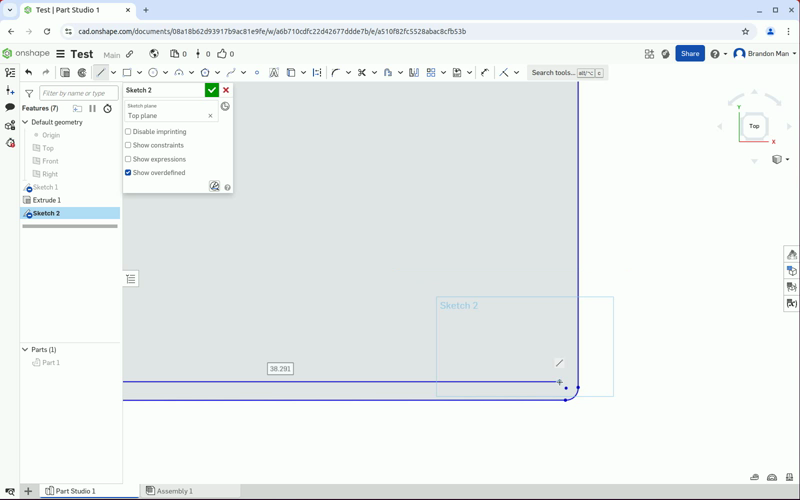
scroll(-6)
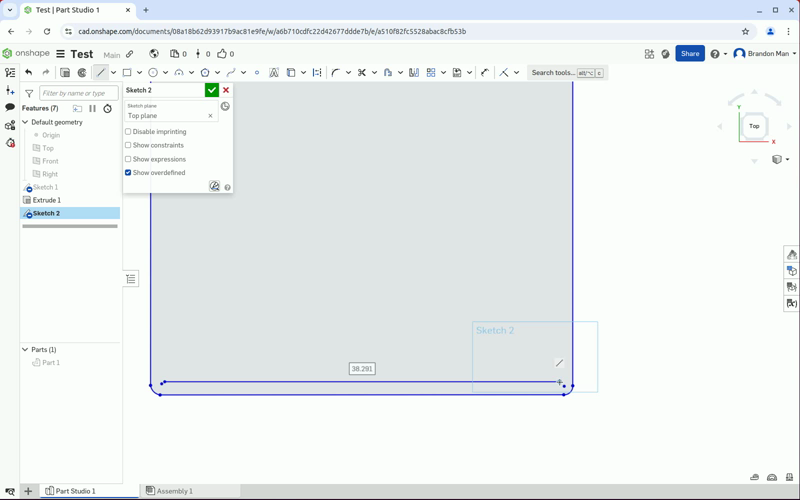
scroll(-6)
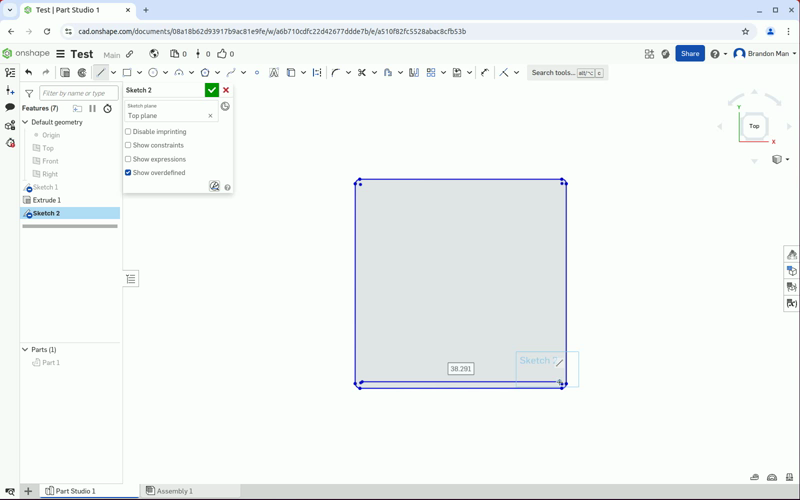
key_up(shift)
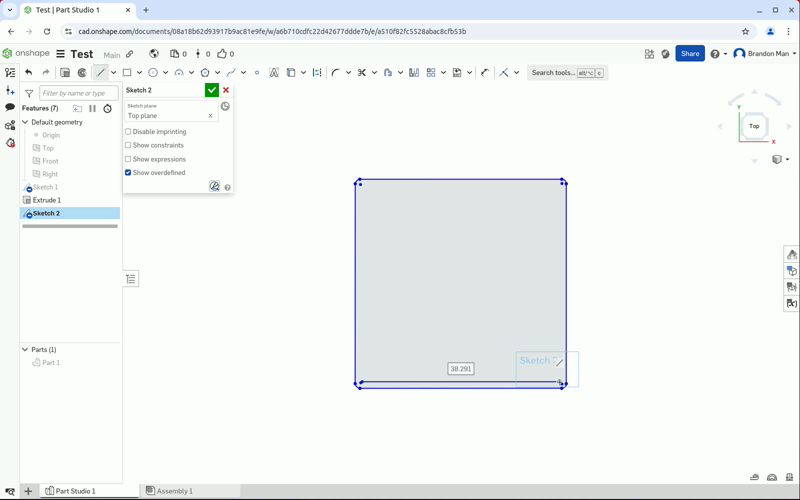
key_down(shift)
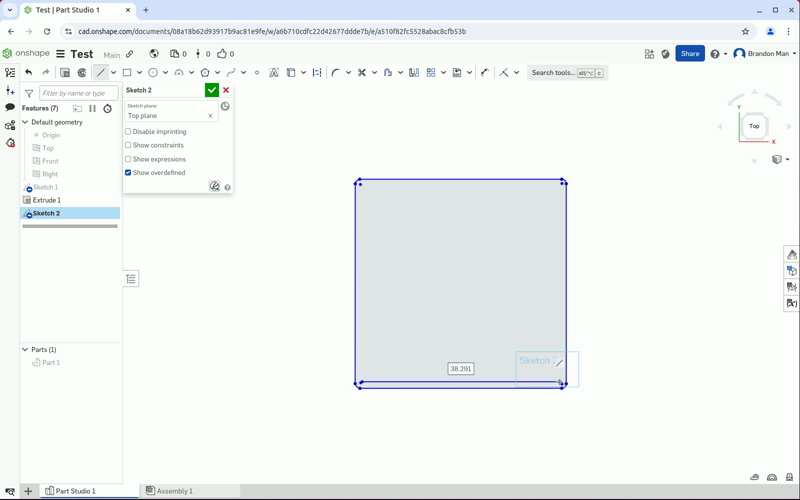
mouse_move(559, 186)
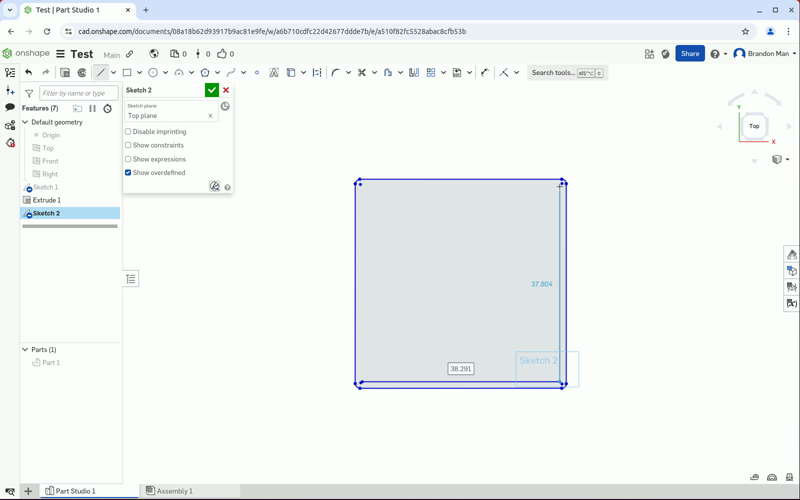
scroll(6)
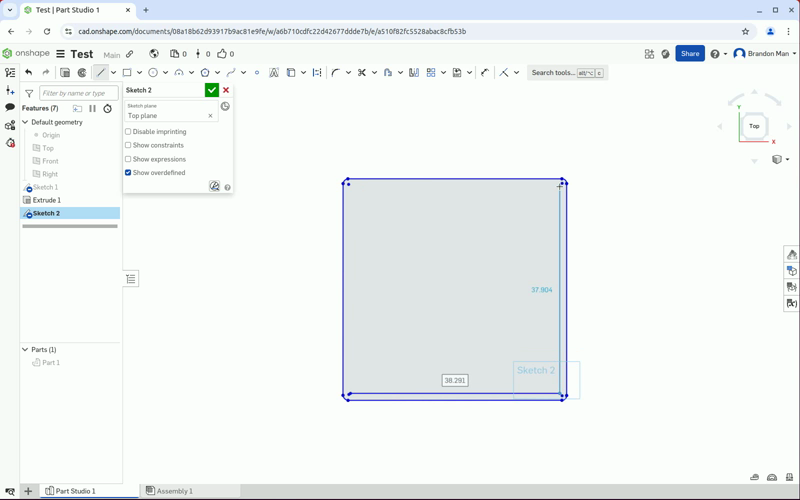
scroll(6)
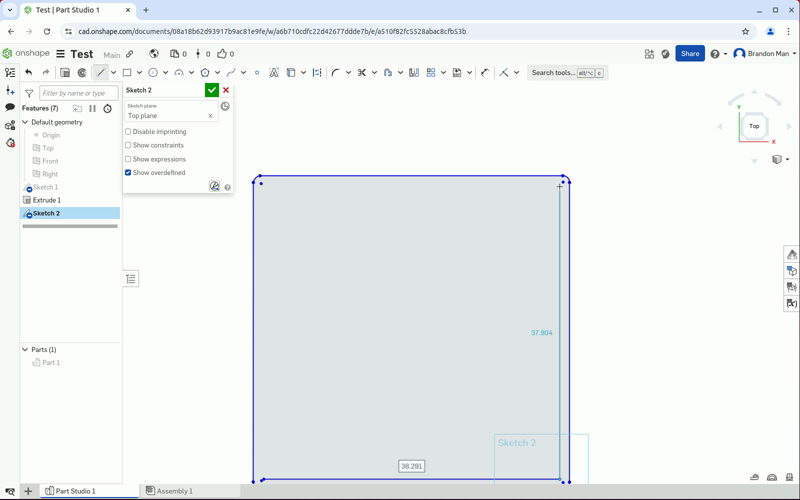
scroll(6)
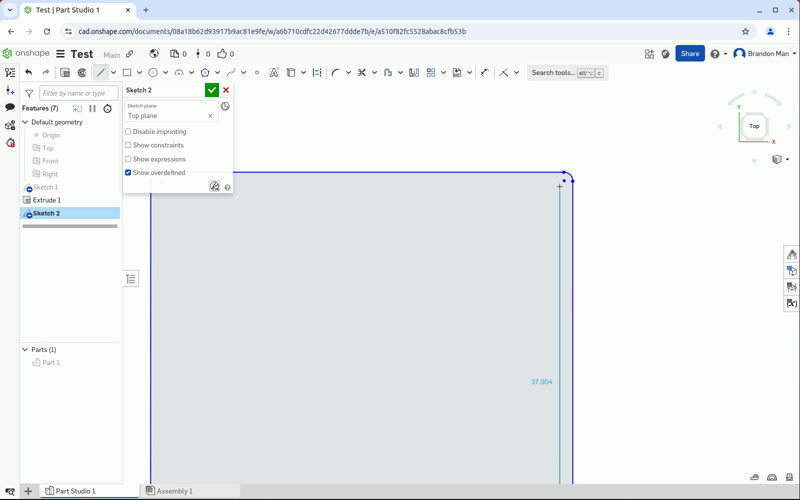
scroll(6)
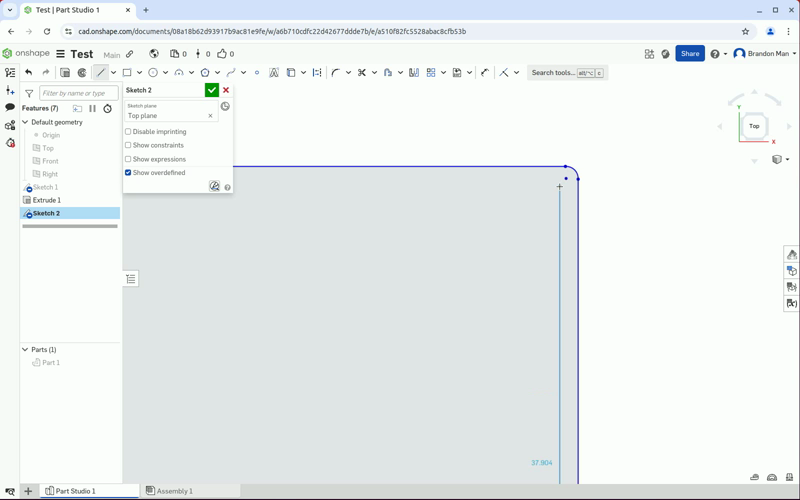
scroll(6)
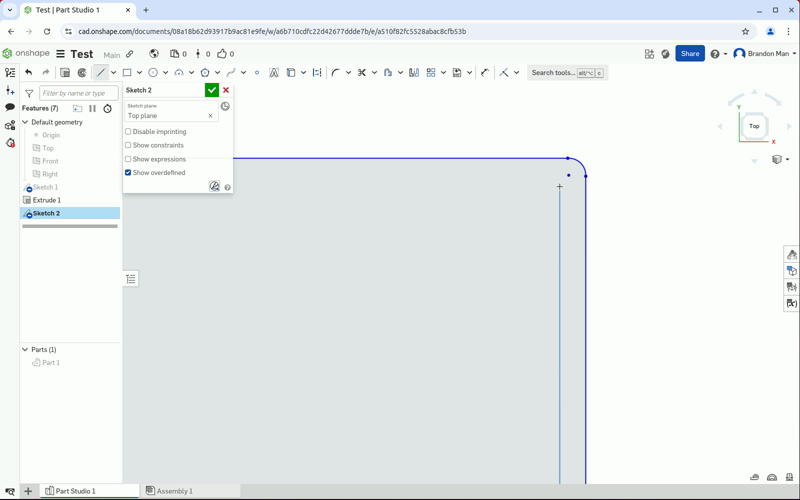
scroll(6)
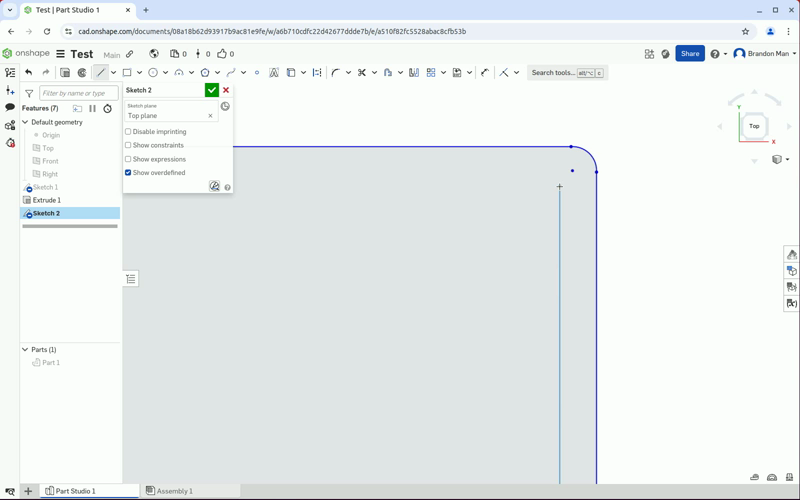
scroll(6)
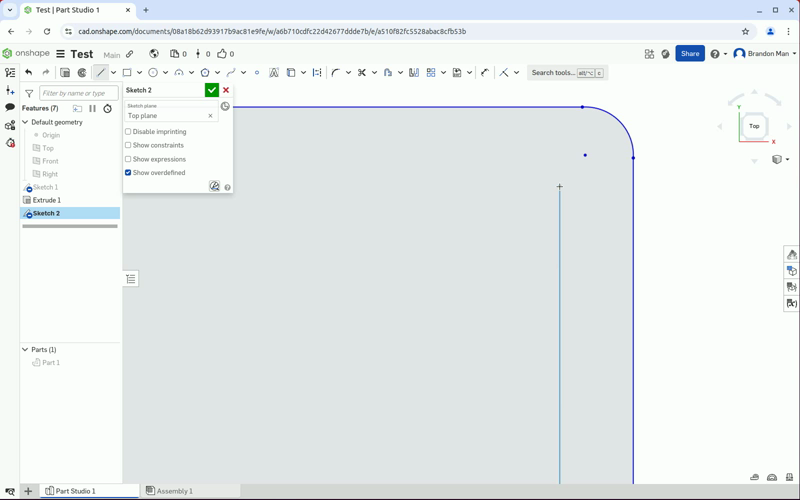
click(559, 186)
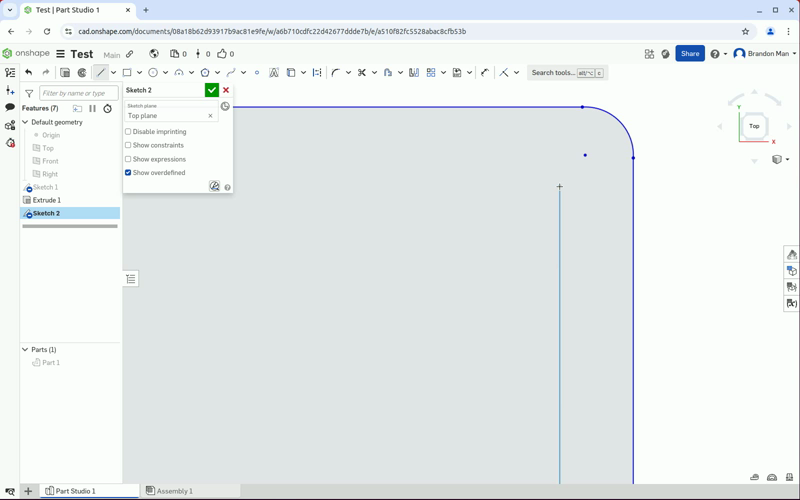
scroll(-6)
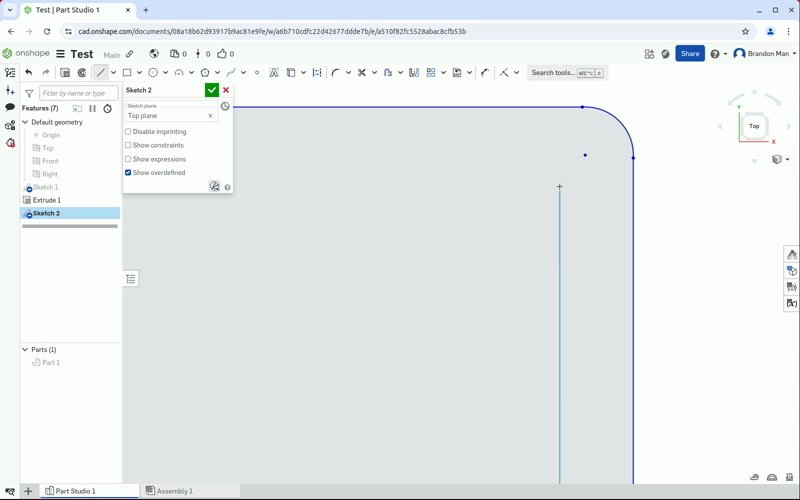
scroll(-6)
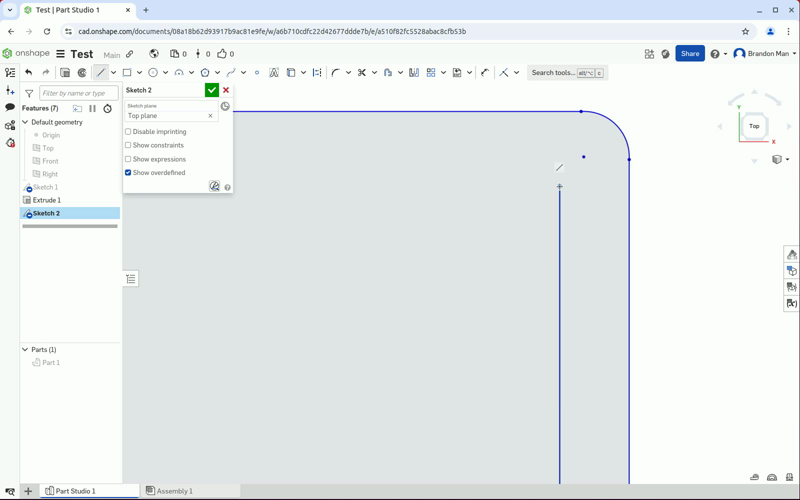
scroll(-6)
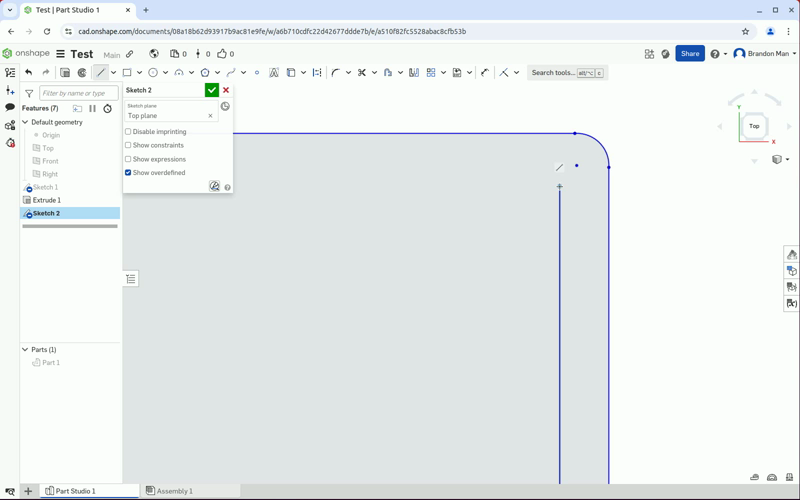
scroll(-6)
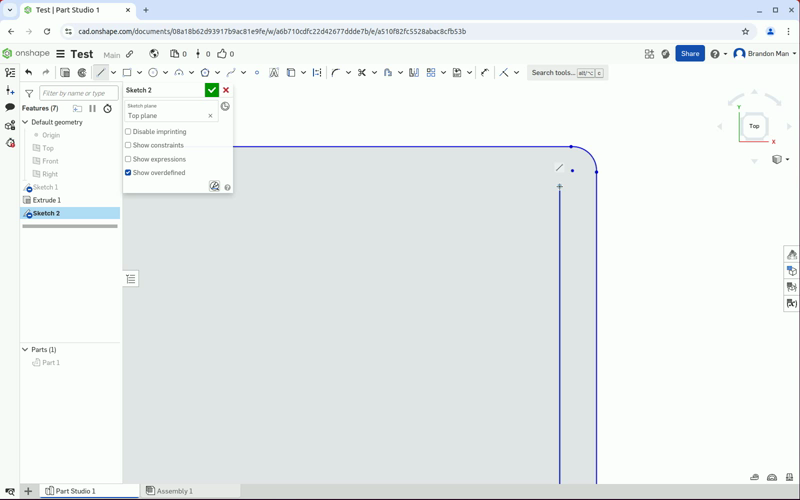
scroll(-6)
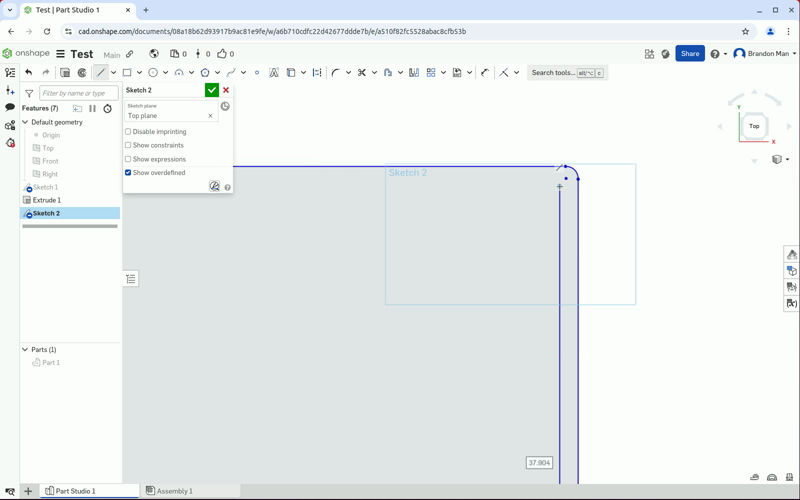
scroll(-6)
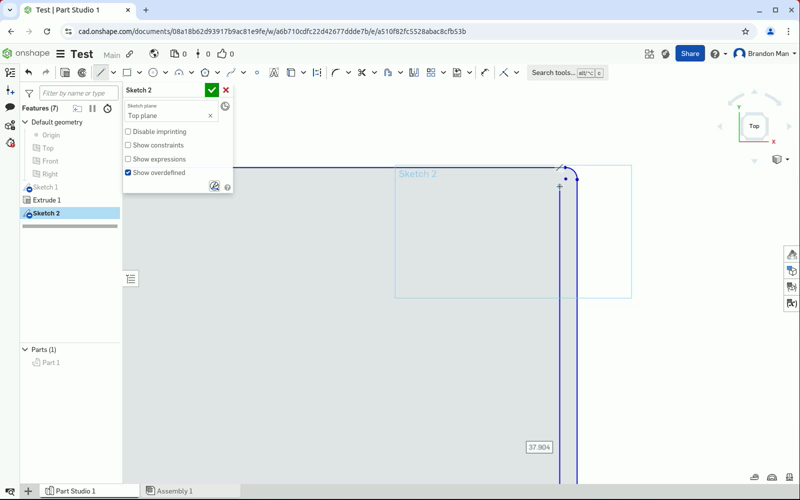
scroll(-6)
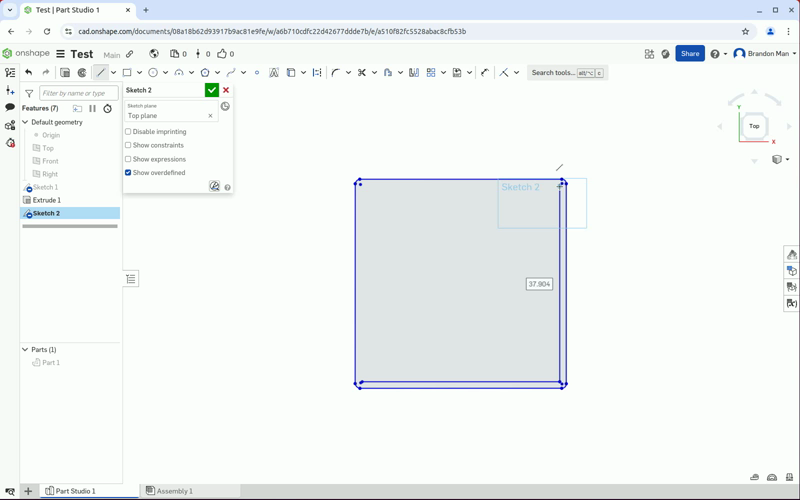
key_up(shift)
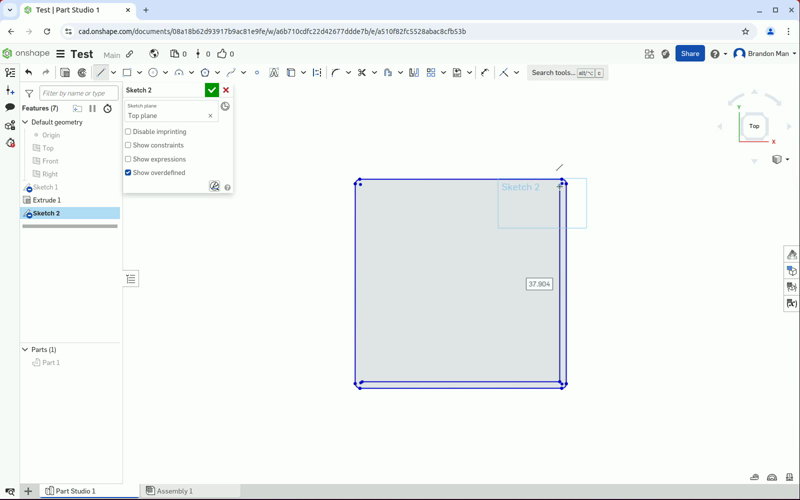
key_down(shift)
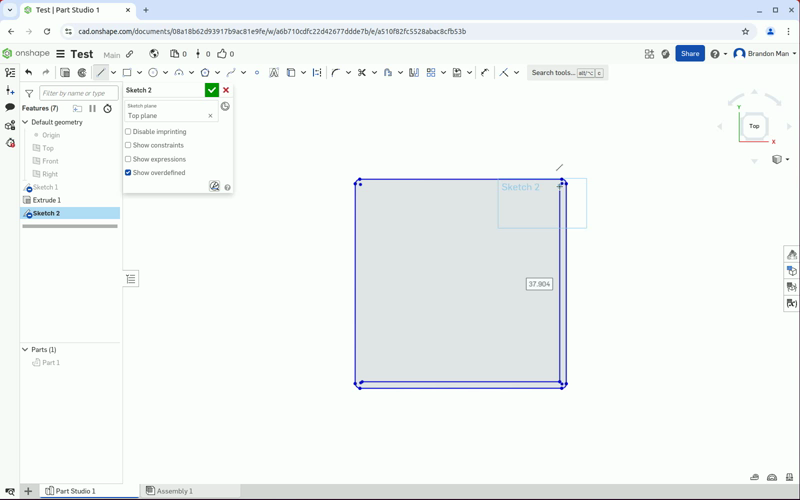
mouse_move(362, 186)
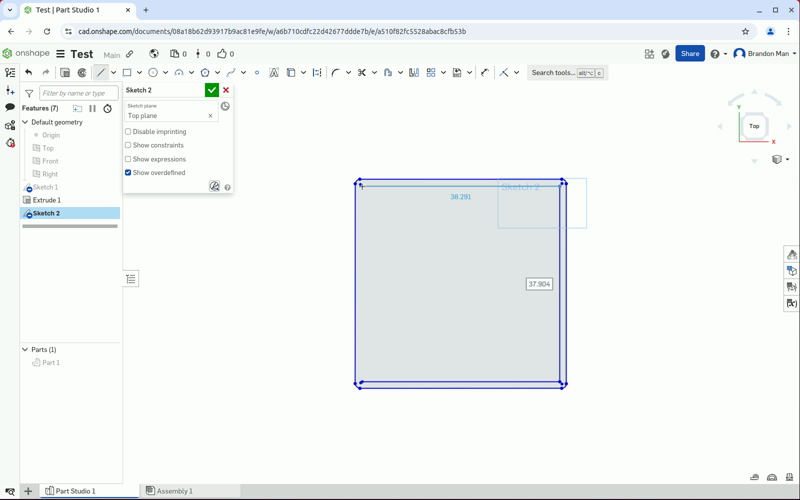
scroll(6)
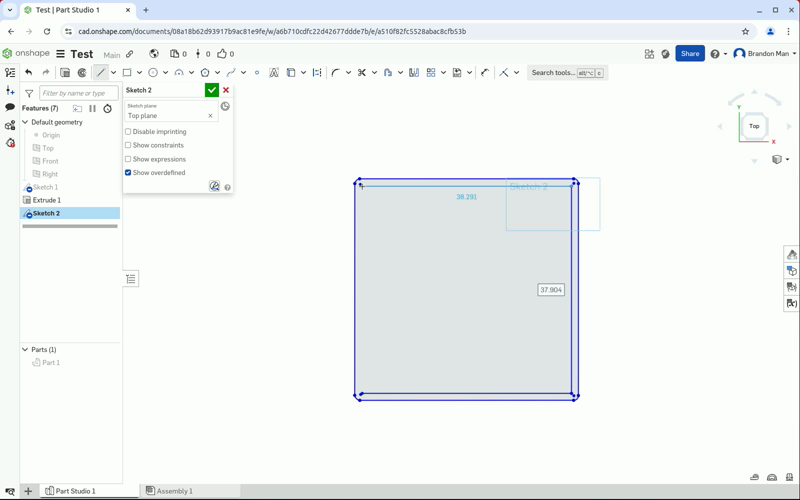
scroll(6)
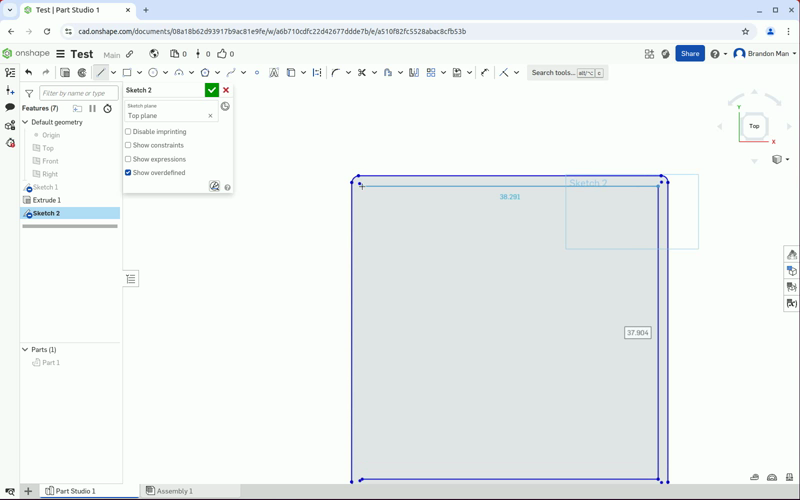
scroll(6)
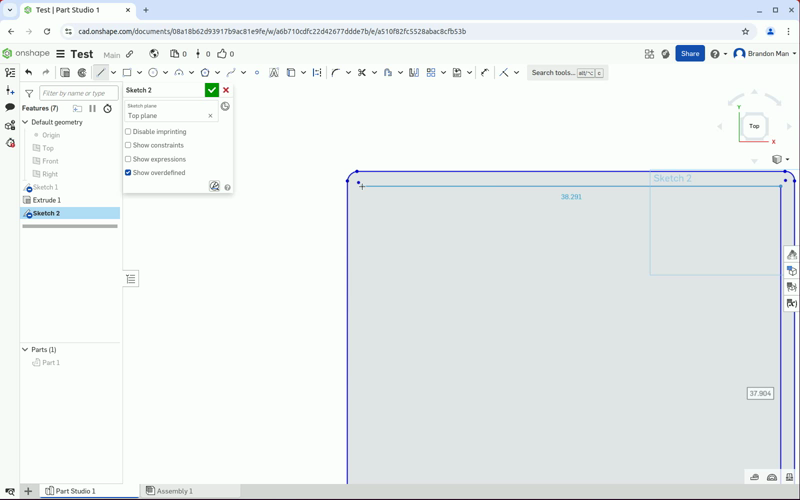
scroll(6)
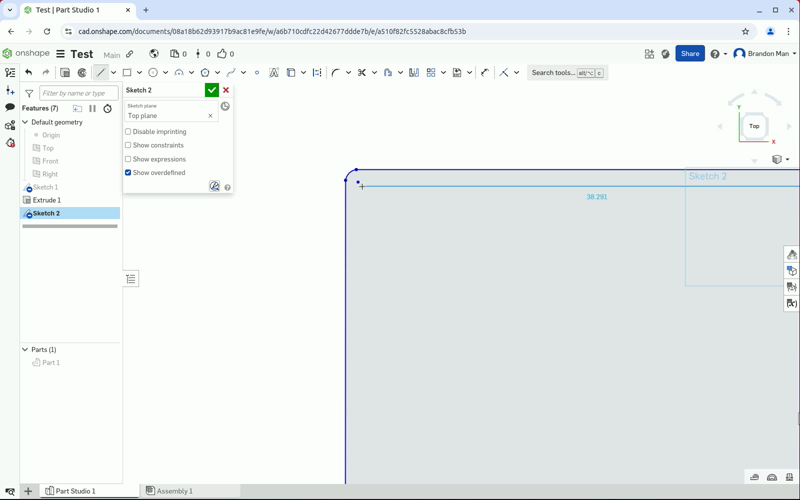
scroll(6)
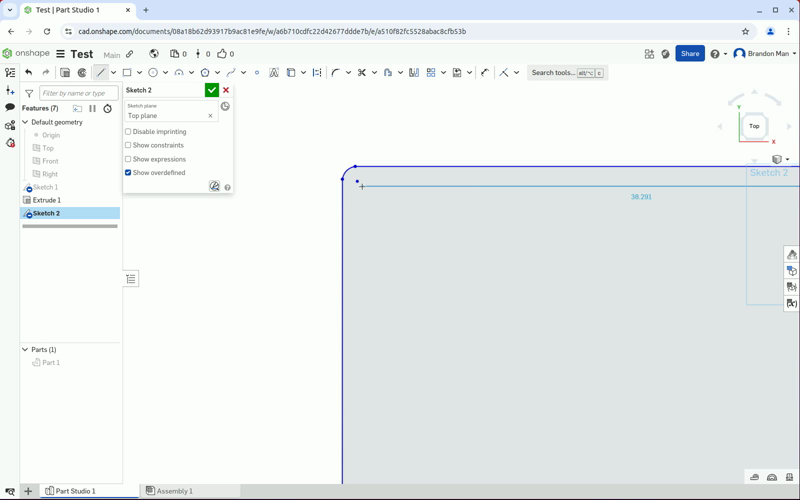
scroll(6)
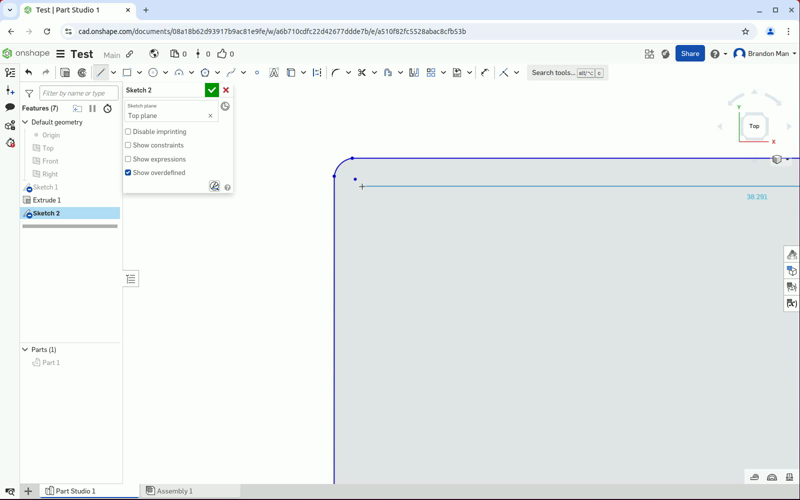
scroll(6)
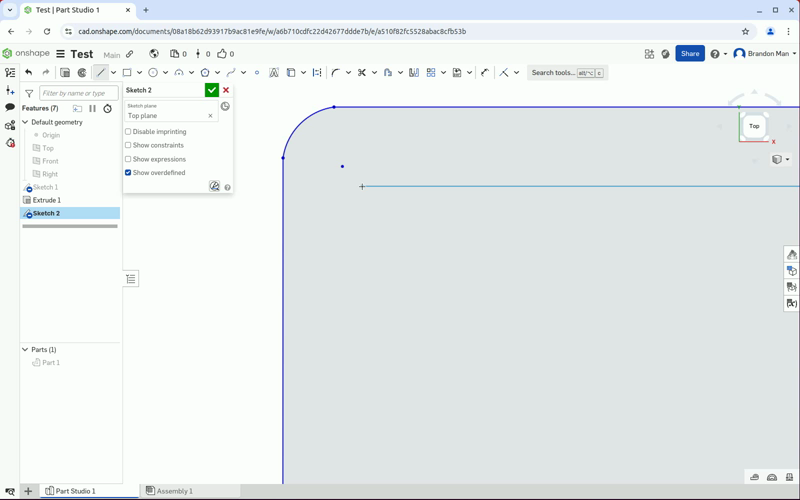
click(362, 186)
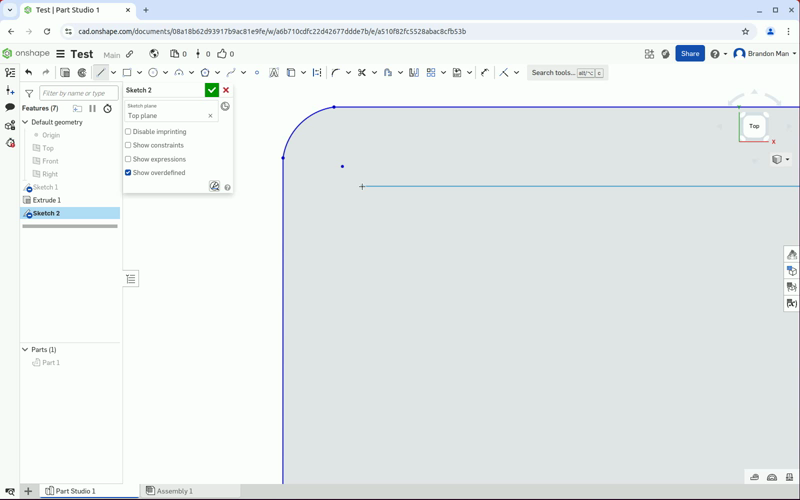
scroll(-6)
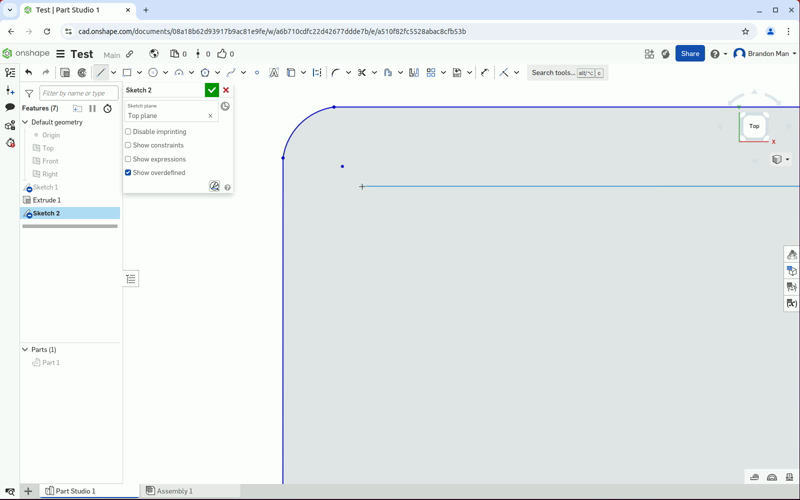
scroll(-6)
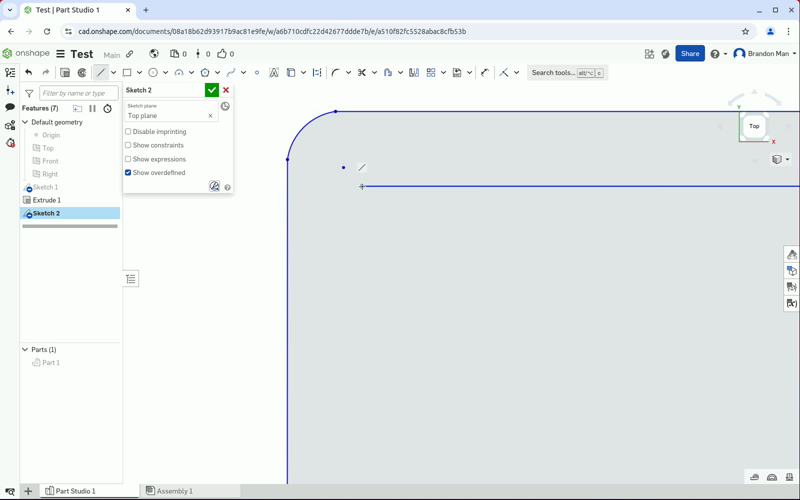
scroll(-6)
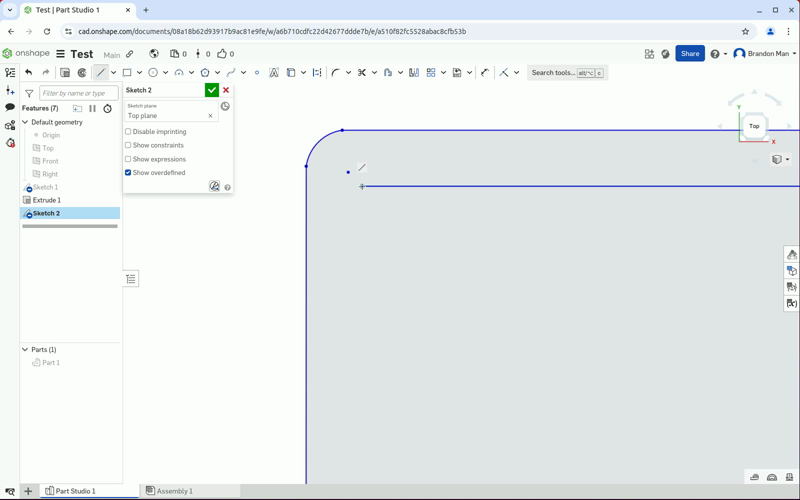
scroll(-6)
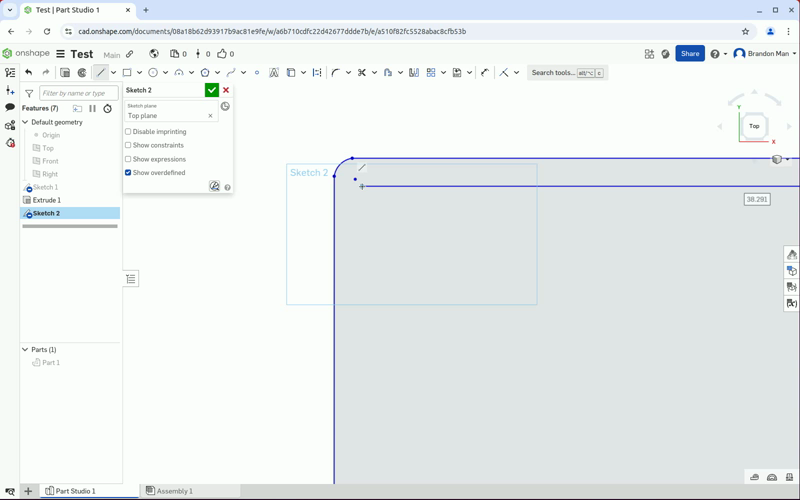
scroll(-6)
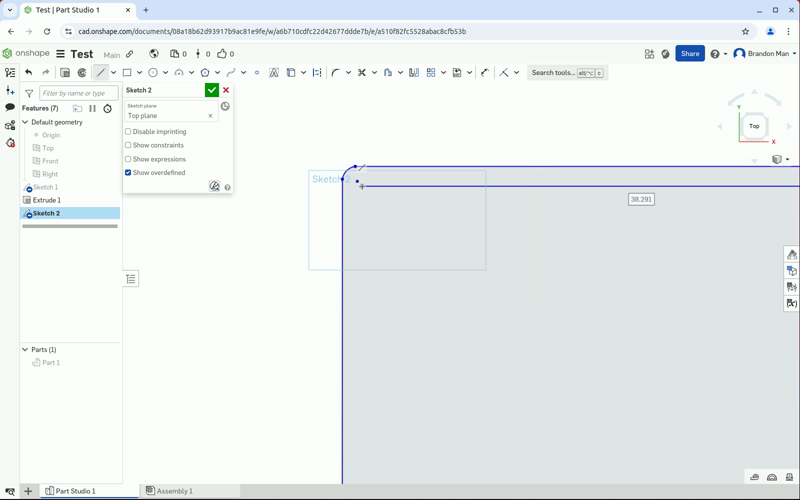
scroll(-6)
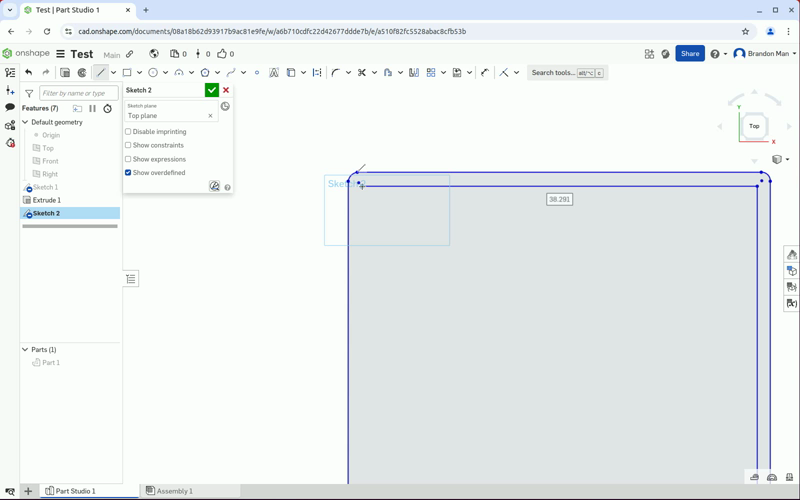
scroll(-6)
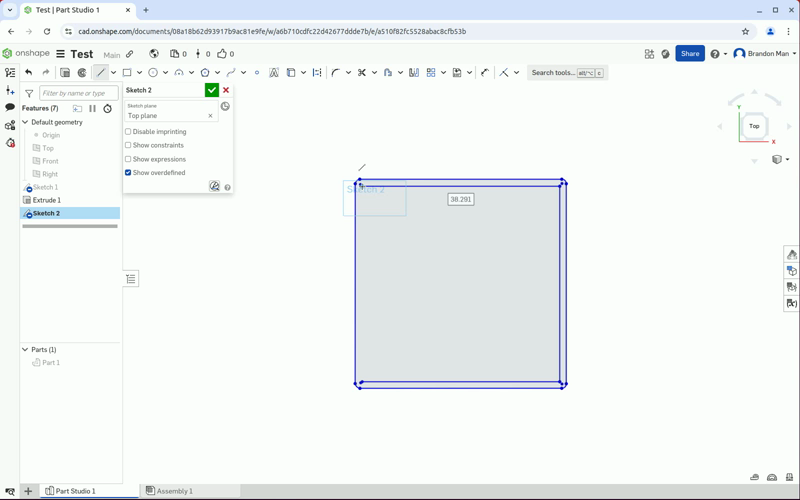
key_up(shift)
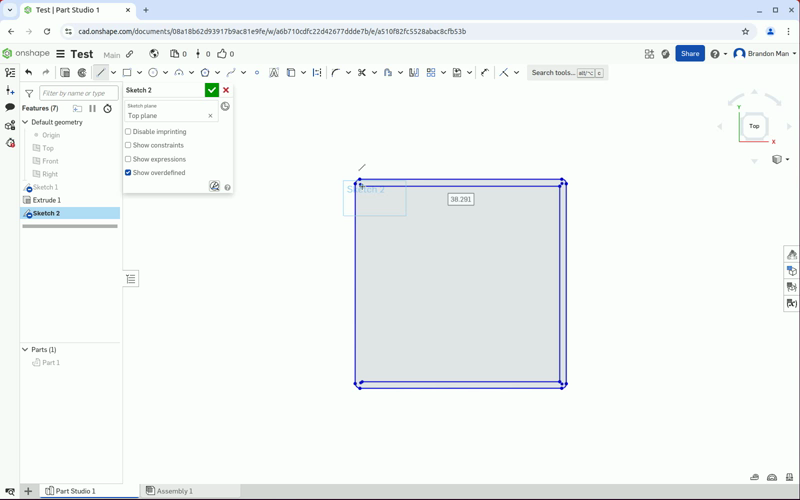
key_down(shift)
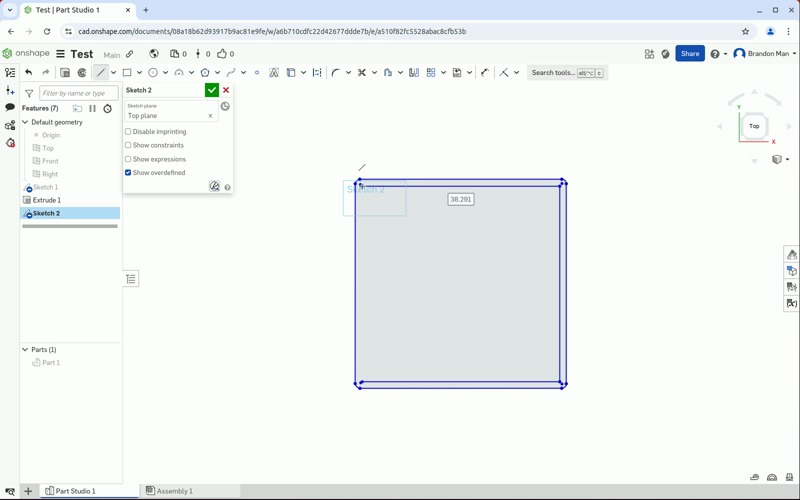
mouse_move(362, 381)
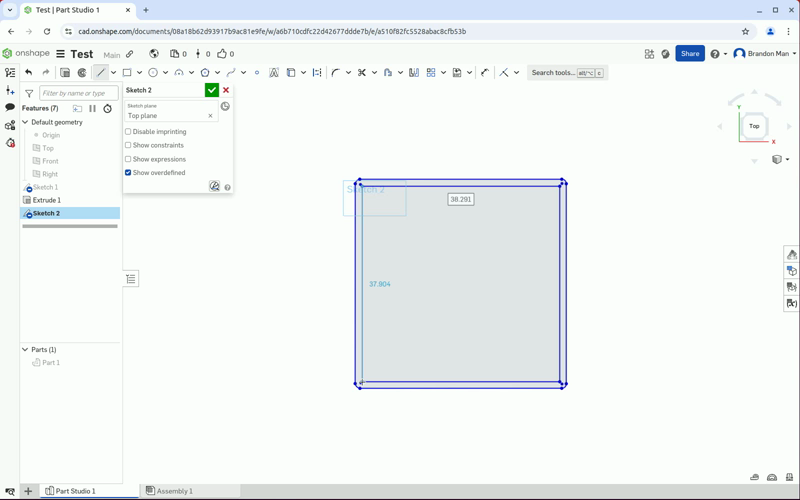
scroll(6)
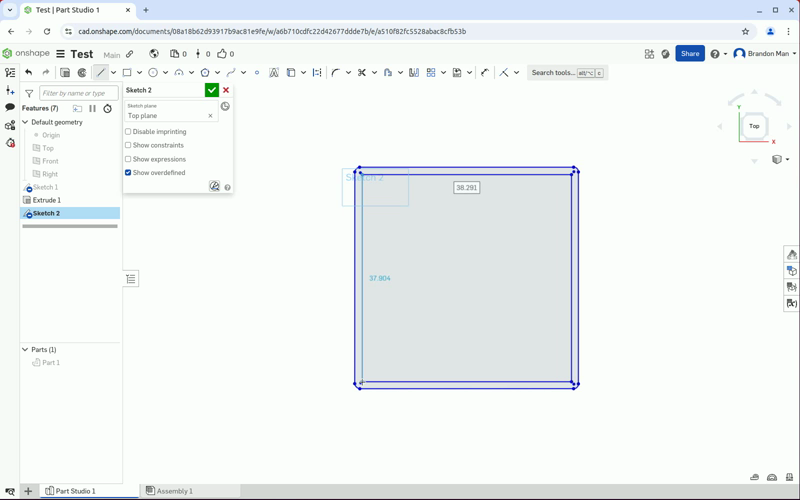
scroll(6)
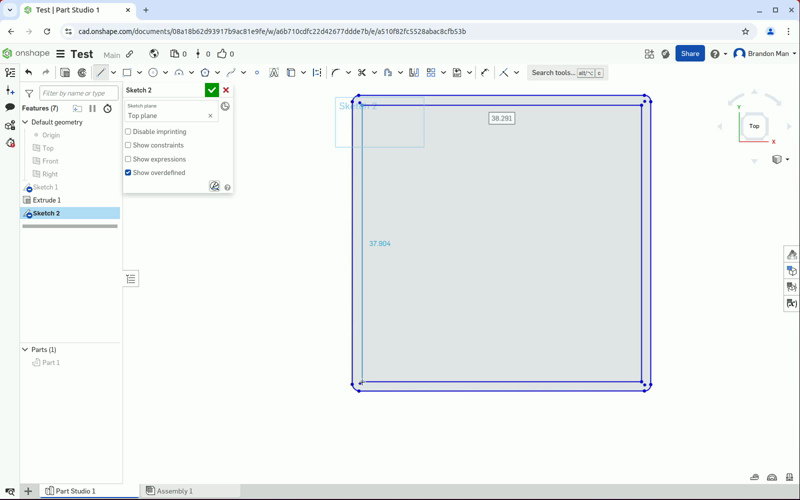
scroll(6)
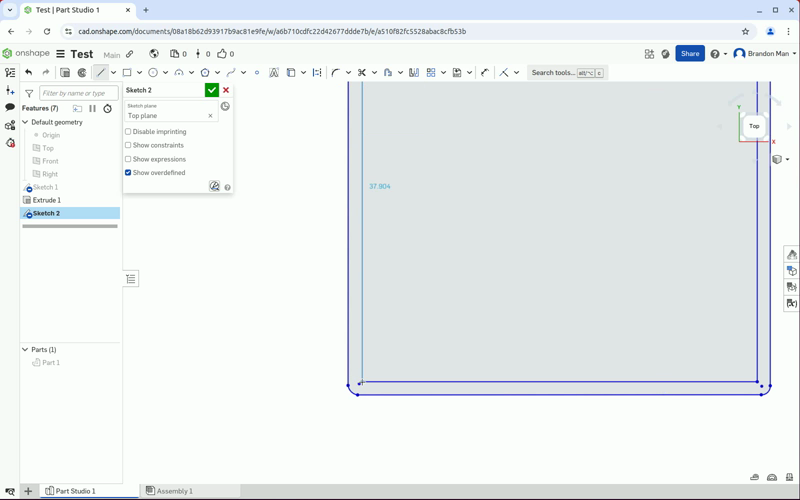
scroll(6)
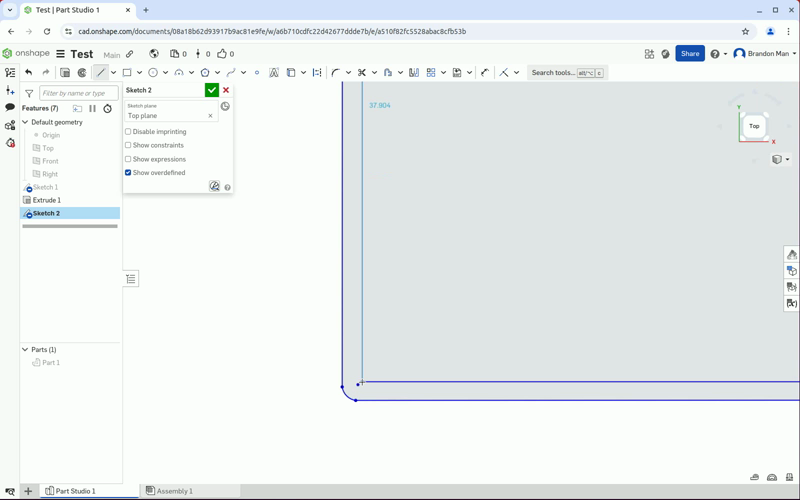
scroll(6)
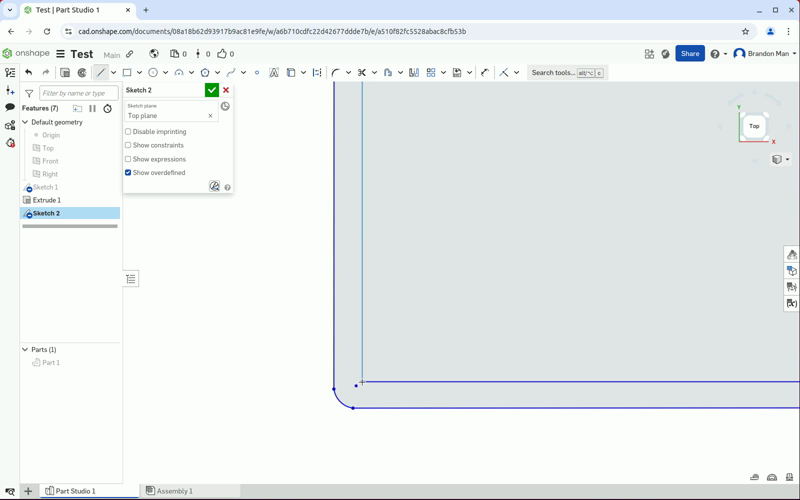
scroll(6)
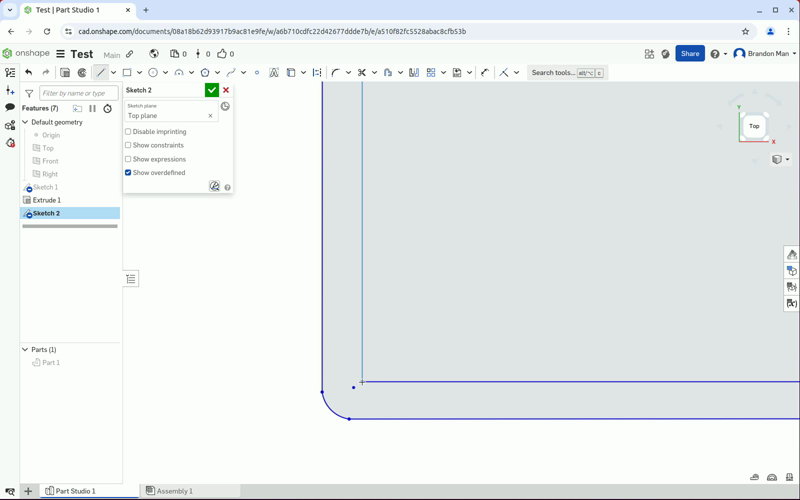
scroll(6)
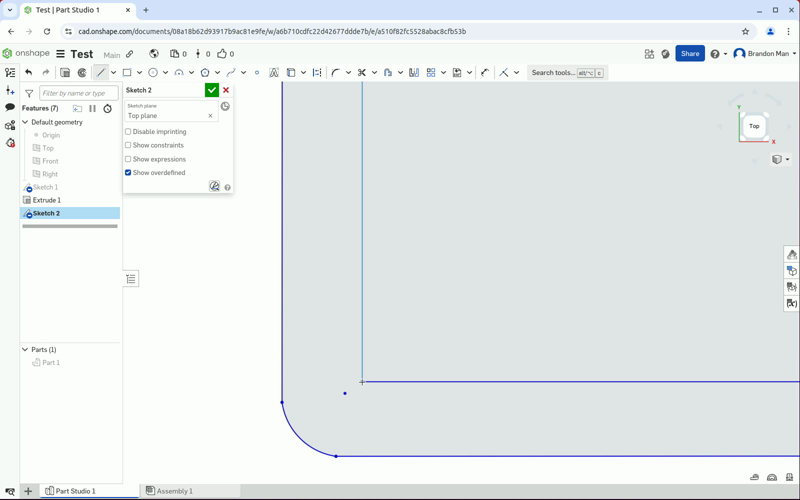
key_up(shift)
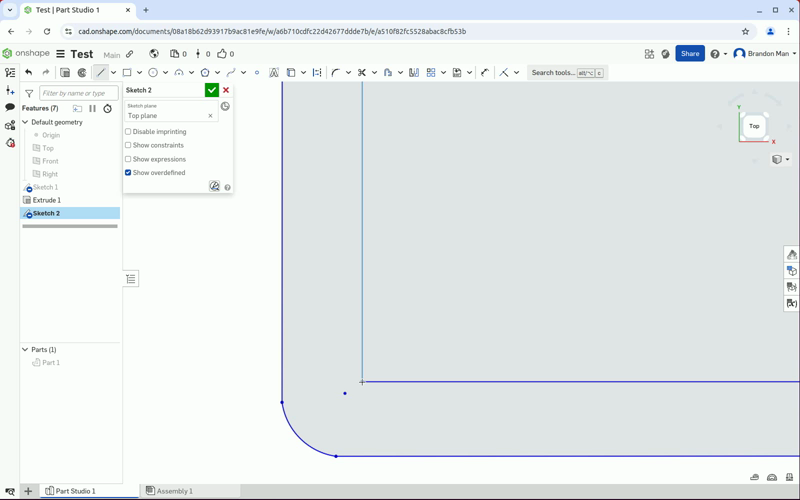
click(362, 381)
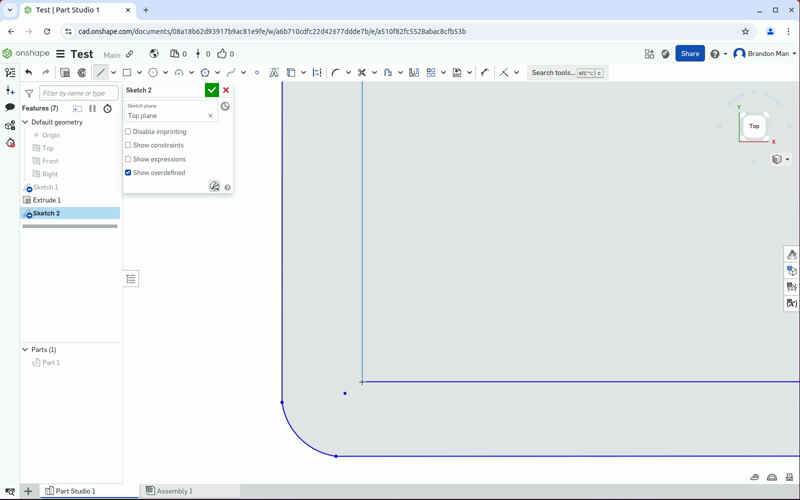
scroll(-6)
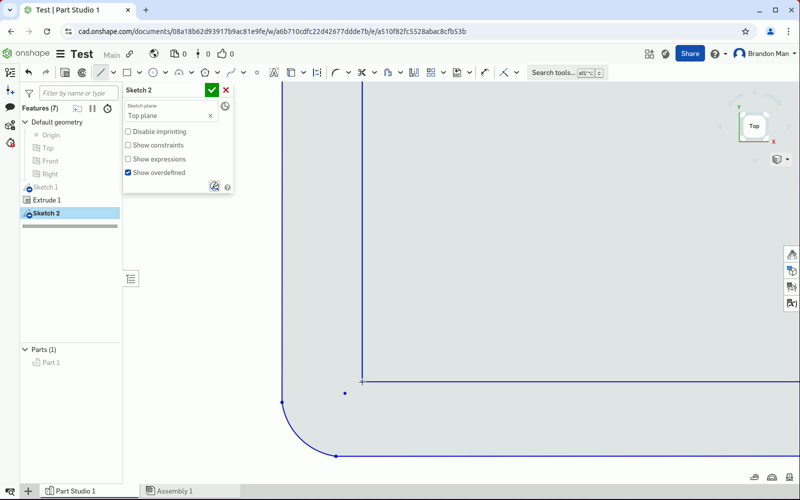
scroll(-6)
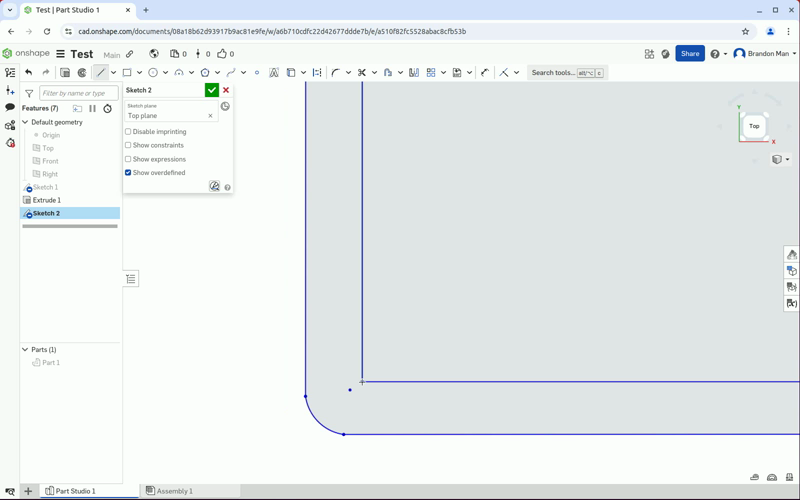
scroll(-6)
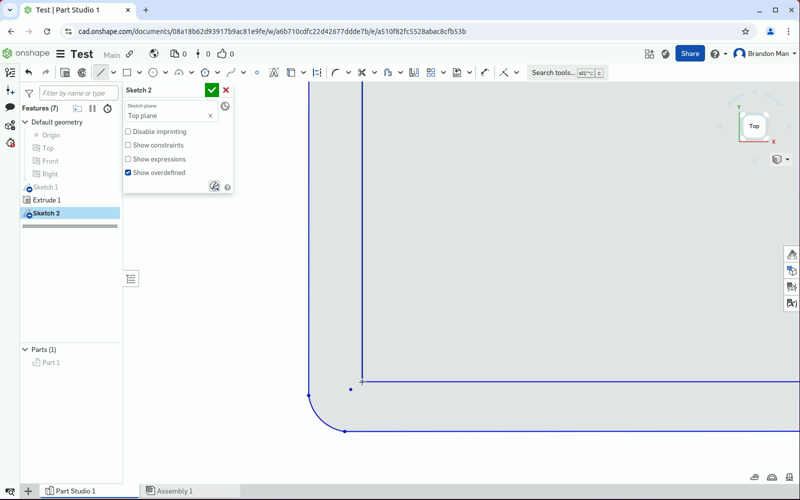
scroll(-6)
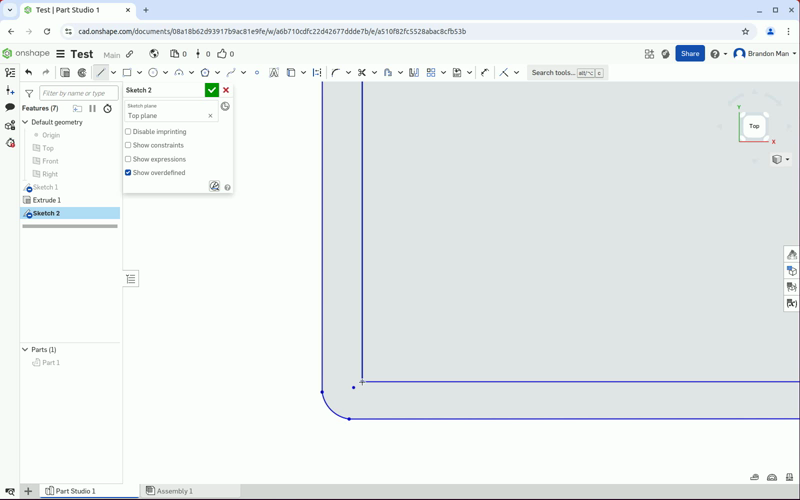
scroll(-6)
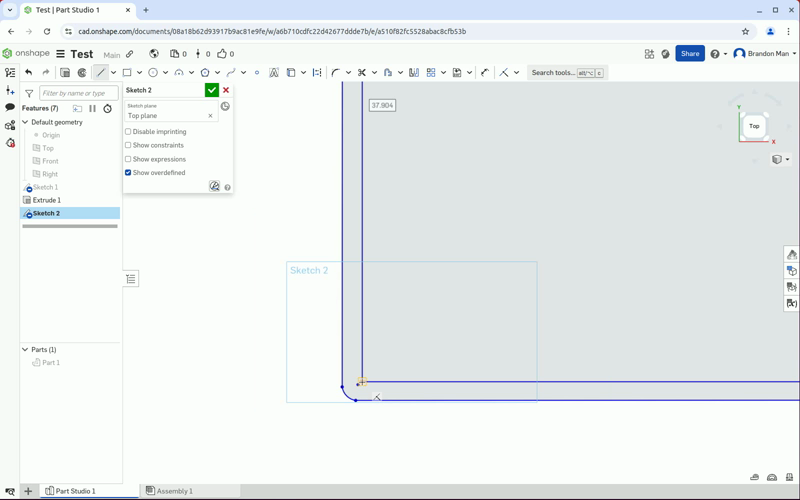
scroll(-6)
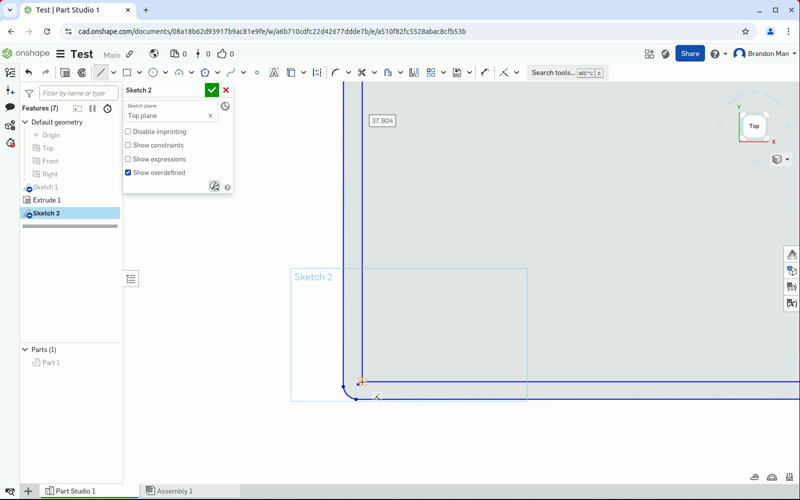
scroll(-6)
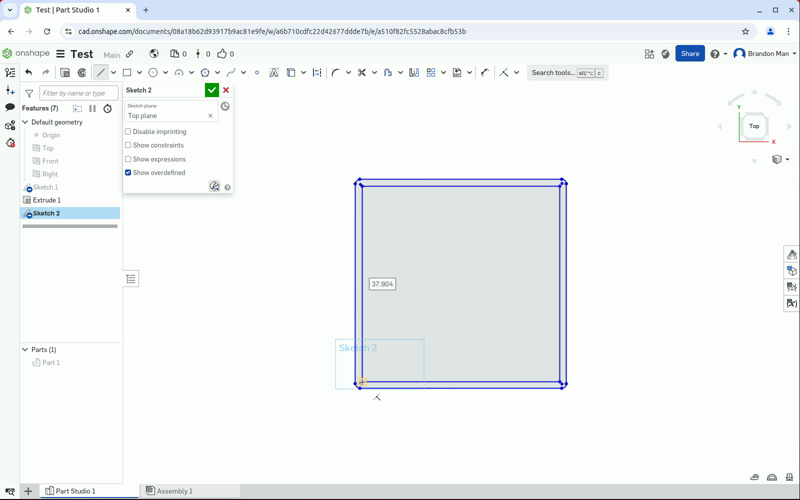
key(esc)
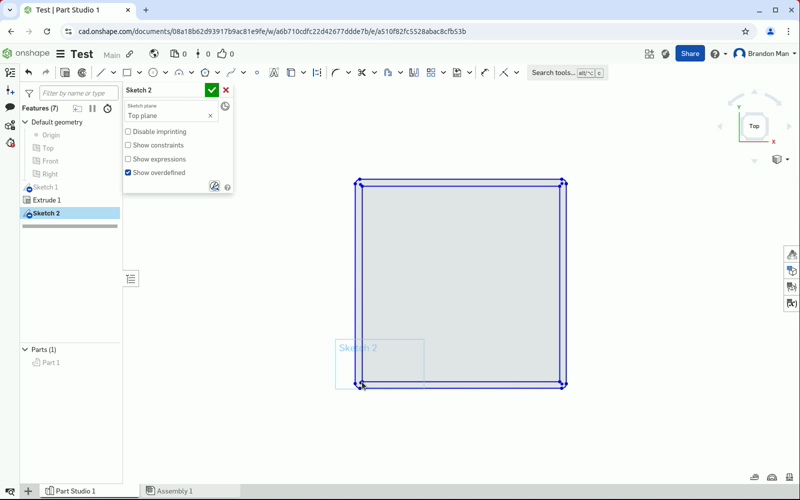
mouse_move(359, 383)
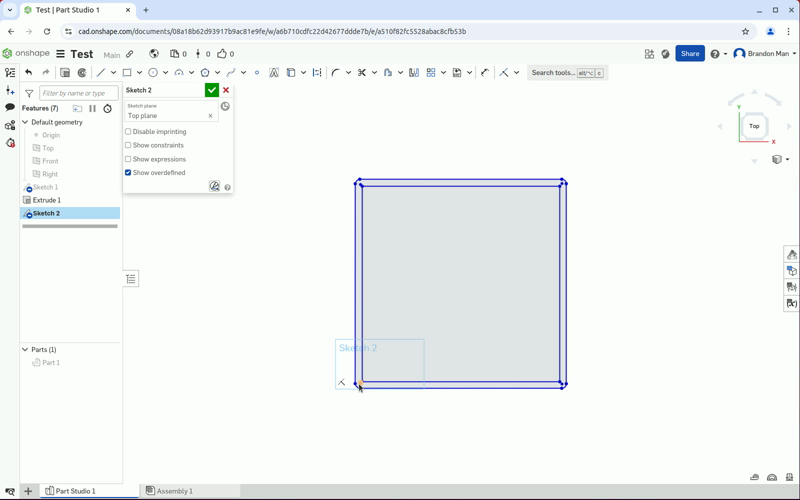
click(359, 383)
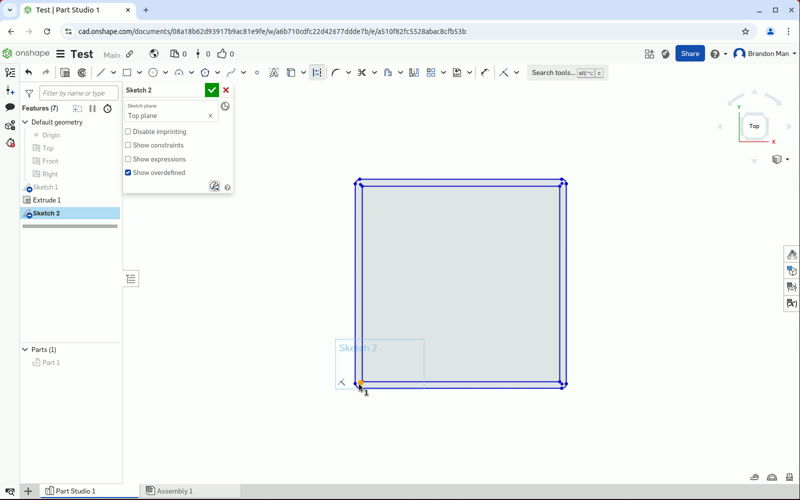
mouse_move(73, 352)
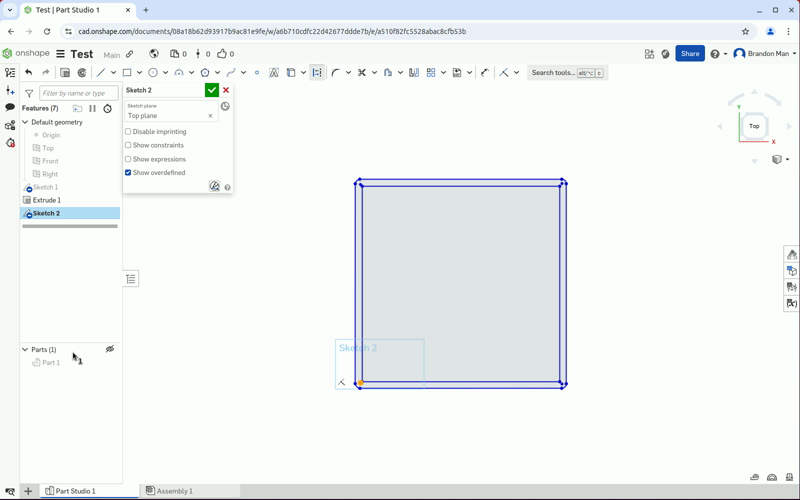
key(shift+y)
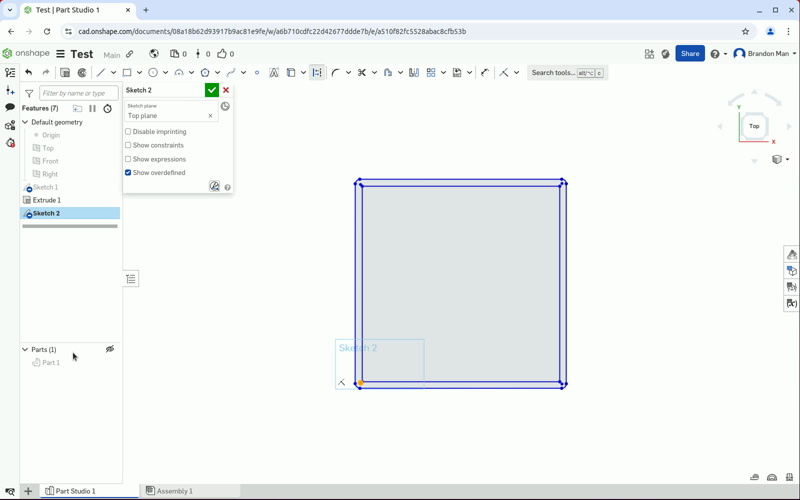
key(shift+e)
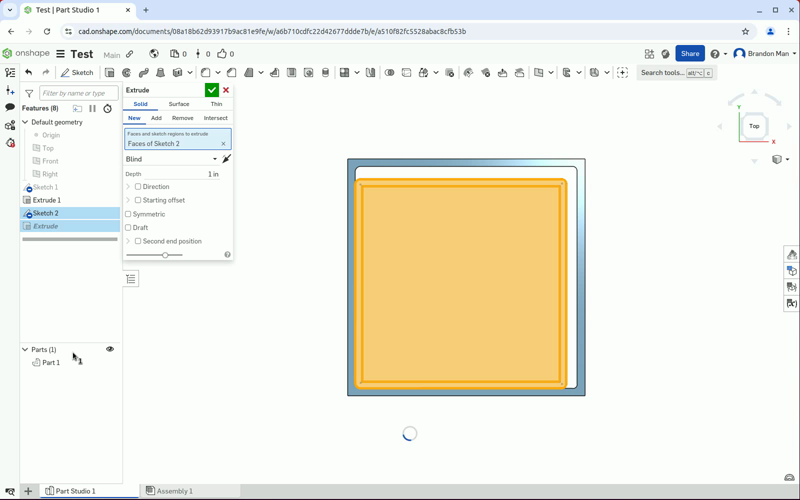
mouse_move(143, 106)
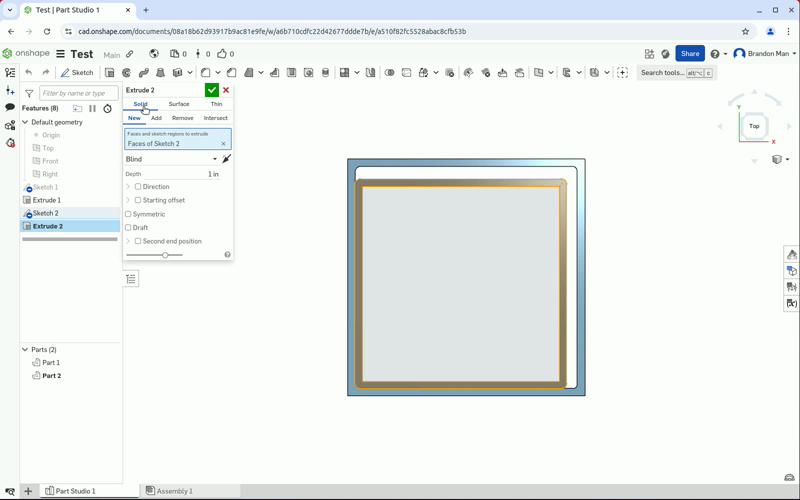
click(143, 106)
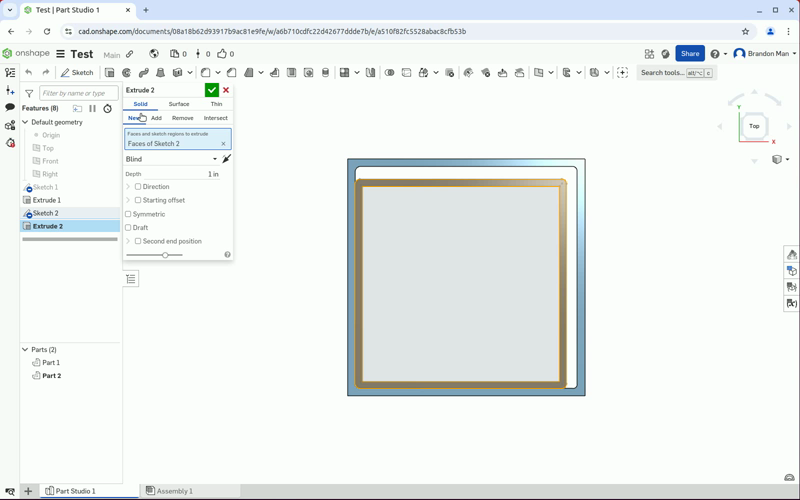
mouse_move(137, 120)
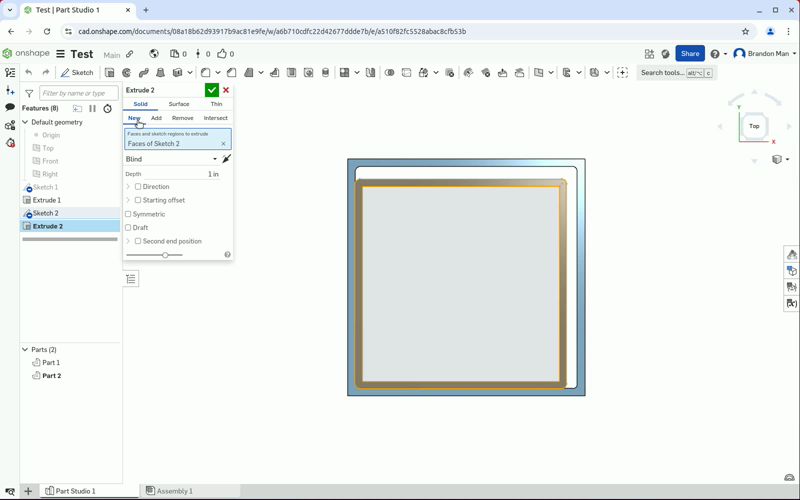
click(137, 120)
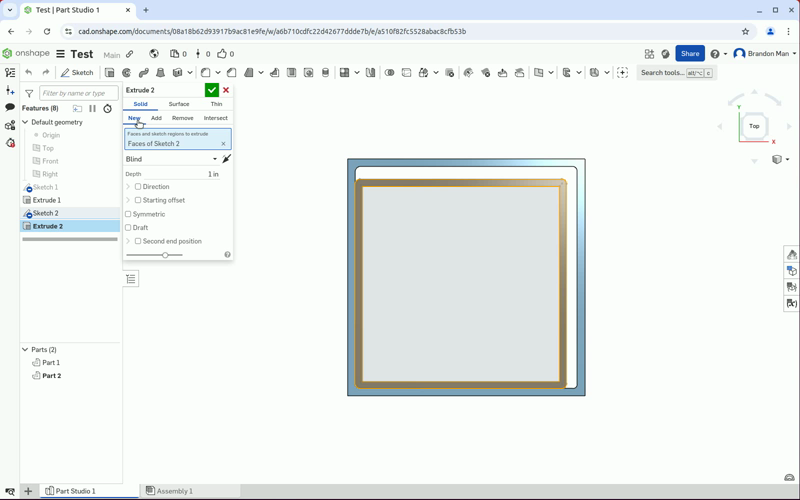
key(tab, 4)
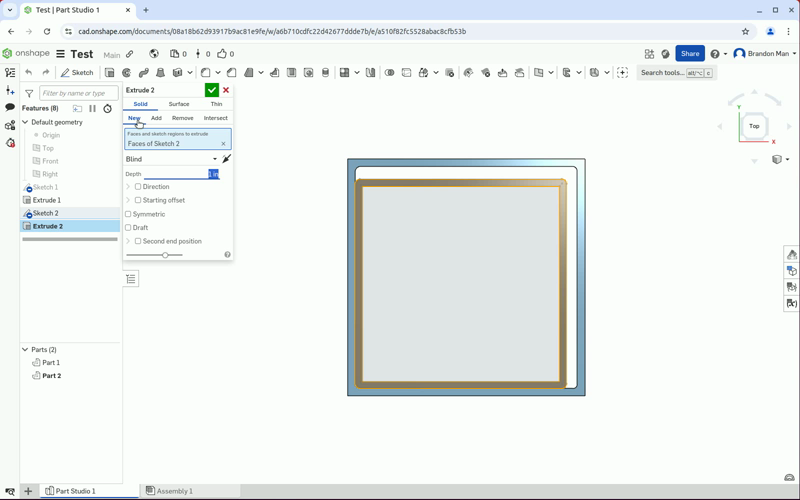
text(-6.74)
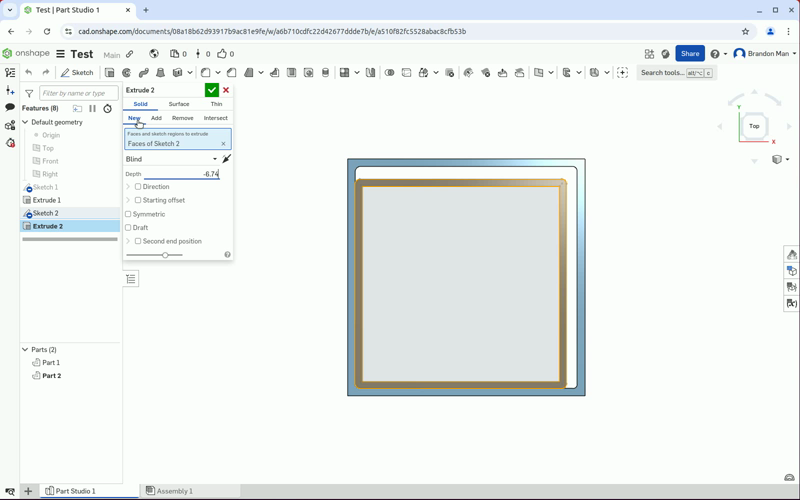
key(enter)
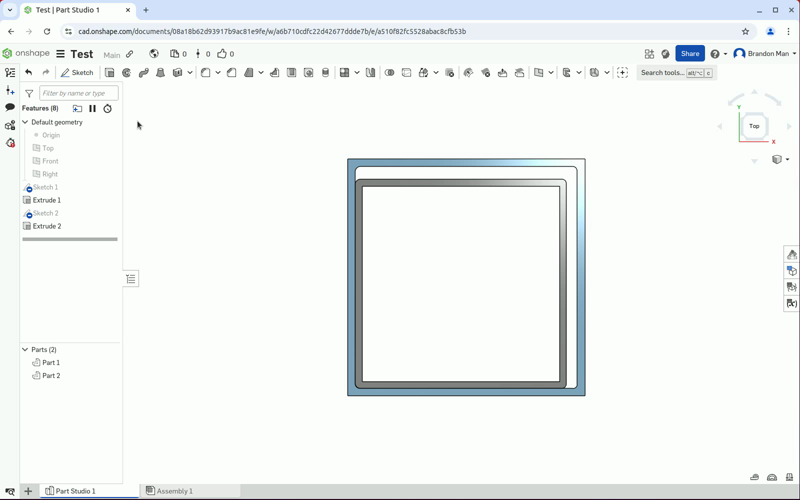
key(shift+h)
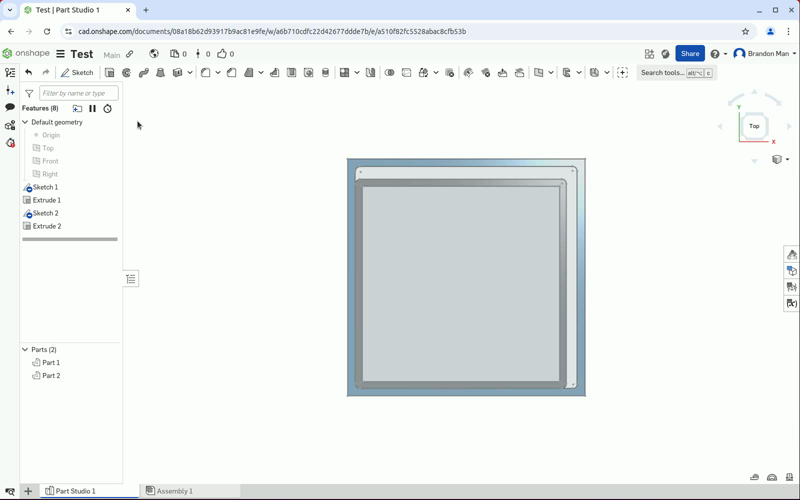
key(shift+h)
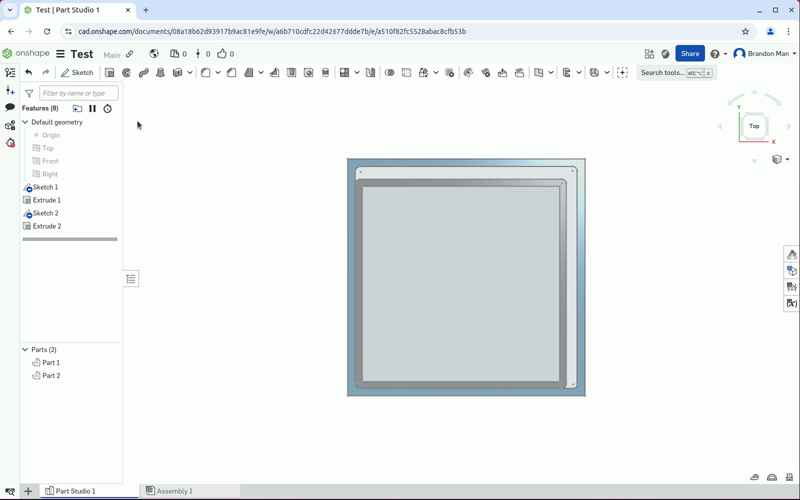
key(shift+7)
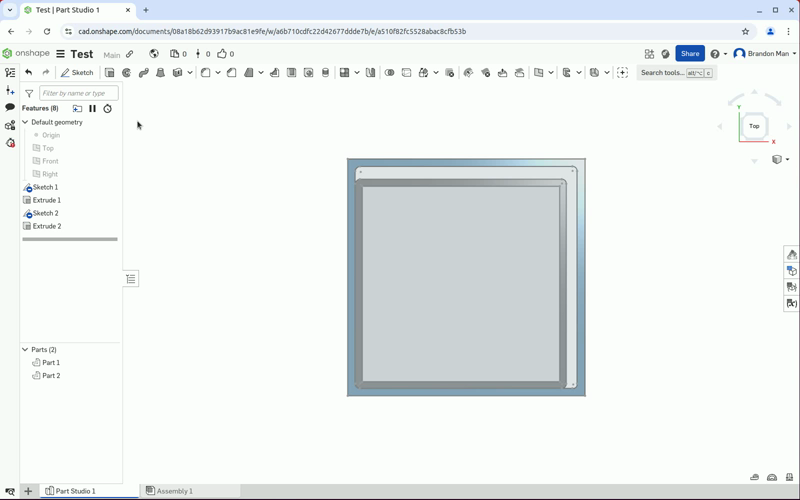
key(up, 3)
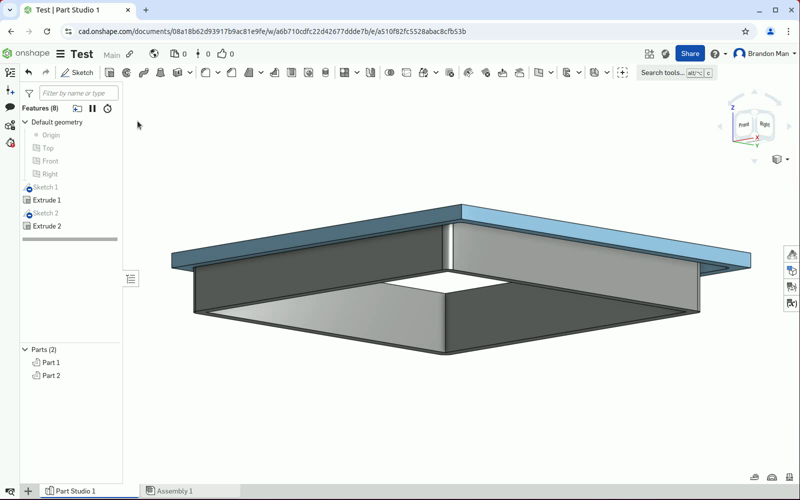
key(left, 3)
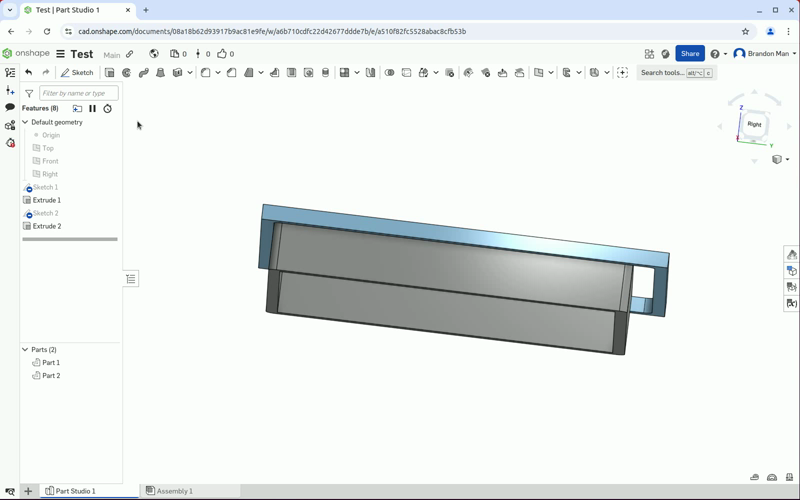
key(right, 3)
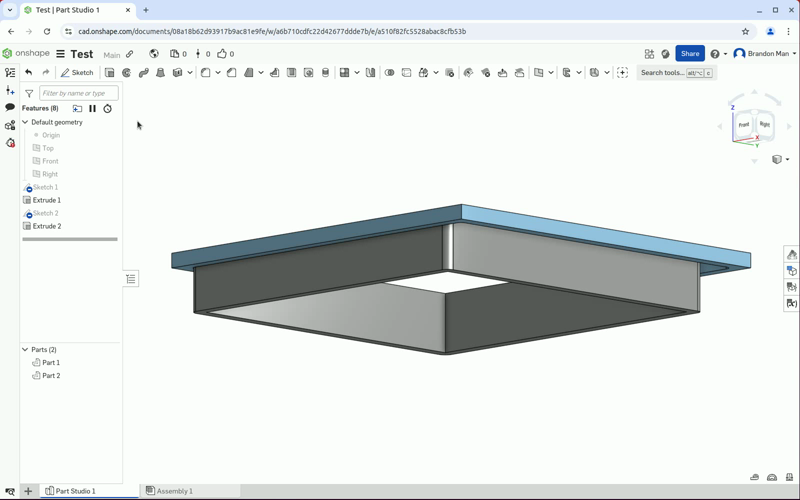
key(down, 3)
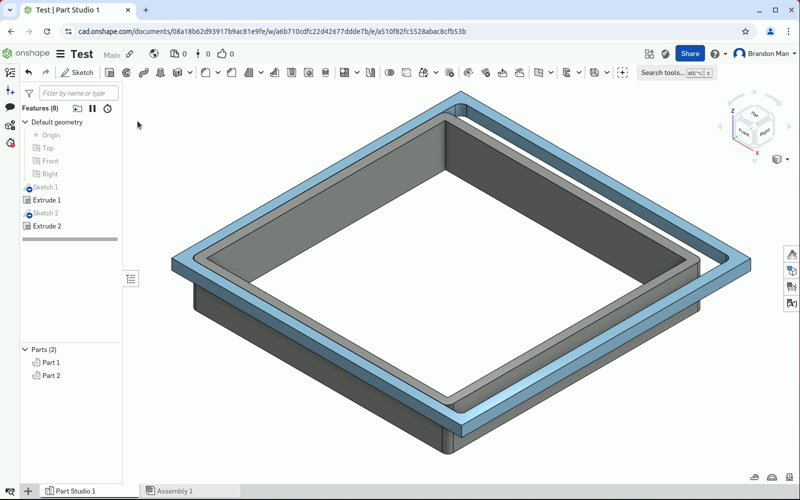
mouse_move(73, 189)
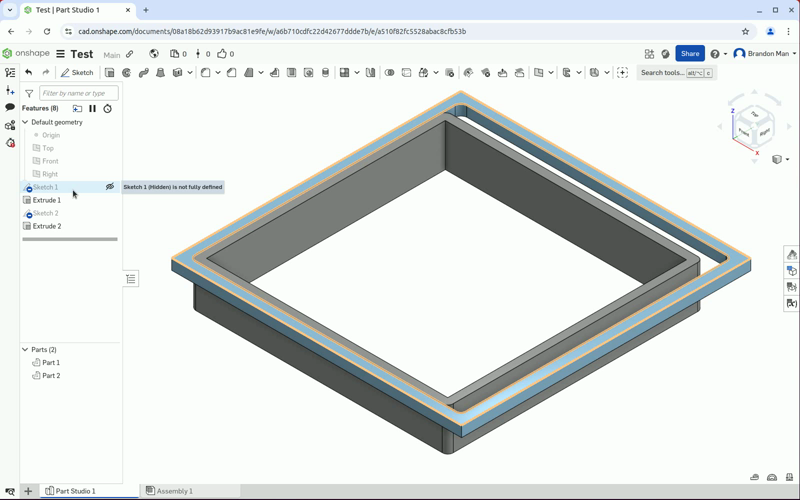
click(73, 189)